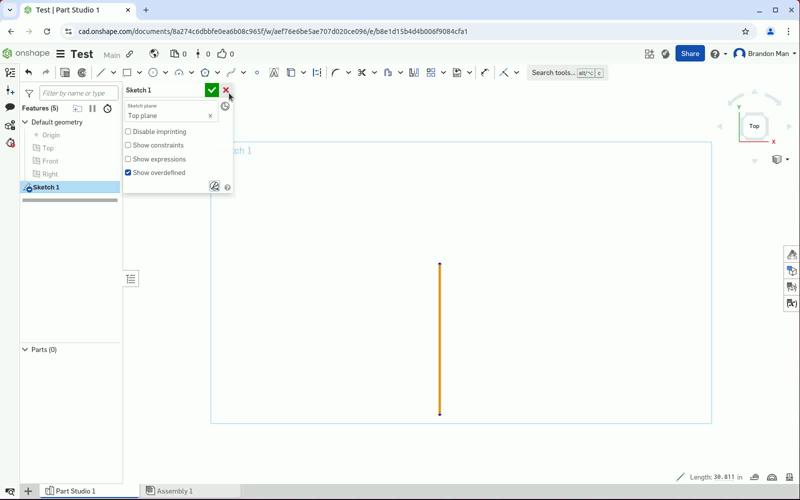
key(shift+h)
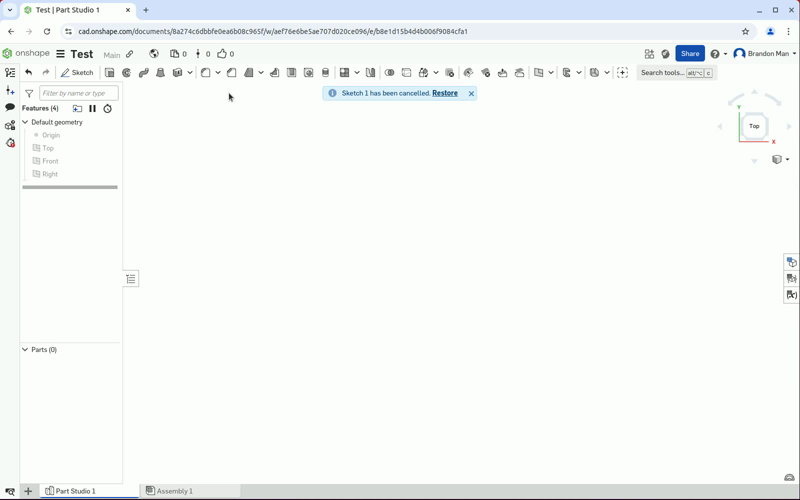
mouse_move(73, 352)
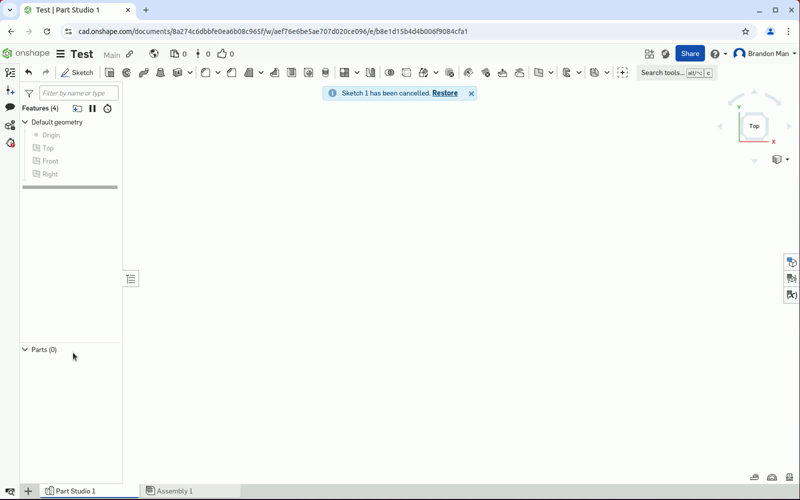
key(y)
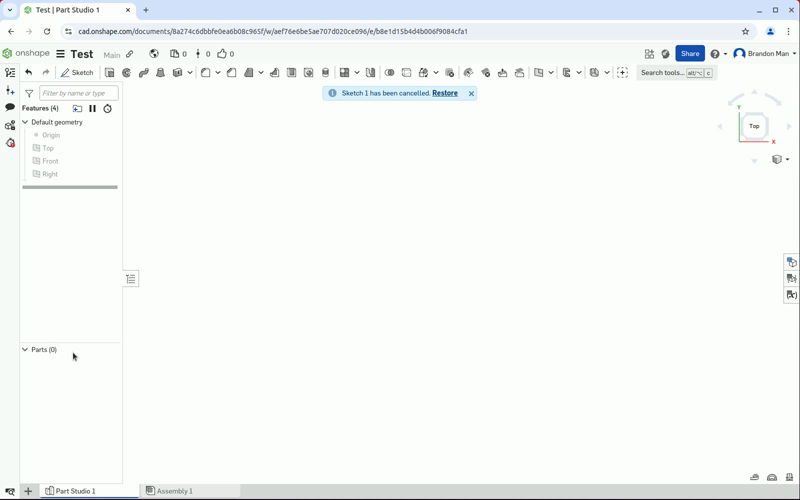
key(shift+p)
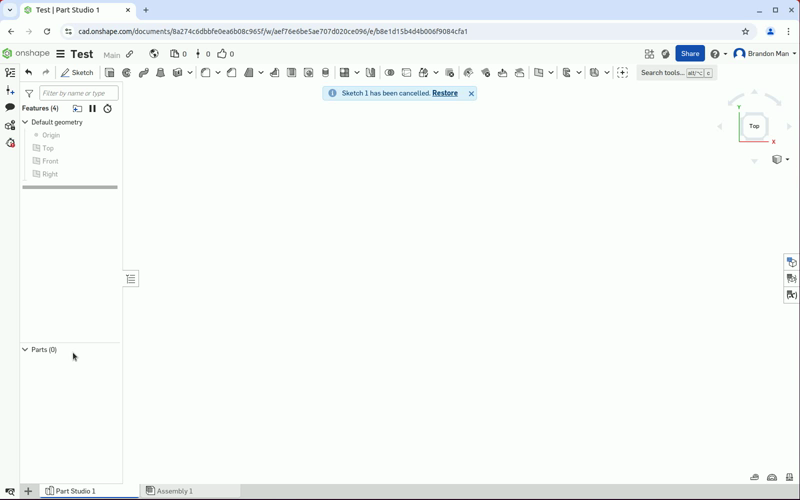
key(space)
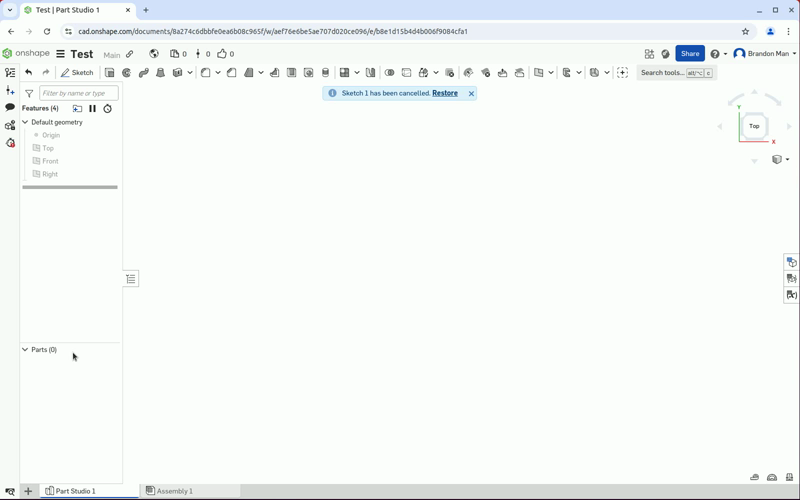
key_down(shift)
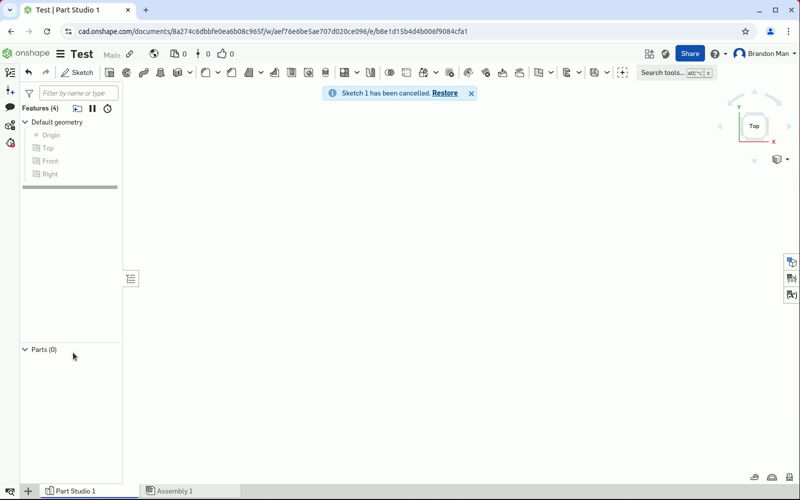
key(up)
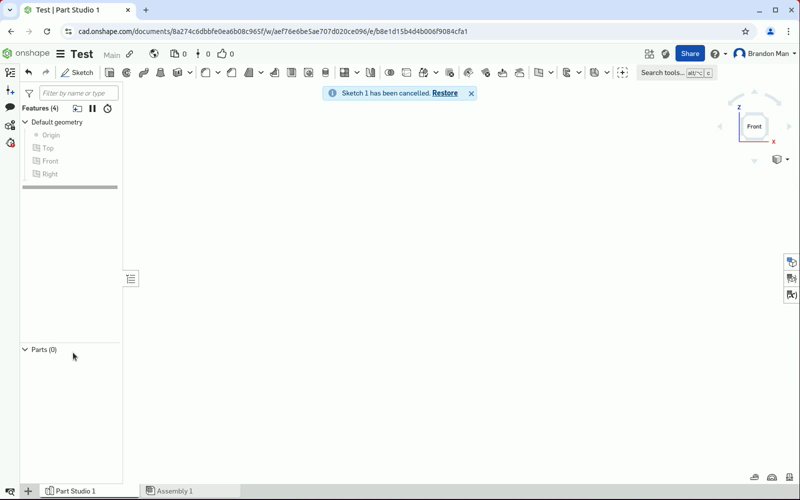
key_up(shift)
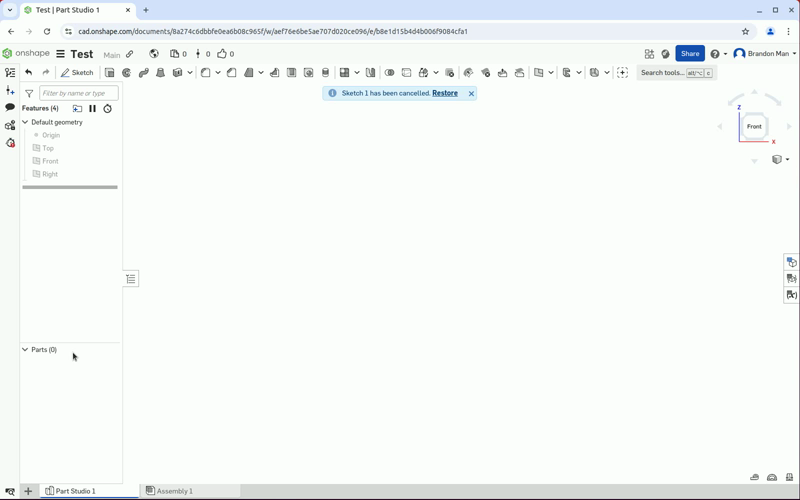
mouse_move(73, 352)
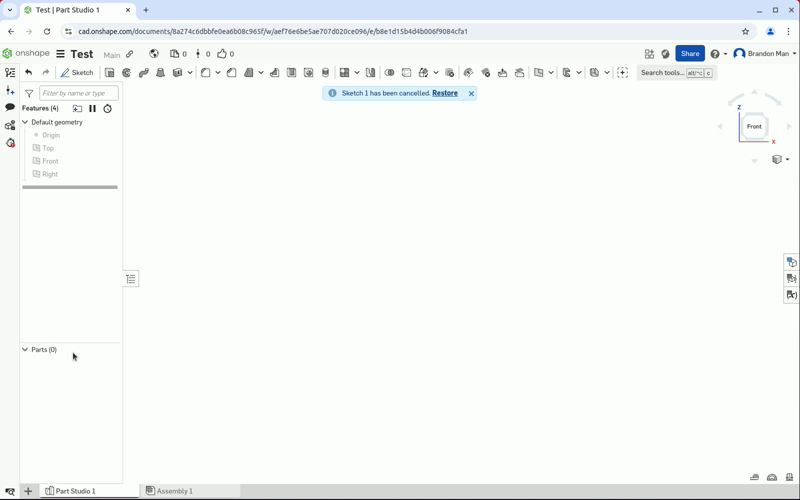
key(shift+y)
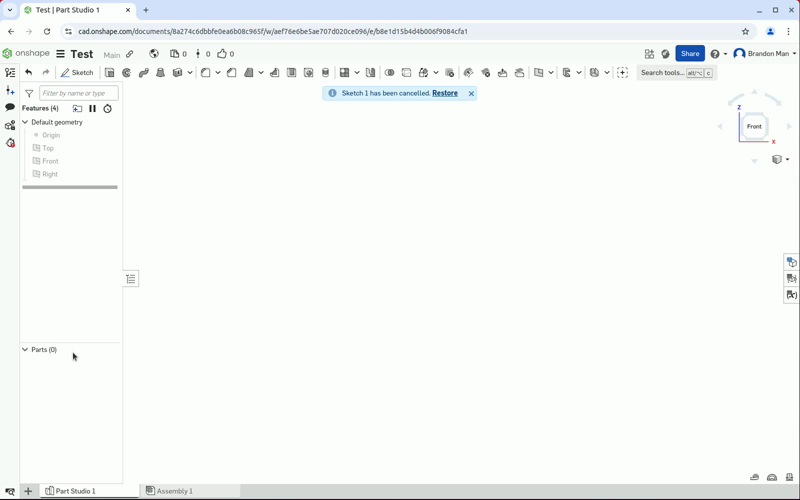
key(shift+s)
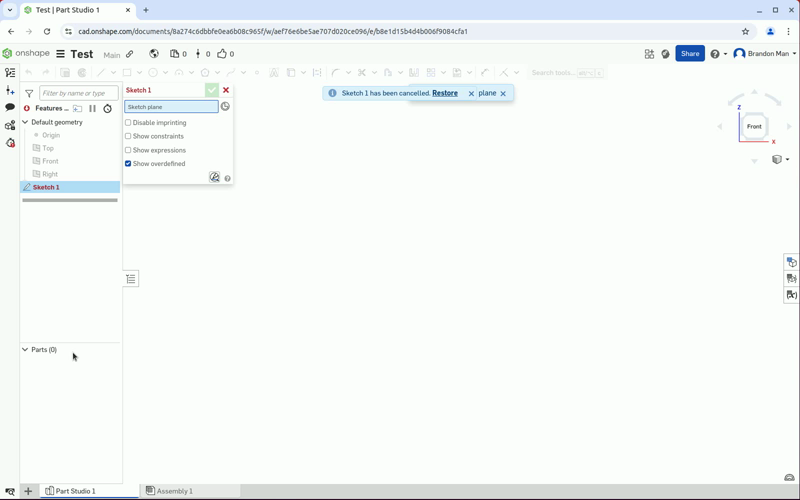
mouse_move(73, 163)
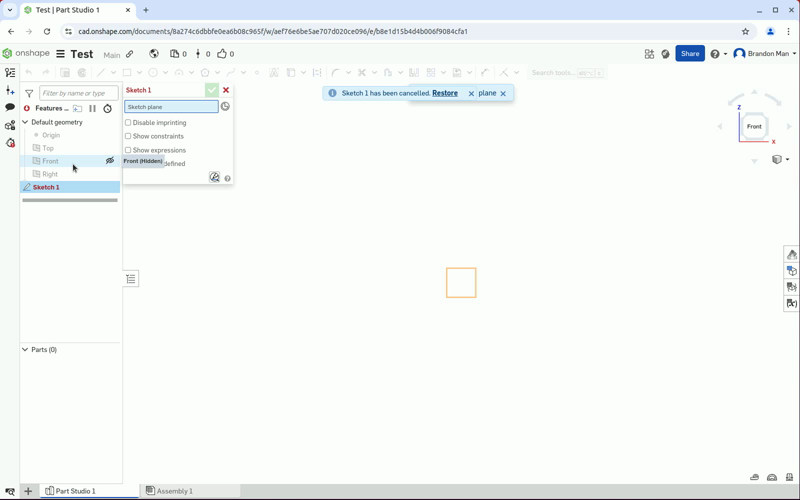
click(73, 163)
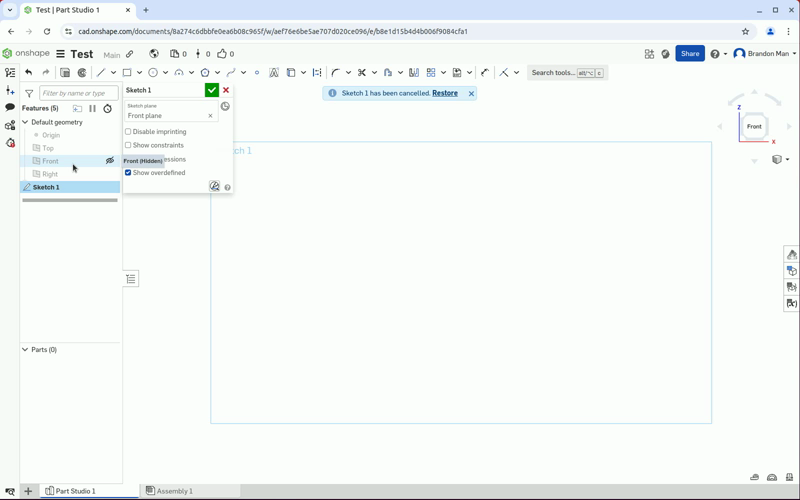
mouse_move(73, 352)
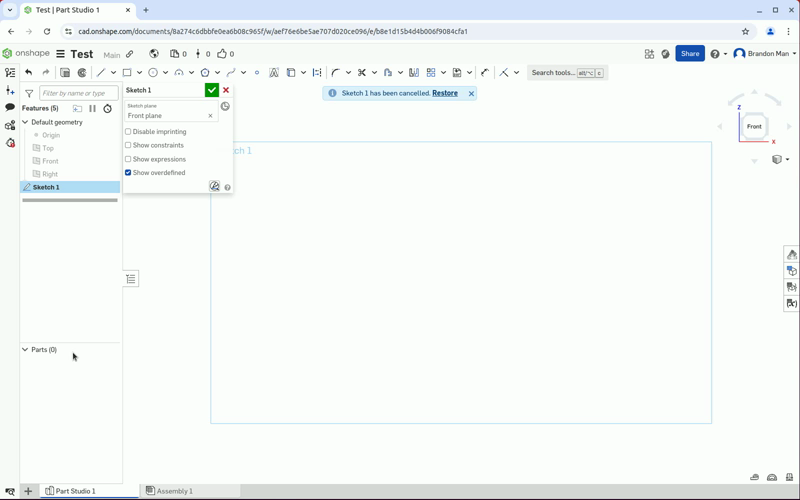
key(y)
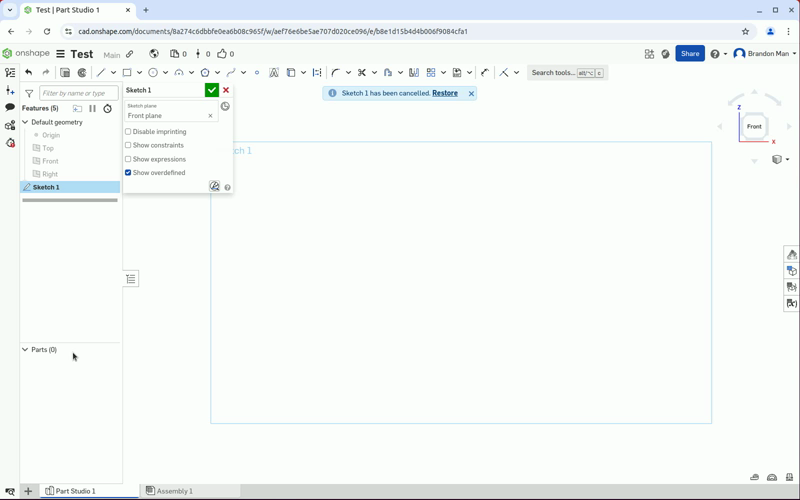
key(c)
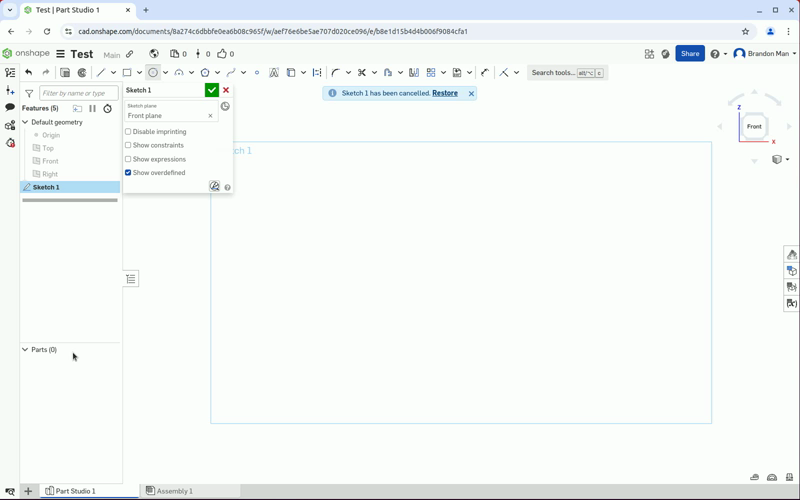
key_down(shift)
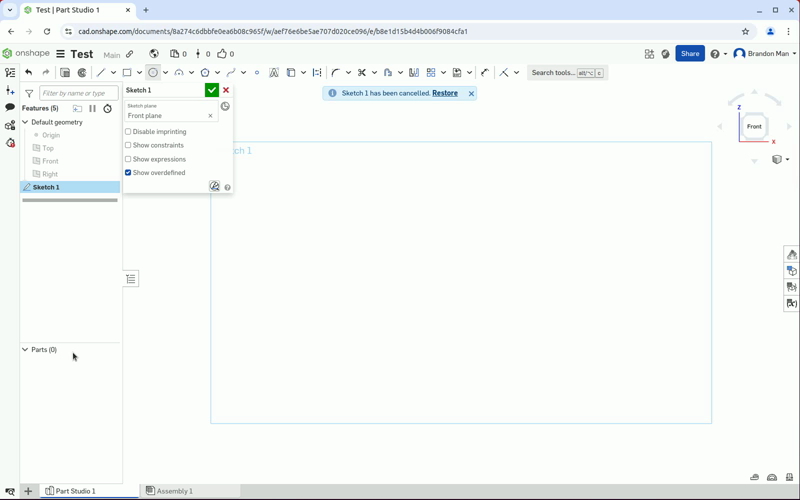
mouse_move(460, 282)
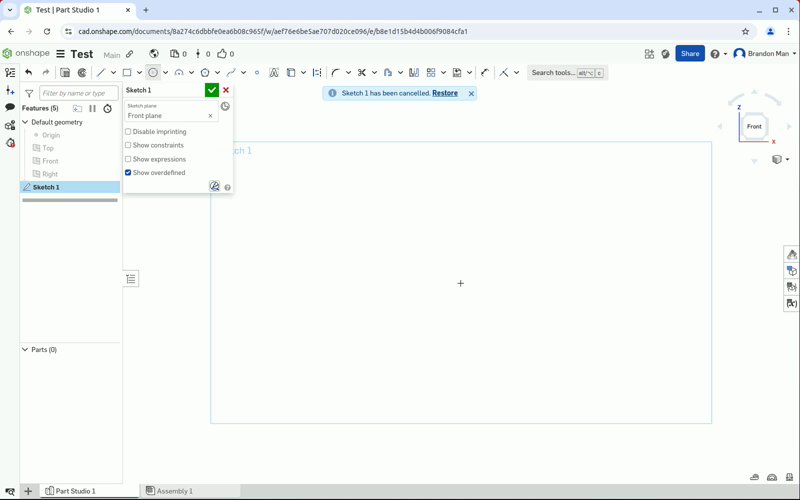
click(460, 282)
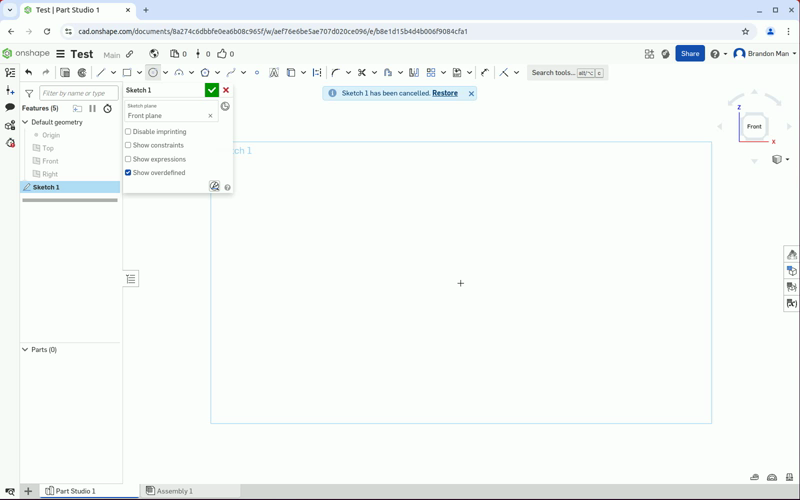
key_up(shift)
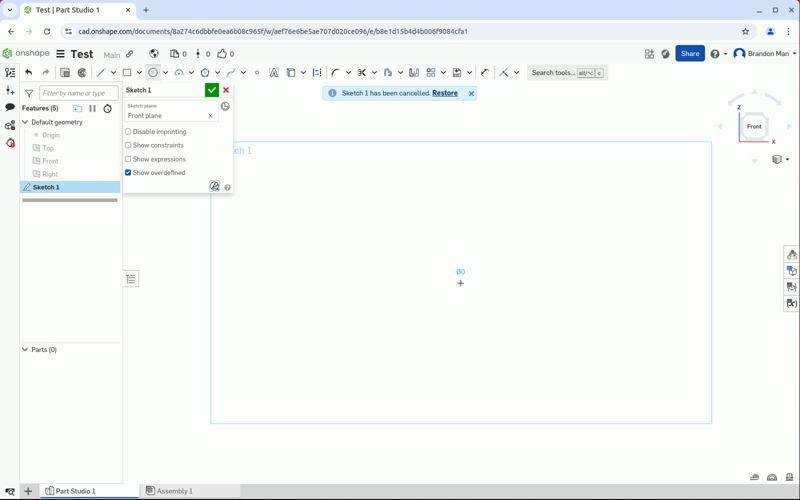
mouse_move(468, 282)
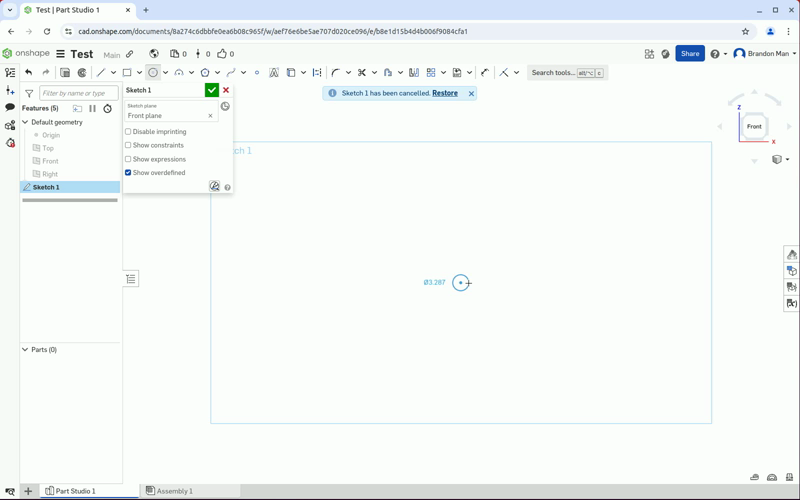
click(468, 282)
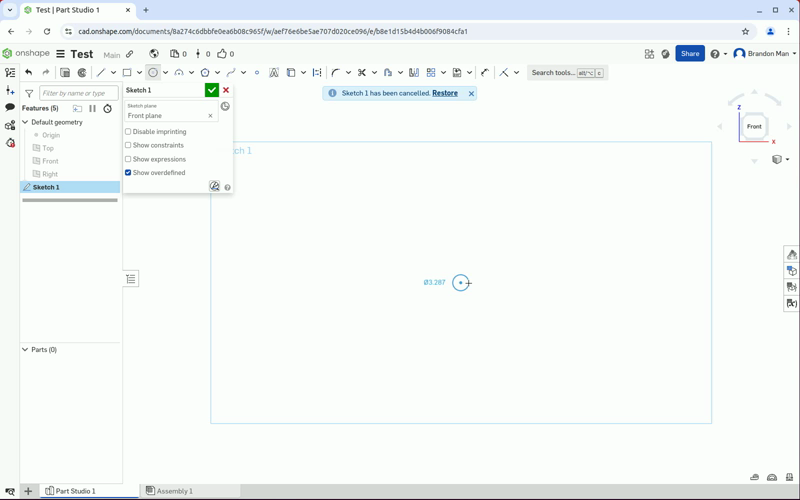
key(esc)
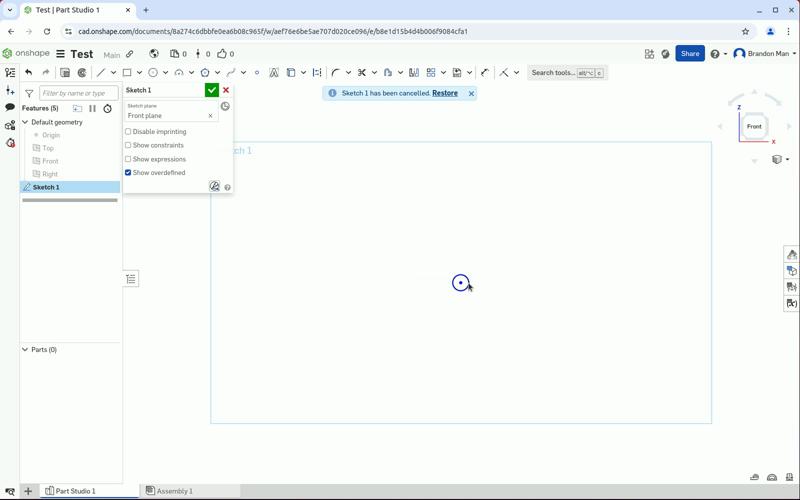
key(c)
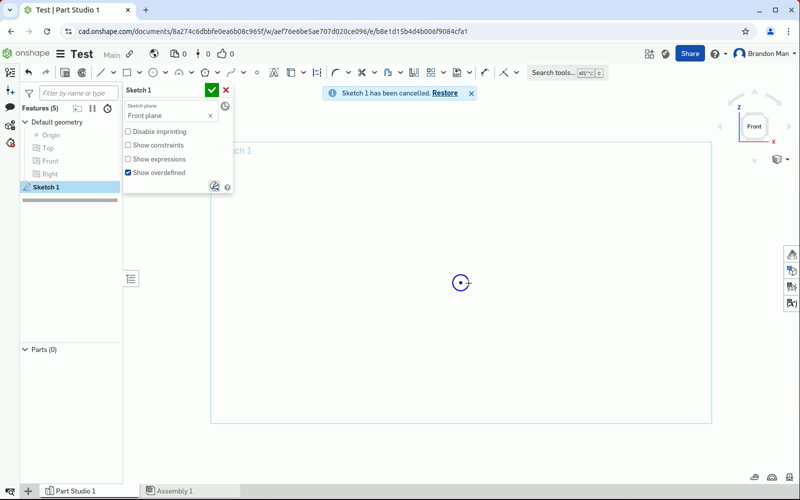
key_down(shift)
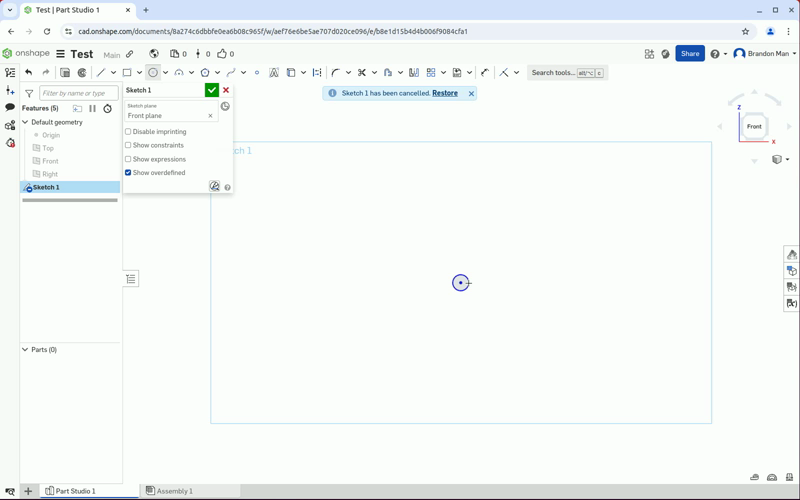
mouse_move(460, 282)
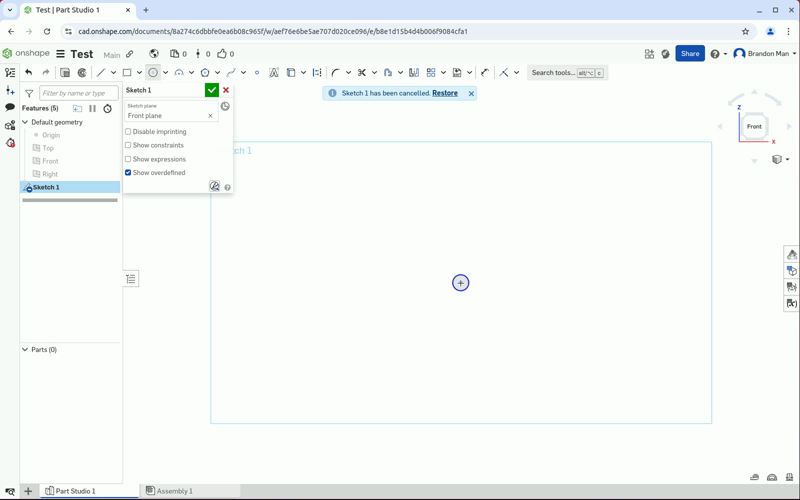
click(460, 282)
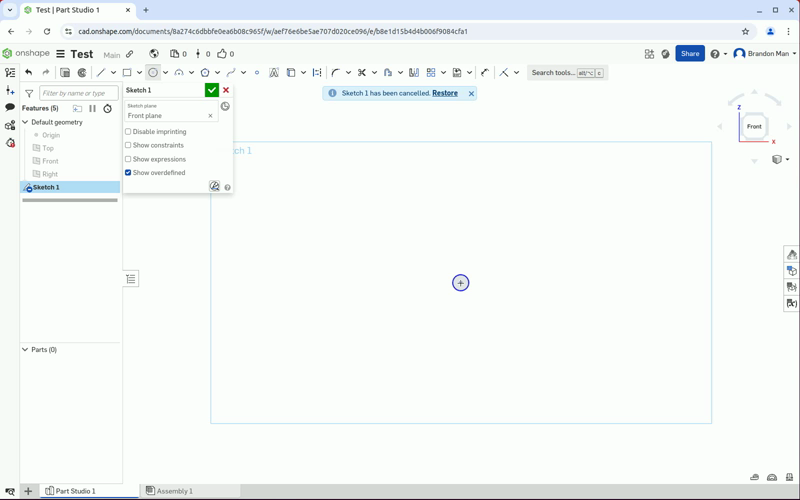
key_up(shift)
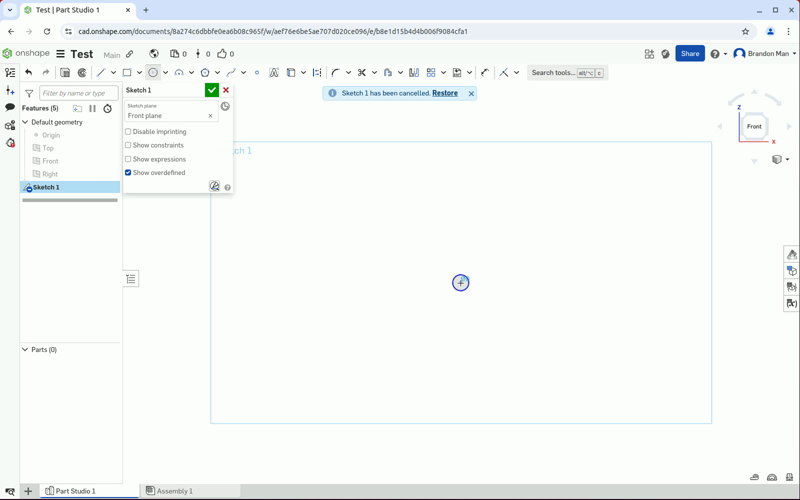
mouse_move(465, 282)
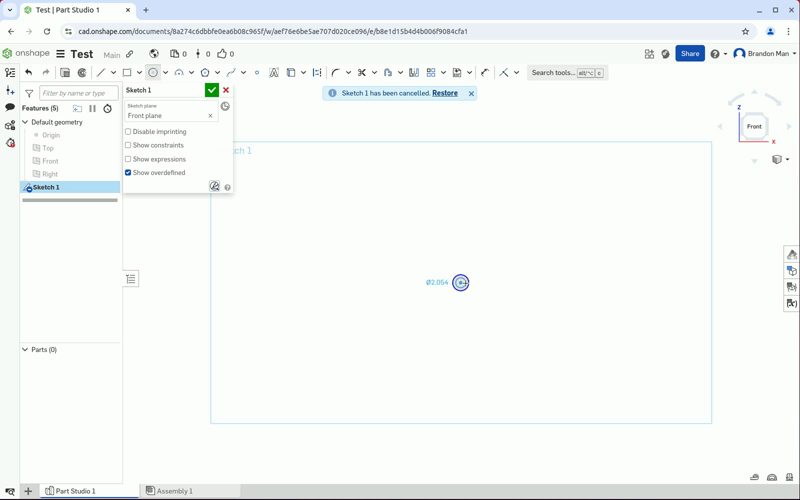
scroll(6)
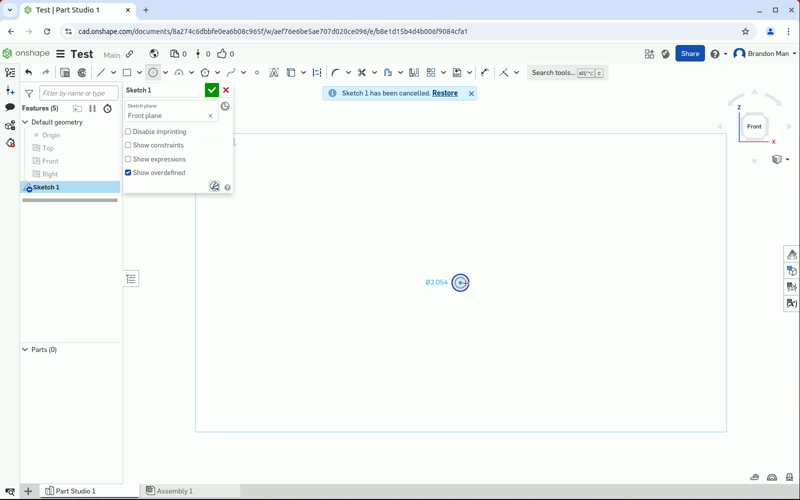
scroll(6)
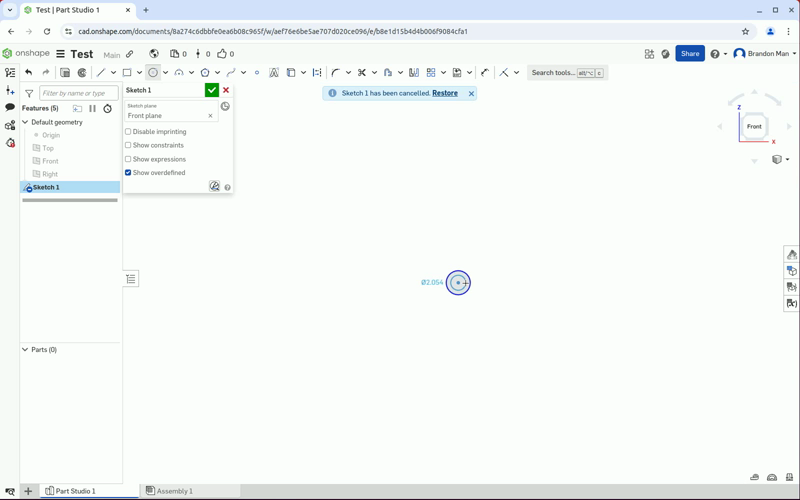
scroll(6)
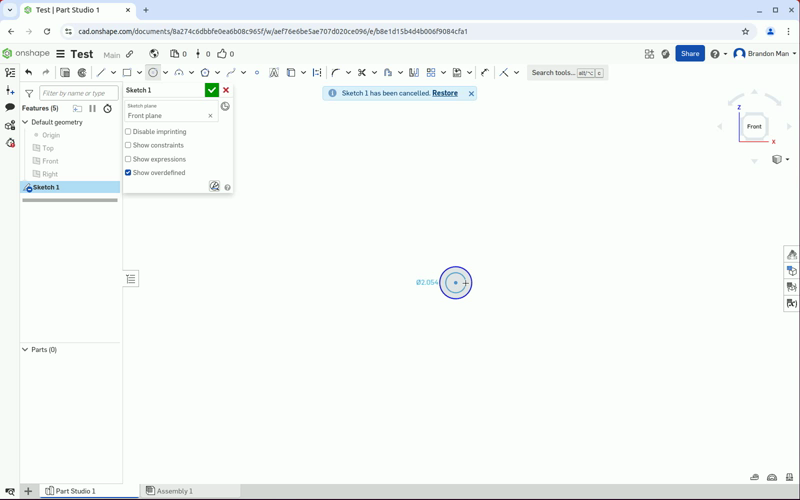
scroll(6)
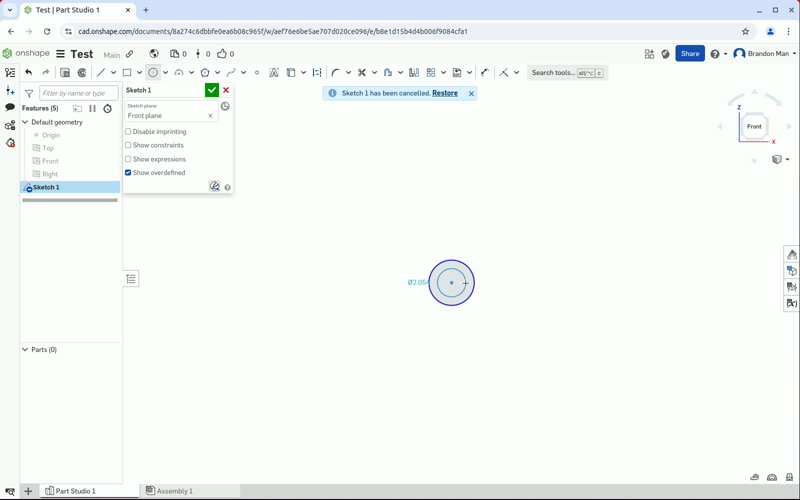
scroll(6)
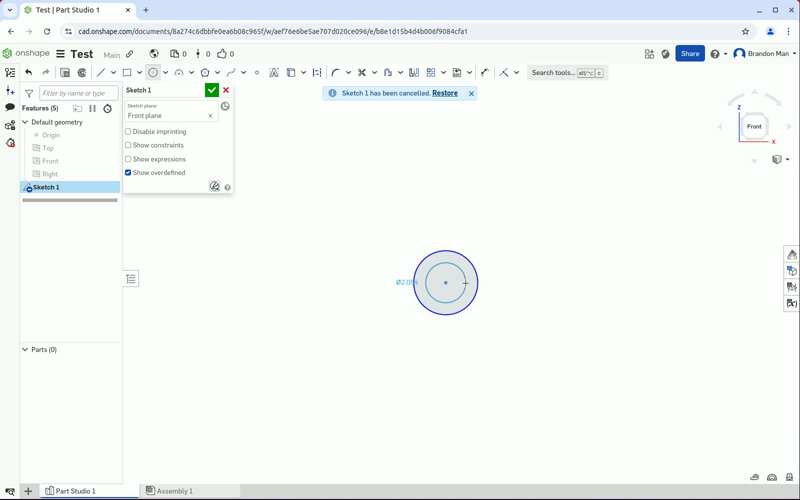
scroll(6)
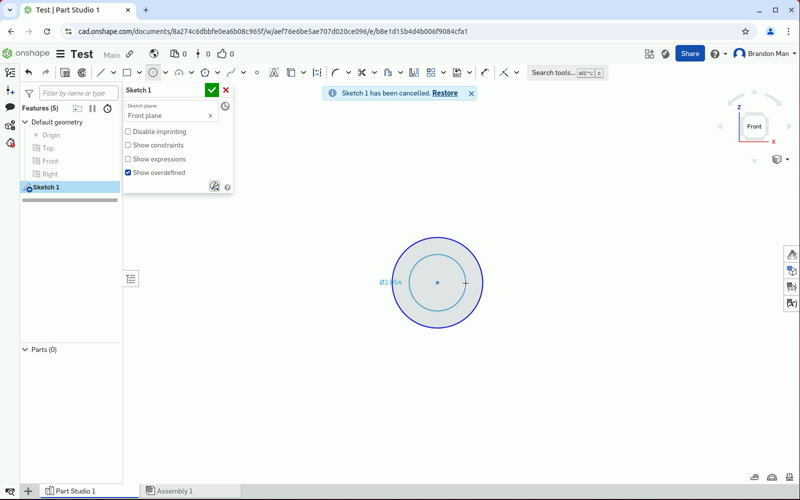
scroll(6)
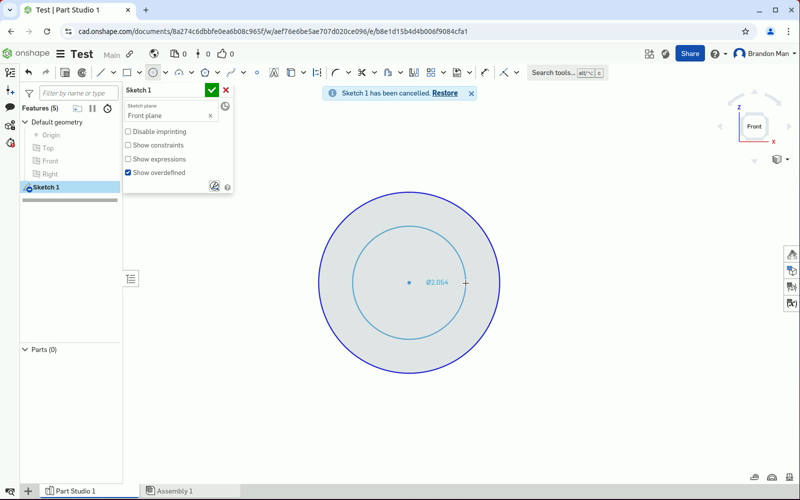
click(465, 282)
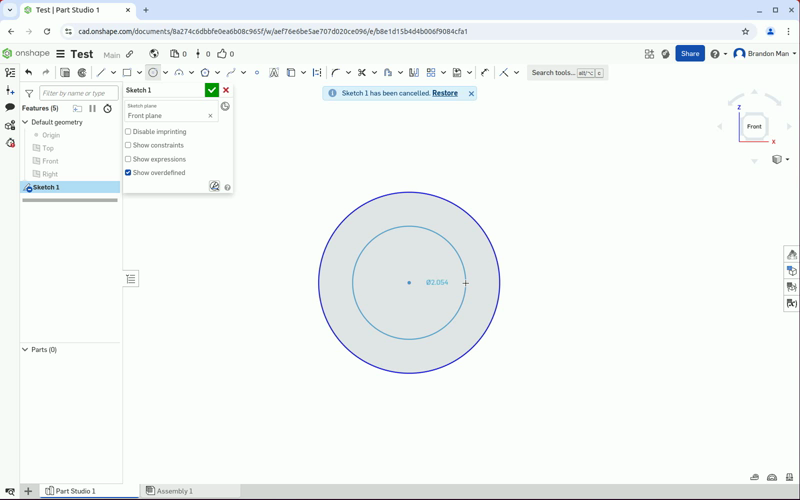
scroll(-6)
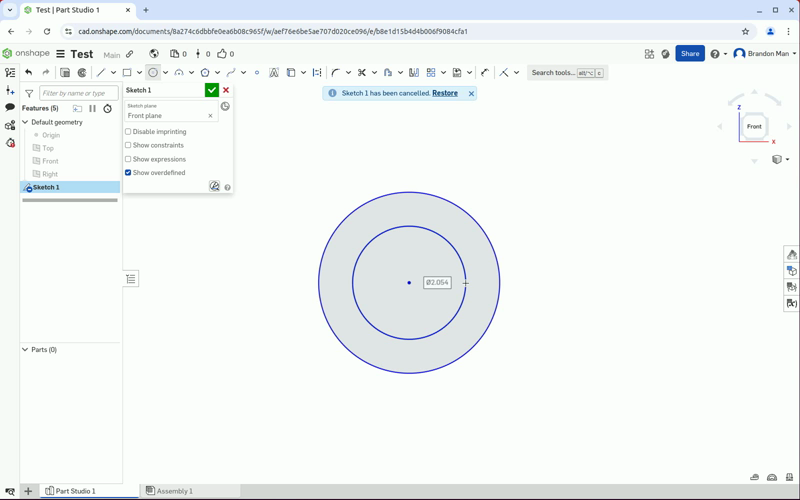
scroll(-6)
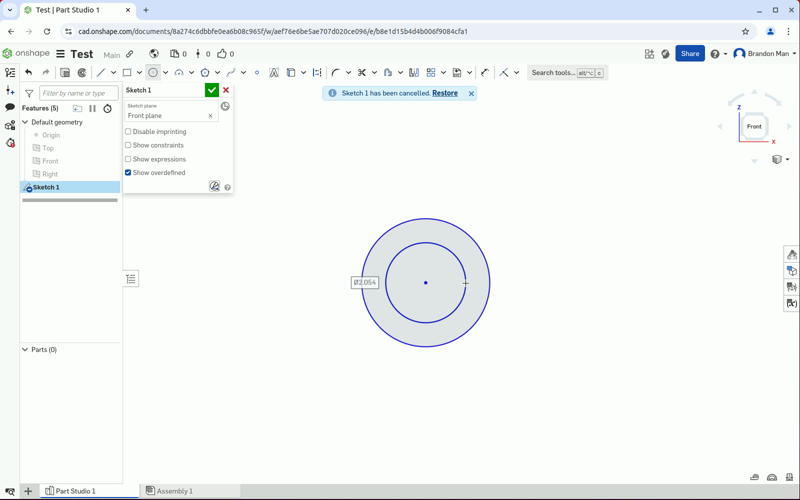
scroll(-6)
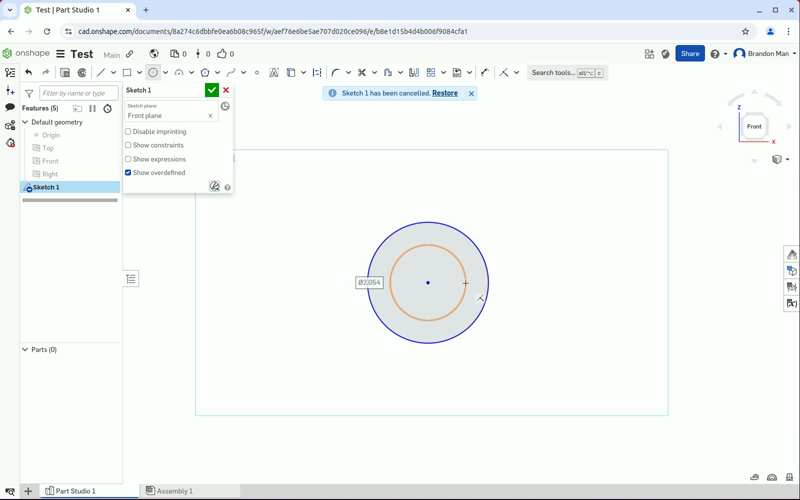
scroll(-6)
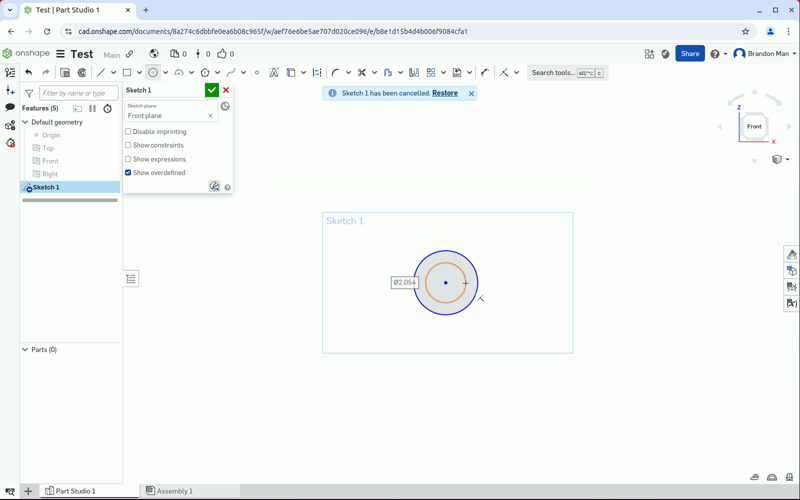
scroll(-6)
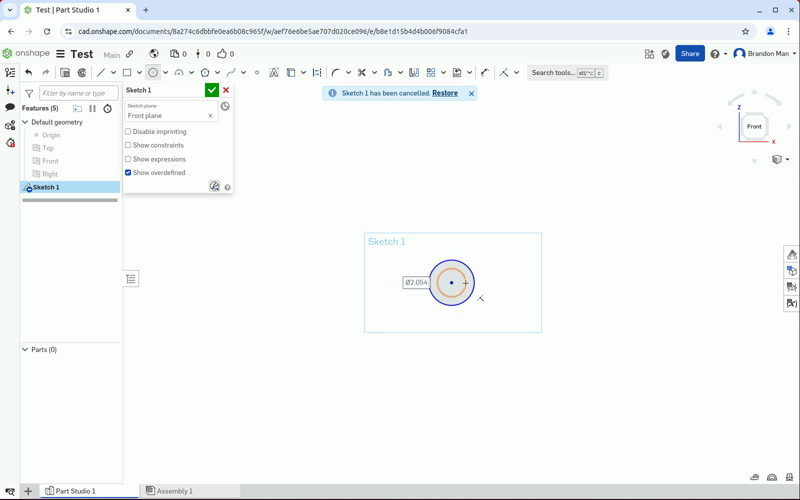
scroll(-6)
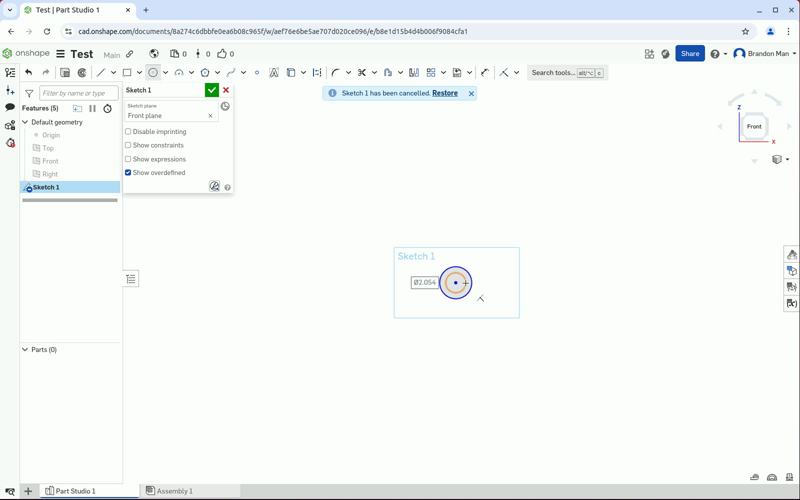
scroll(-6)
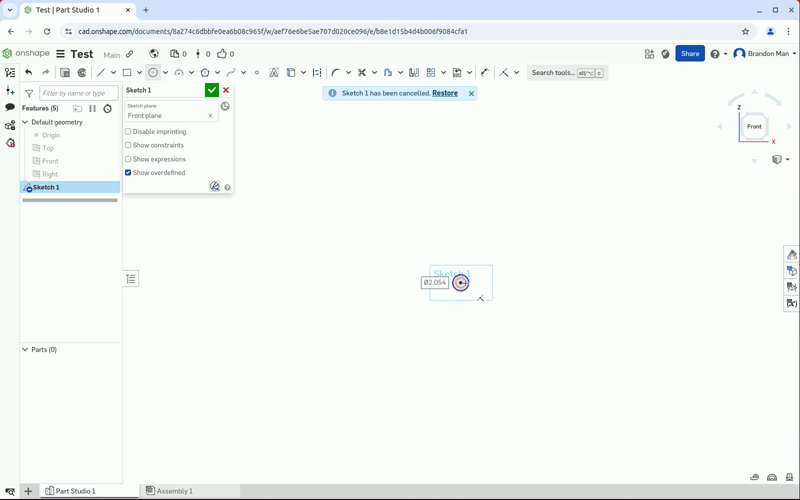
key(esc)
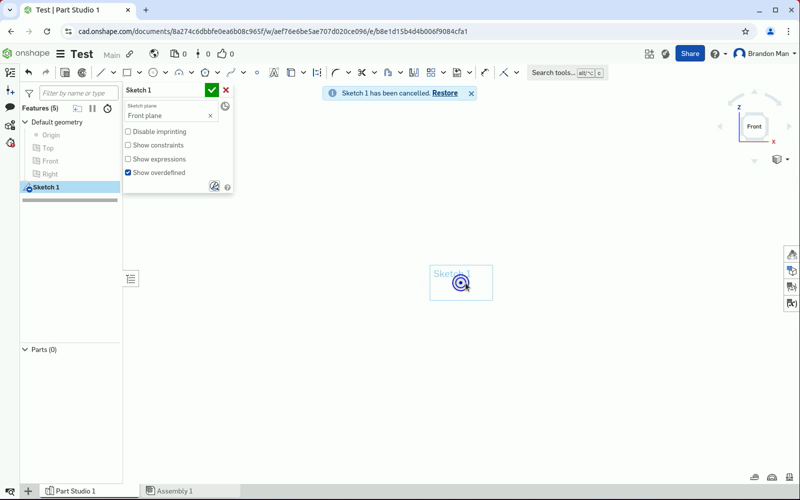
mouse_move(458, 278)
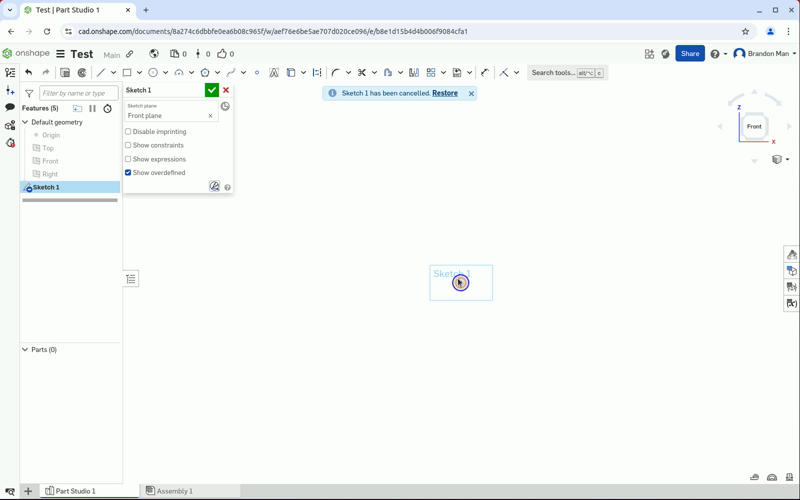
scroll(6)
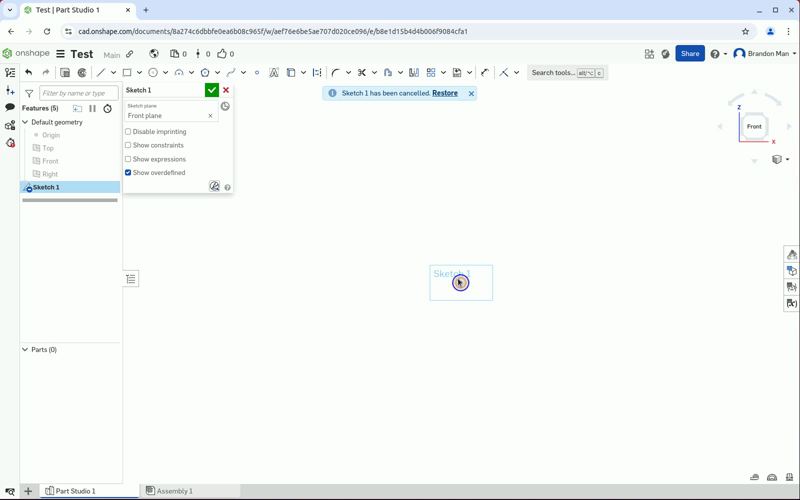
scroll(6)
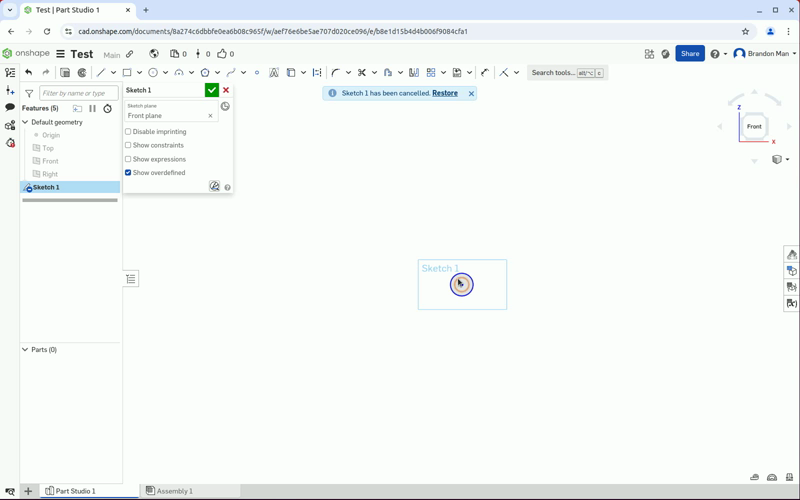
scroll(6)
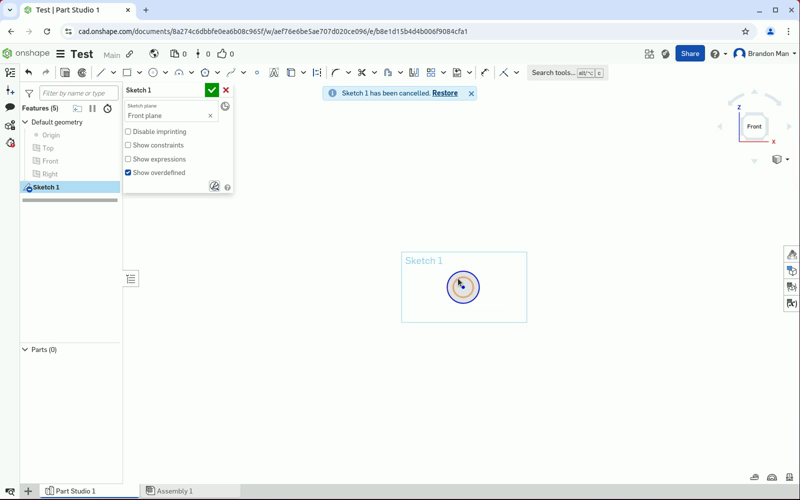
scroll(6)
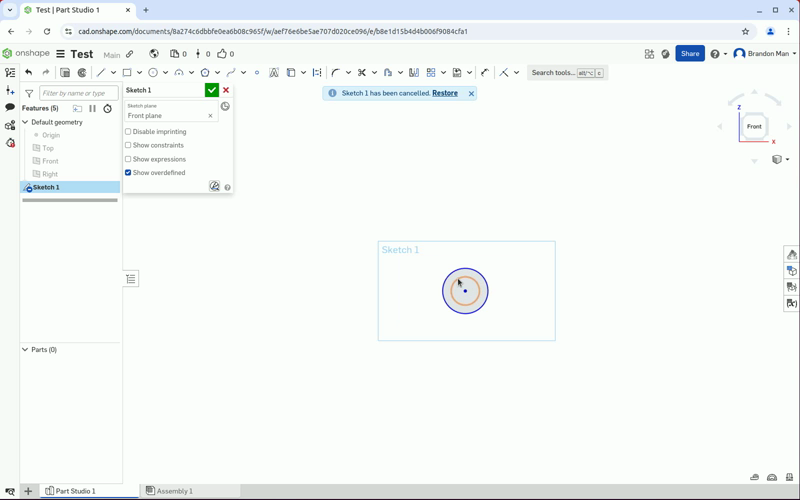
scroll(6)
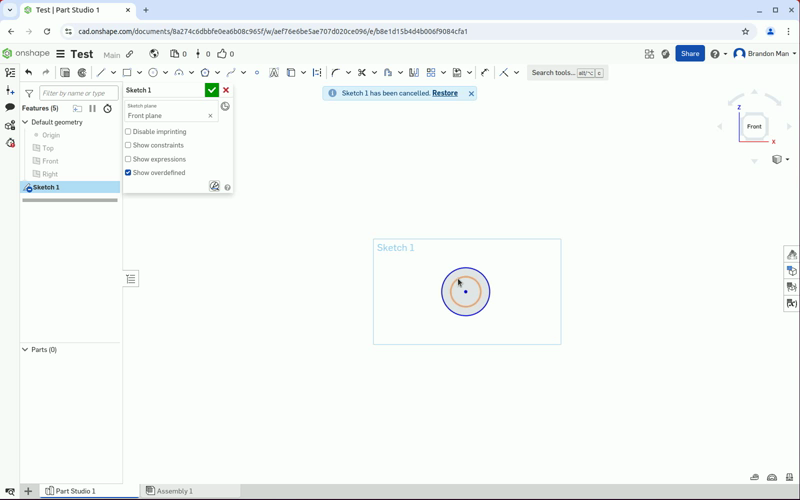
scroll(6)
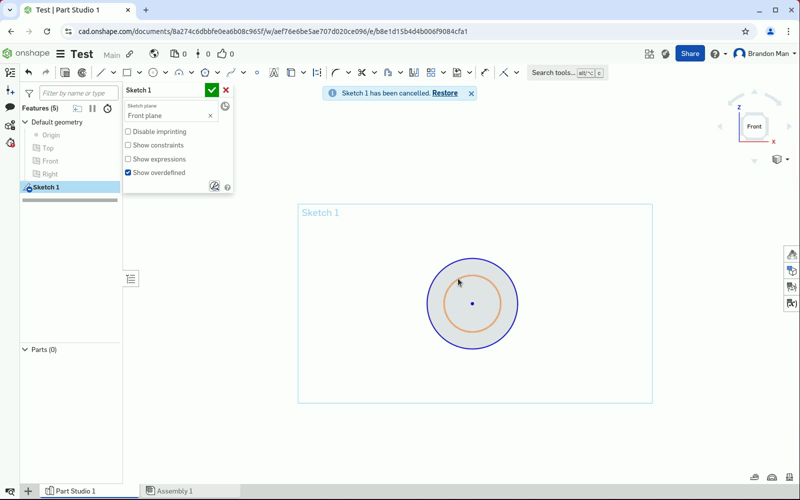
scroll(6)
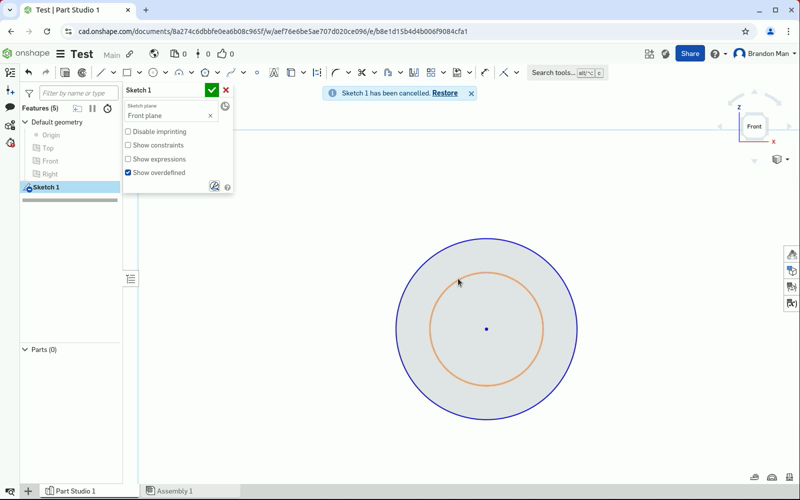
click(458, 278)
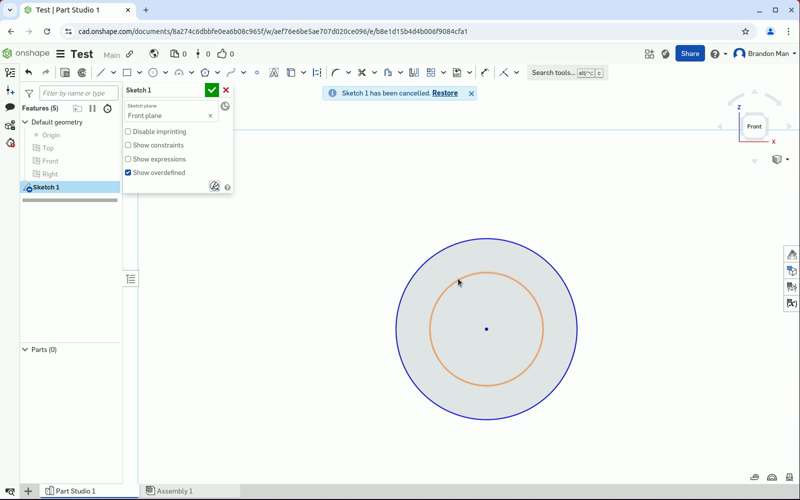
scroll(-6)
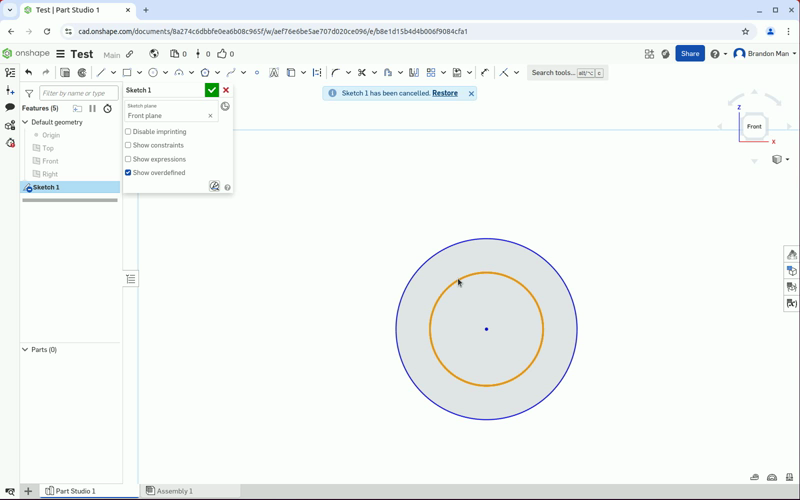
scroll(-6)
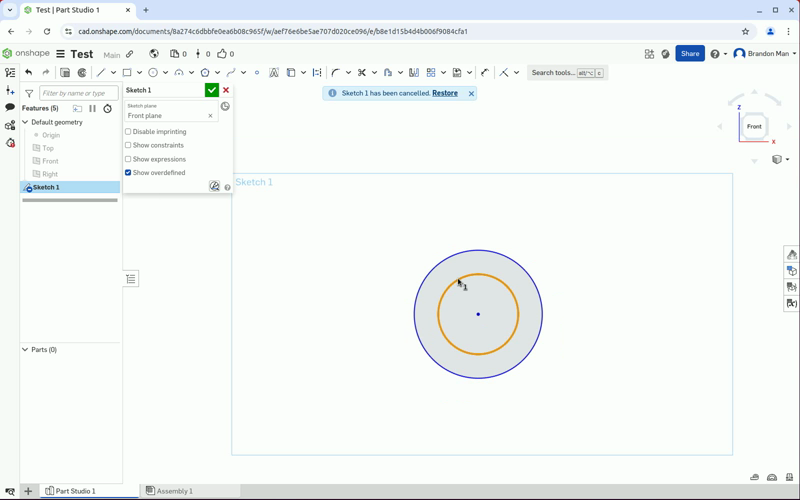
scroll(-6)
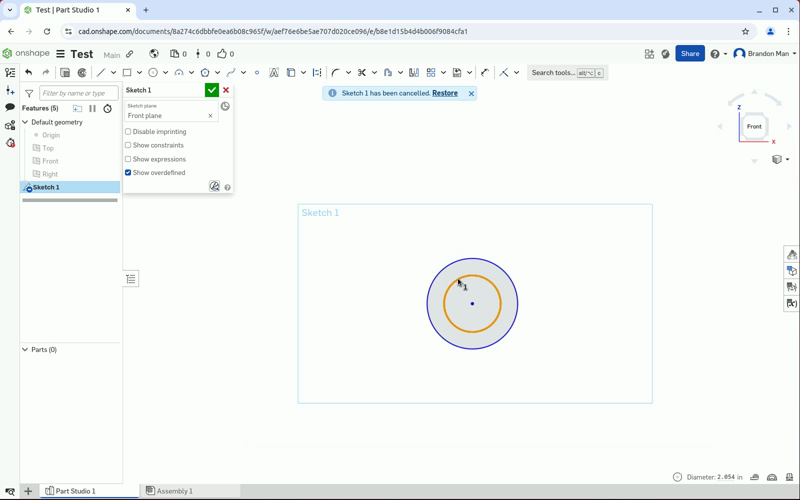
scroll(-6)
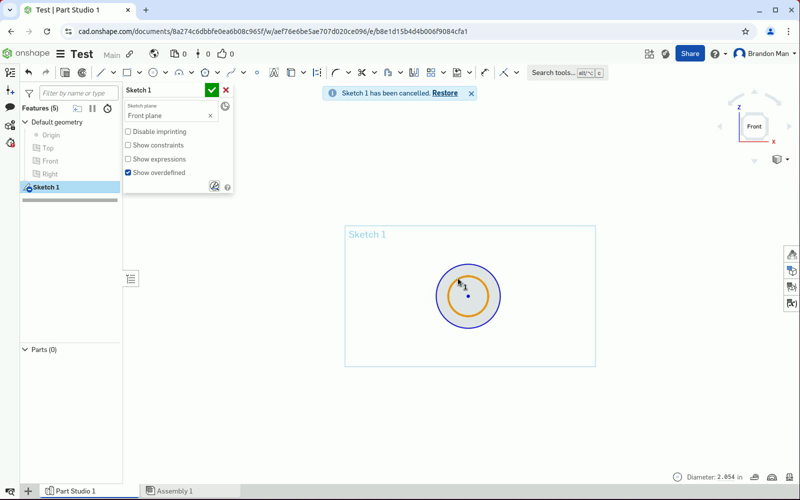
scroll(-6)
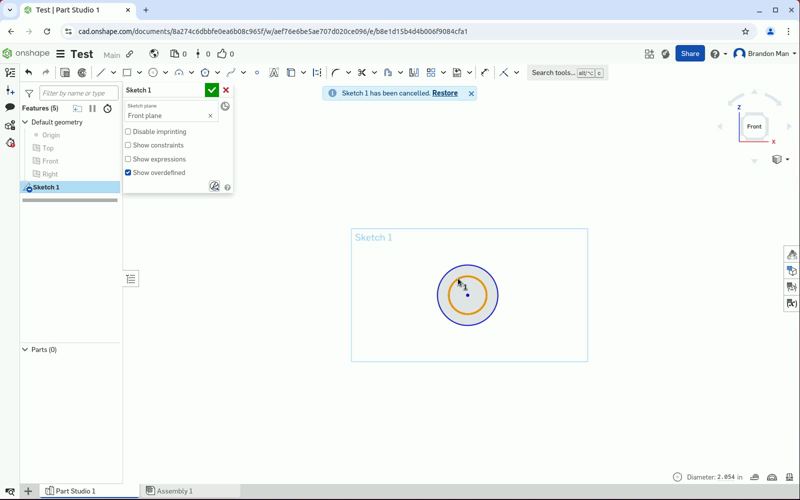
scroll(-6)
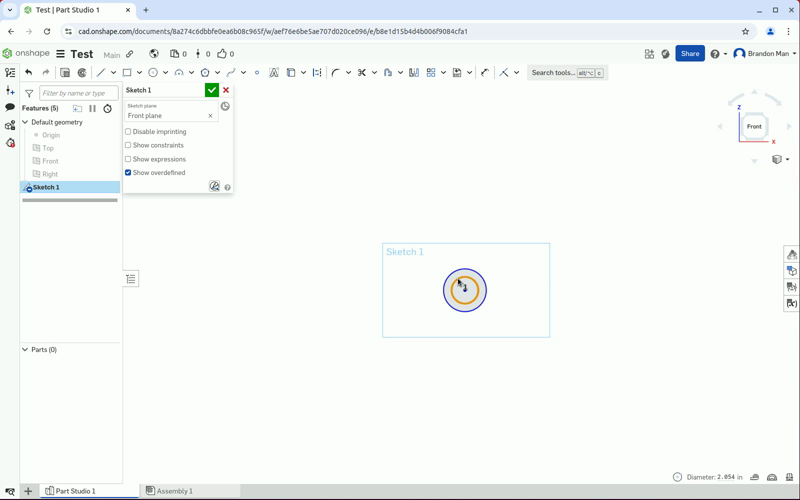
scroll(-6)
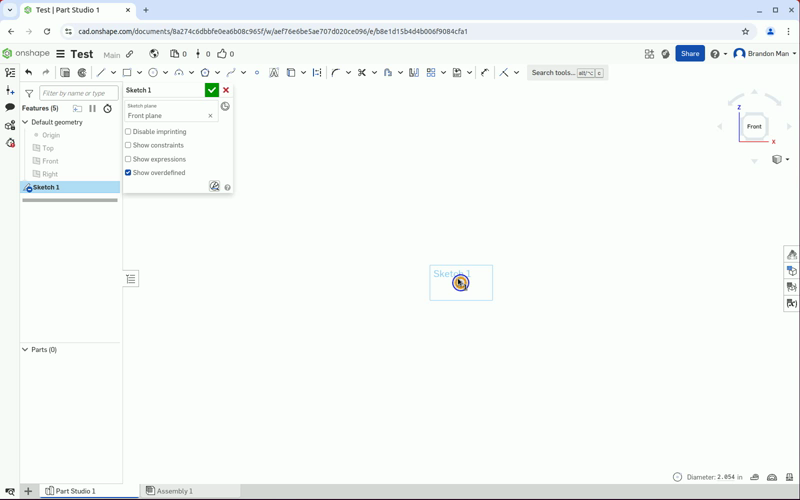
mouse_move(73, 352)
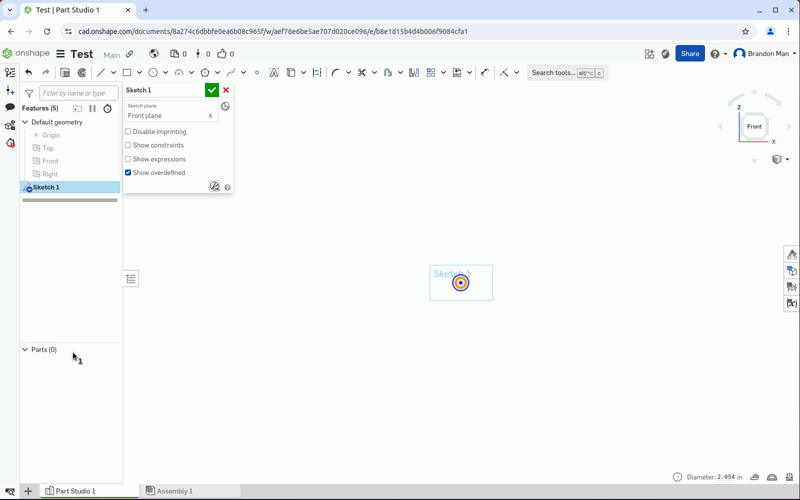
key(shift+y)
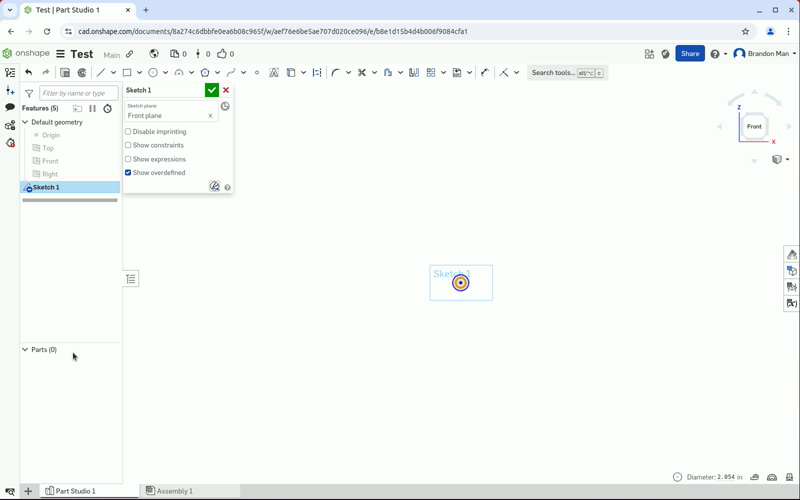
key(shift+e)
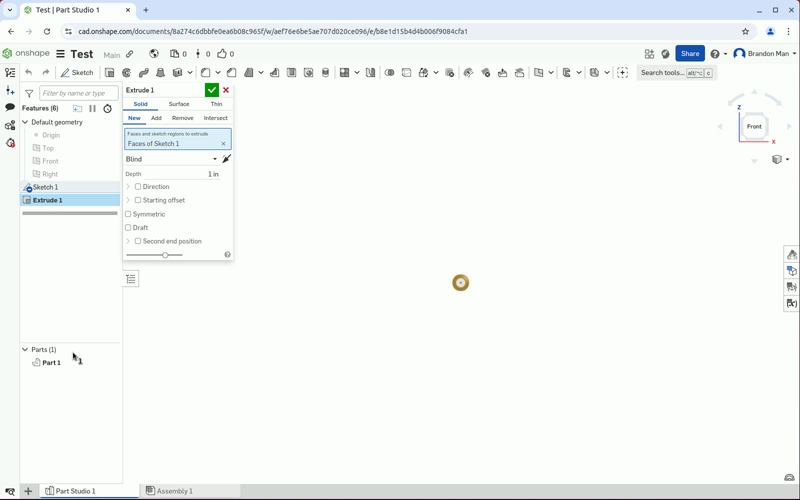
mouse_move(143, 106)
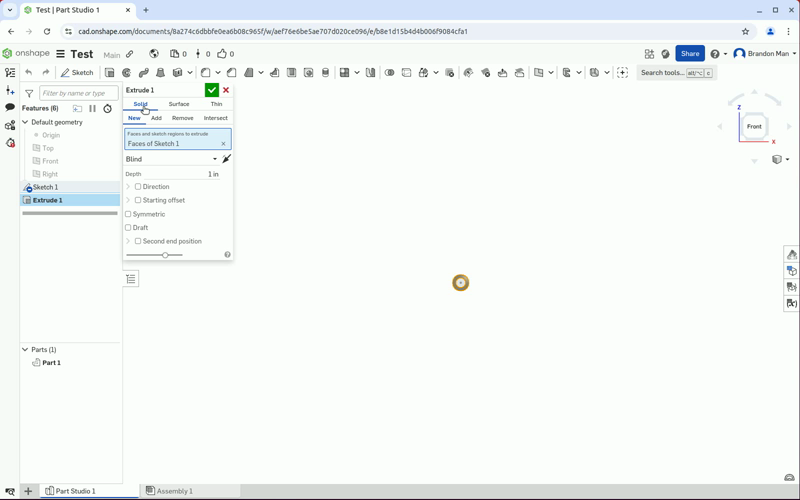
click(143, 106)
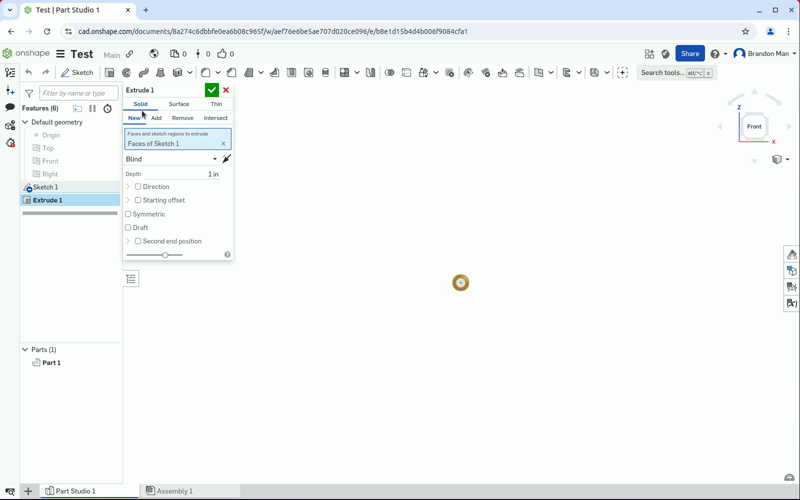
mouse_move(137, 120)
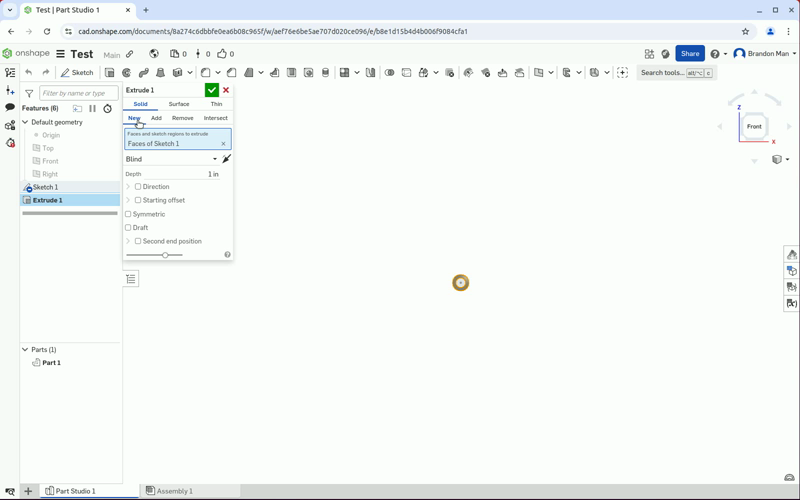
click(137, 120)
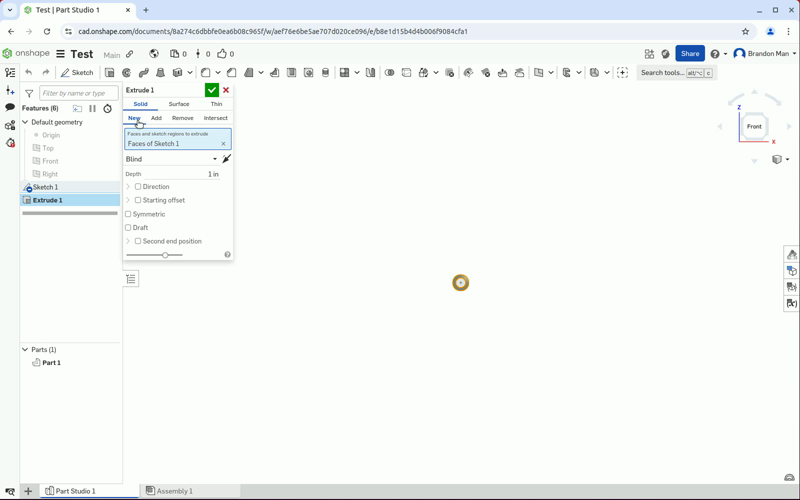
key(tab, 4)
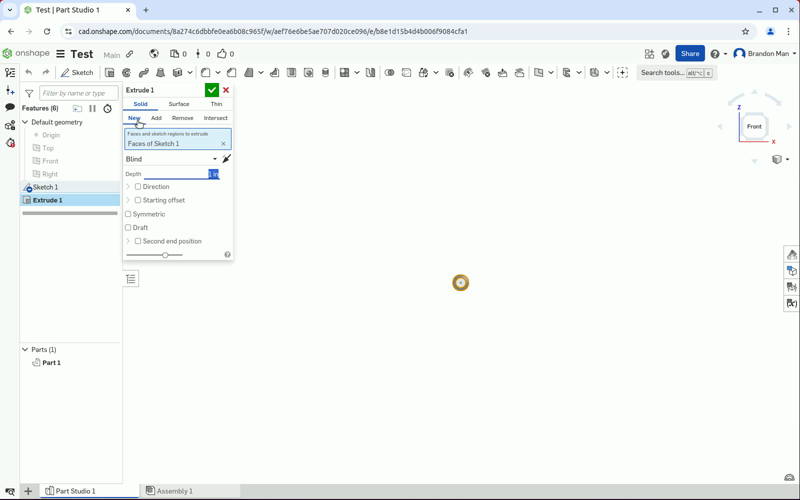
text(1.926)
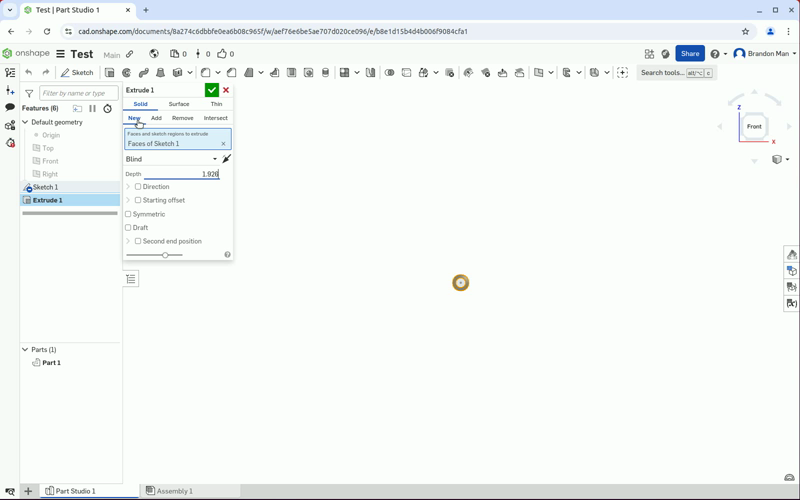
key(enter)
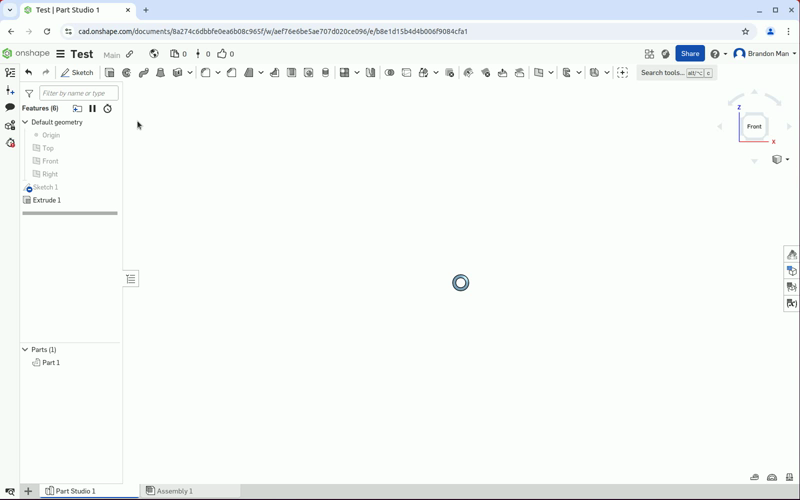
key(shift+h)
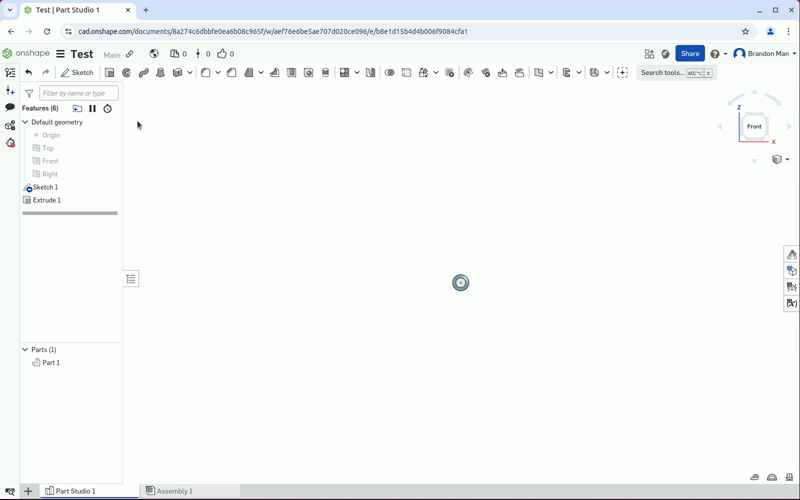
key(shift+h)
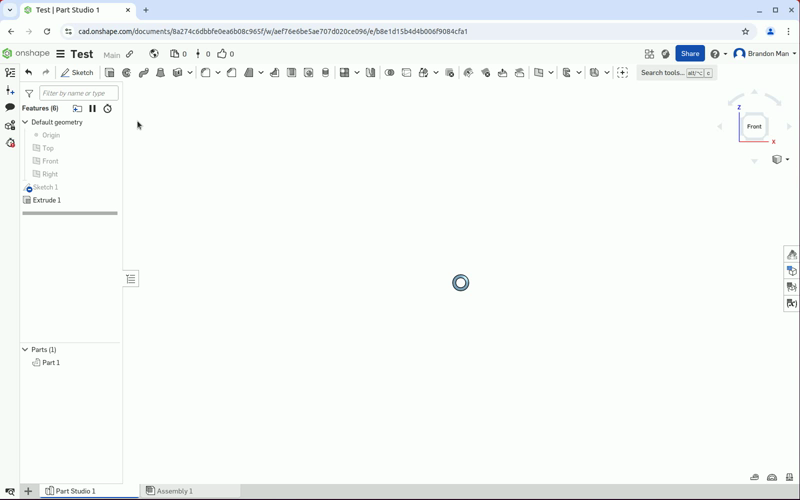
mouse_move(73, 189)
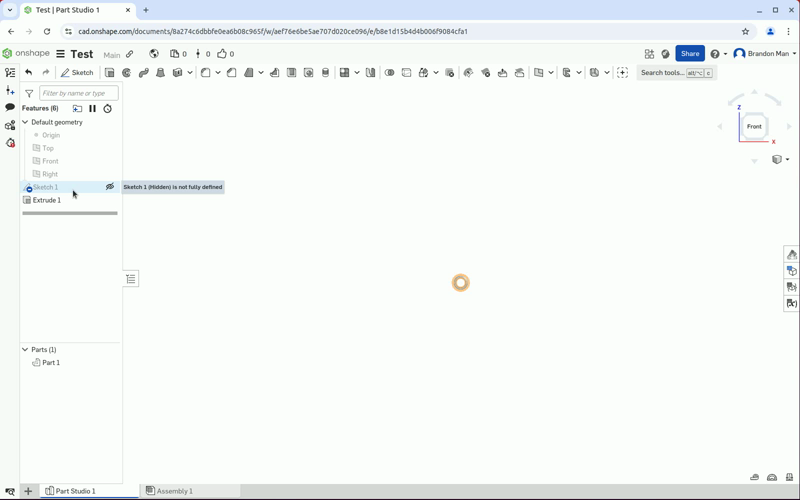
click(73, 189)
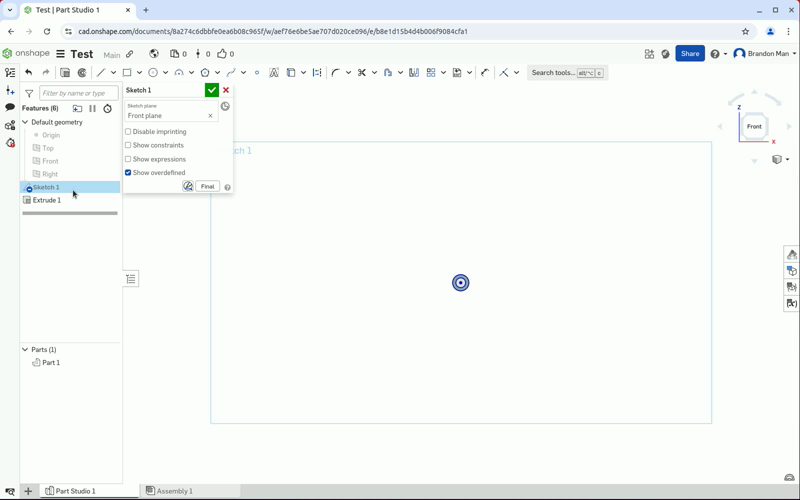
mouse_move(229, 92)
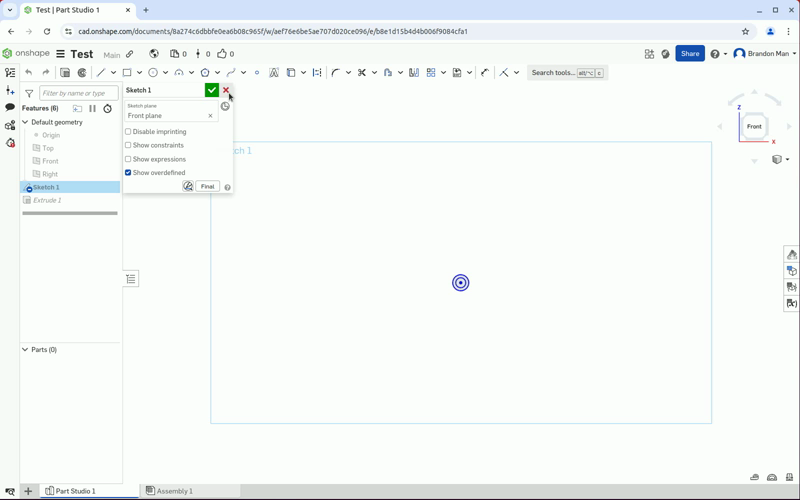
click(229, 92)
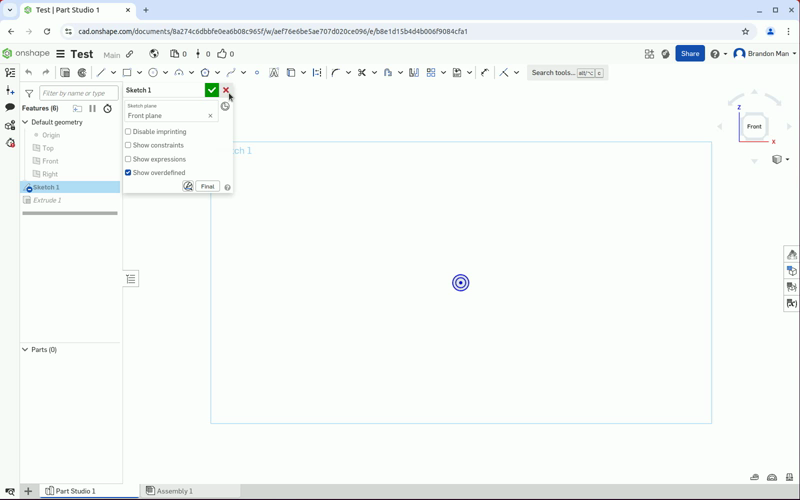
key(shift+s)
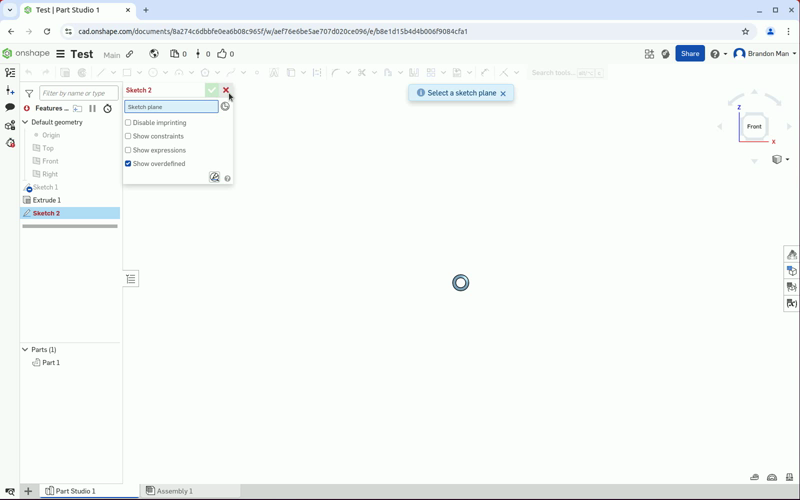
mouse_move(73, 163)
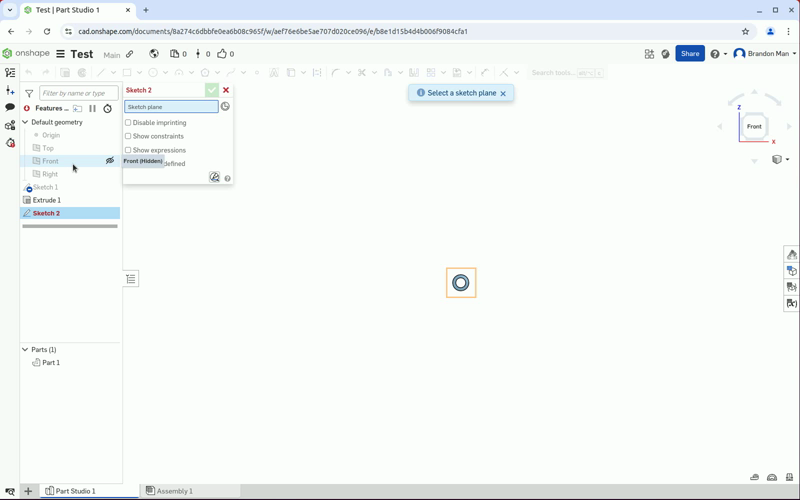
click(73, 163)
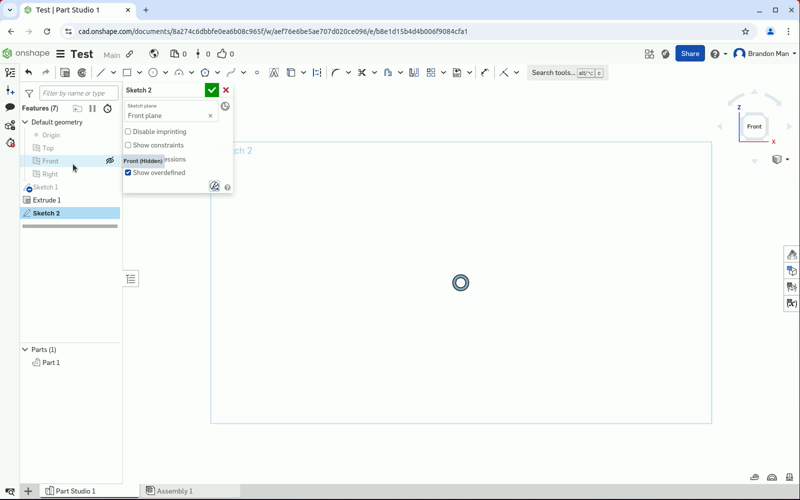
mouse_move(73, 352)
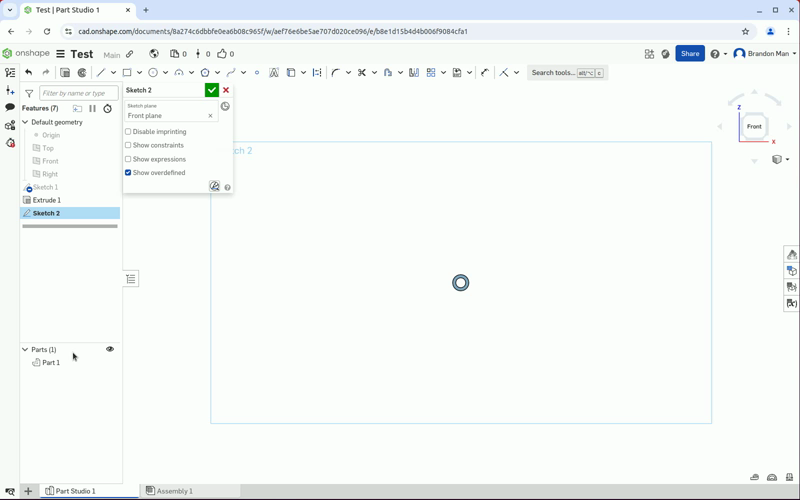
key(y)
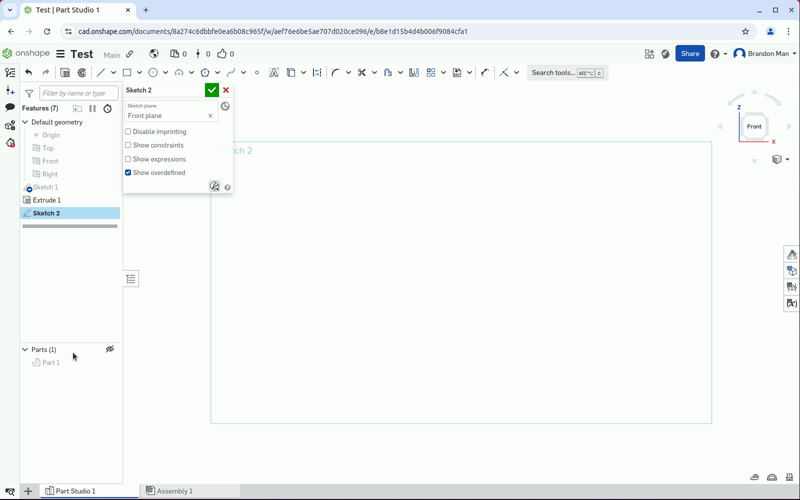
key(l)
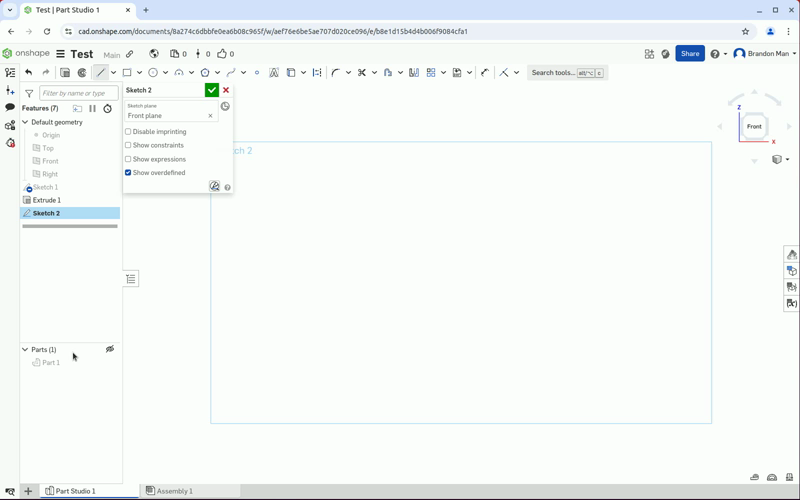
key_down(shift)
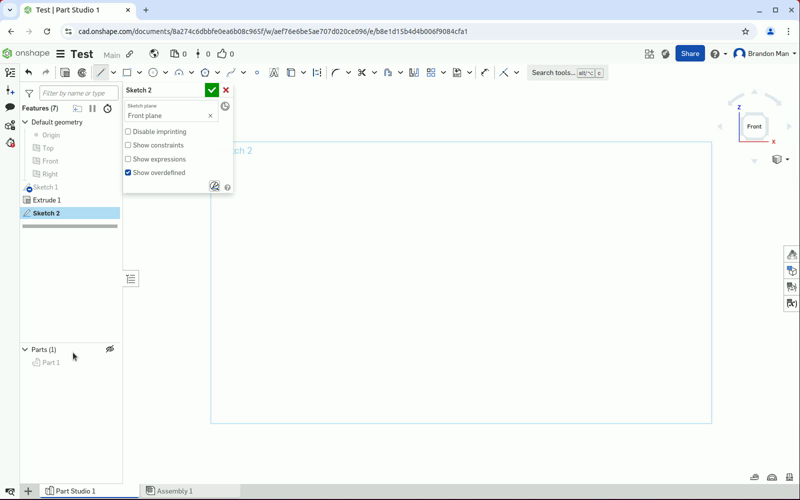
mouse_move(460, 291)
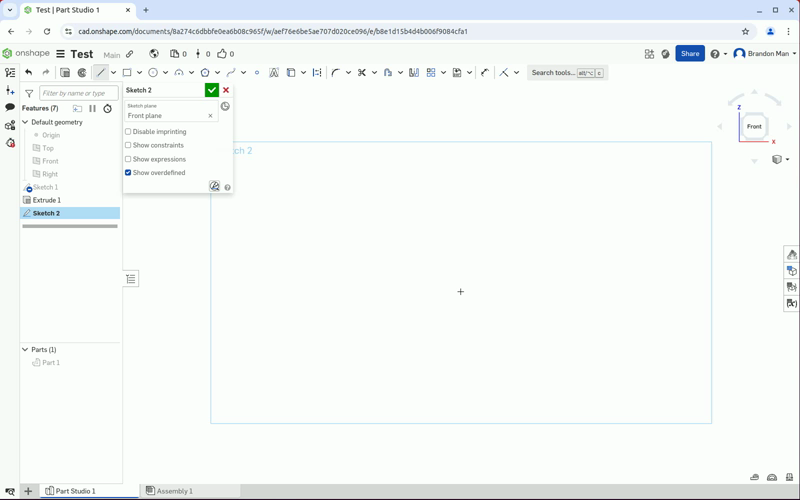
click(460, 291)
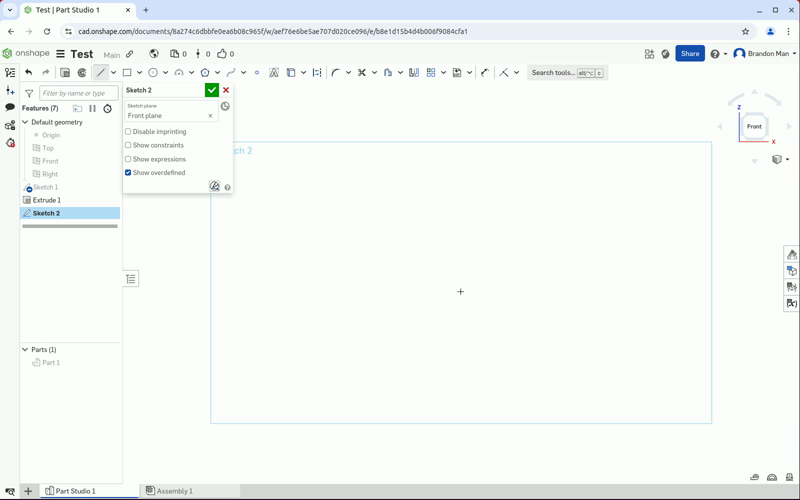
key_up(shift)
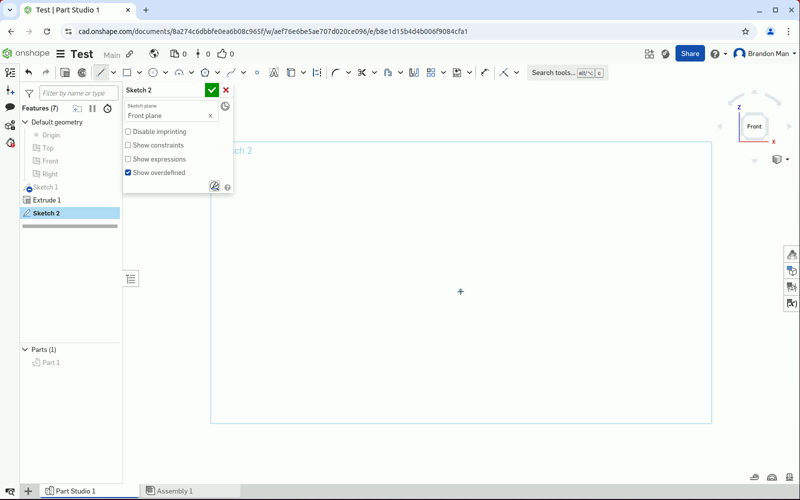
key_down(shift)
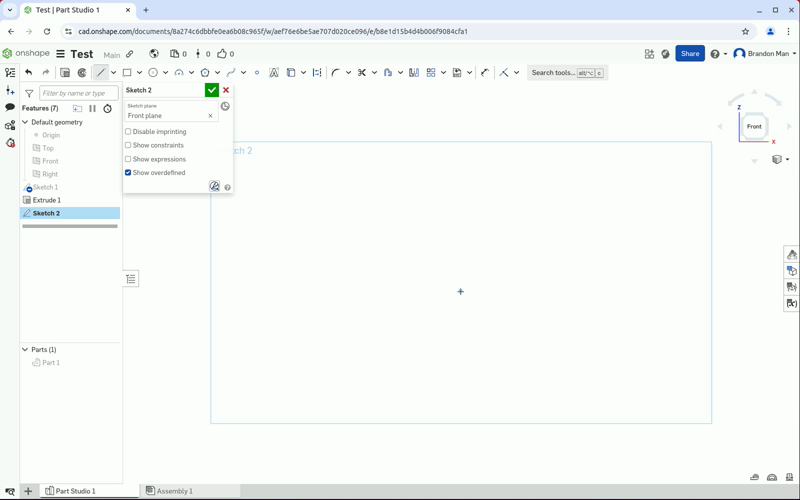
mouse_move(565, 291)
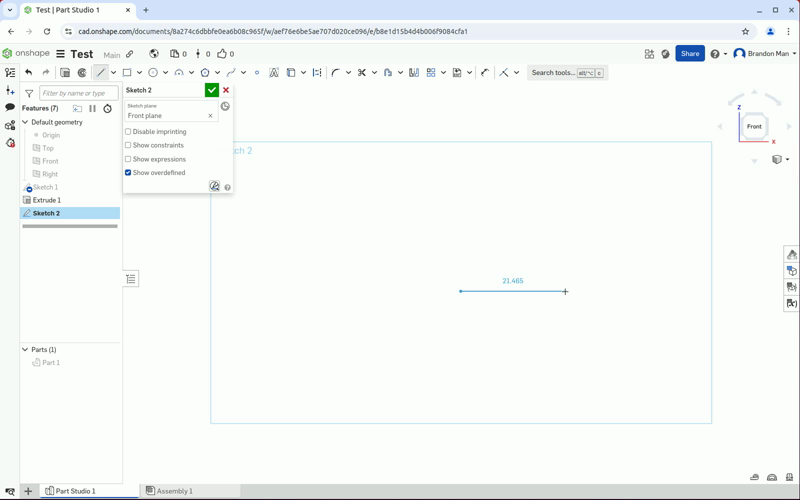
click(565, 291)
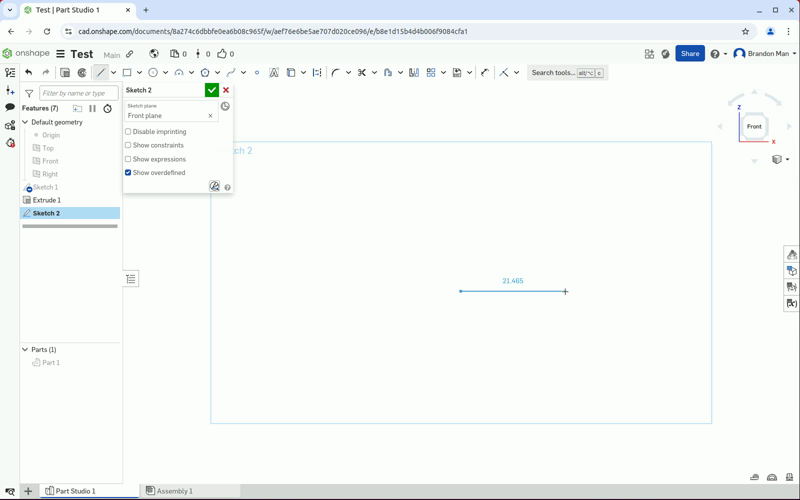
key_up(shift)
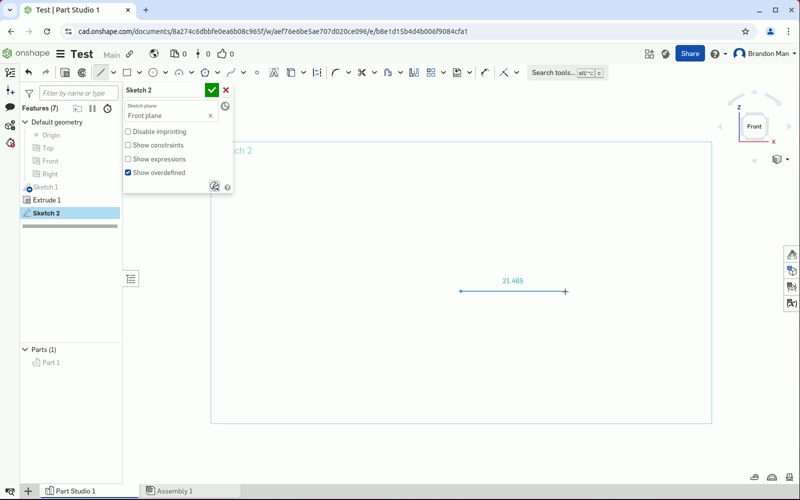
key(esc)
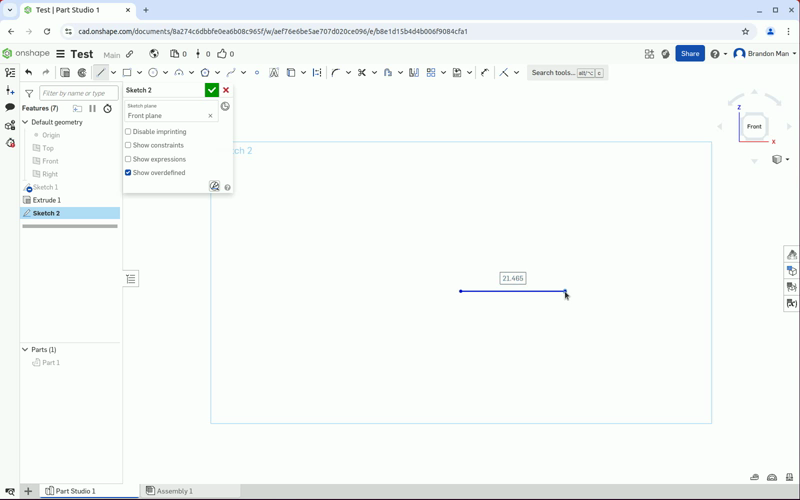
key(a)
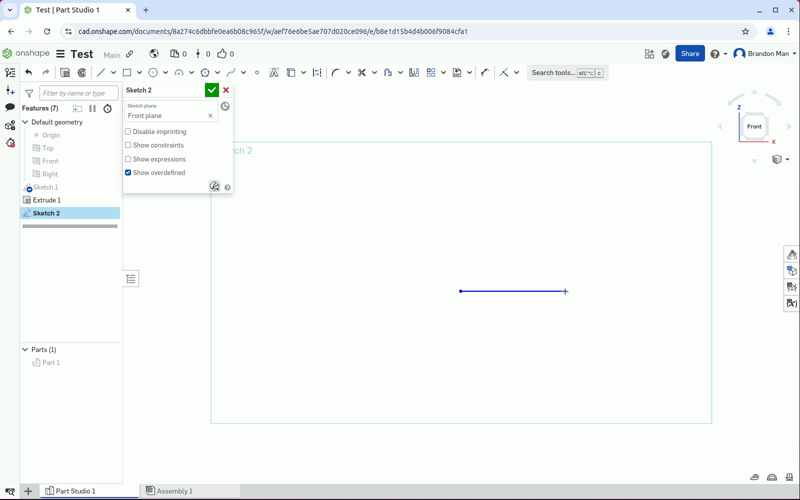
mouse_move(565, 291)
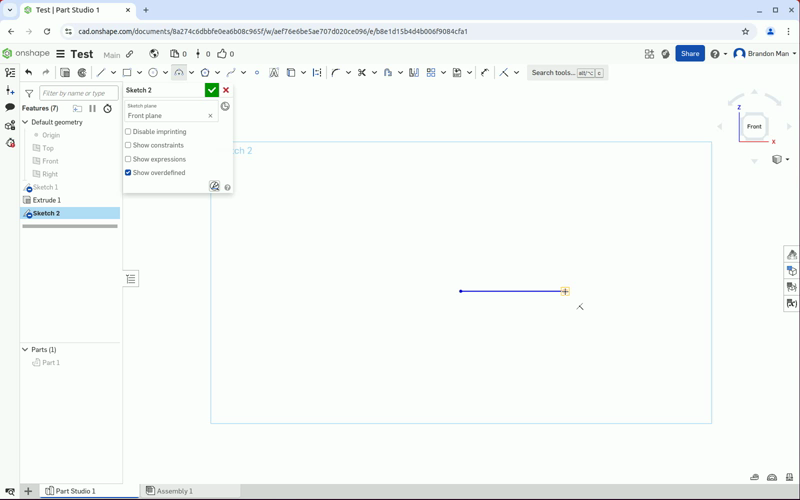
click(565, 291)
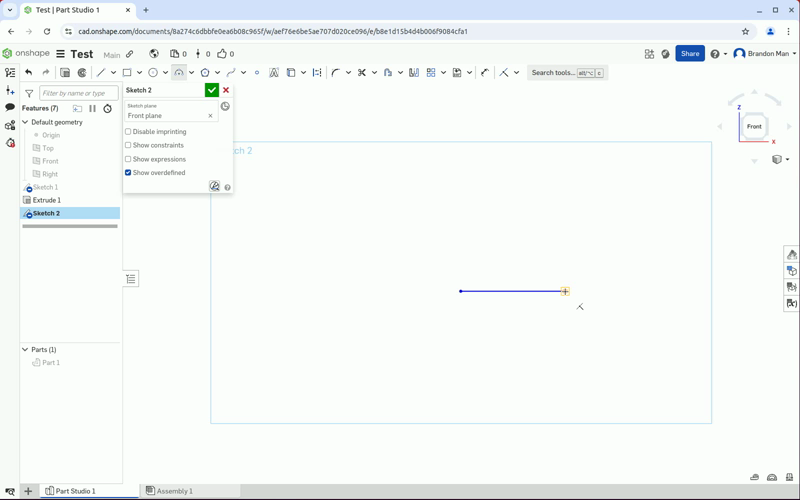
key_down(shift)
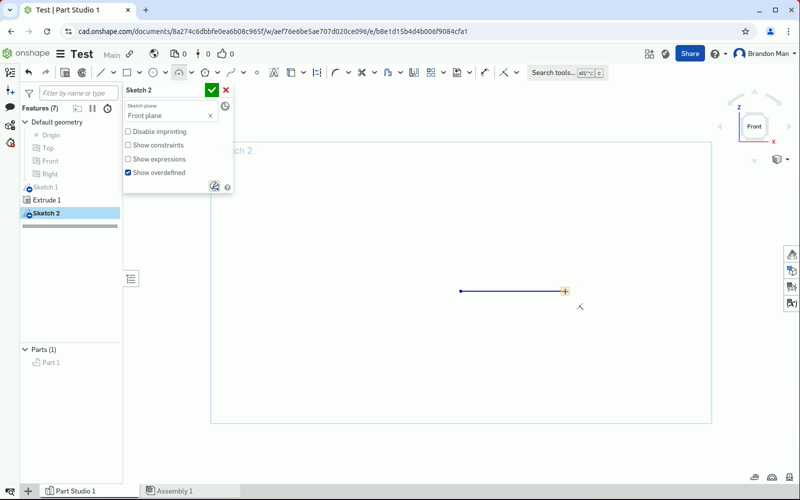
mouse_move(565, 275)
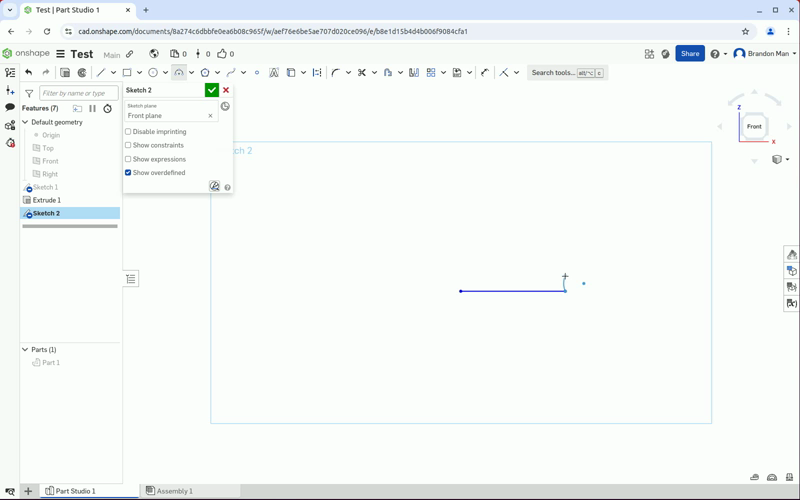
click(565, 275)
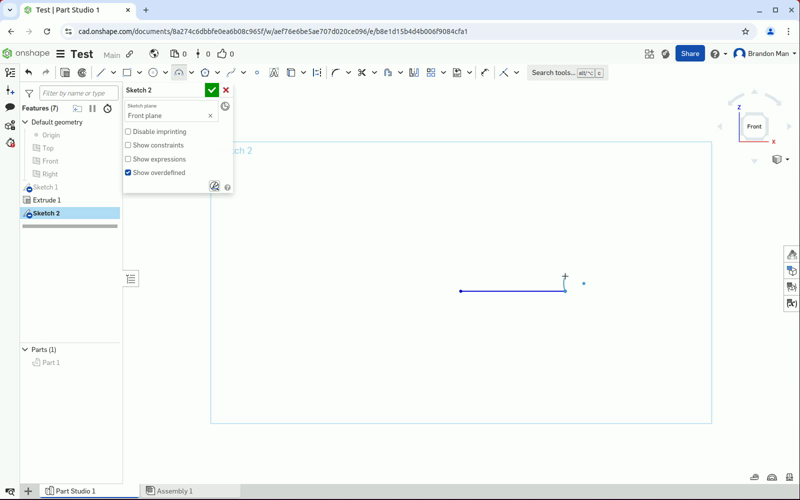
mouse_move(557, 283)
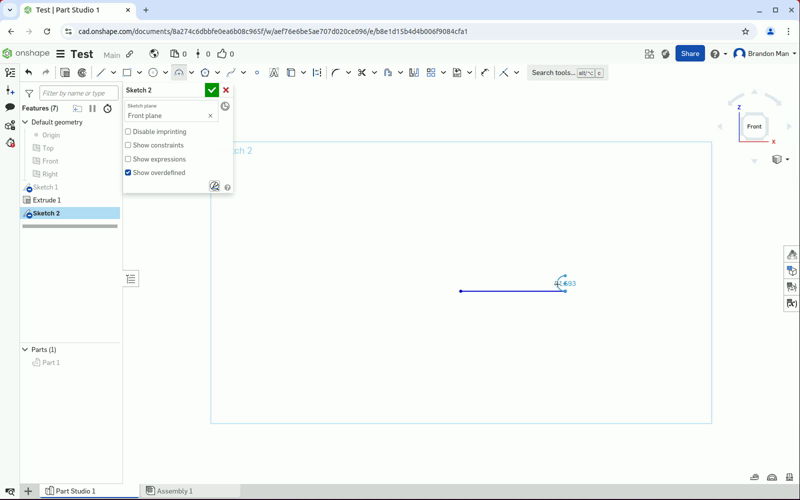
click(557, 283)
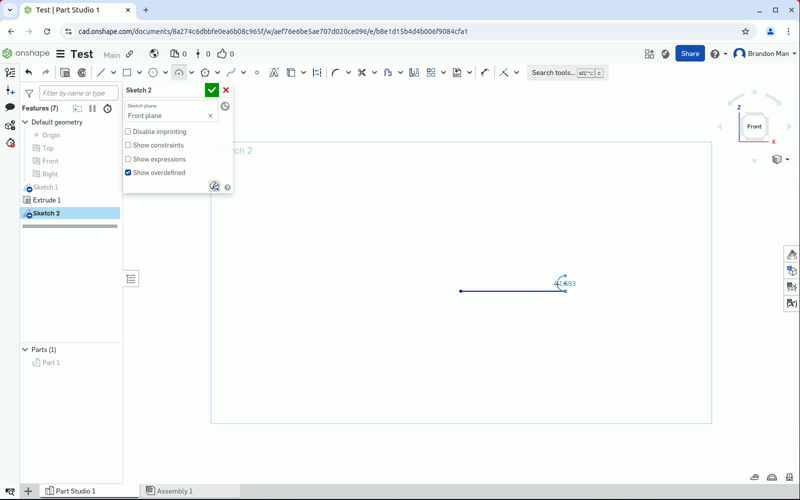
key_up(shift)
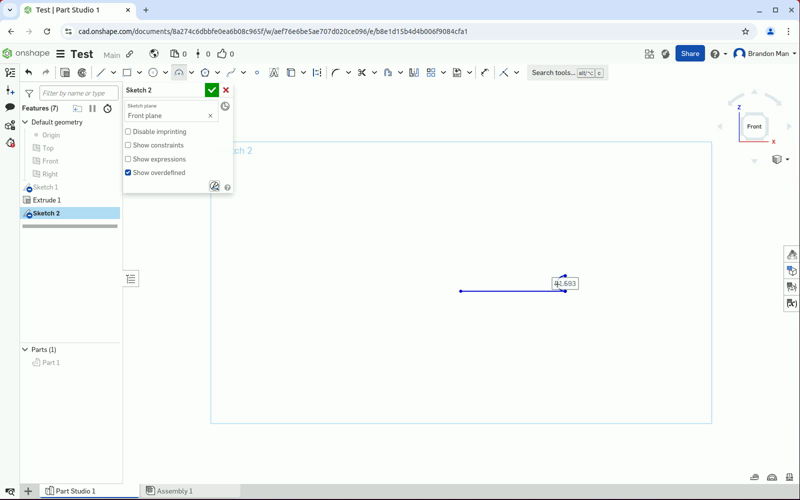
key(esc)
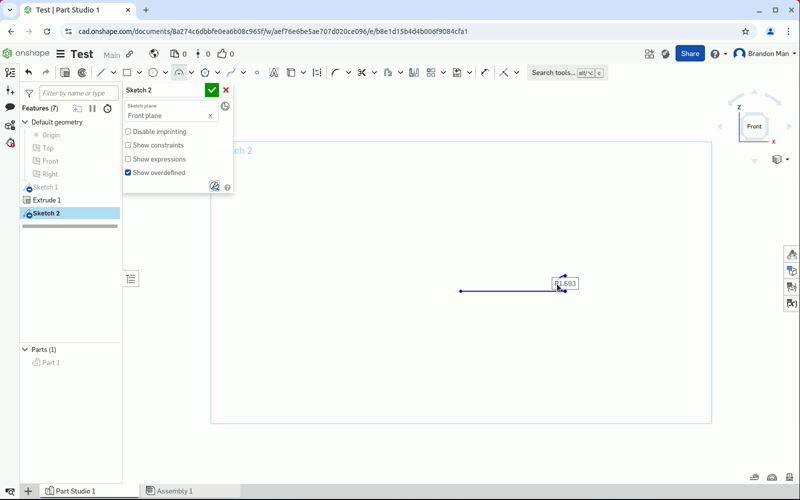
key(l)
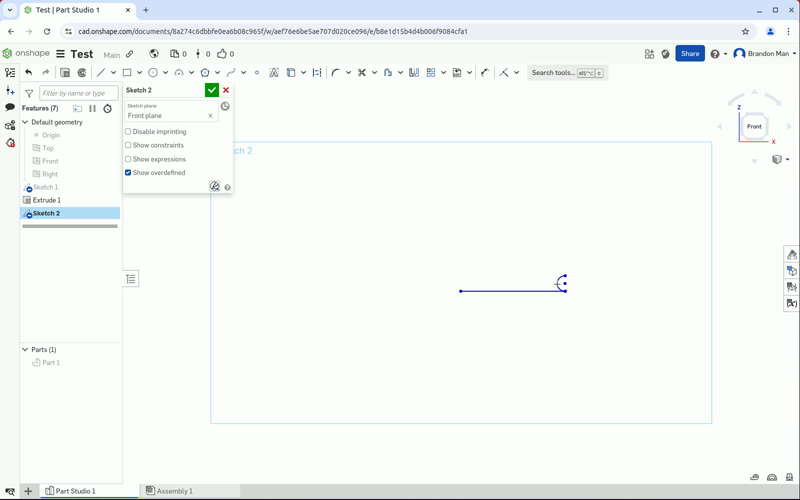
mouse_move(565, 275)
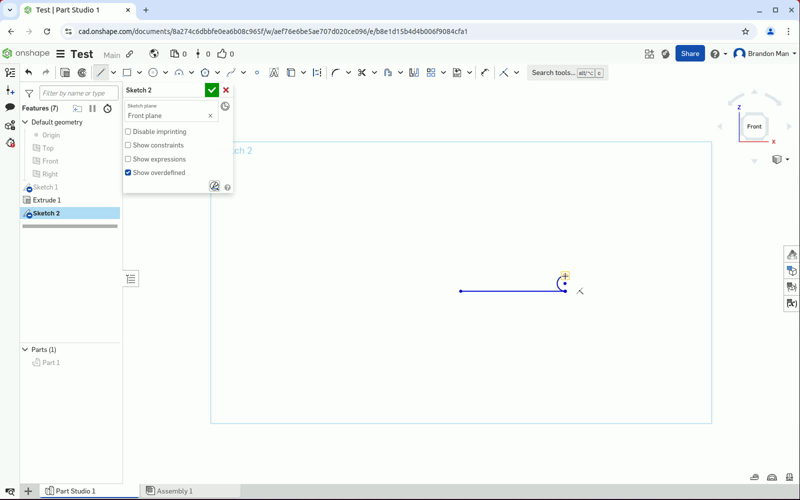
click(565, 275)
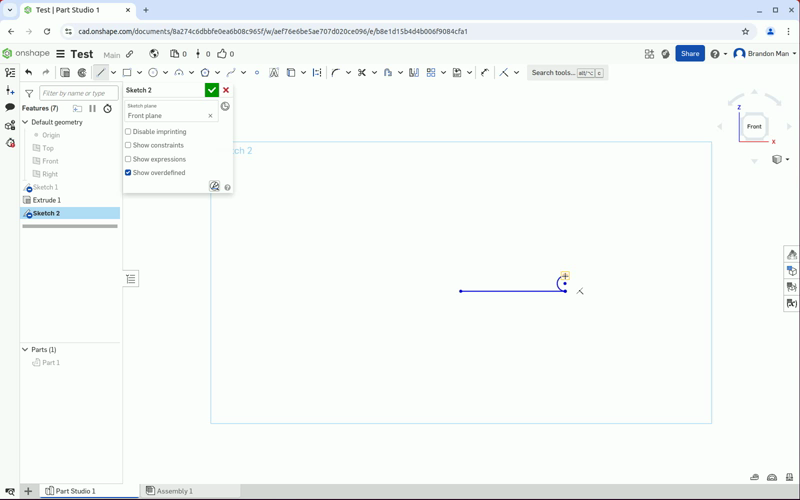
key_down(shift)
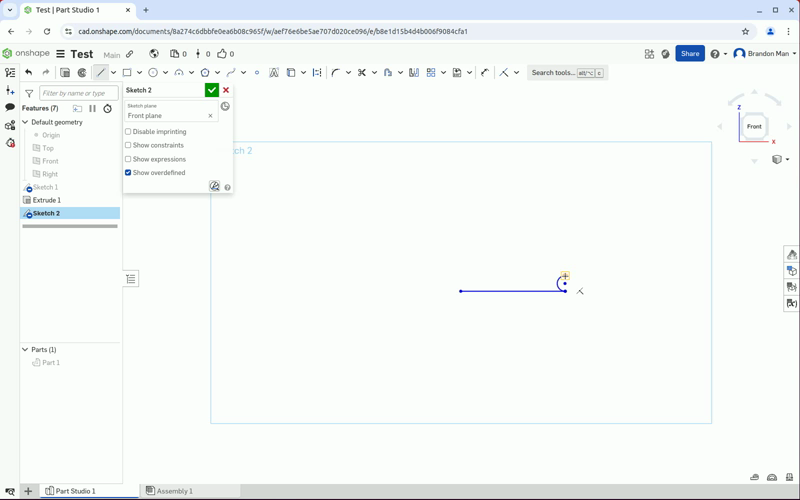
mouse_move(460, 275)
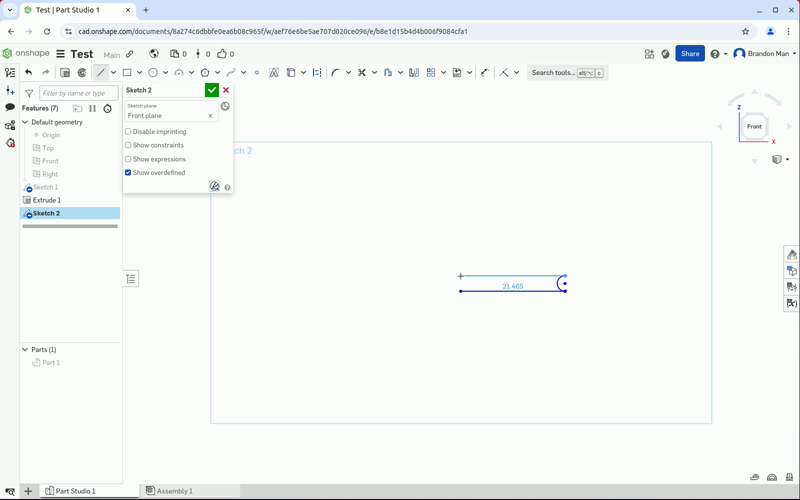
click(460, 275)
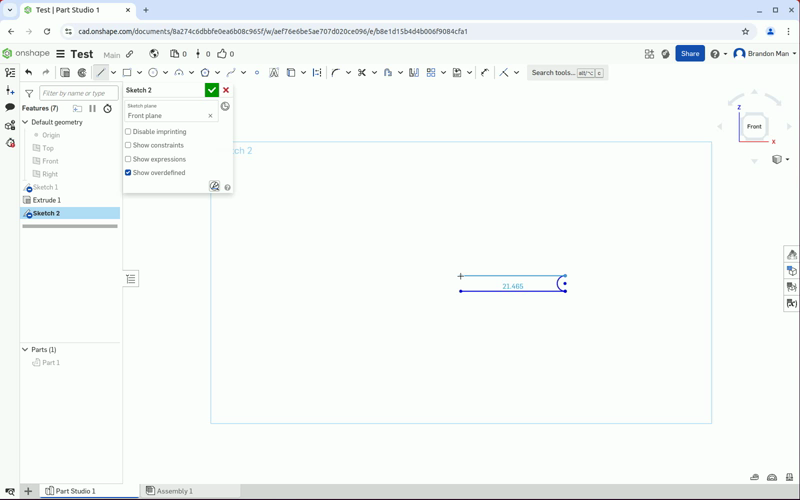
key_up(shift)
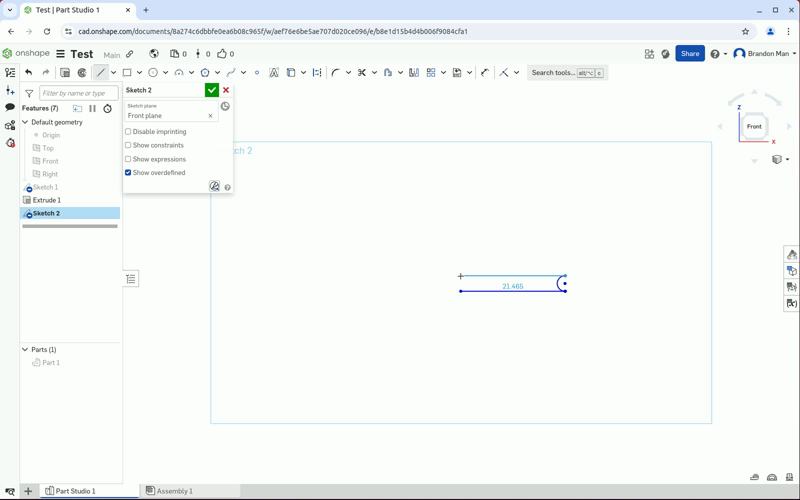
key(esc)
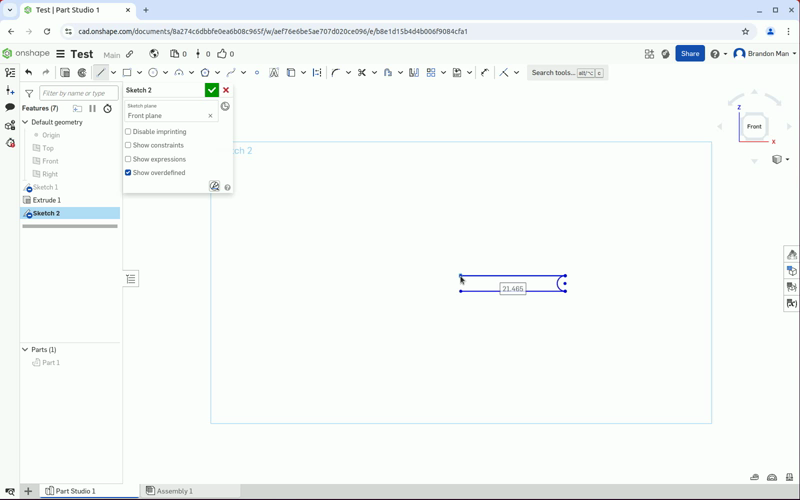
key(a)
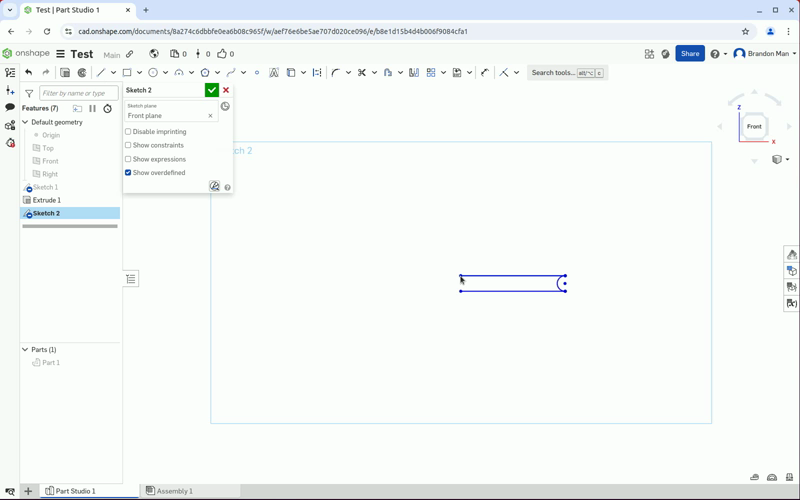
mouse_move(460, 275)
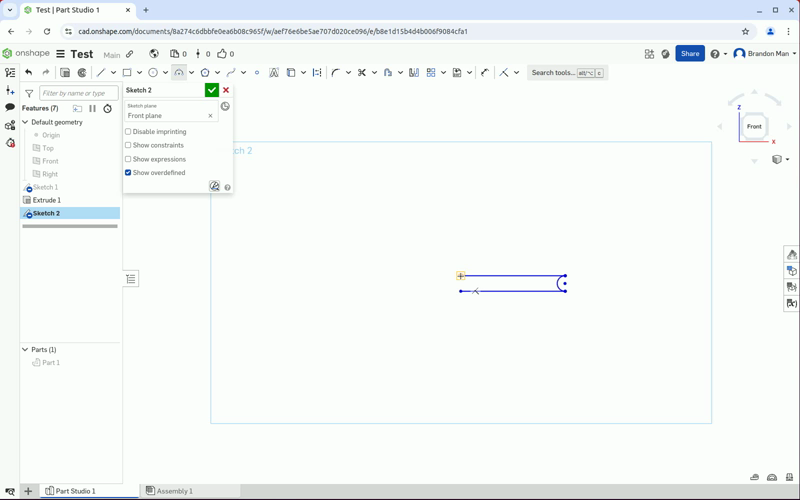
click(460, 275)
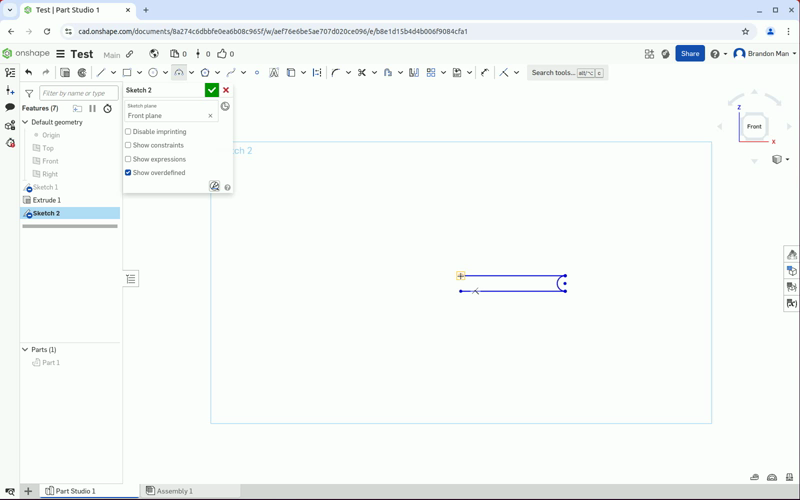
mouse_move(460, 291)
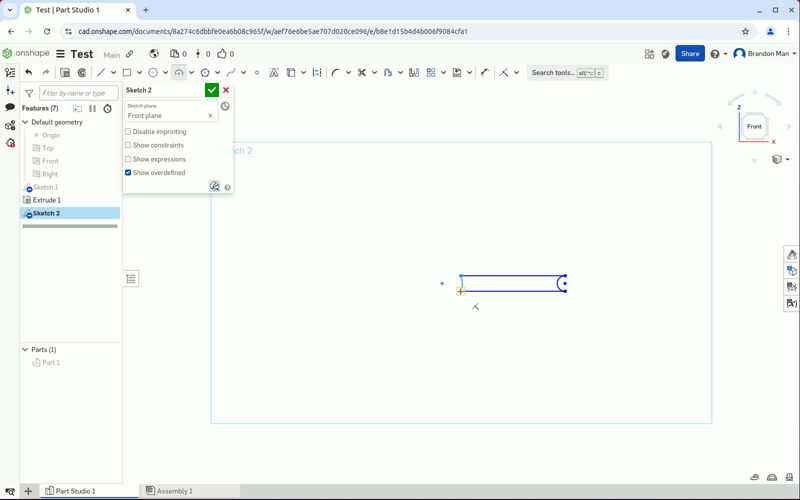
click(460, 291)
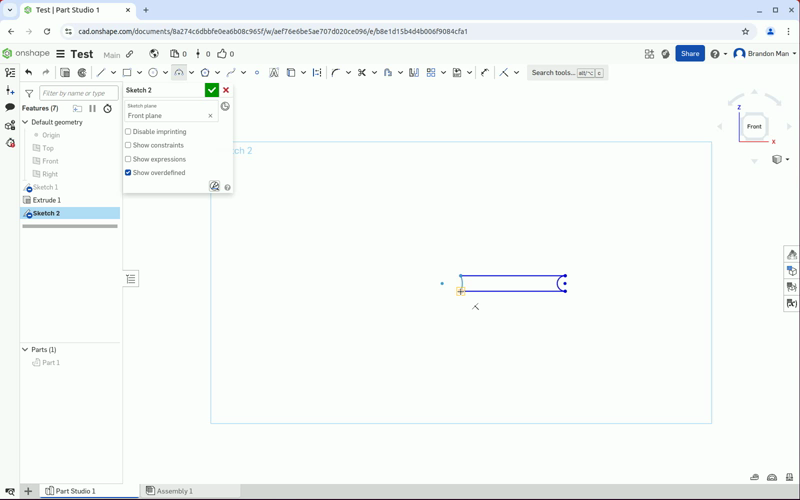
key_down(shift)
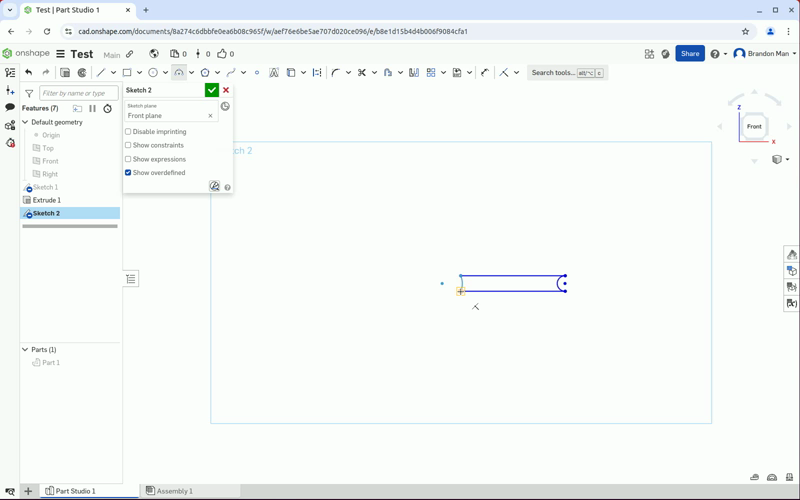
mouse_move(468, 283)
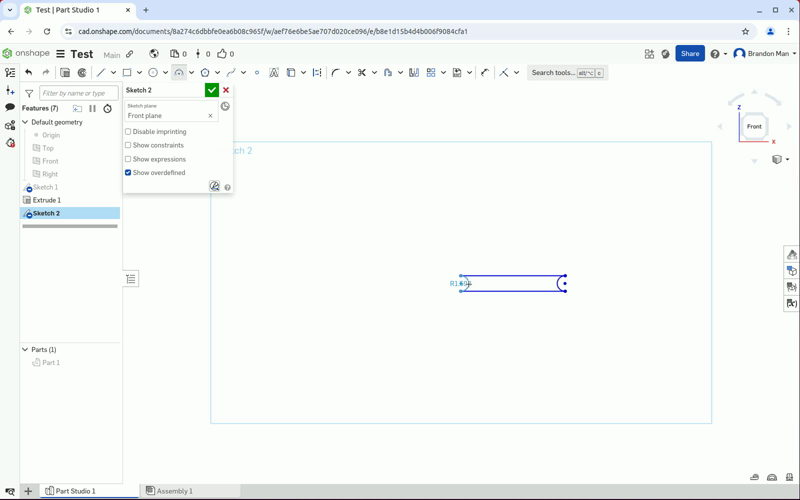
click(468, 283)
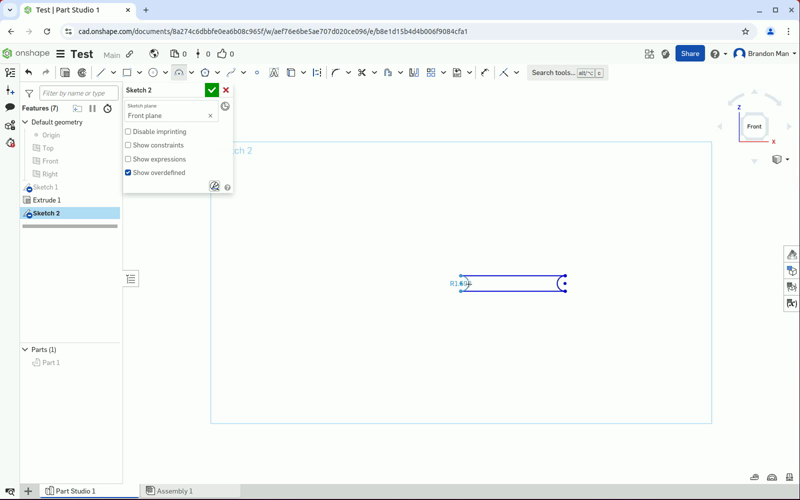
key_up(shift)
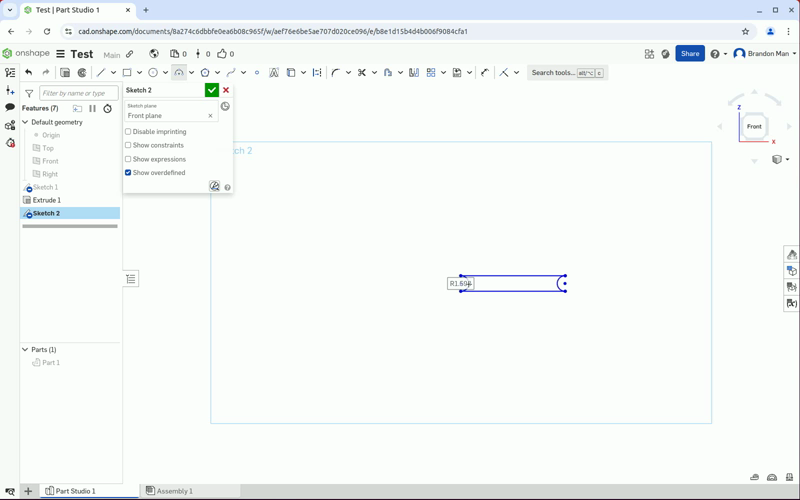
key(esc)
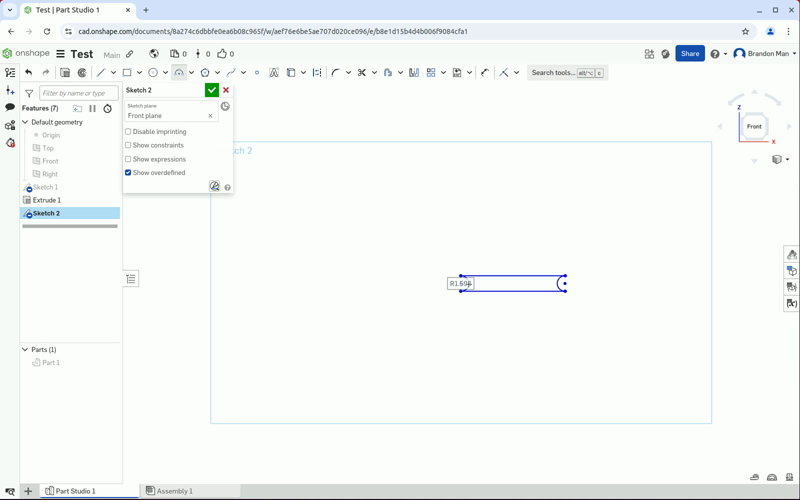
mouse_move(556, 281)
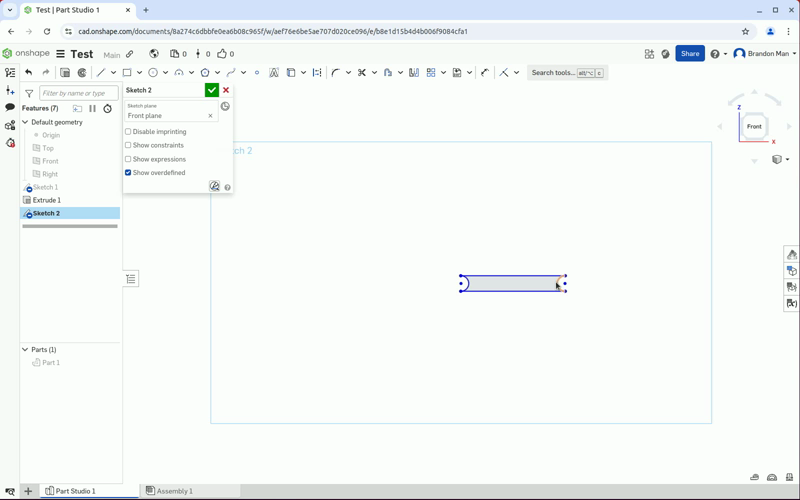
scroll(6)
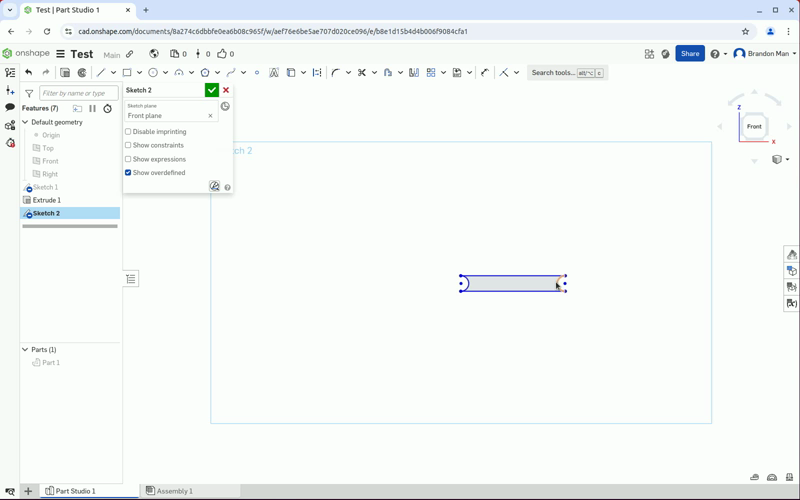
scroll(6)
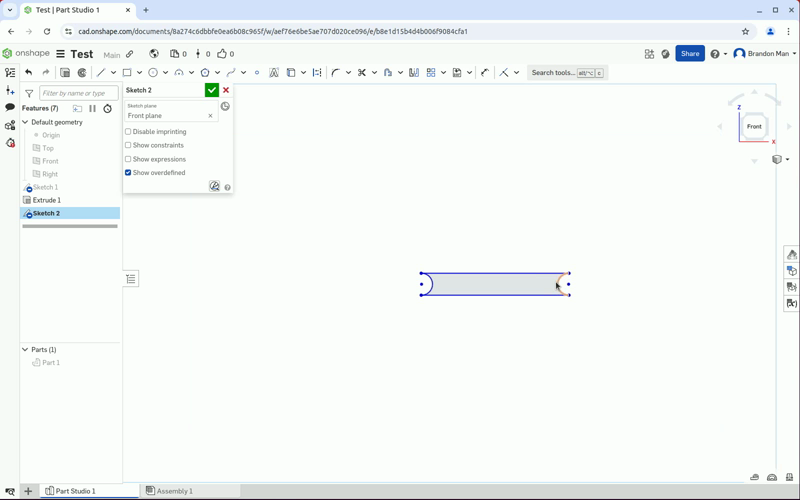
scroll(6)
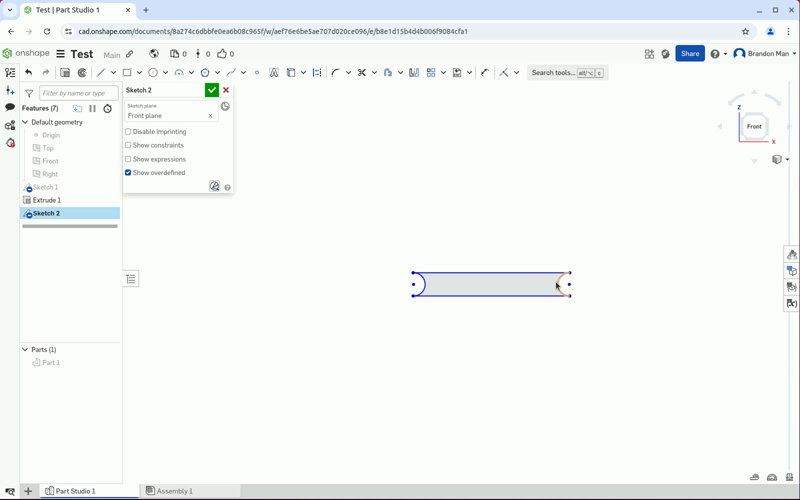
scroll(6)
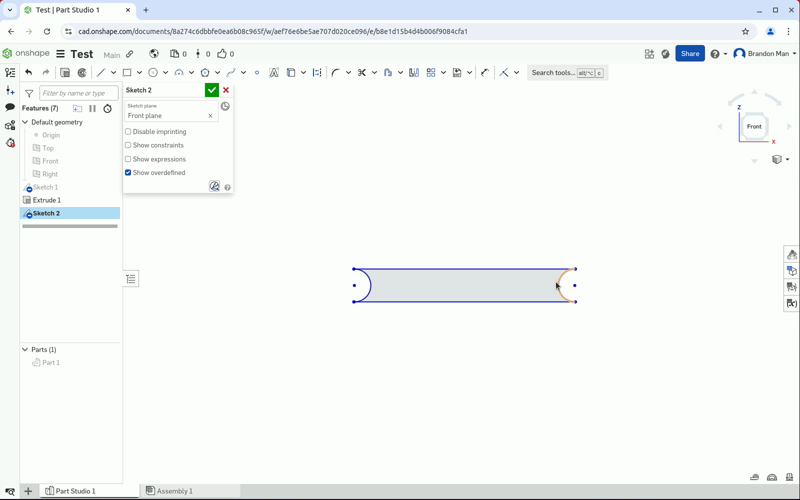
scroll(6)
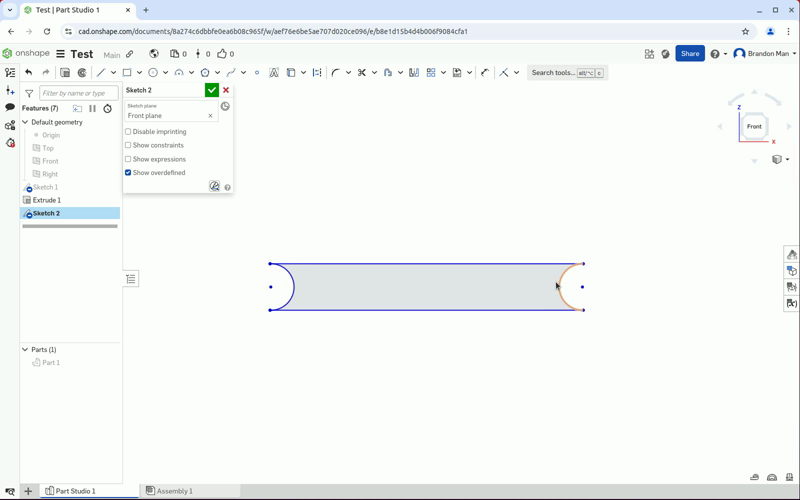
scroll(6)
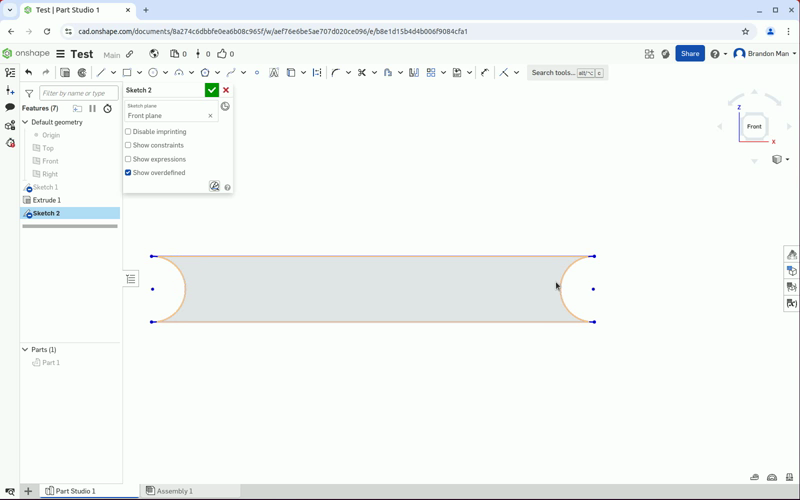
scroll(6)
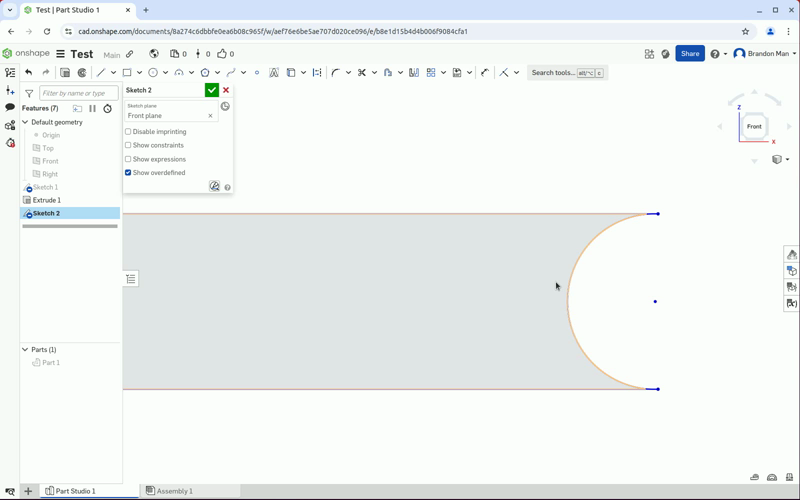
click(556, 281)
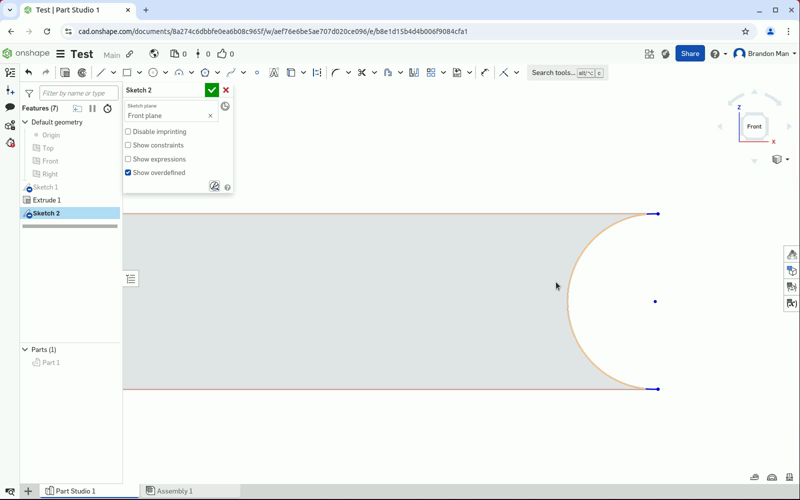
scroll(-6)
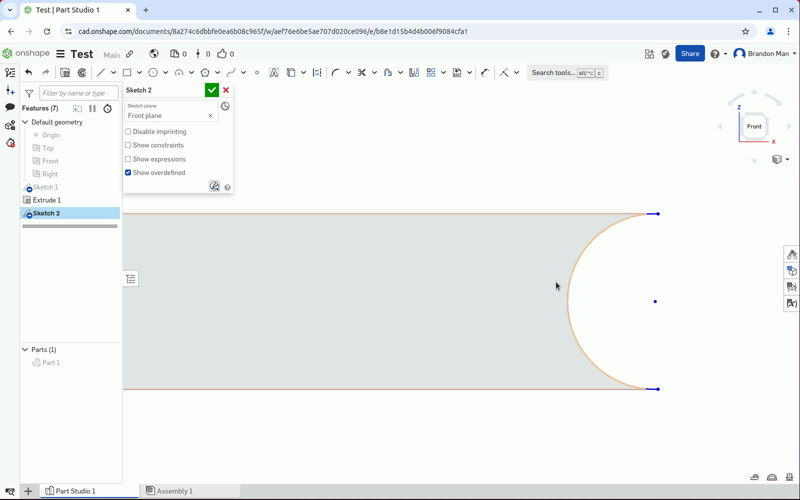
scroll(-6)
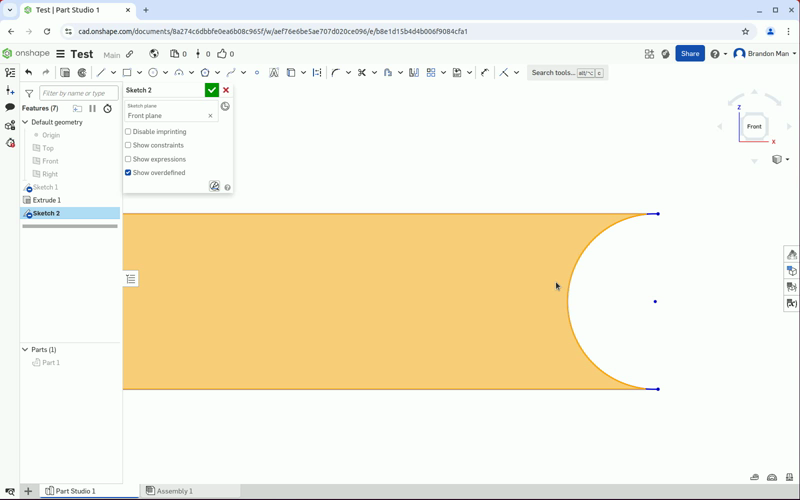
scroll(-6)
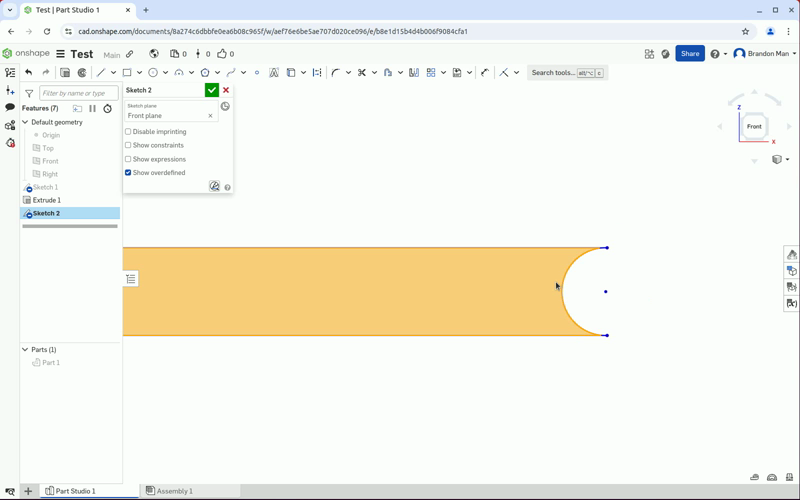
scroll(-6)
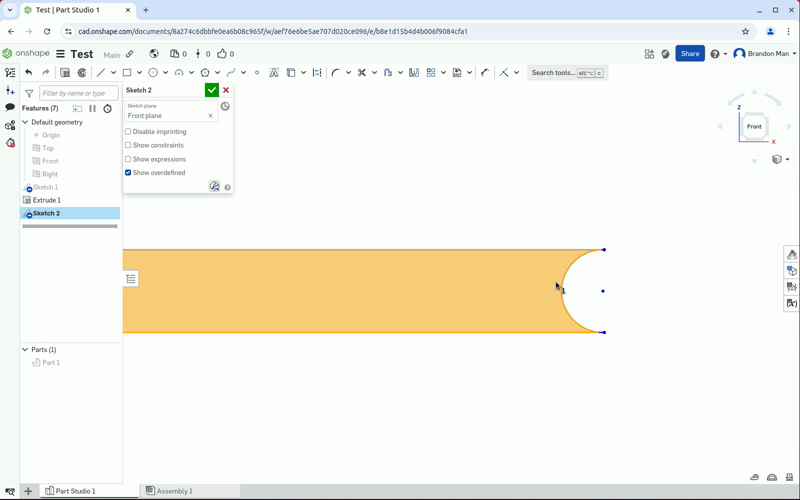
scroll(-6)
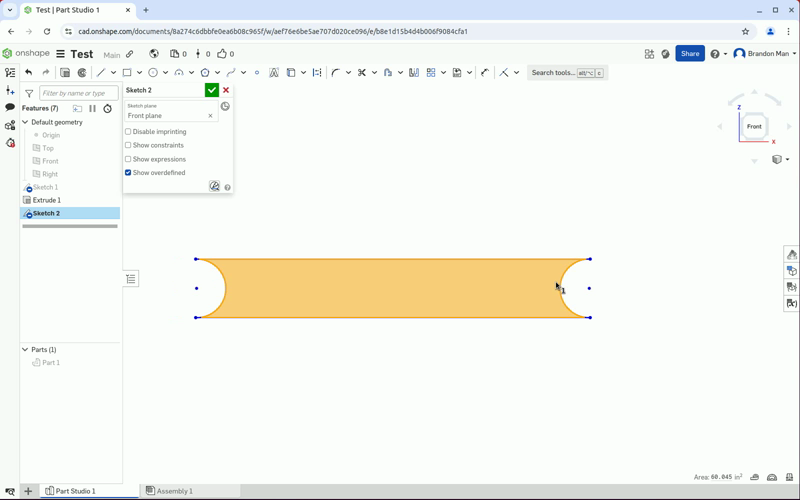
scroll(-6)
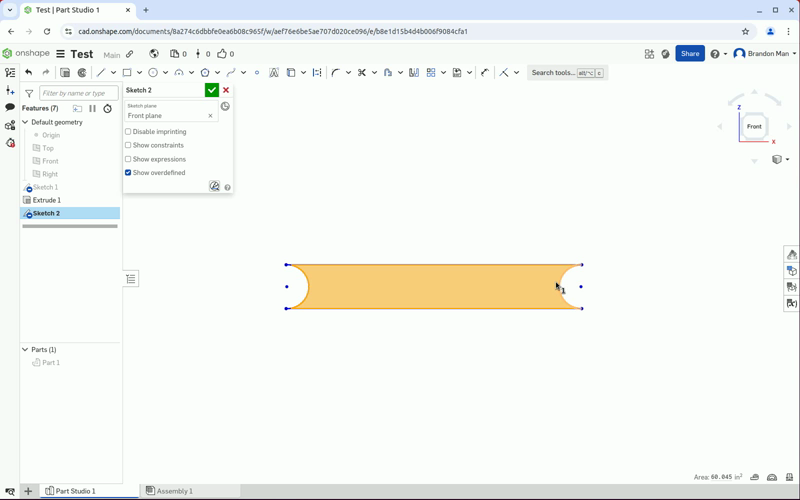
scroll(-6)
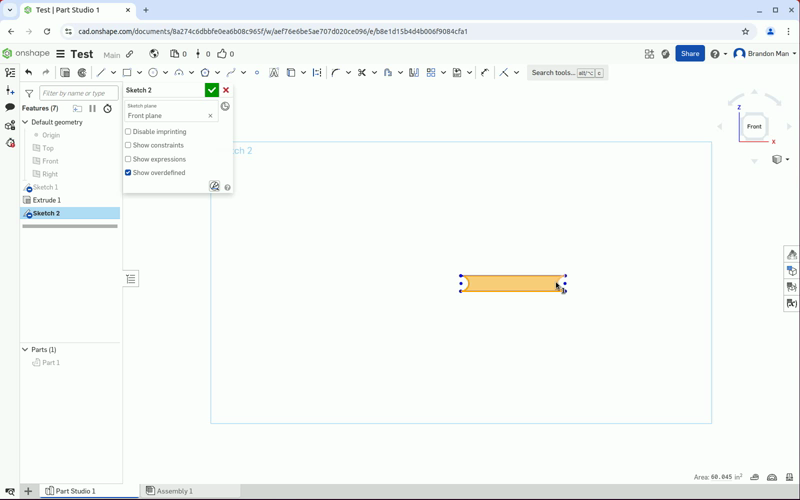
mouse_move(73, 352)
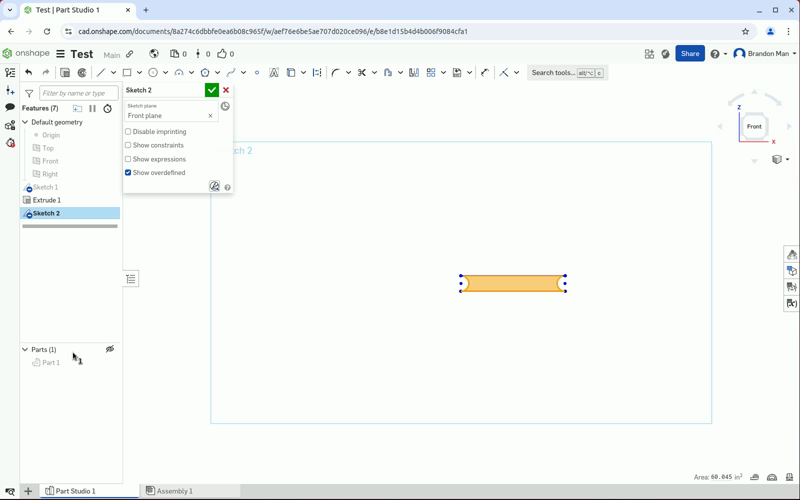
key(shift+y)
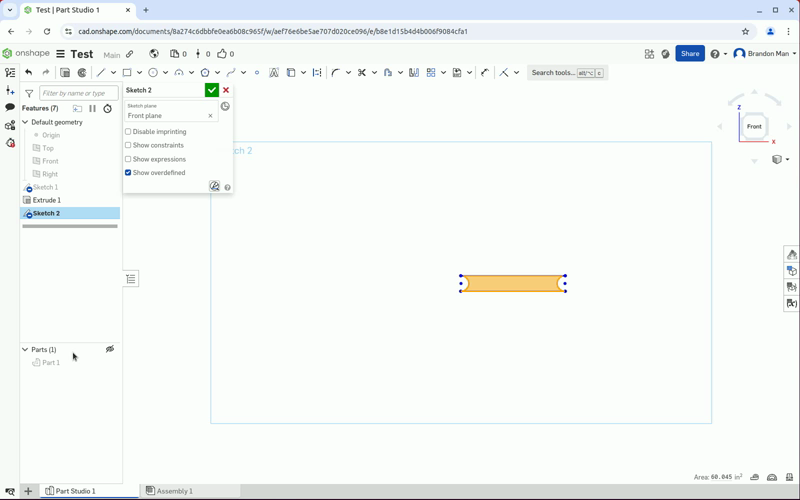
key(shift+e)
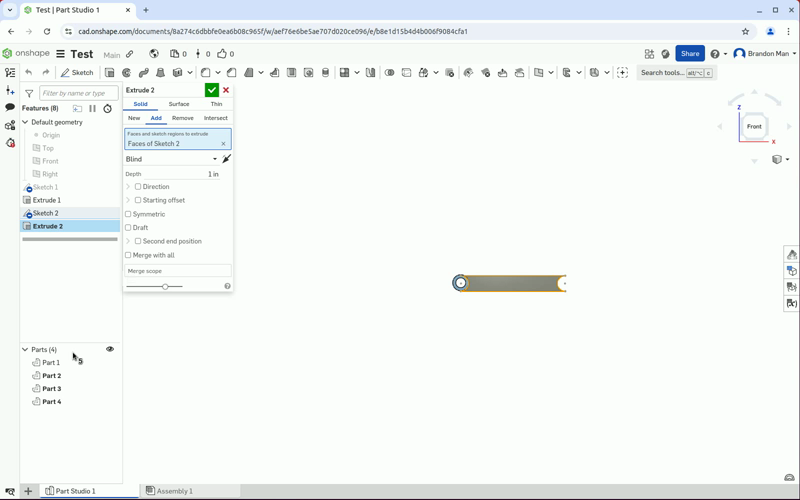
mouse_move(143, 106)
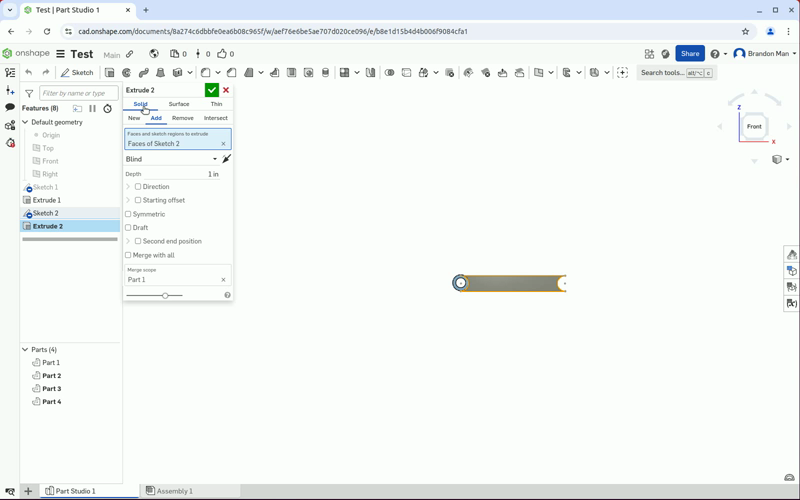
click(143, 106)
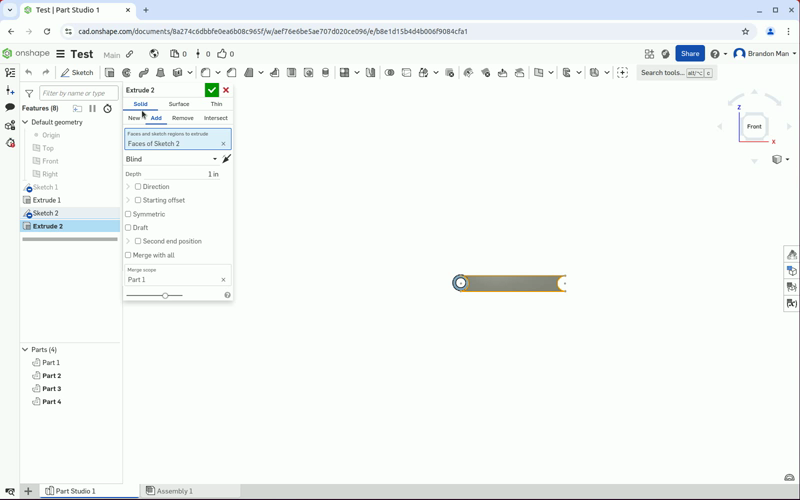
mouse_move(137, 120)
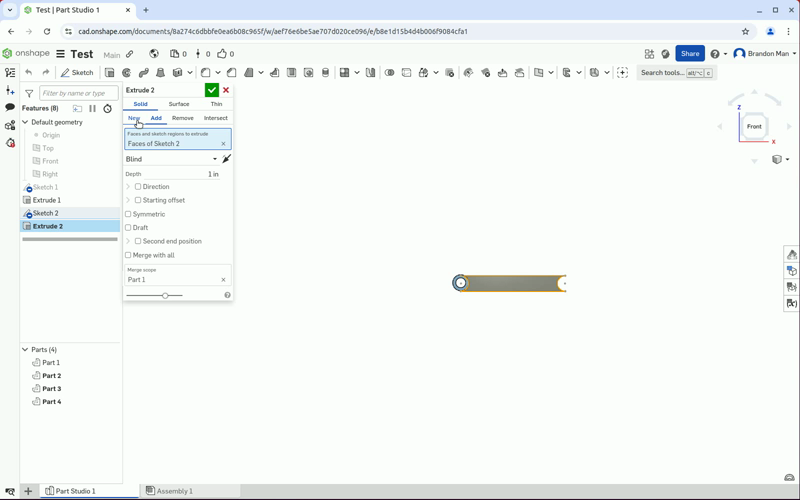
click(137, 120)
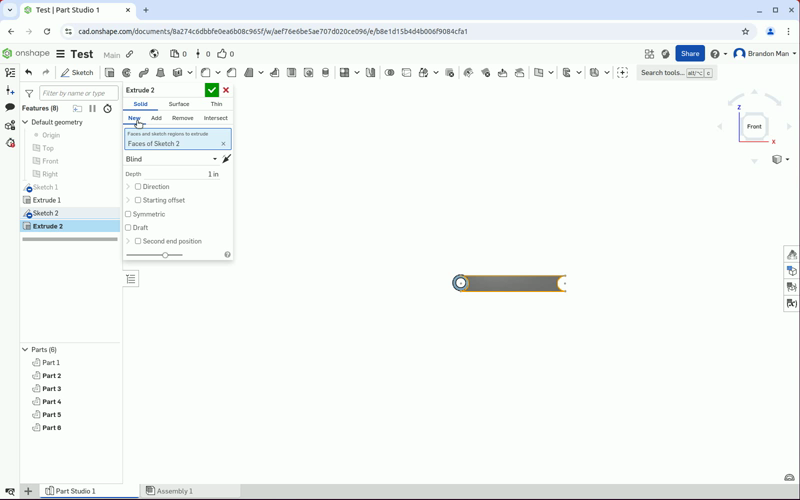
key(tab, 4)
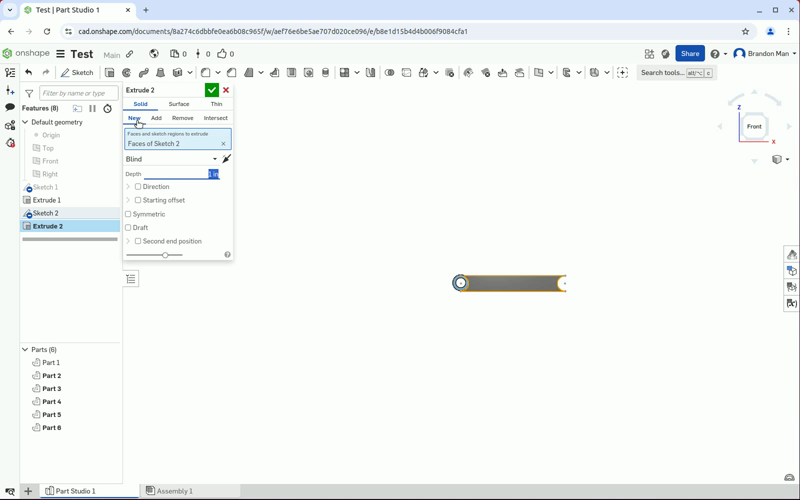
text(1.926)
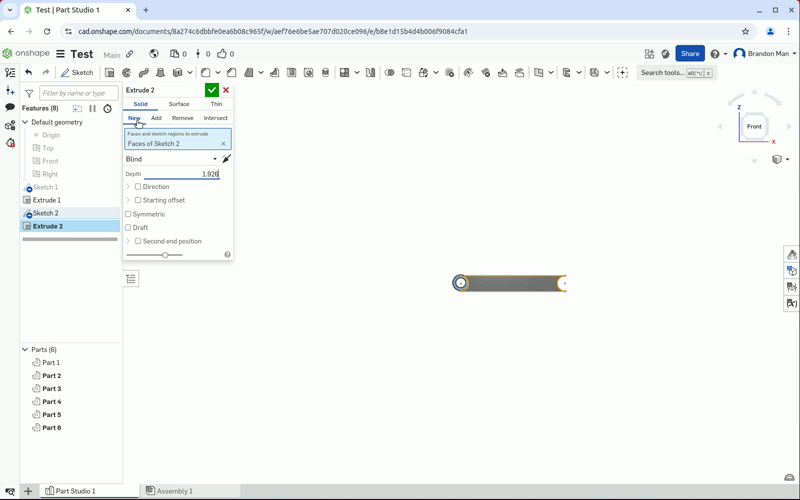
key(enter)
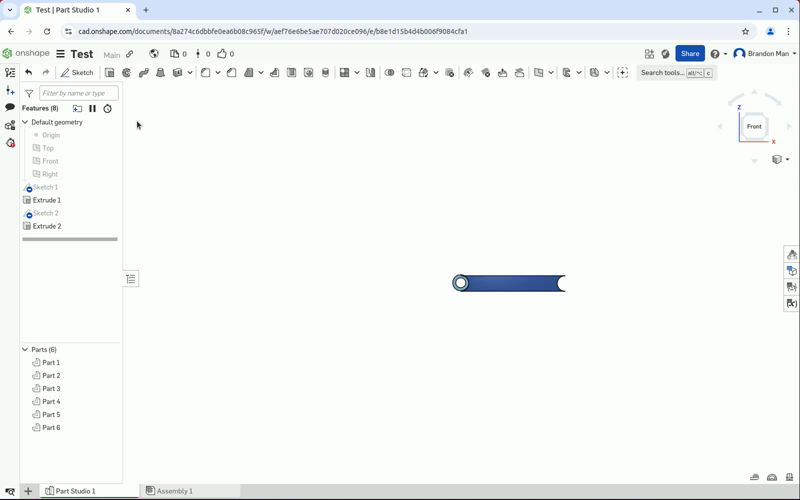
key(shift+h)
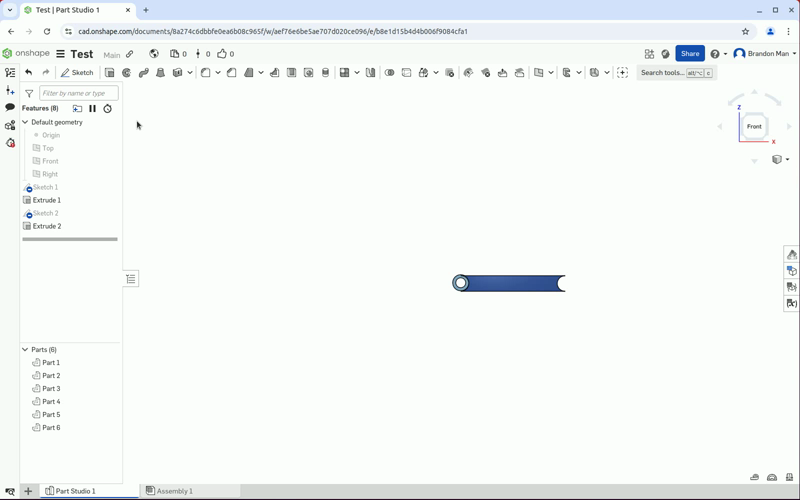
key(shift+h)
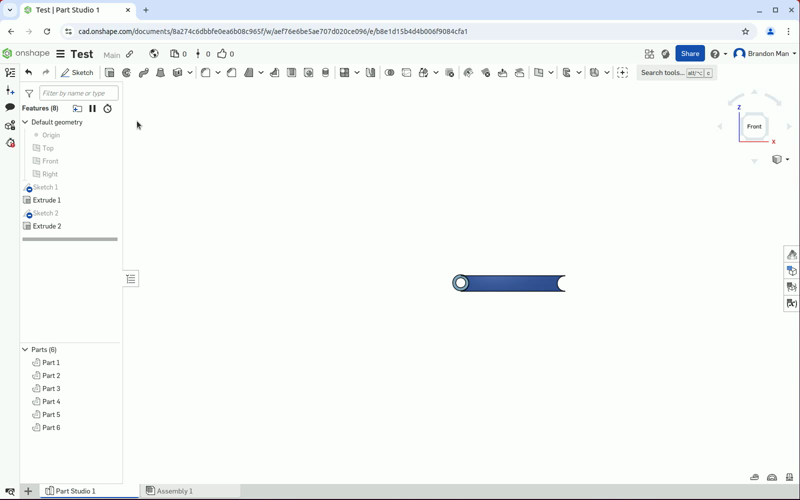
mouse_move(73, 189)
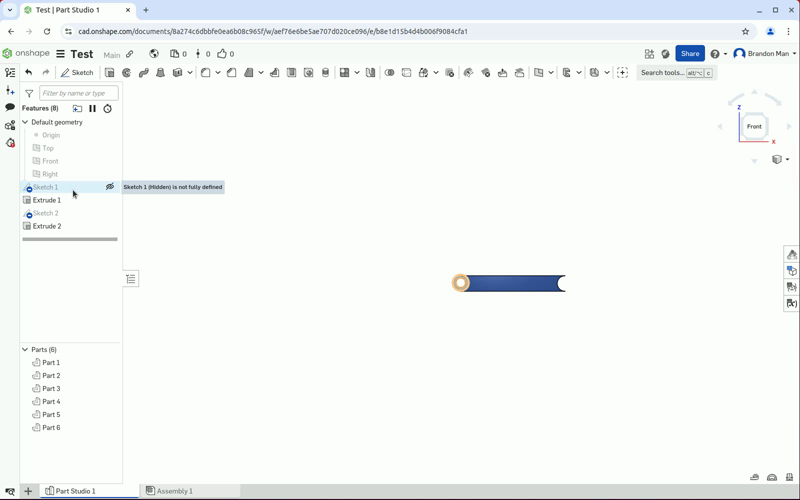
click(73, 189)
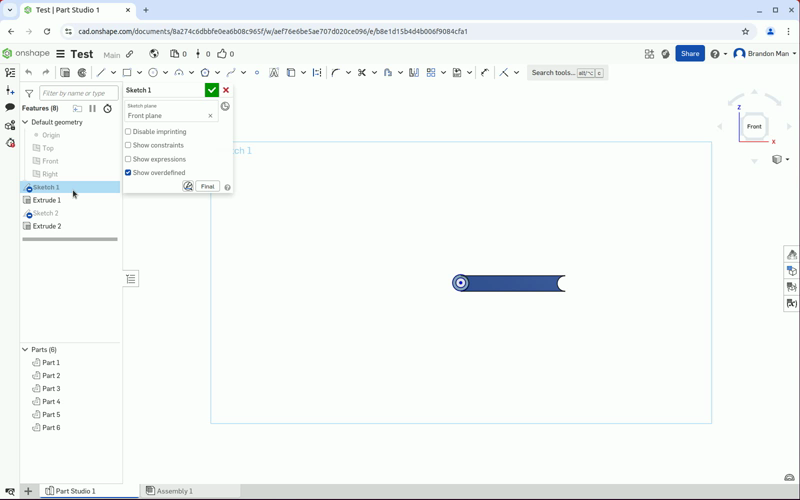
mouse_move(229, 92)
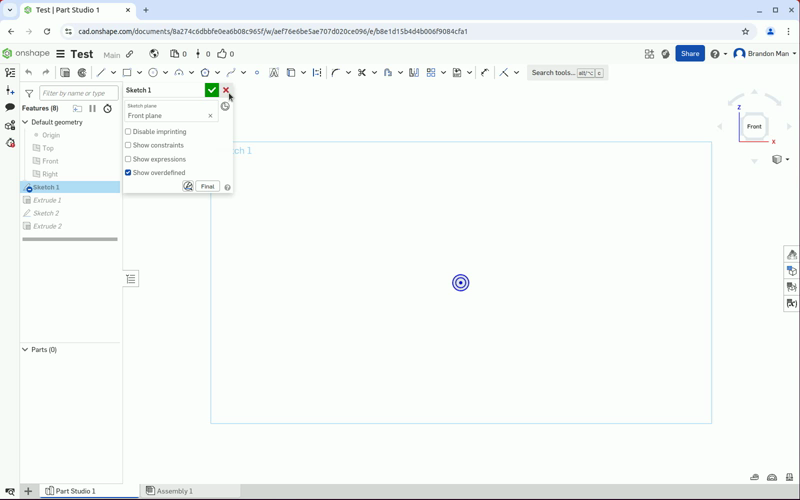
click(229, 92)
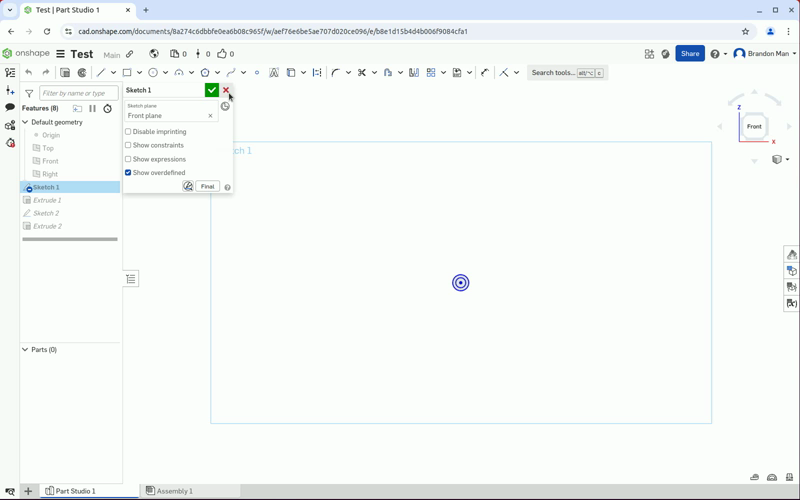
key(shift+s)
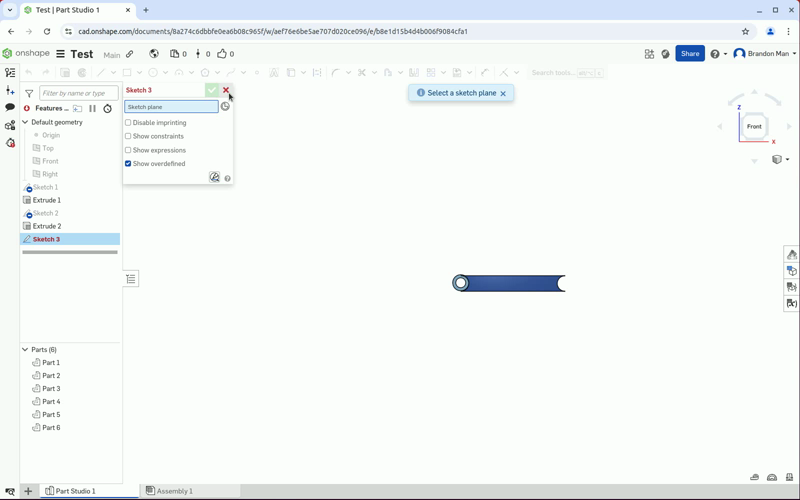
mouse_move(73, 163)
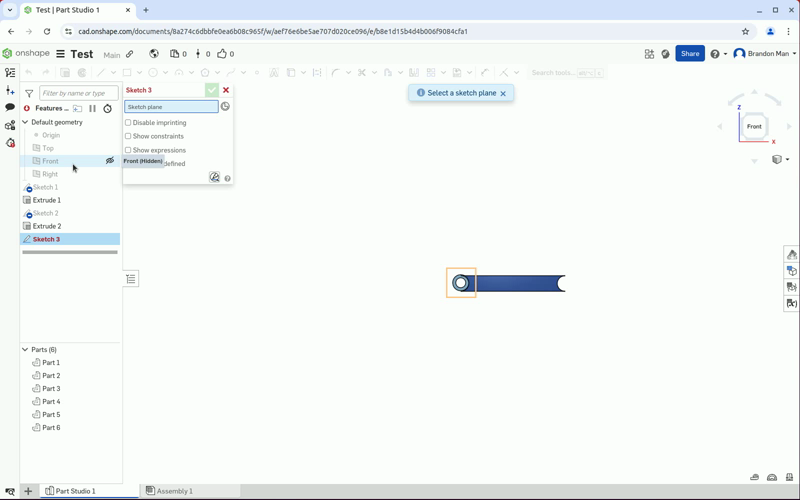
click(73, 163)
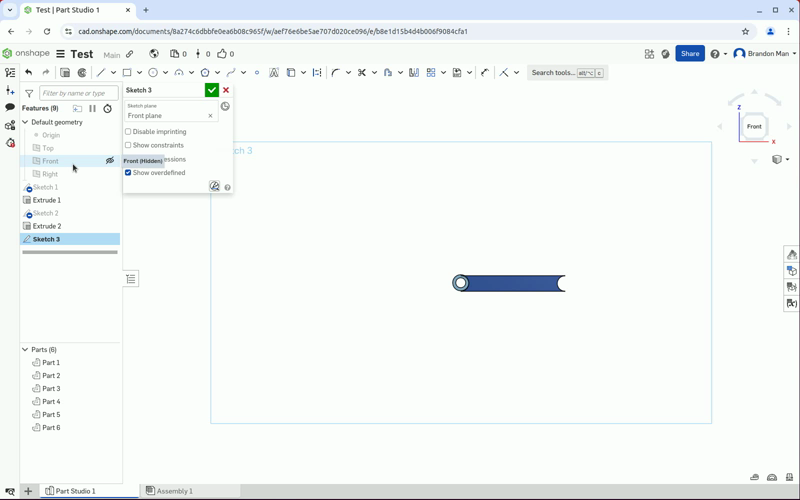
mouse_move(73, 352)
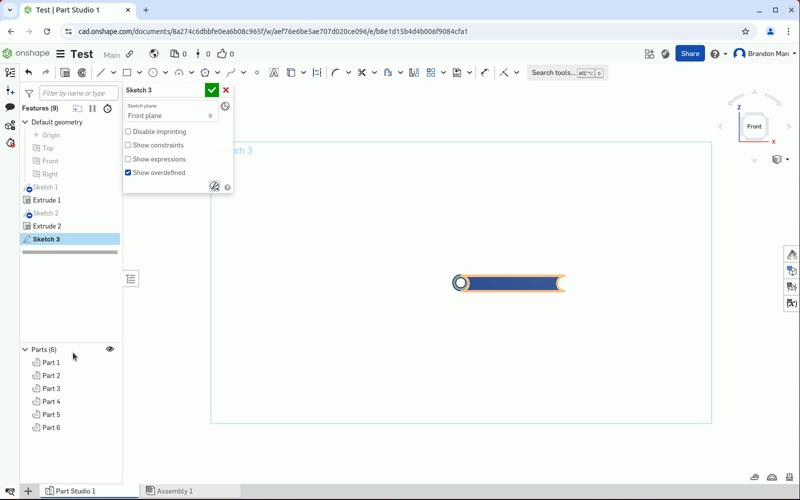
key(y)
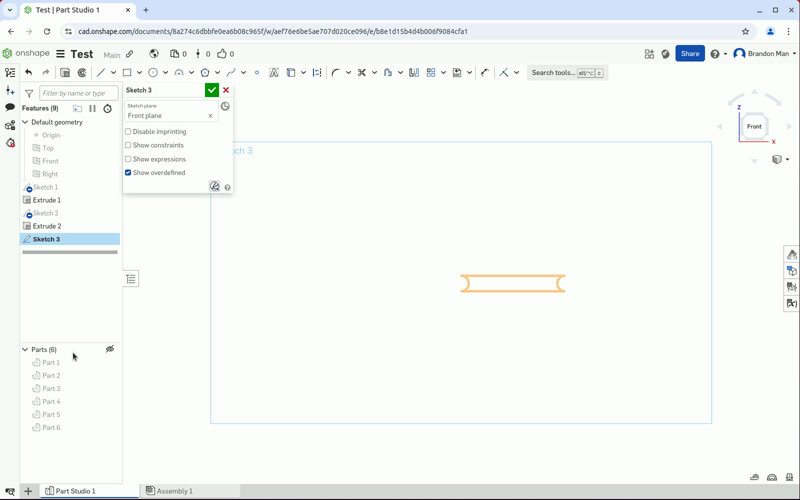
key(c)
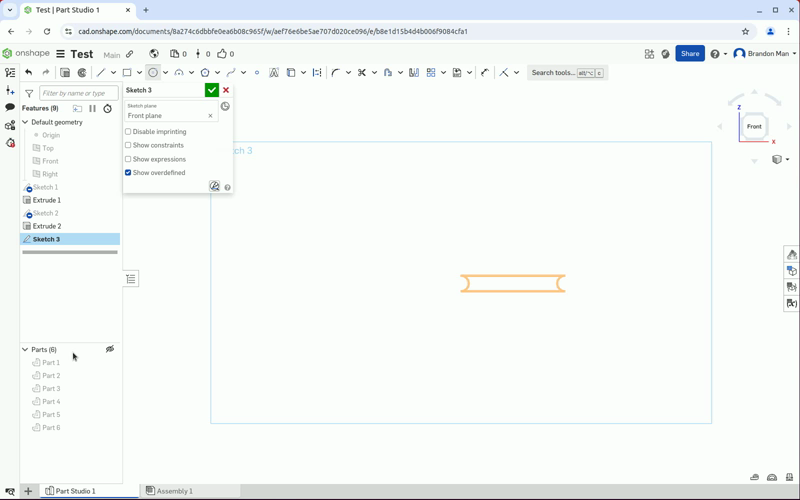
key_down(shift)
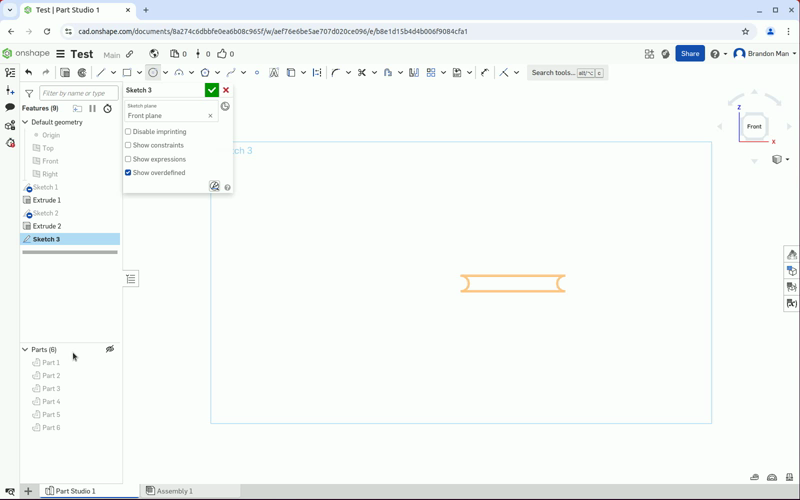
mouse_move(566, 282)
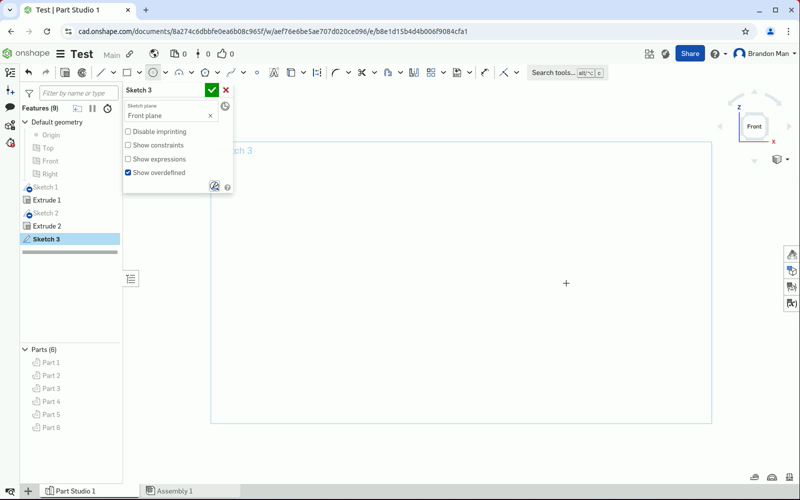
click(566, 282)
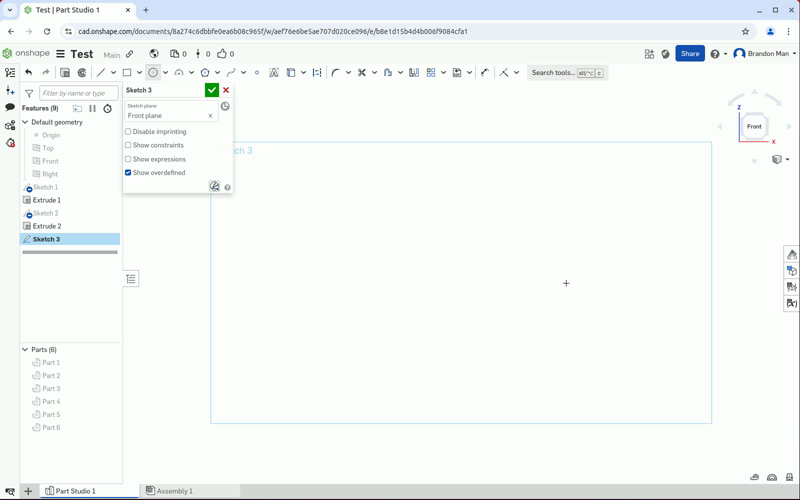
key_up(shift)
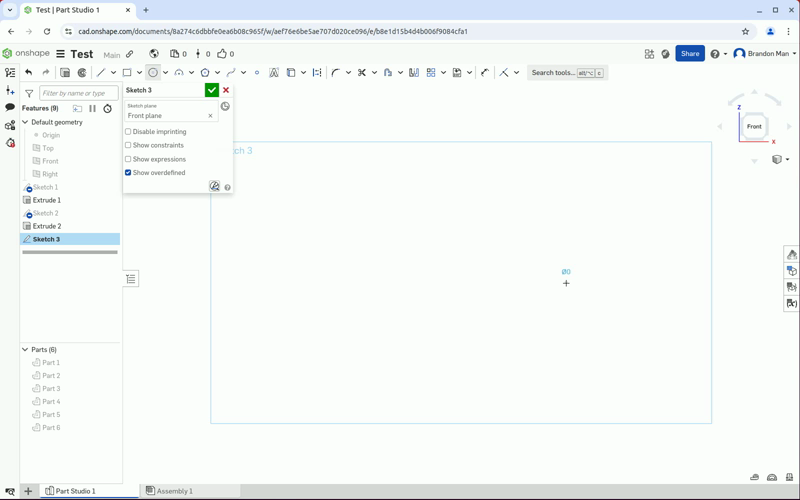
mouse_move(574, 282)
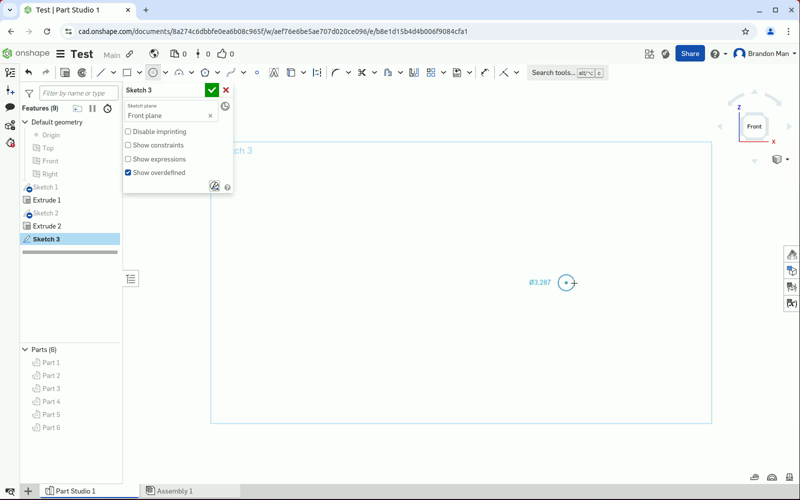
click(574, 282)
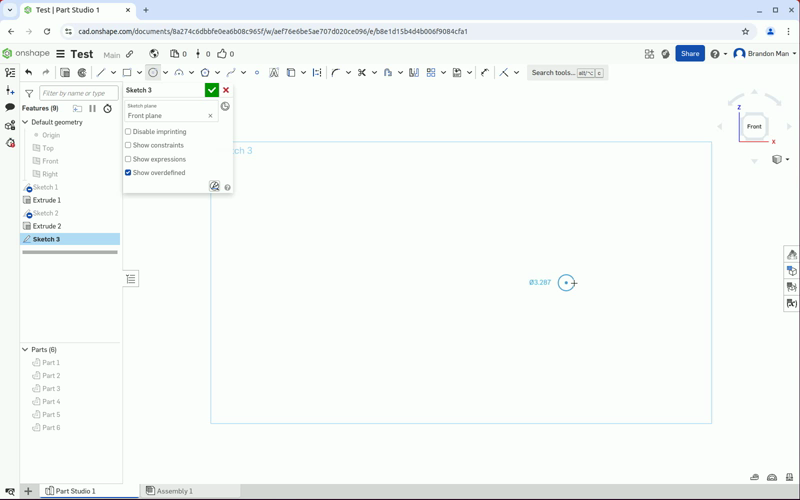
key(esc)
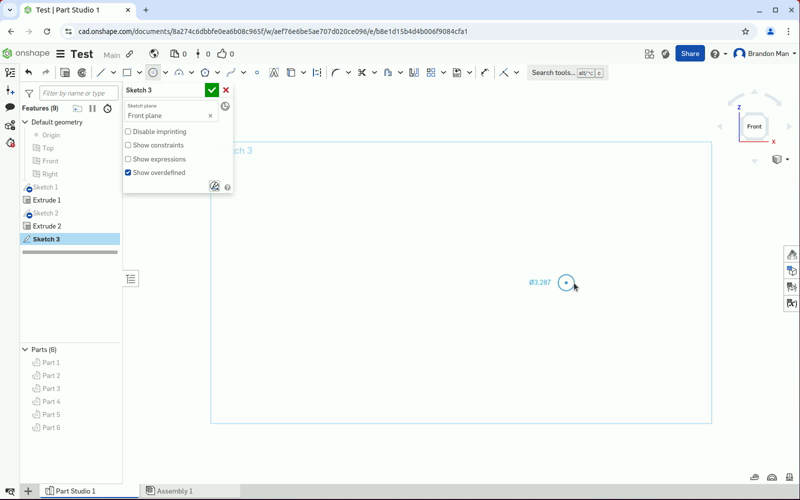
key(c)
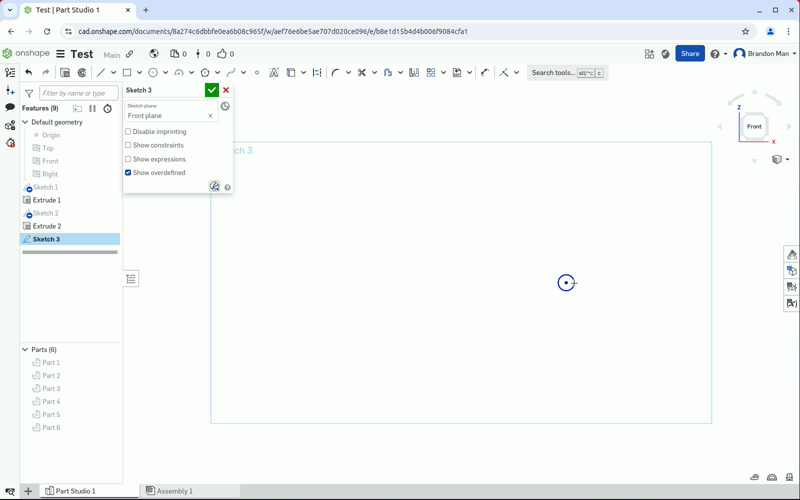
key_down(shift)
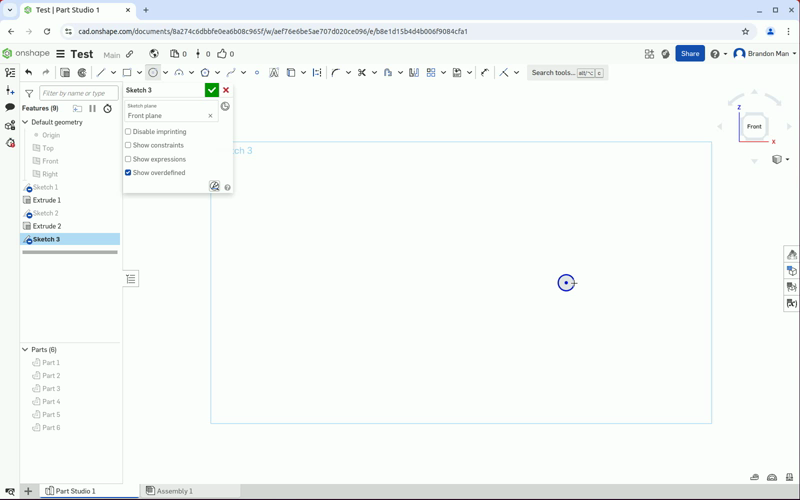
mouse_move(566, 282)
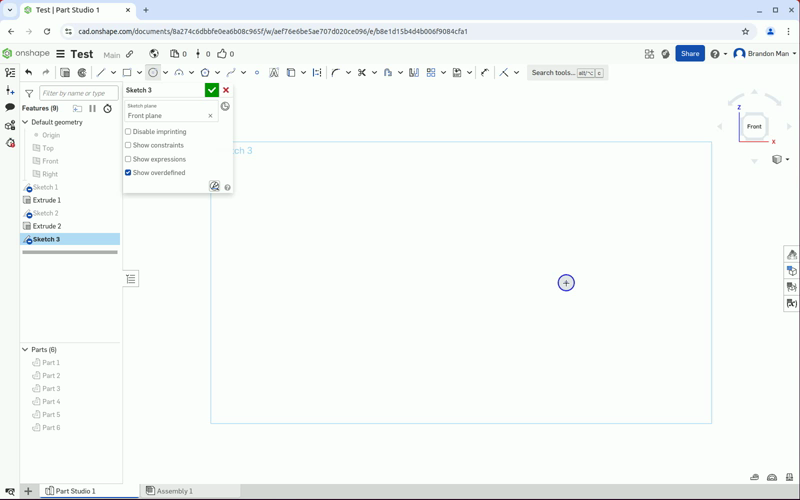
click(566, 282)
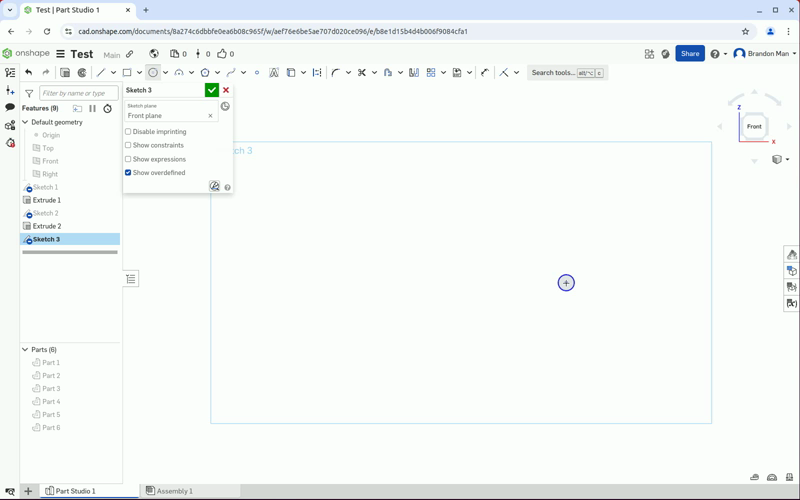
key_up(shift)
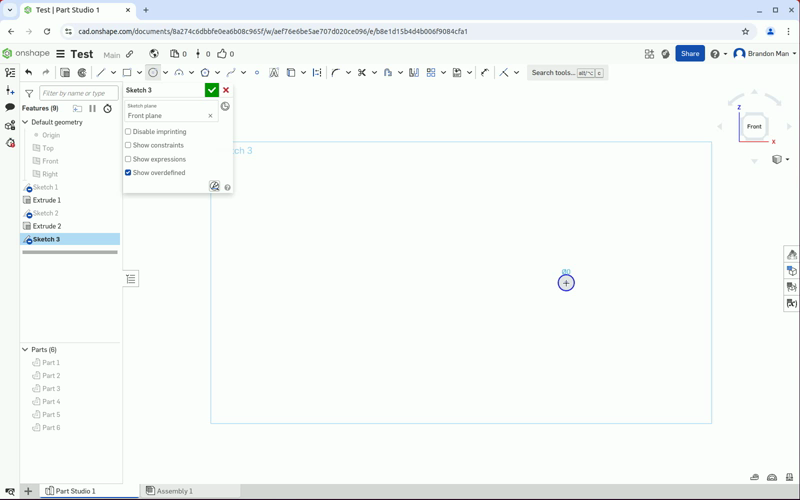
mouse_move(571, 282)
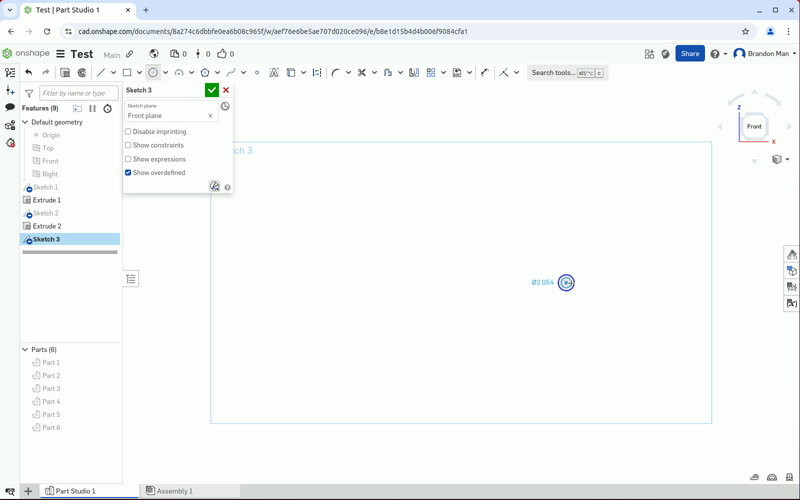
scroll(6)
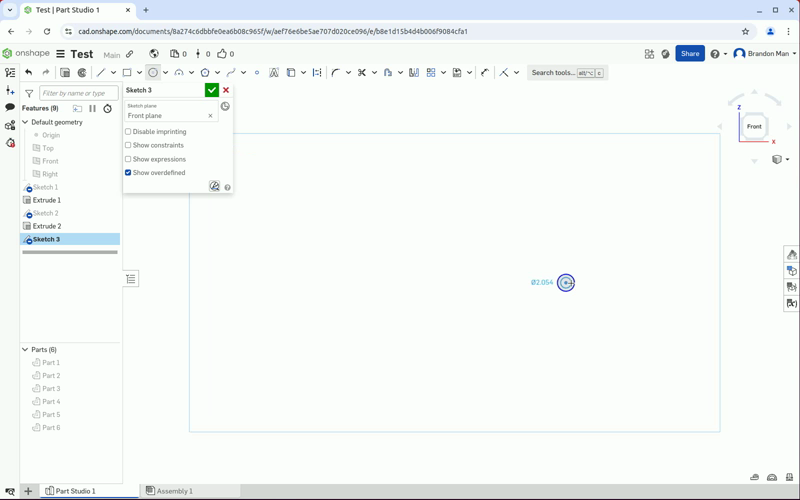
scroll(6)
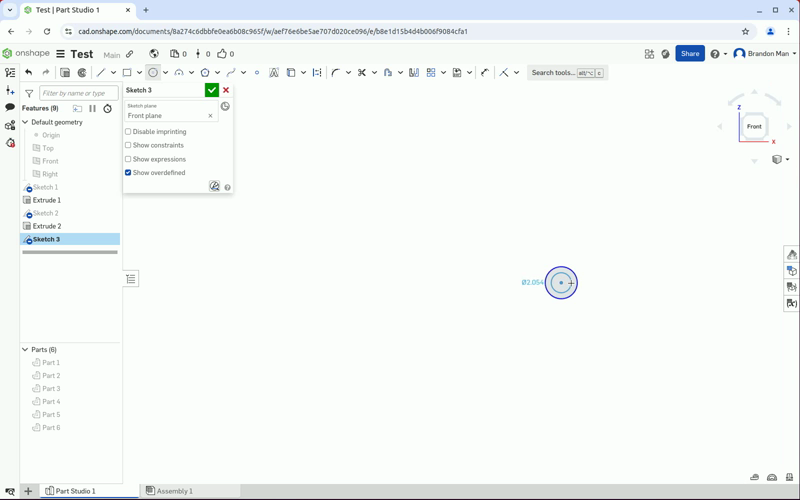
scroll(6)
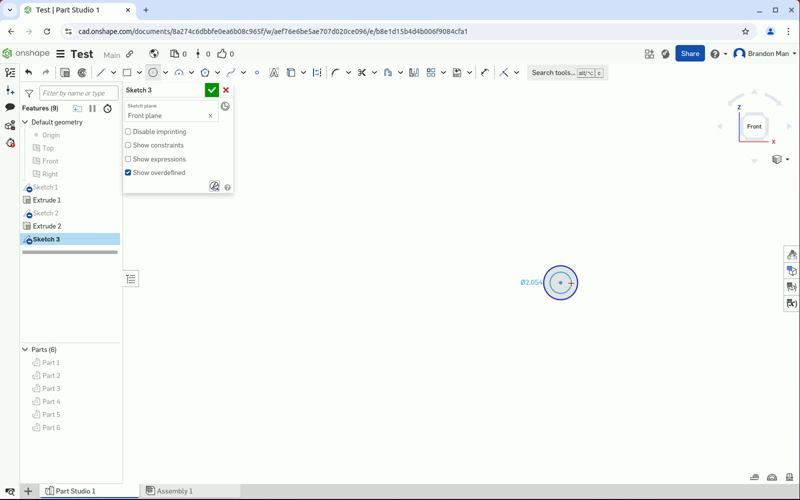
scroll(6)
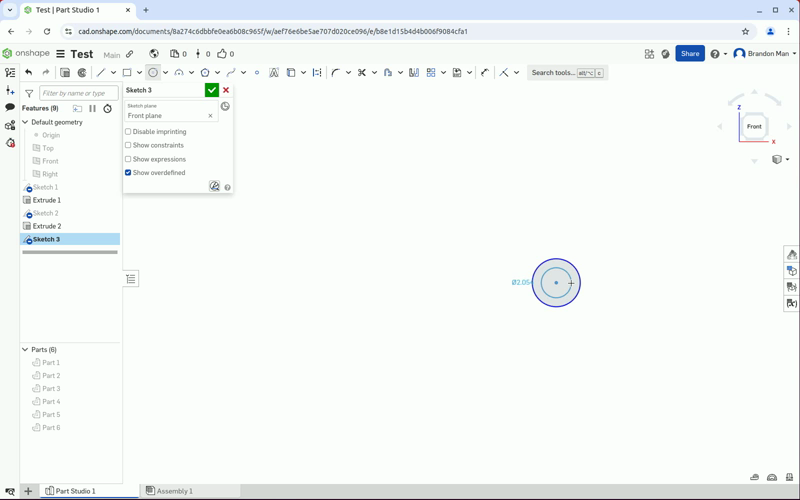
scroll(6)
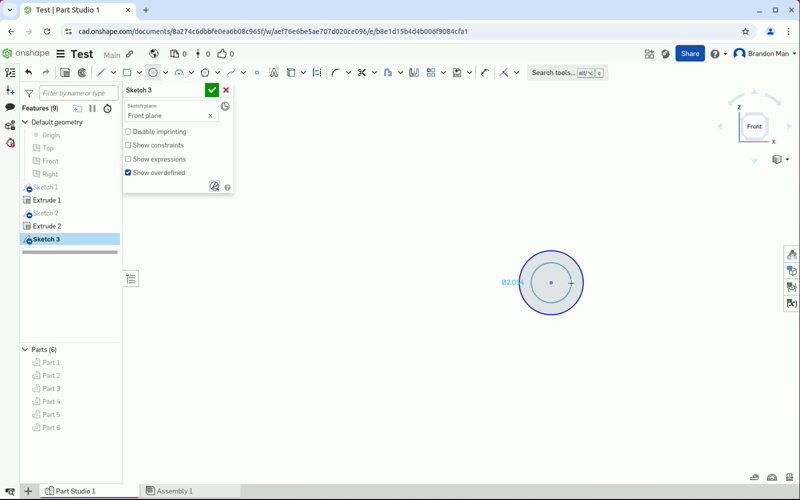
scroll(6)
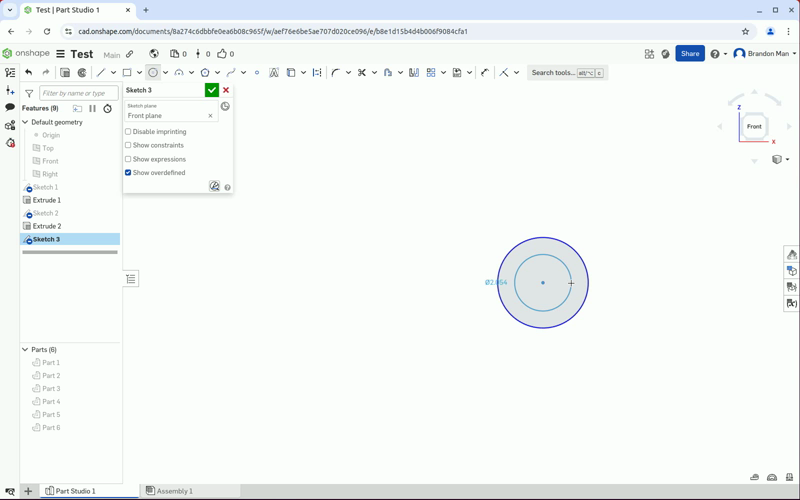
scroll(6)
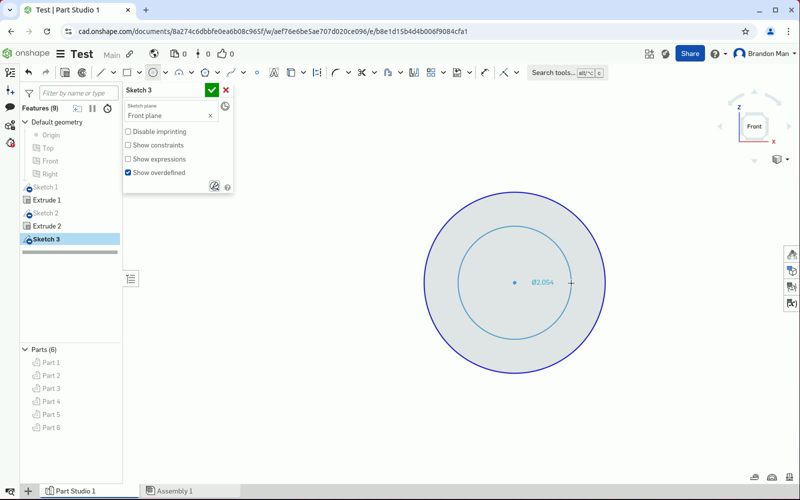
click(571, 282)
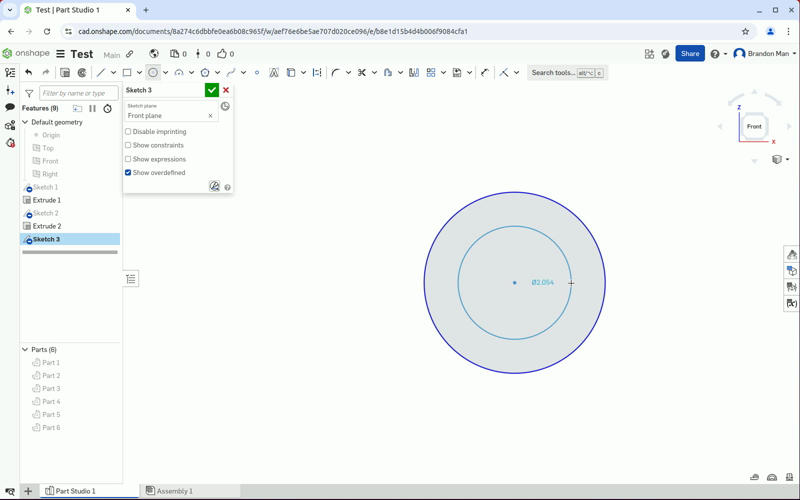
scroll(-6)
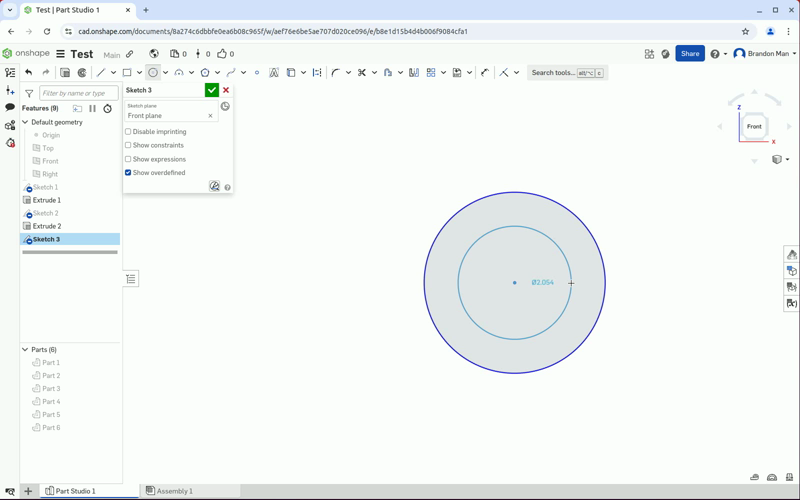
scroll(-6)
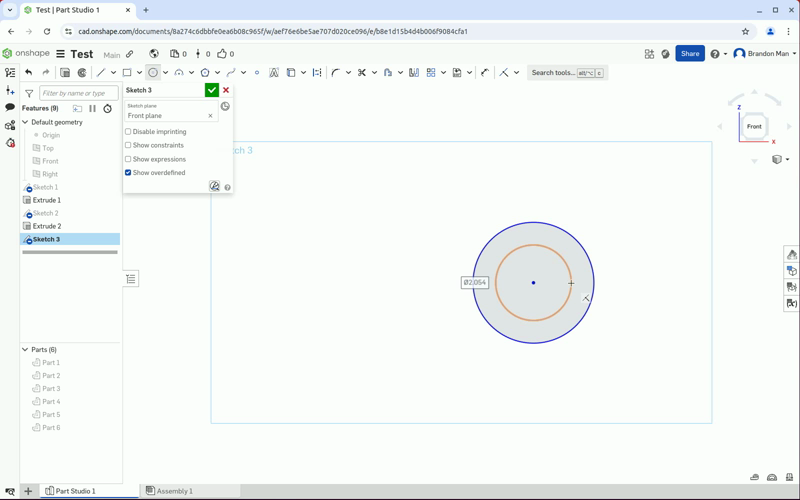
scroll(-6)
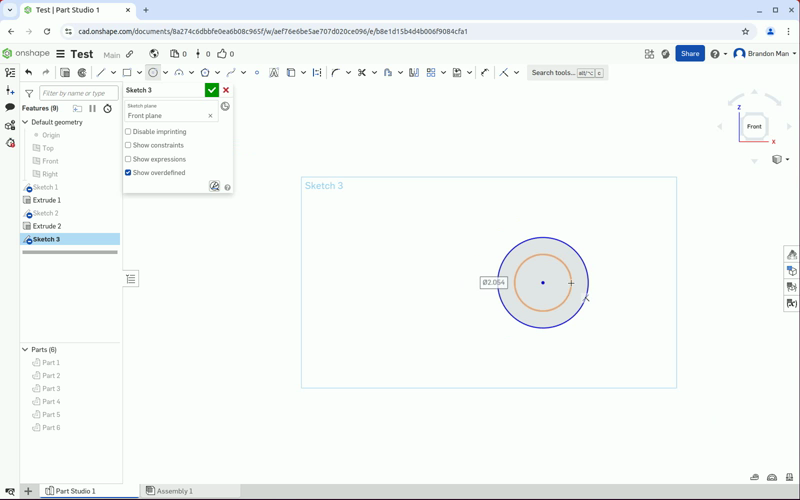
scroll(-6)
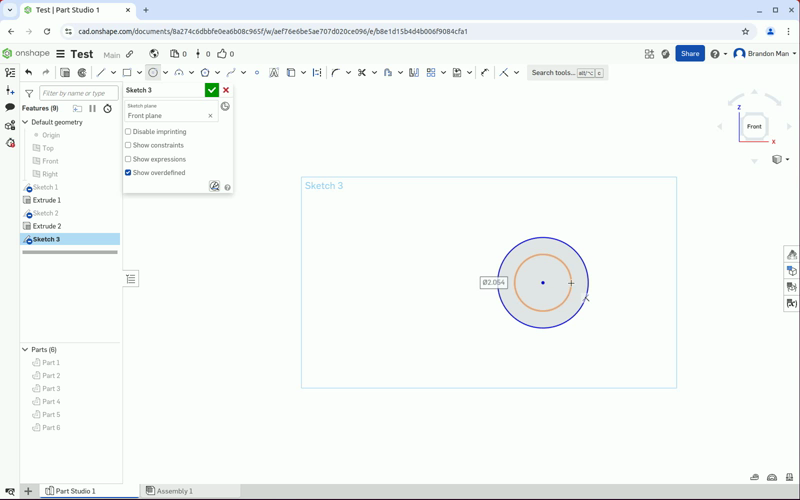
scroll(-6)
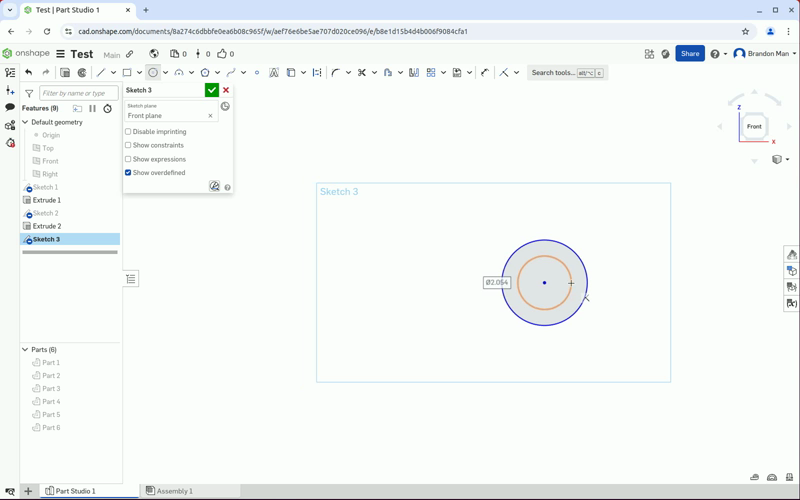
scroll(-6)
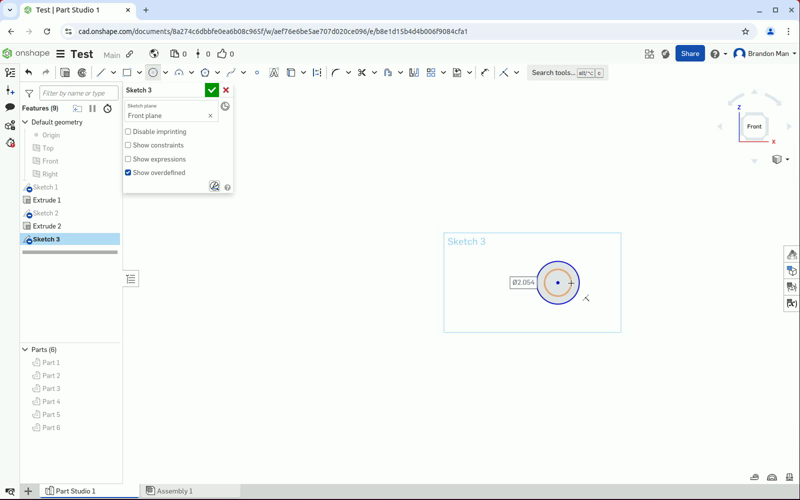
scroll(-6)
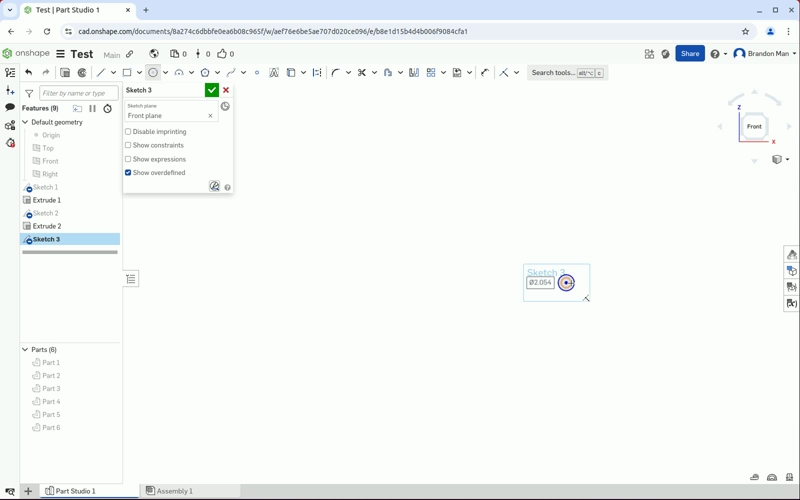
key(esc)
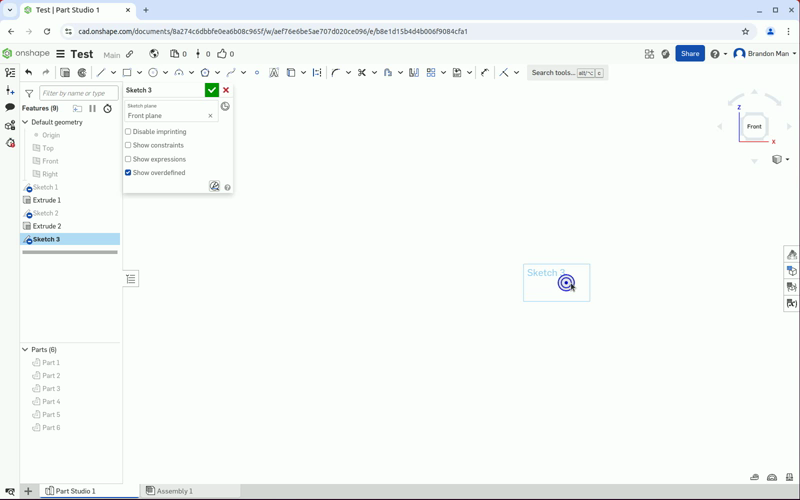
mouse_move(559, 278)
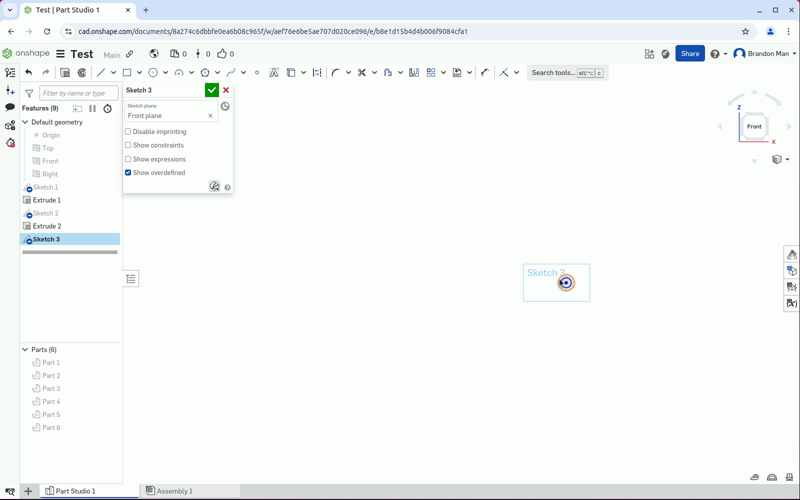
scroll(6)
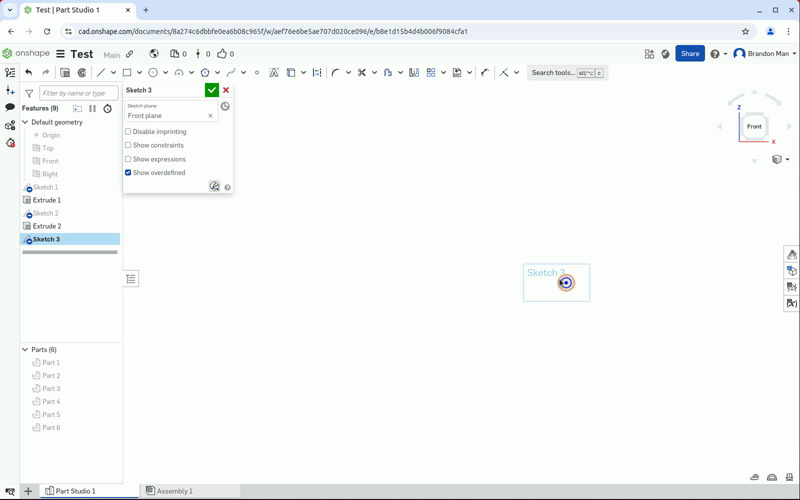
scroll(6)
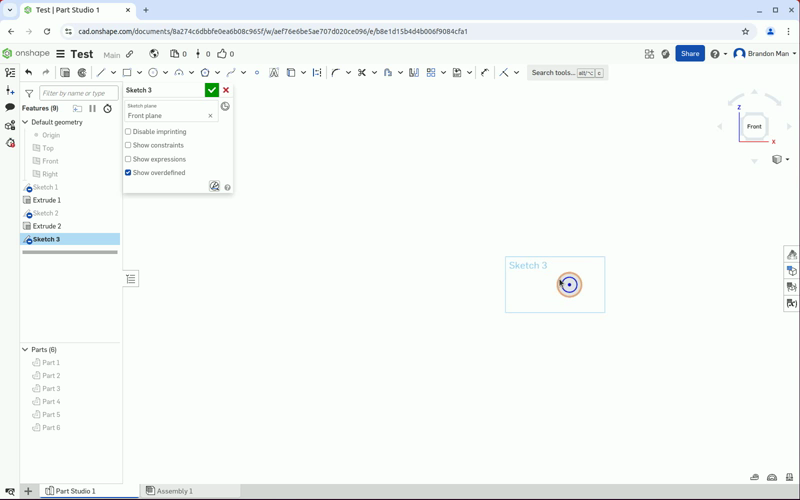
scroll(6)
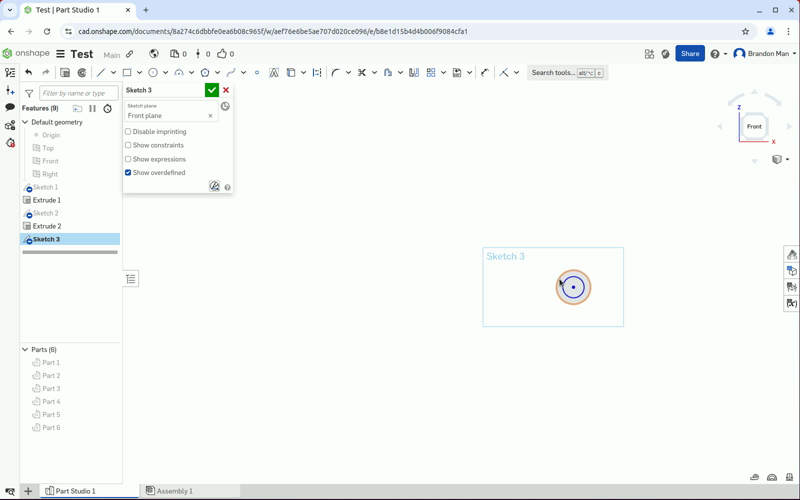
scroll(6)
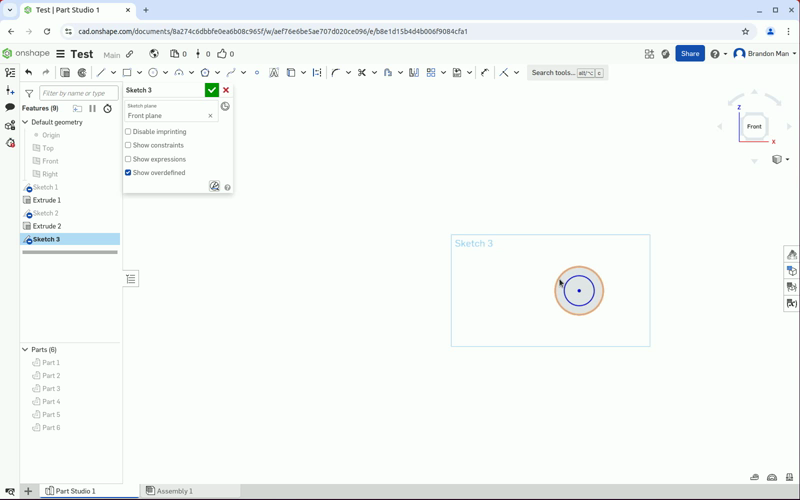
scroll(6)
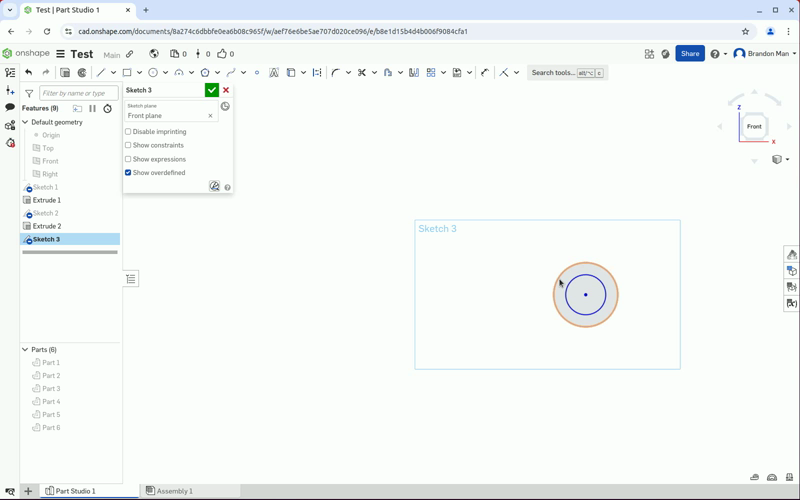
scroll(6)
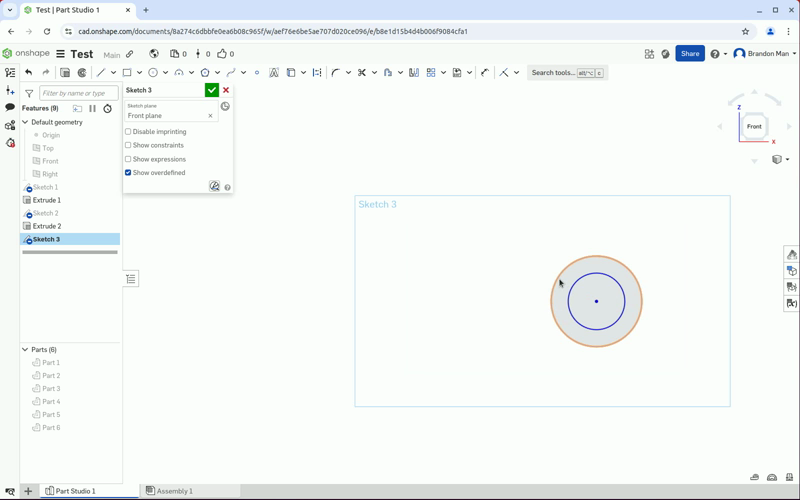
scroll(6)
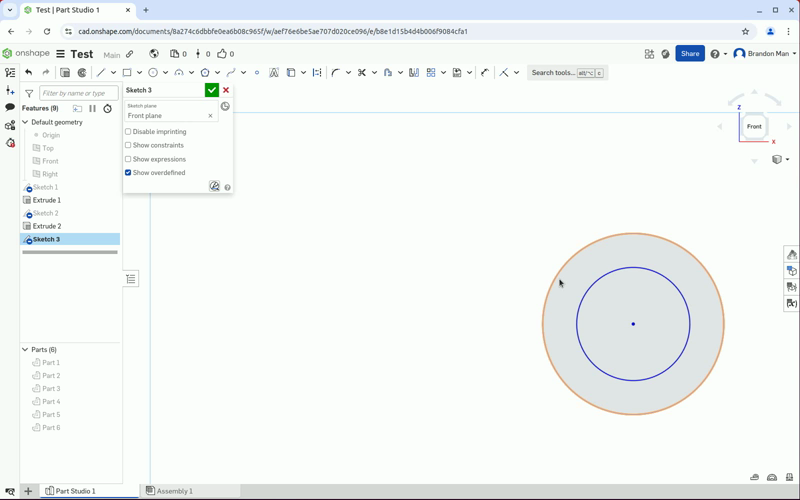
click(559, 278)
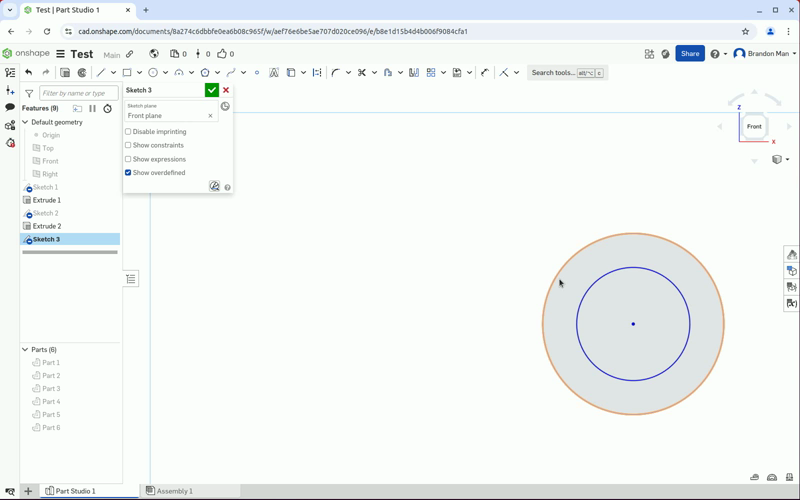
scroll(-6)
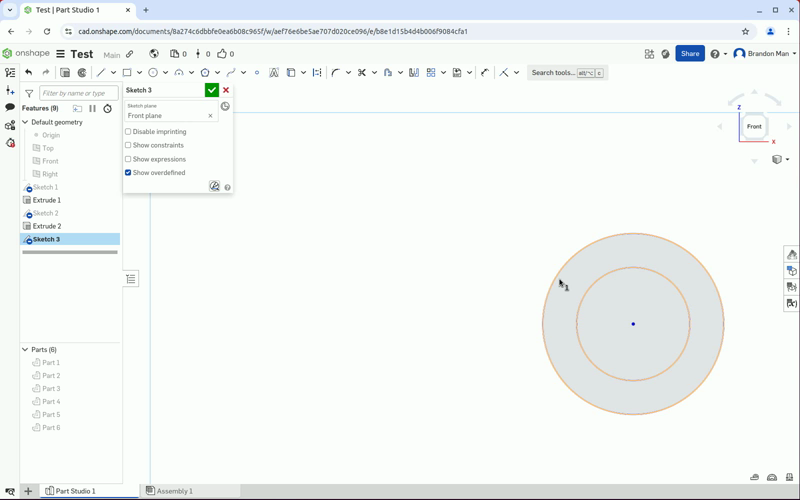
scroll(-6)
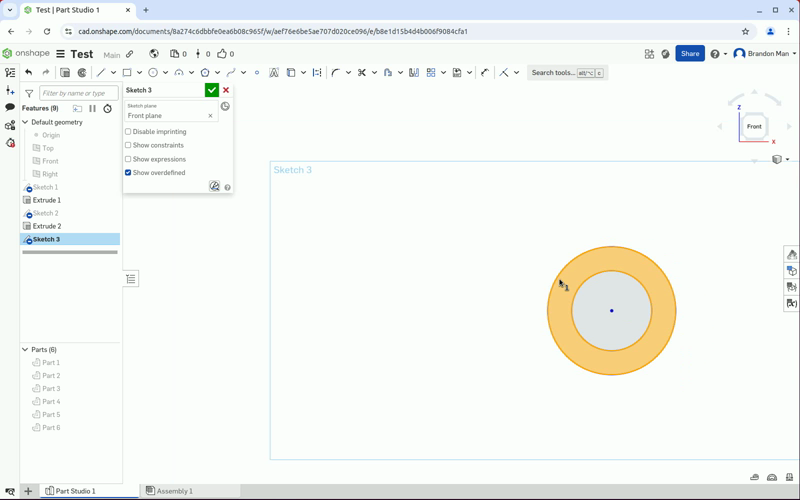
scroll(-6)
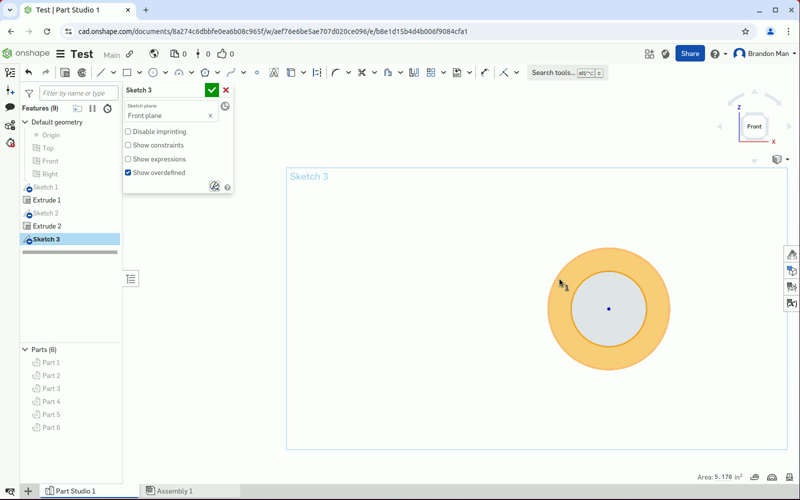
scroll(-6)
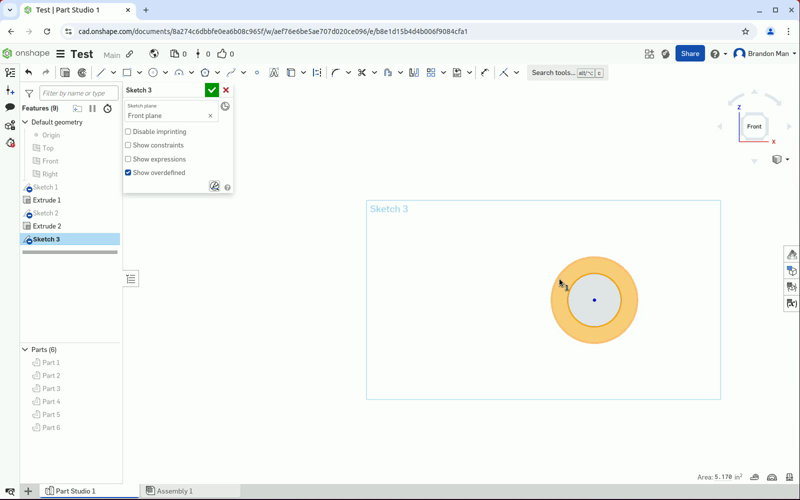
scroll(-6)
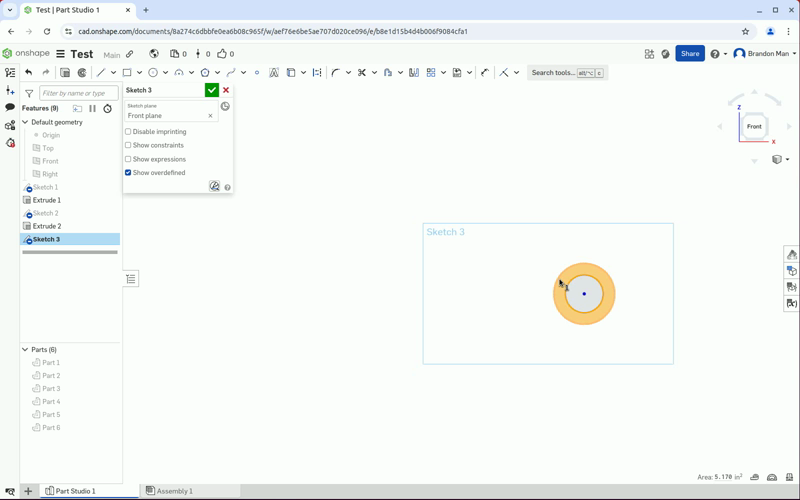
scroll(-6)
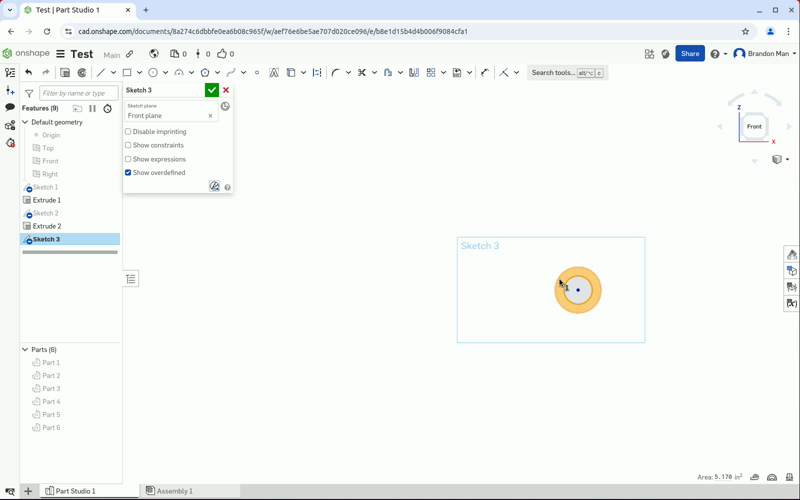
scroll(-6)
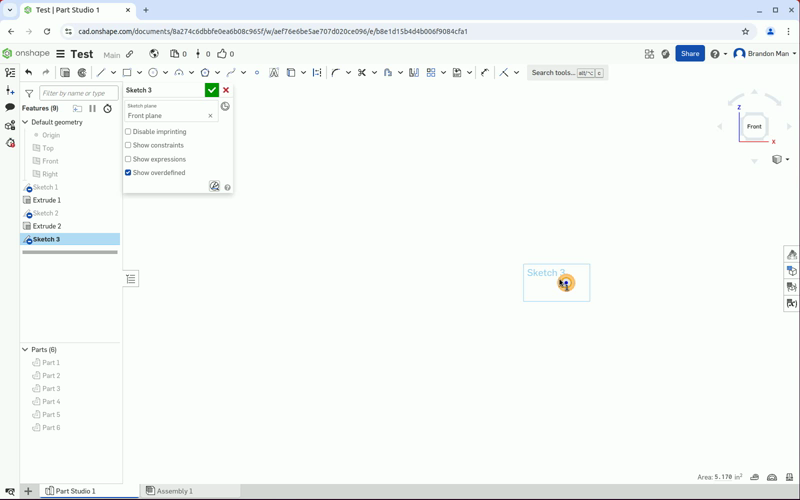
mouse_move(73, 352)
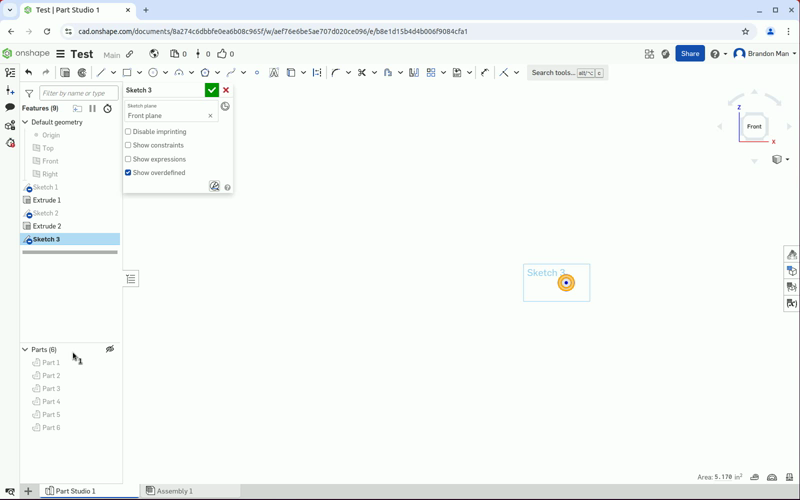
key(shift+y)
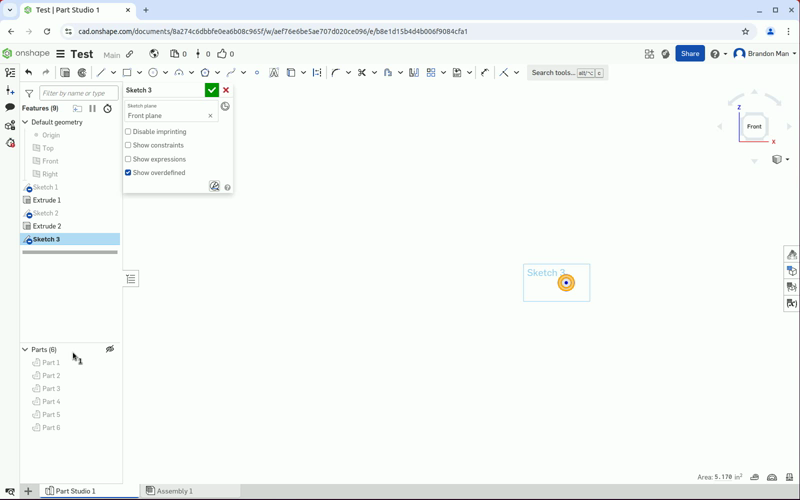
key(shift+e)
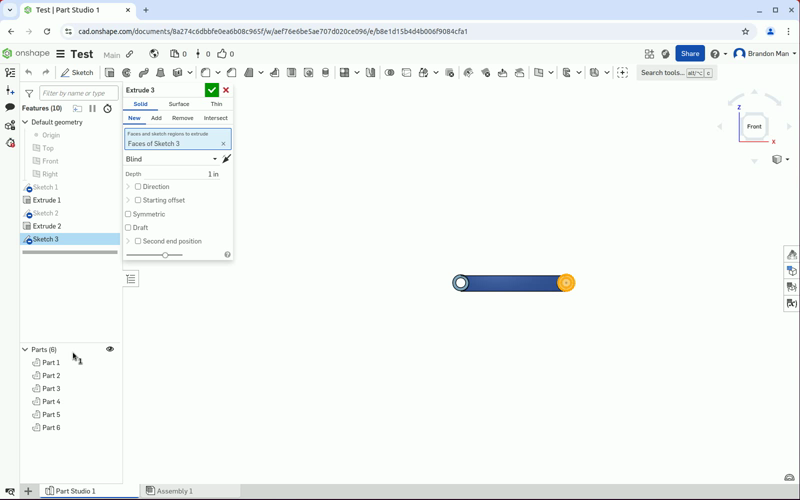
mouse_move(143, 106)
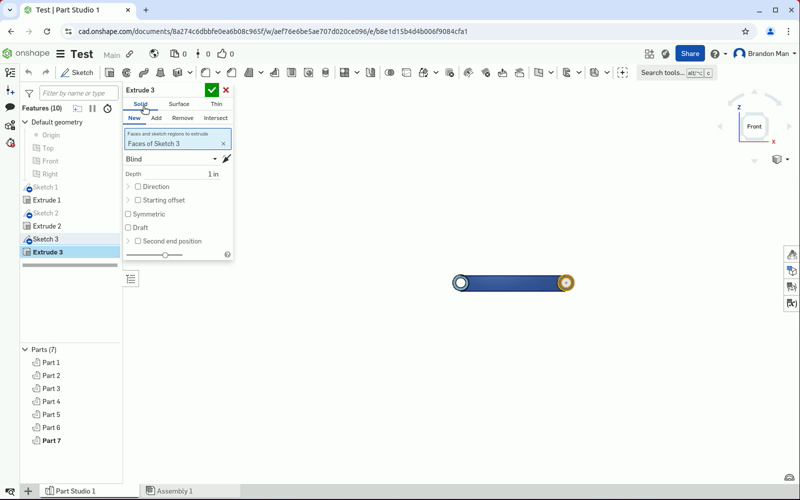
click(143, 106)
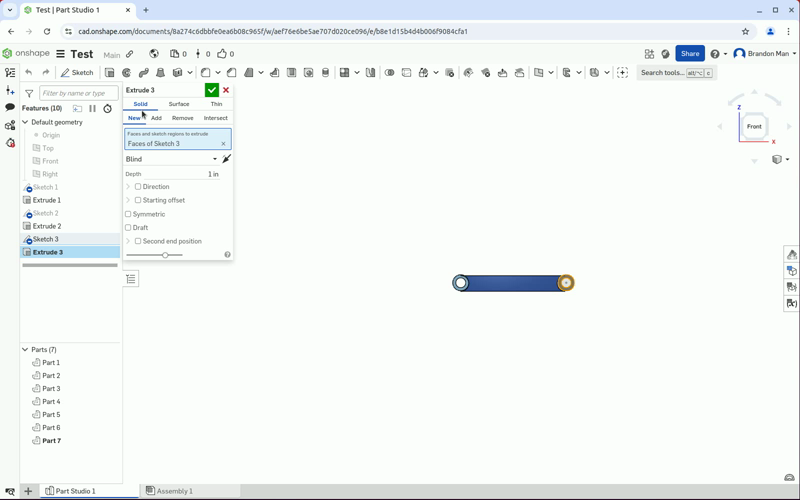
mouse_move(137, 120)
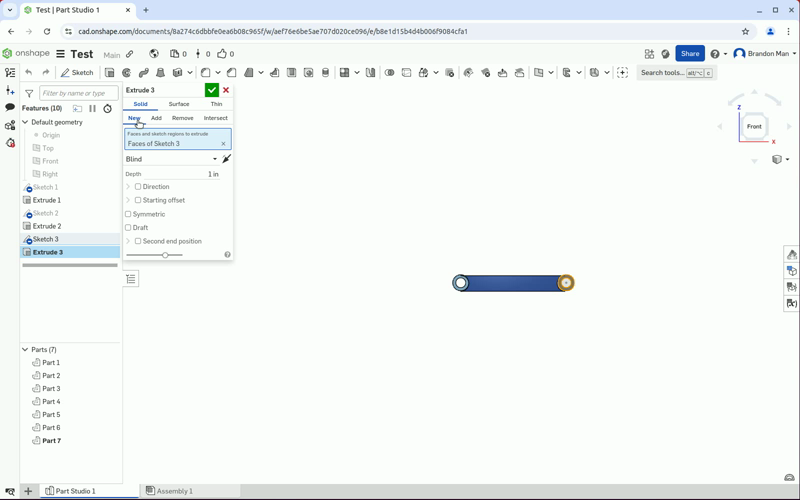
click(137, 120)
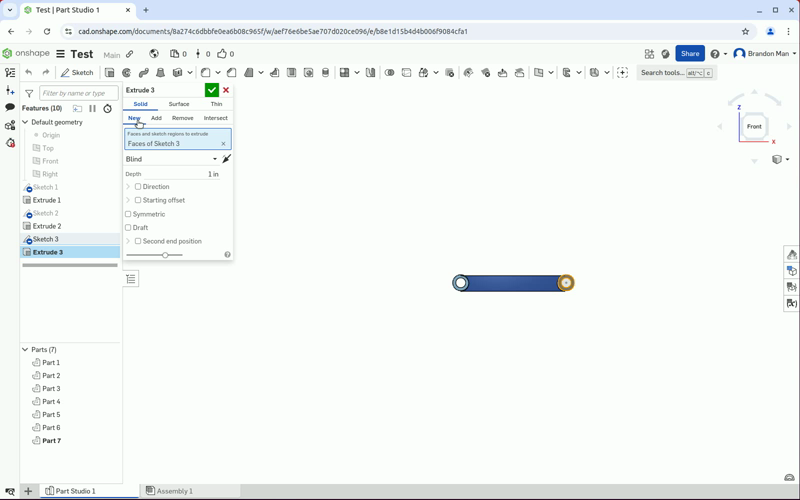
key(tab, 4)
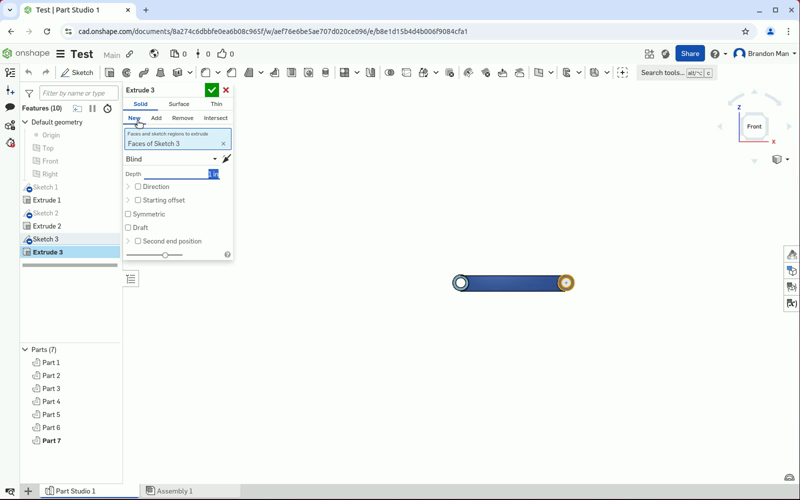
text(1.926)
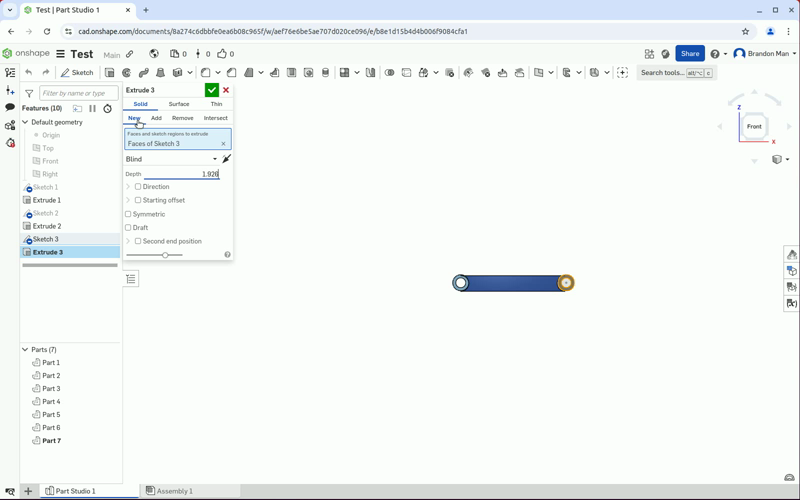
key(enter)
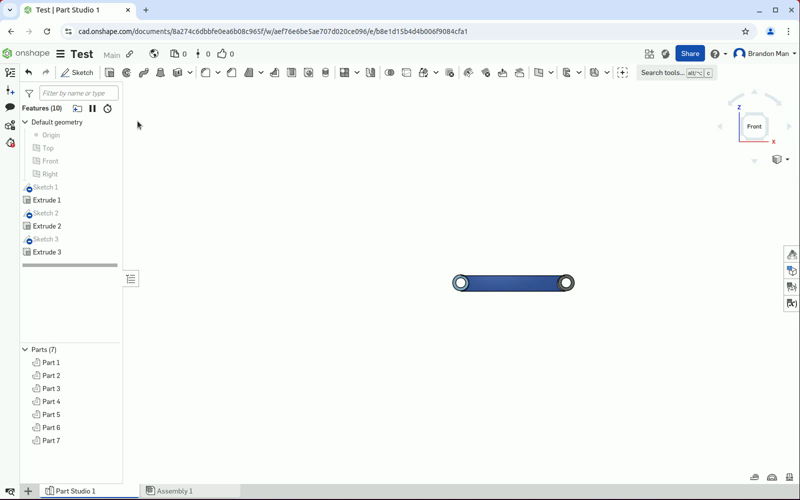
key(shift+h)
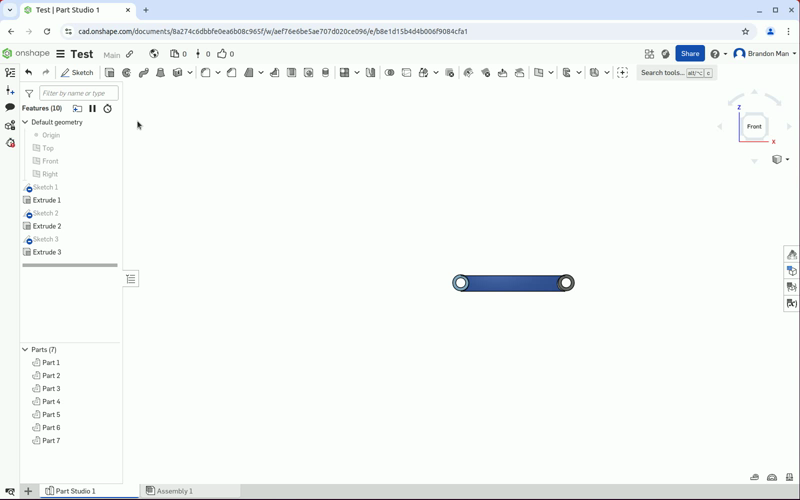
key(shift+h)
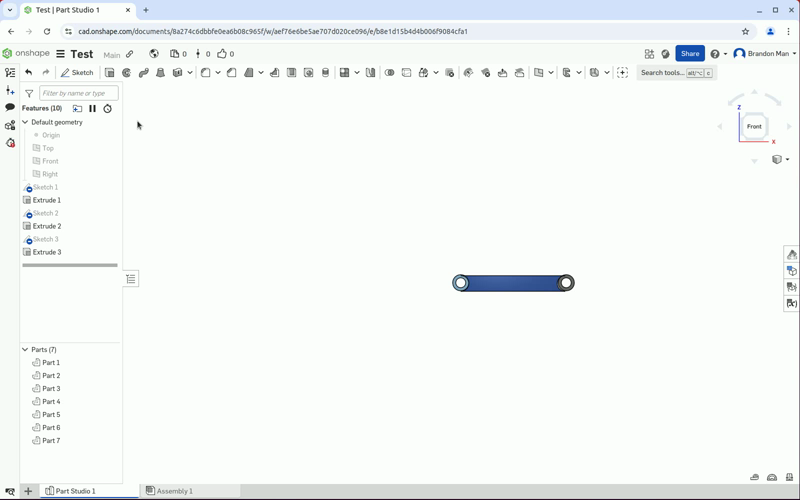
mouse_move(73, 189)
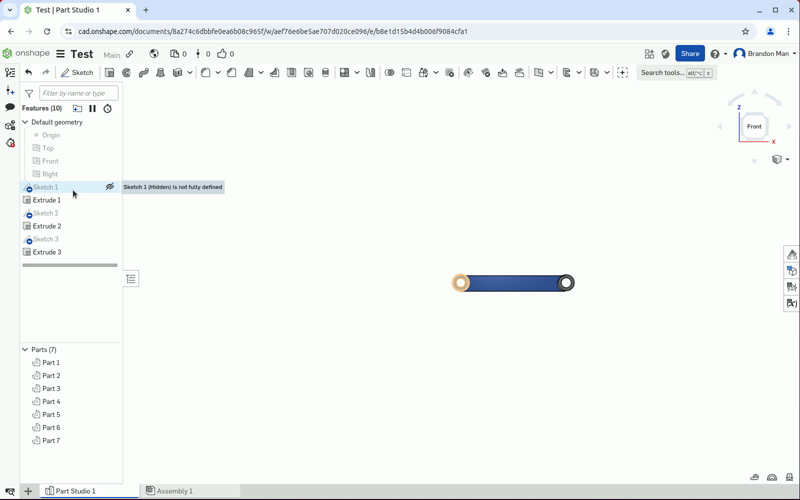
click(73, 189)
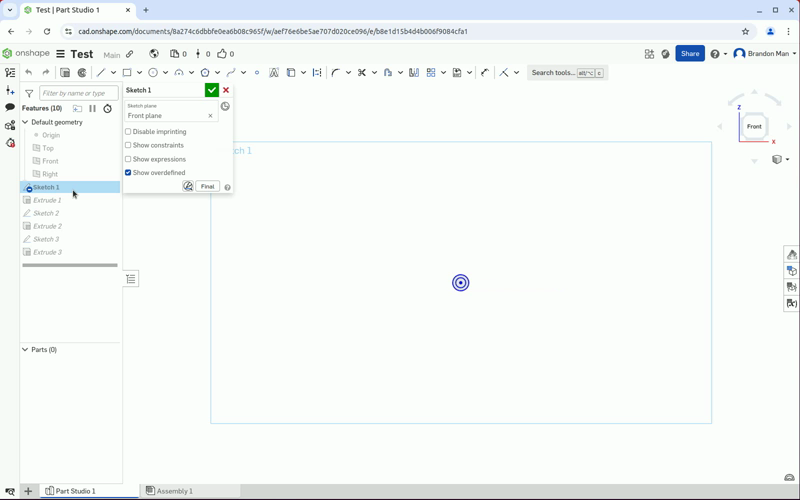
mouse_move(229, 92)
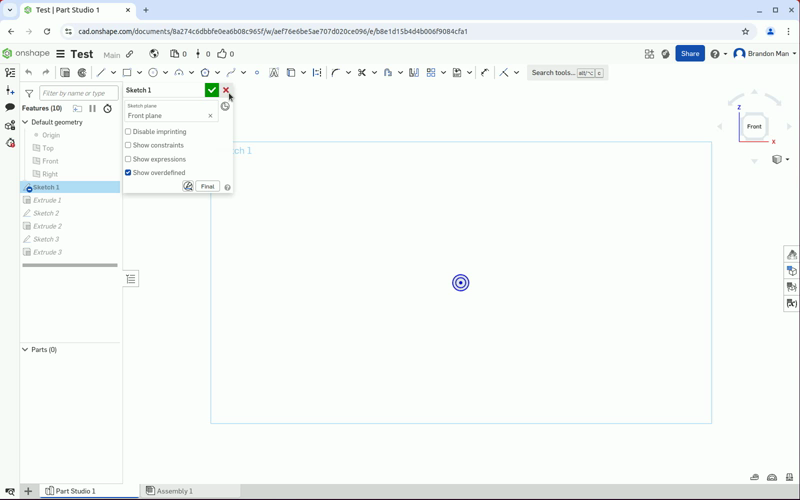
click(229, 92)
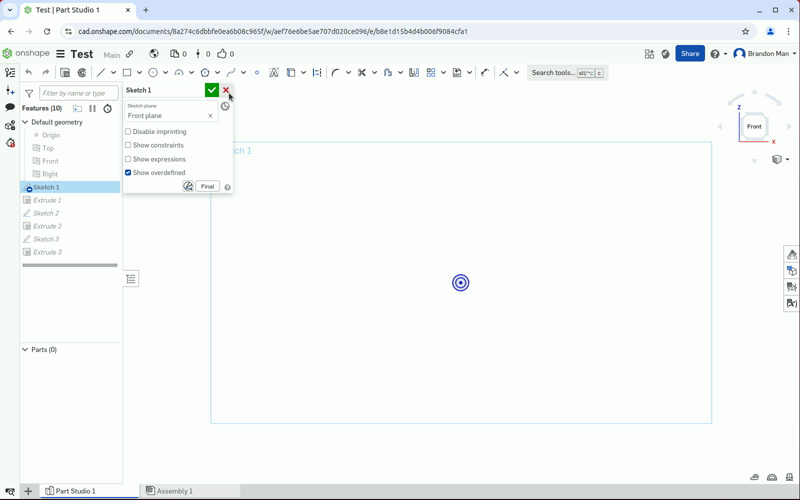
key(shift+s)
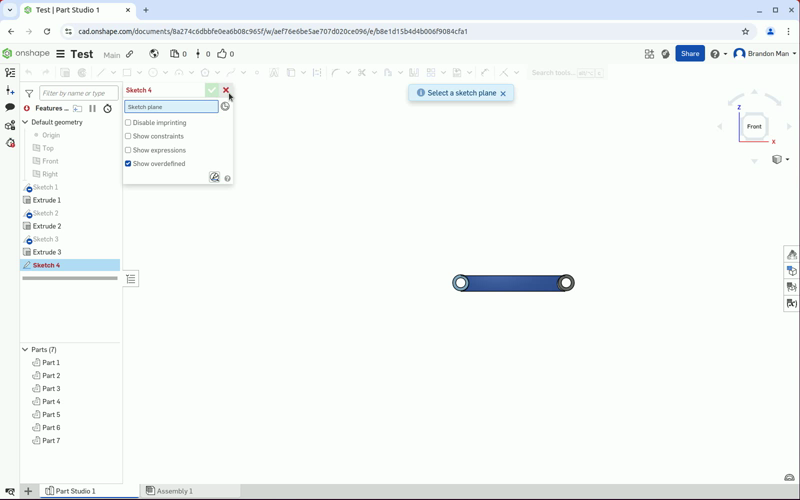
mouse_move(73, 163)
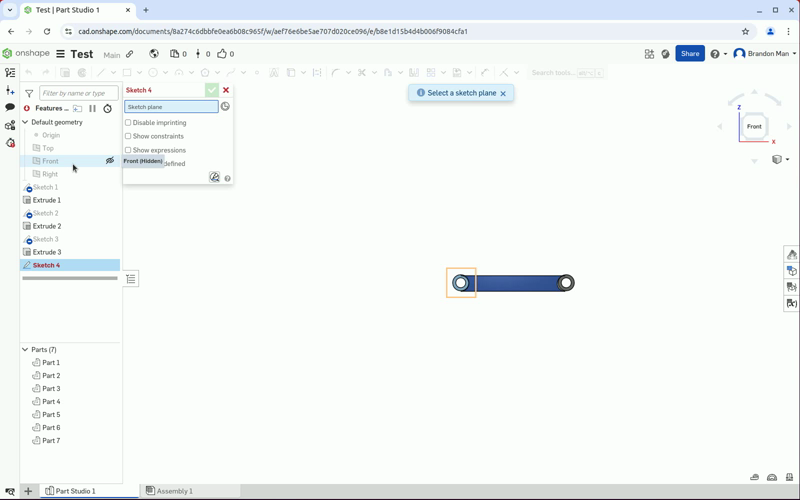
click(73, 163)
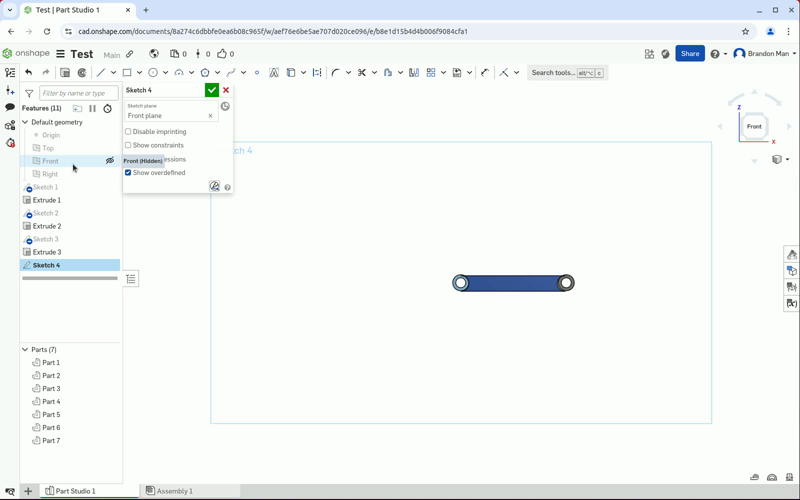
mouse_move(73, 352)
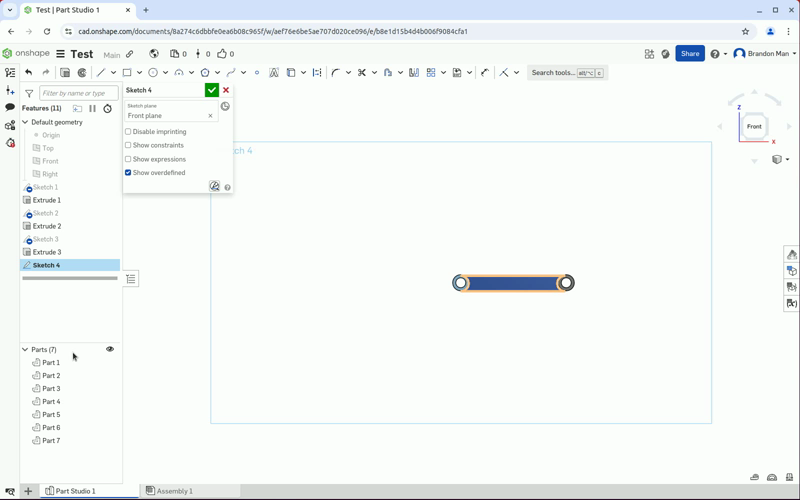
key(y)
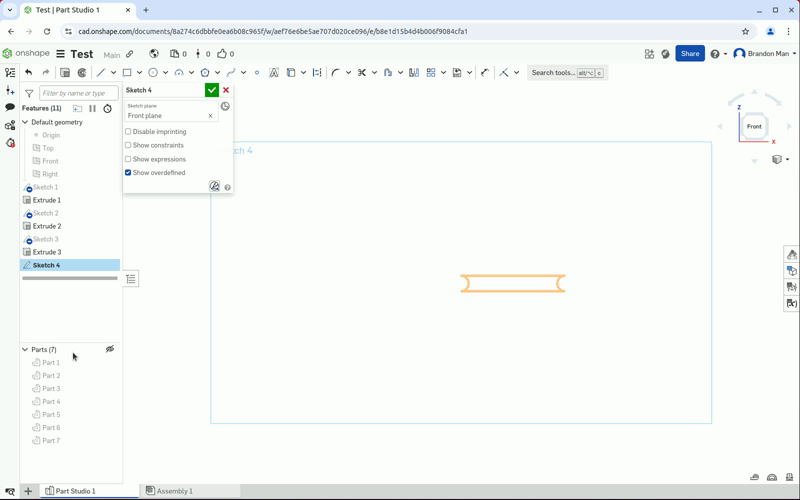
key(c)
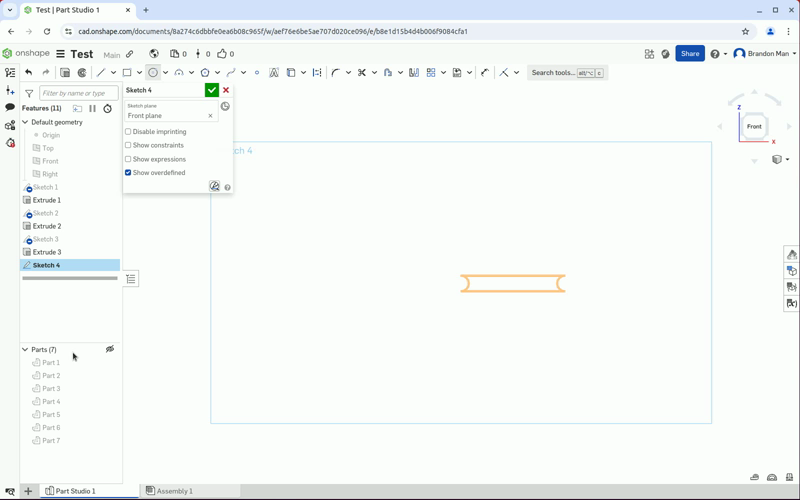
key_down(shift)
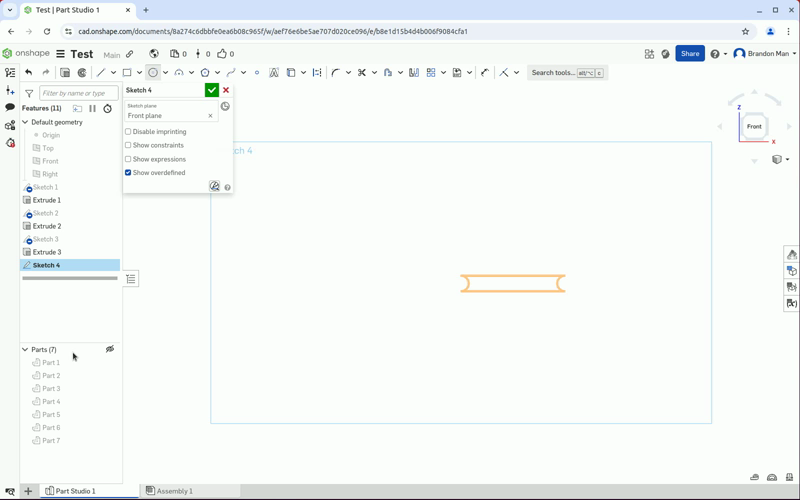
mouse_move(460, 282)
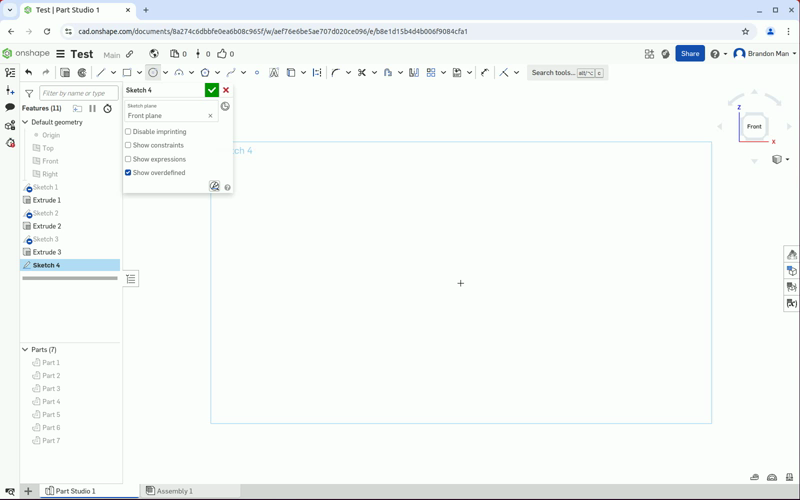
click(460, 282)
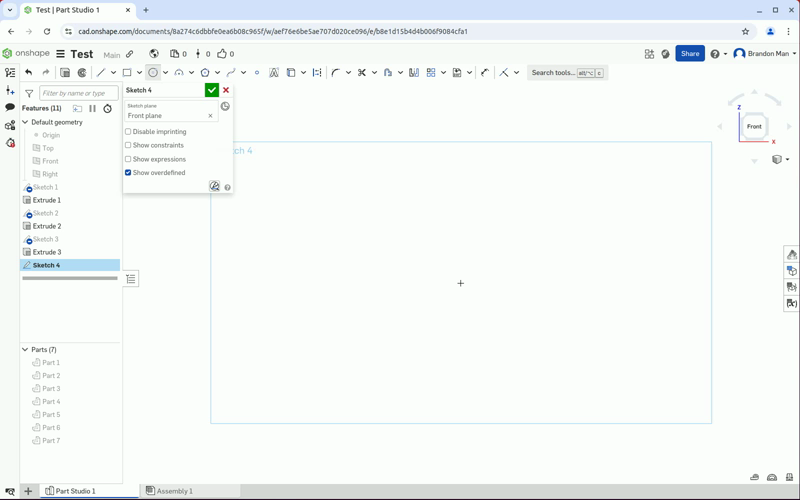
key_up(shift)
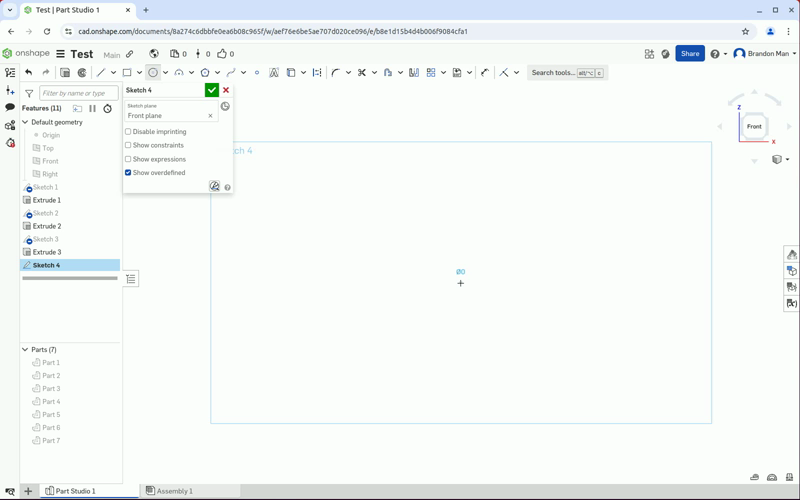
mouse_move(468, 282)
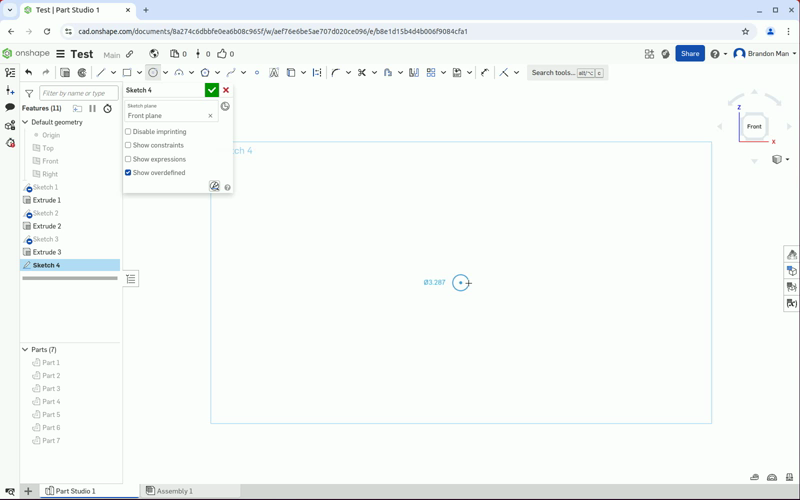
click(468, 282)
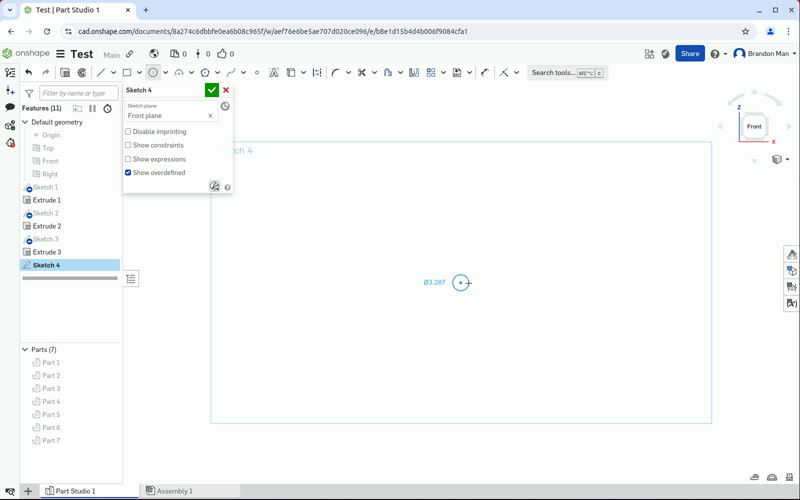
key(esc)
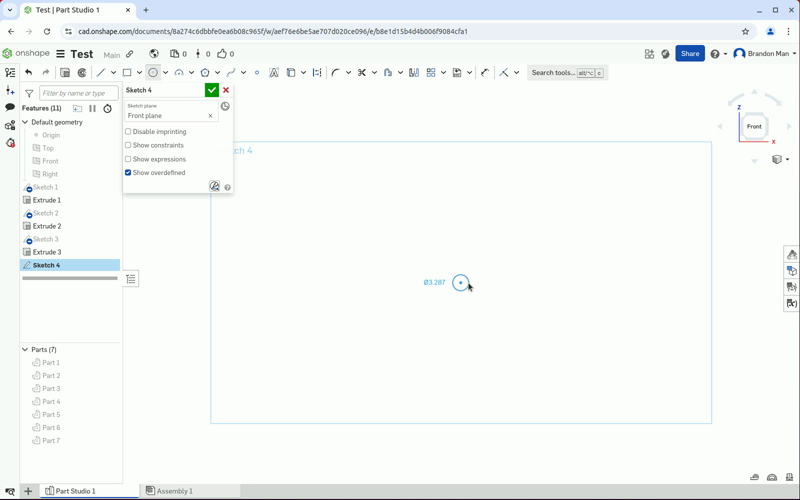
key(c)
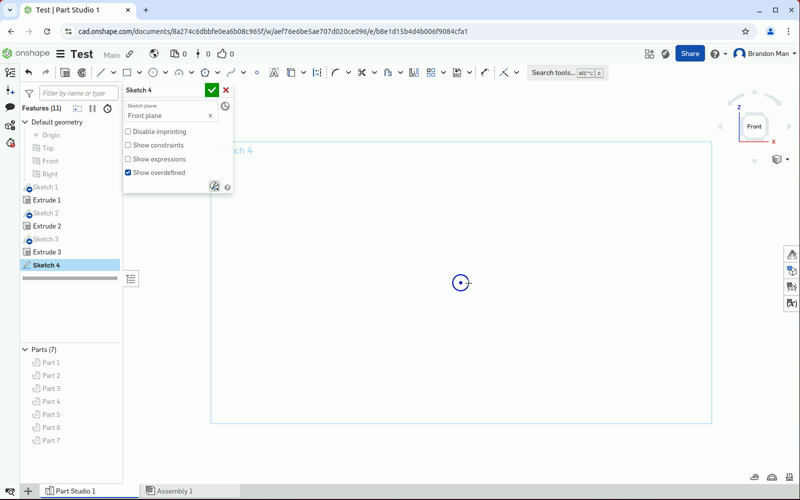
key_down(shift)
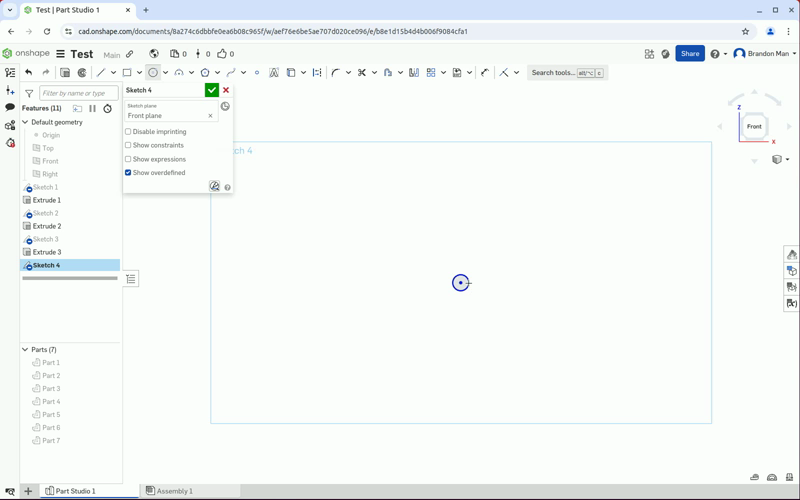
mouse_move(460, 282)
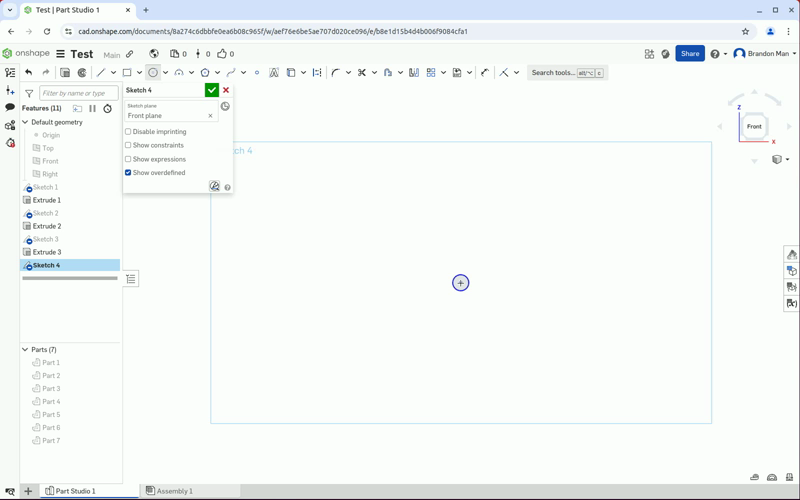
click(460, 282)
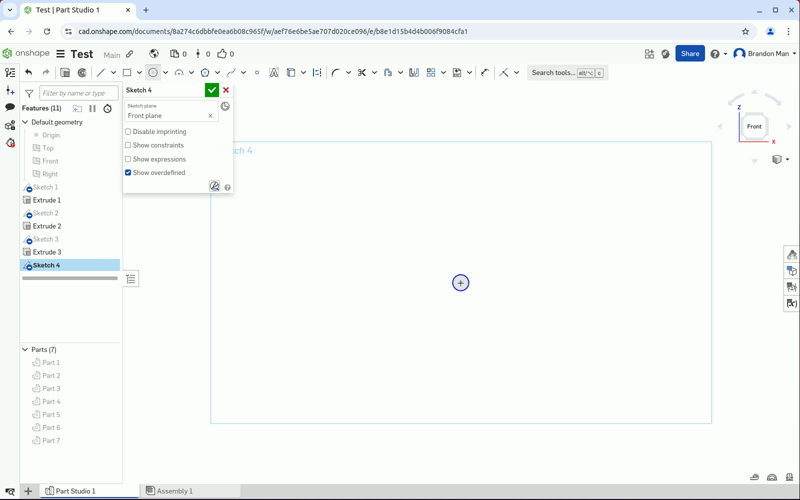
key_up(shift)
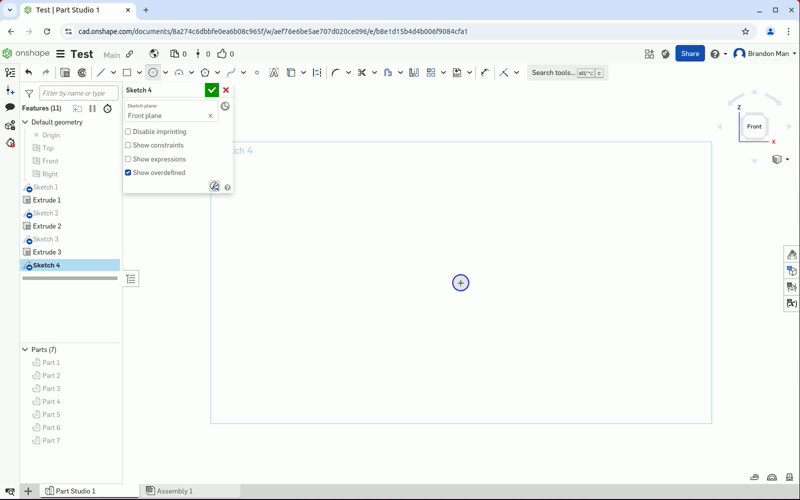
mouse_move(465, 282)
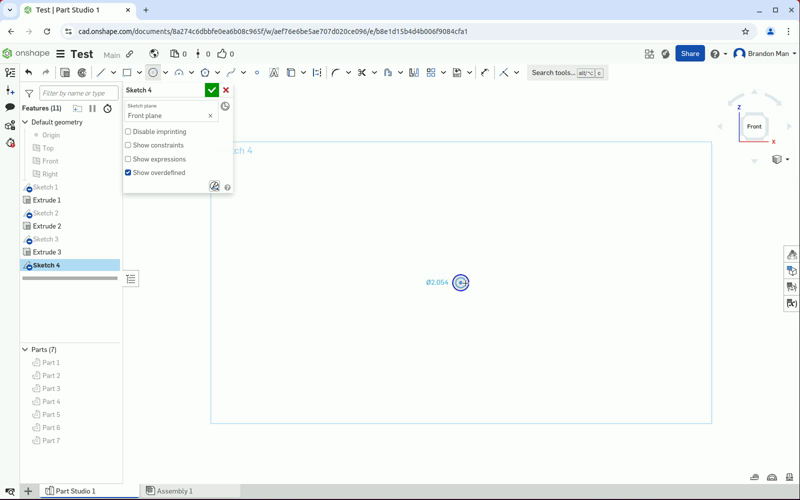
scroll(6)
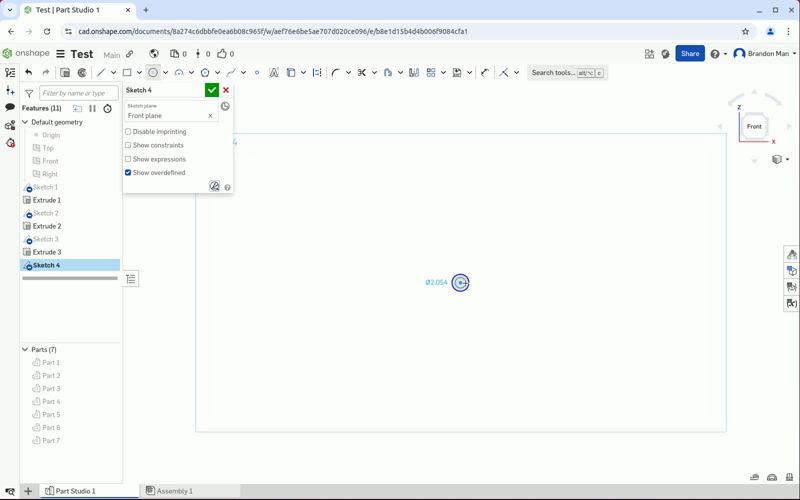
scroll(6)
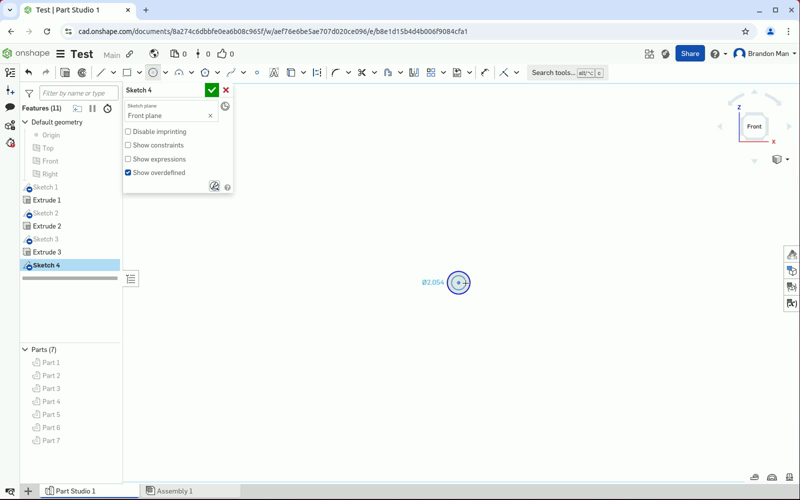
scroll(6)
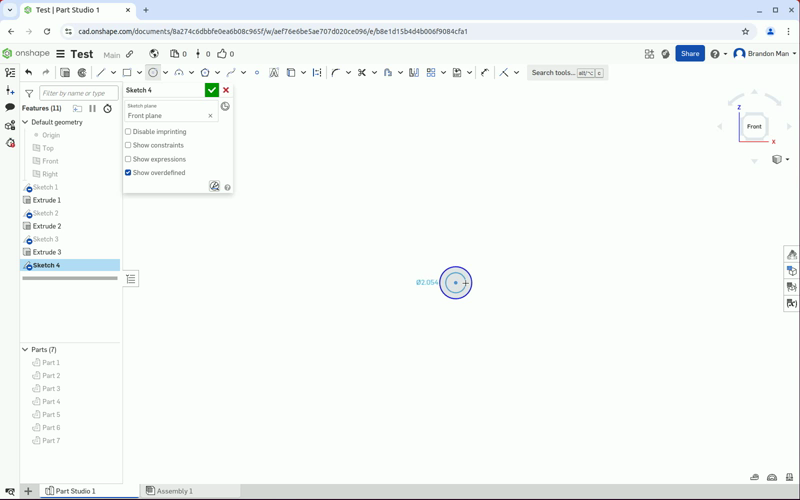
scroll(6)
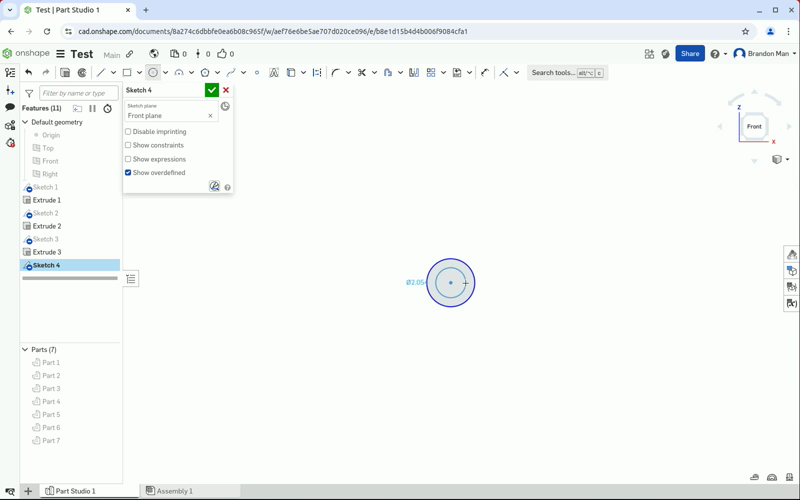
scroll(6)
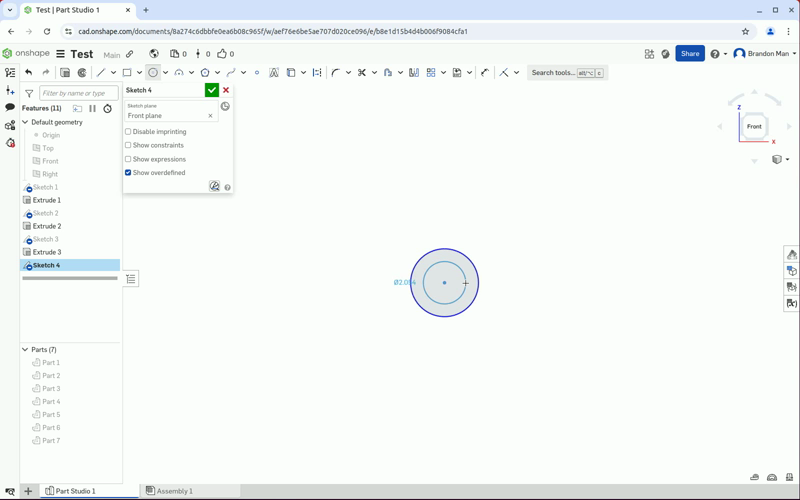
scroll(6)
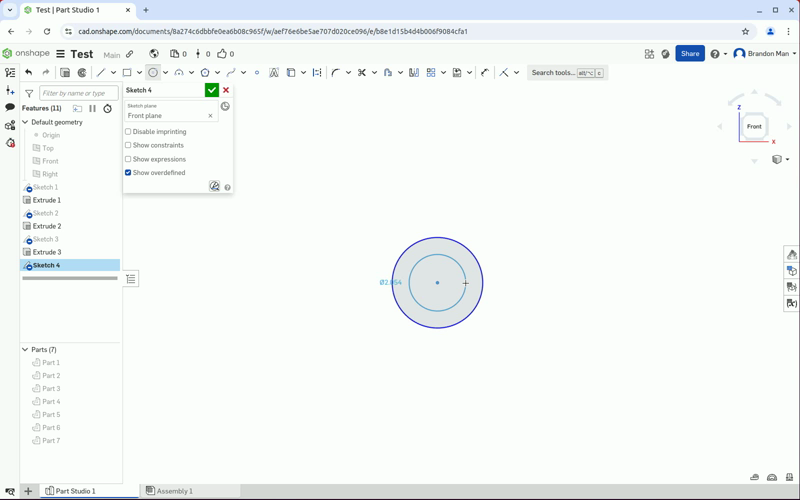
scroll(6)
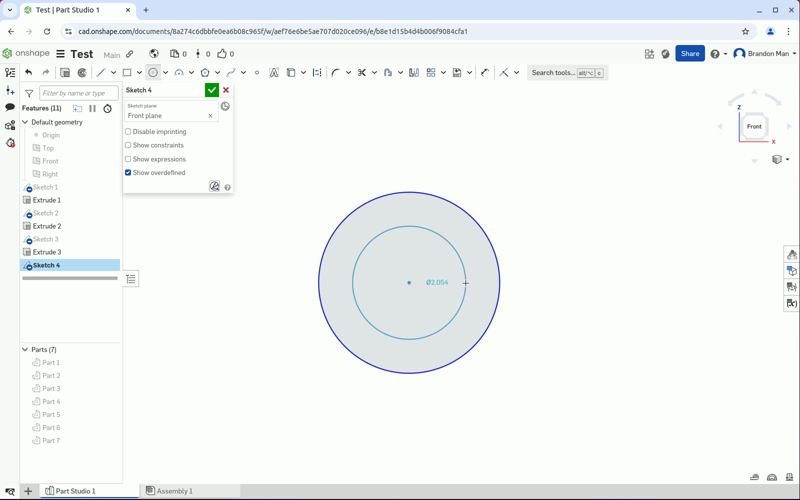
click(465, 282)
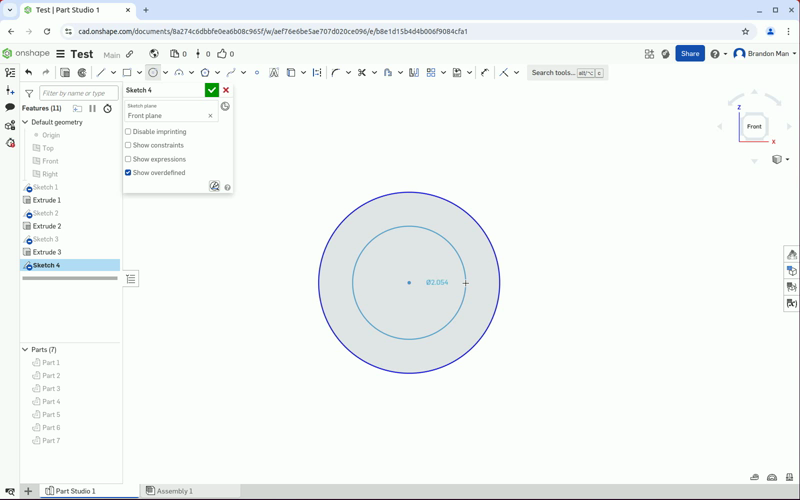
scroll(-6)
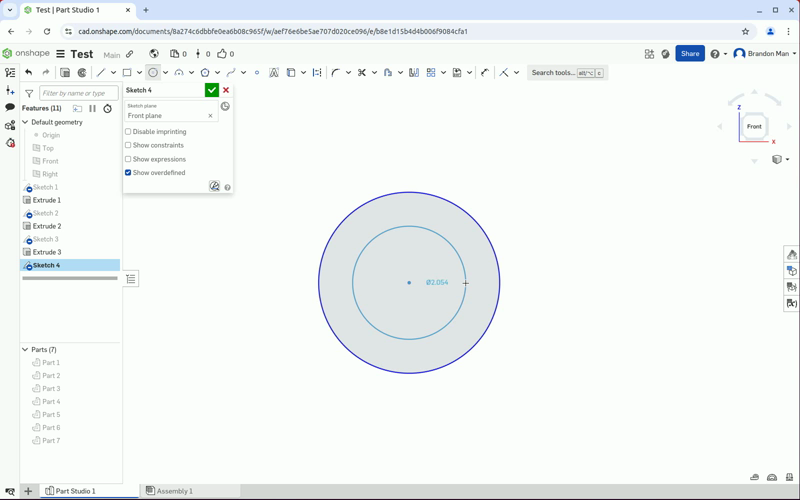
scroll(-6)
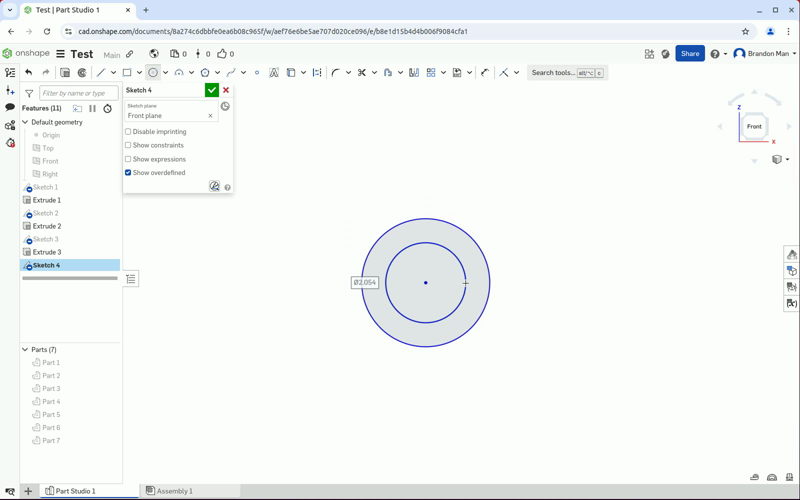
scroll(-6)
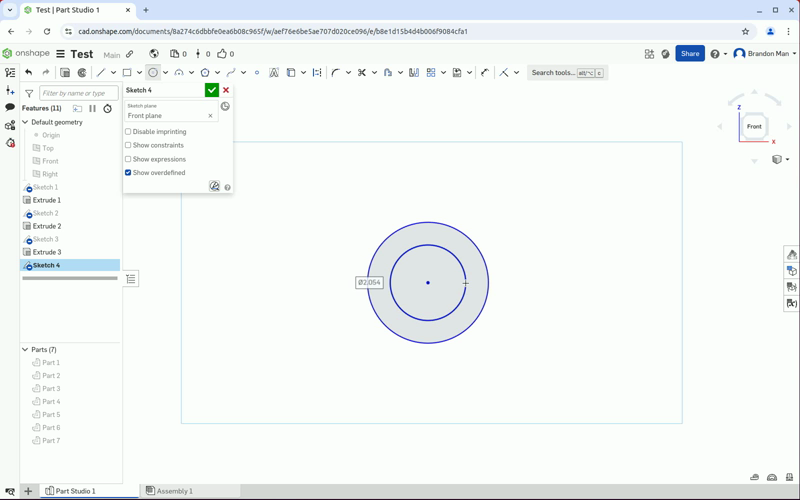
scroll(-6)
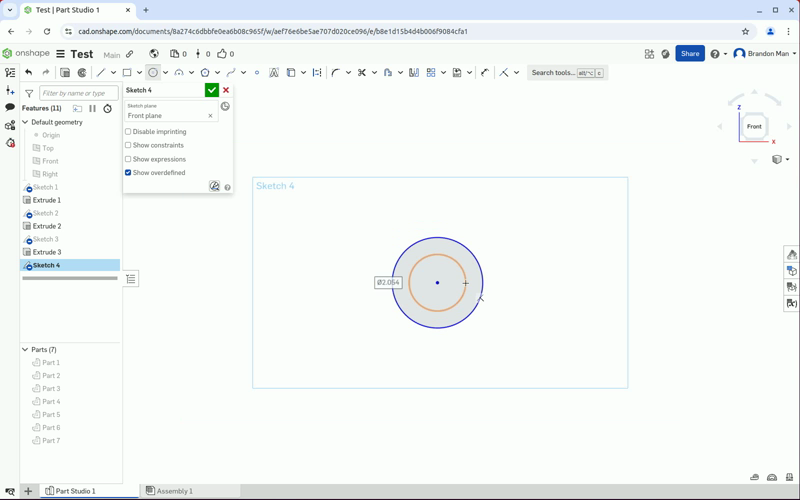
scroll(-6)
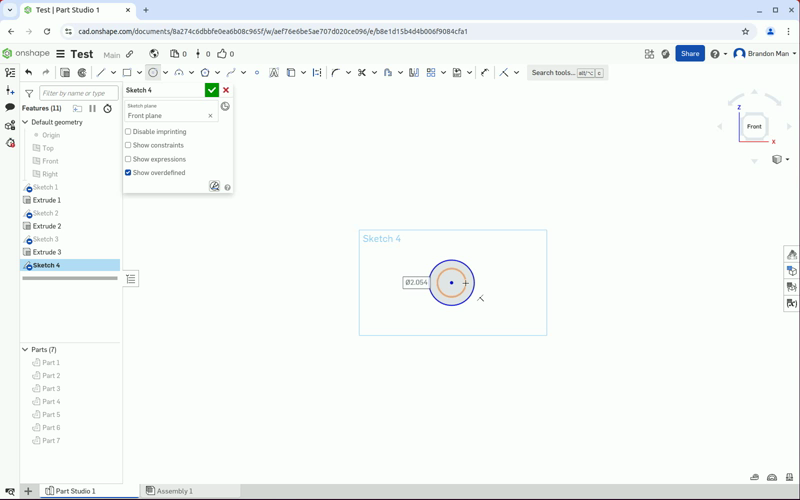
scroll(-6)
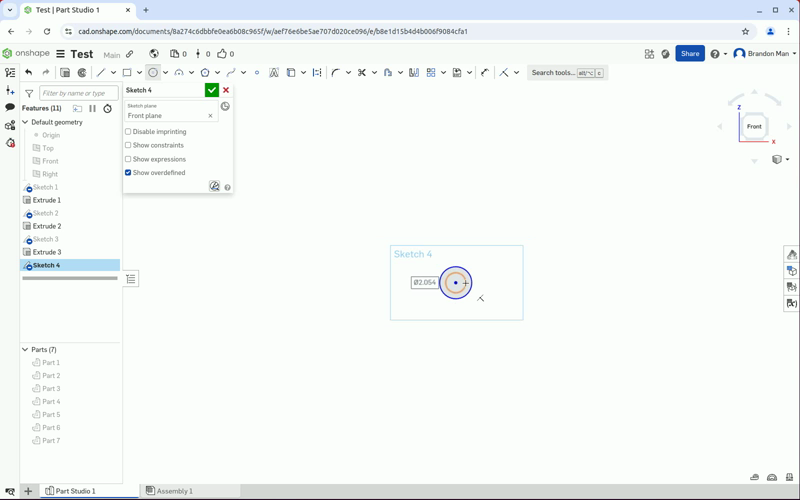
scroll(-6)
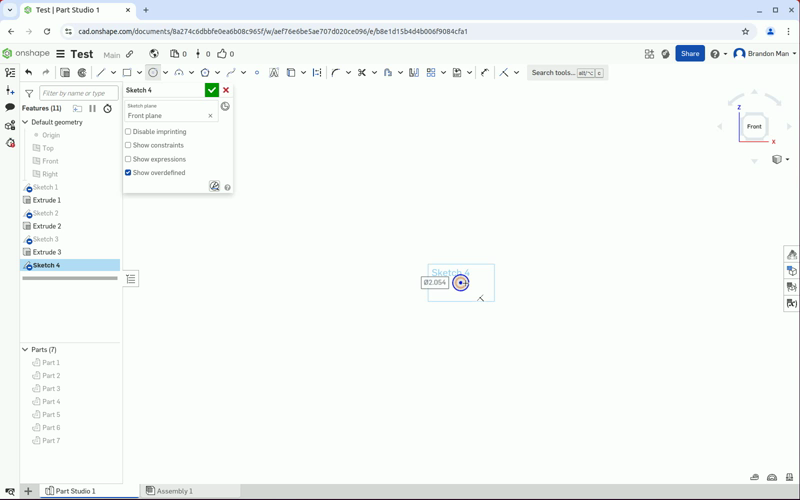
key(esc)
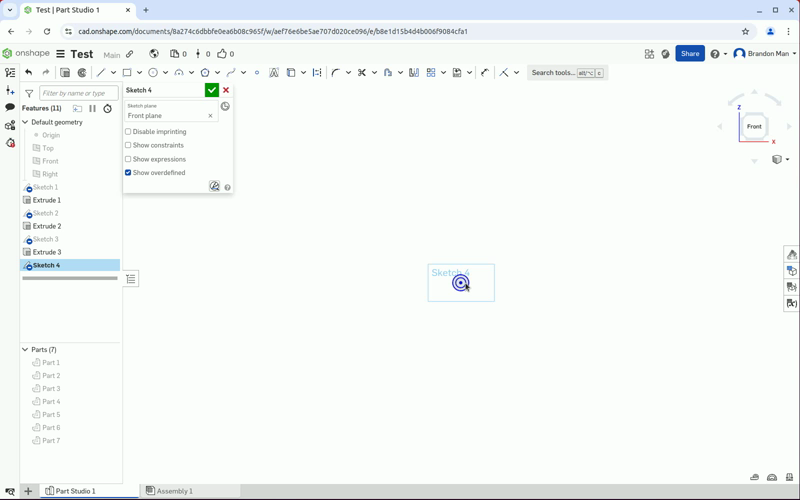
mouse_move(462, 290)
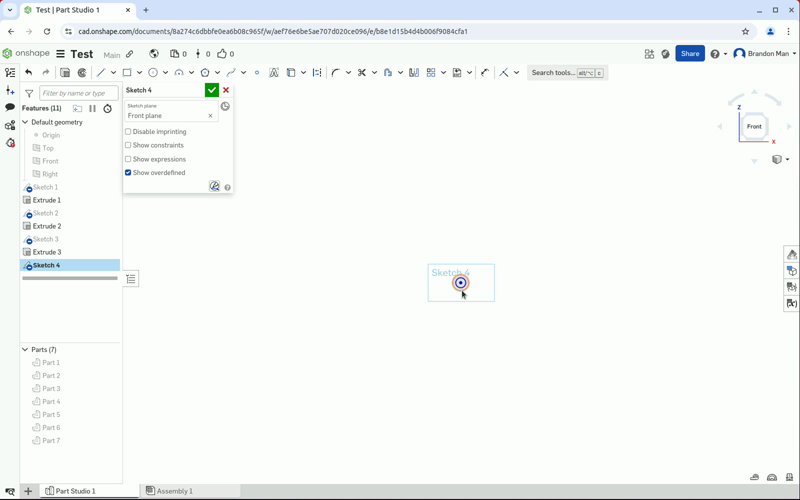
scroll(6)
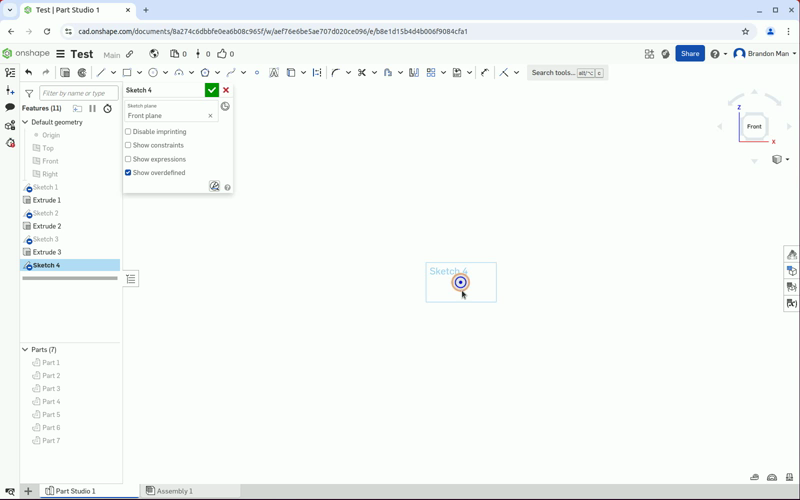
scroll(6)
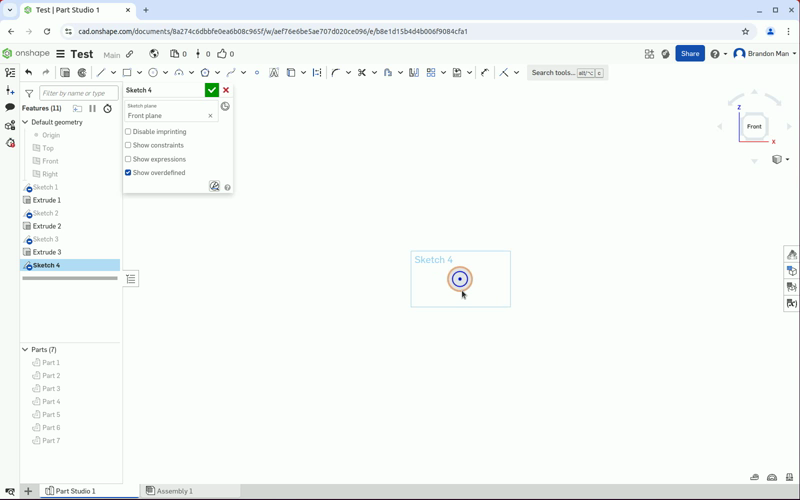
scroll(6)
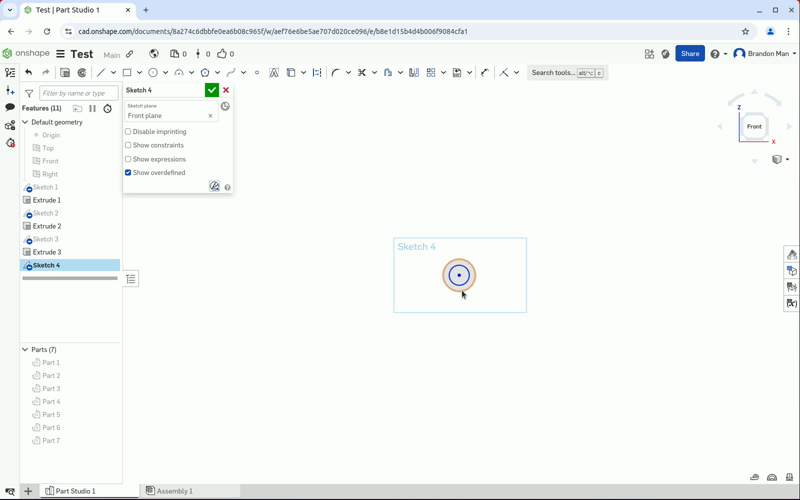
scroll(6)
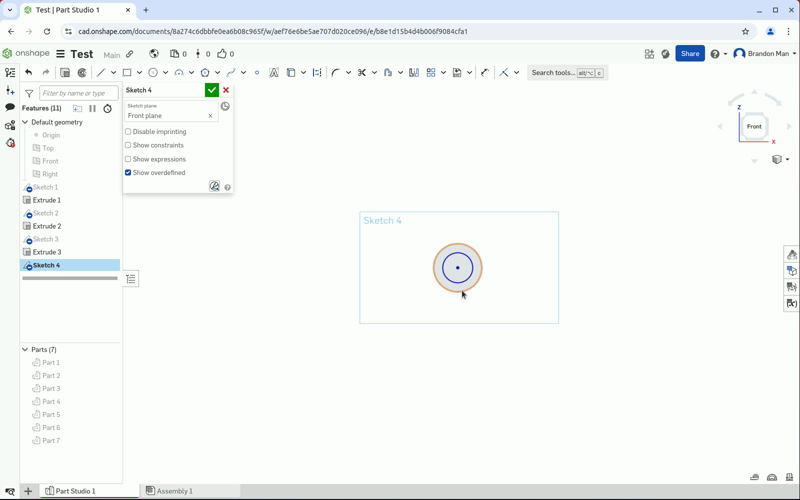
scroll(6)
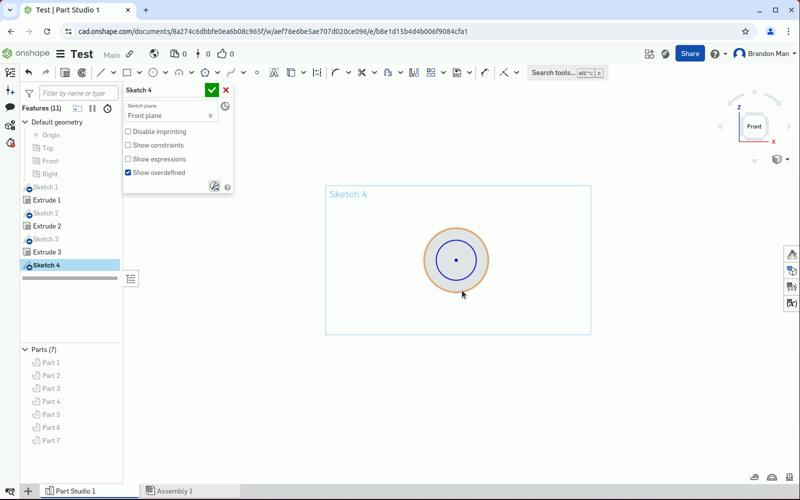
scroll(6)
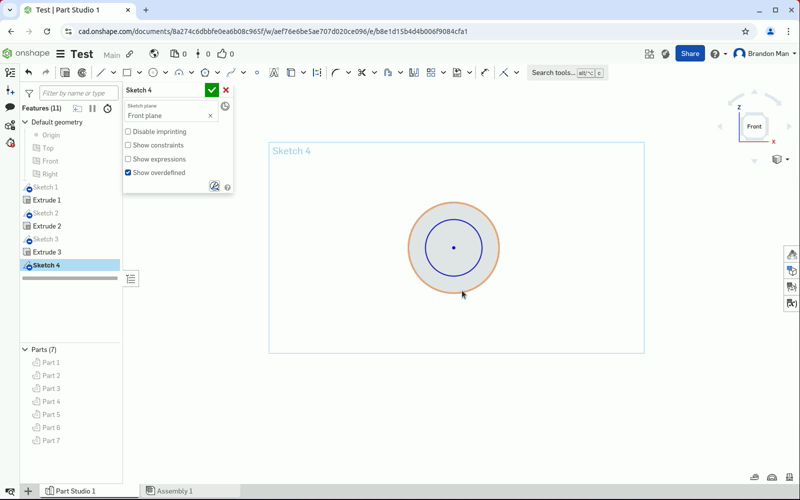
scroll(6)
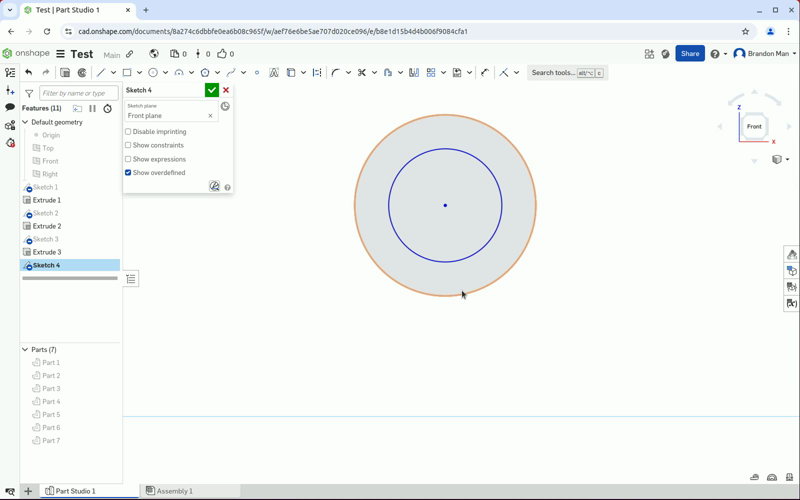
click(462, 290)
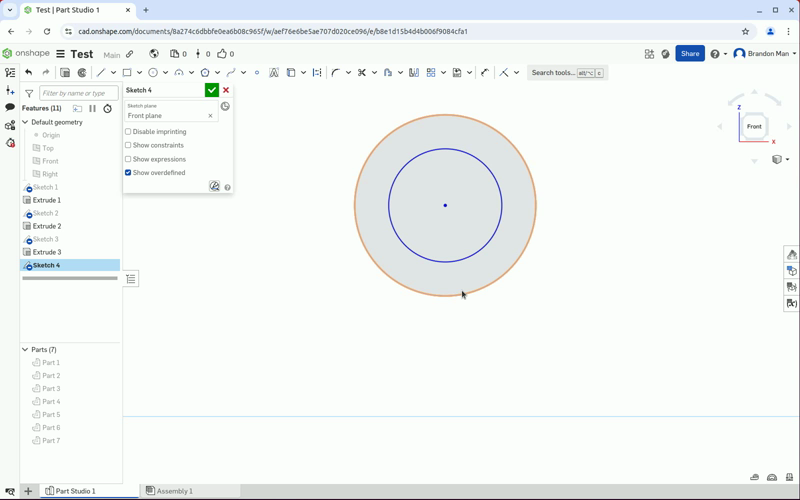
scroll(-6)
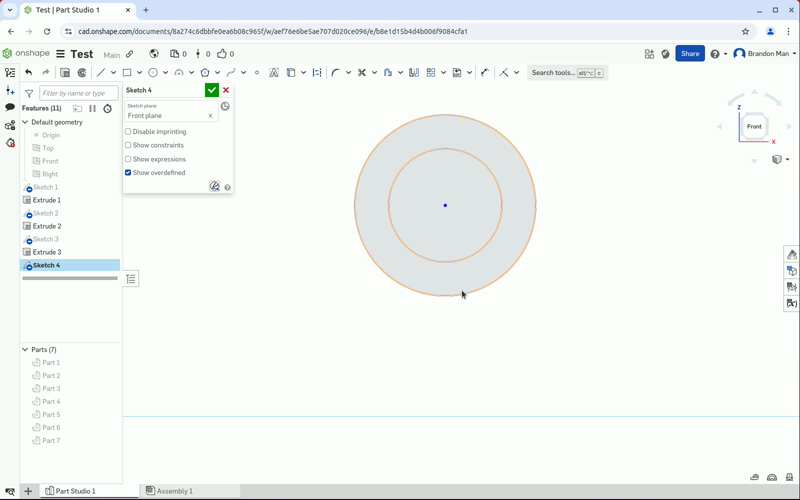
scroll(-6)
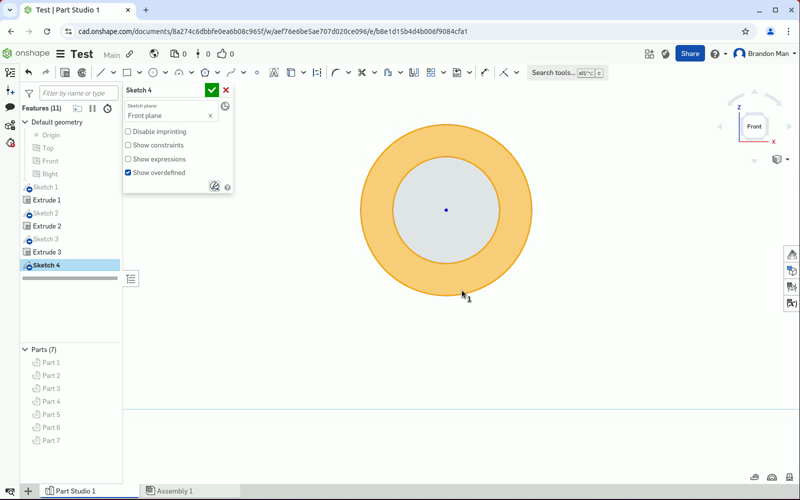
scroll(-6)
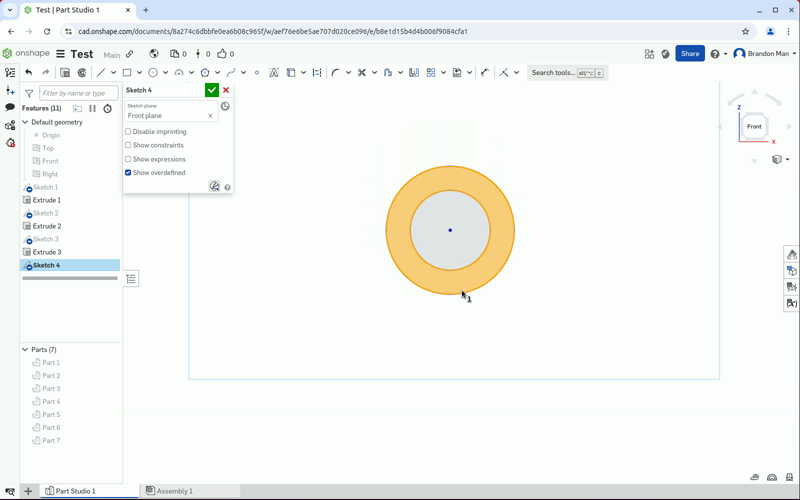
scroll(-6)
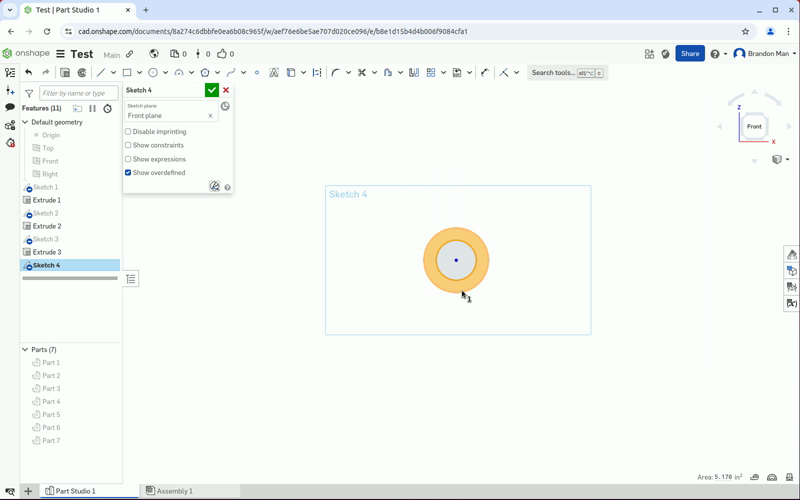
scroll(-6)
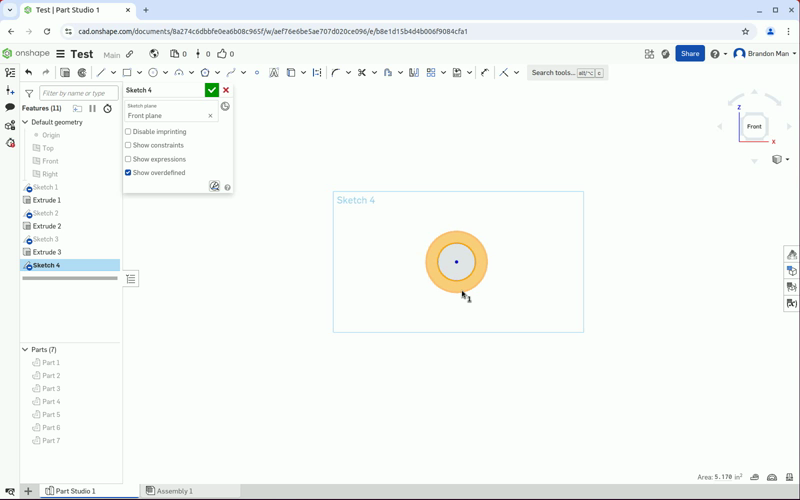
scroll(-6)
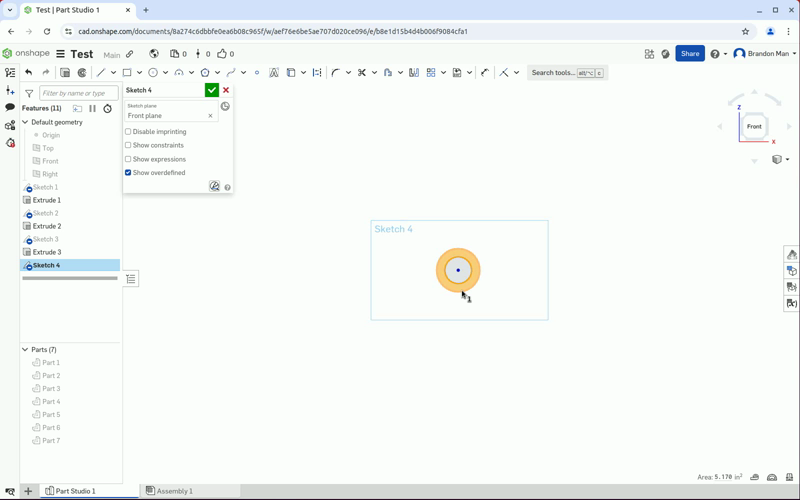
scroll(-6)
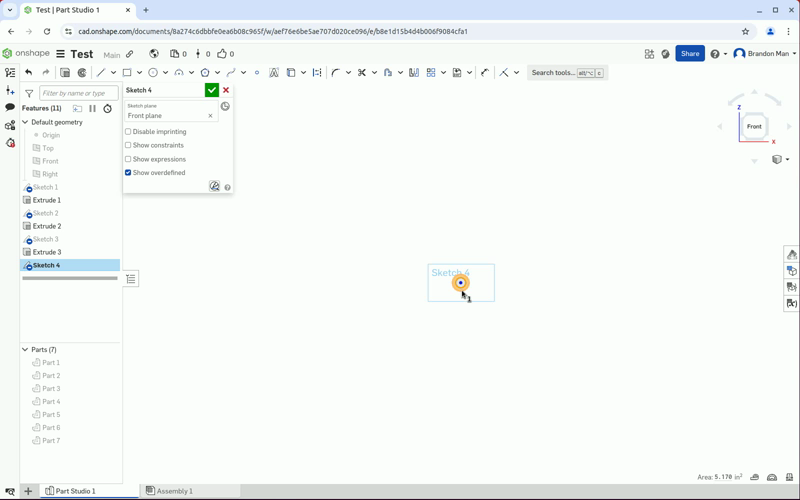
mouse_move(73, 352)
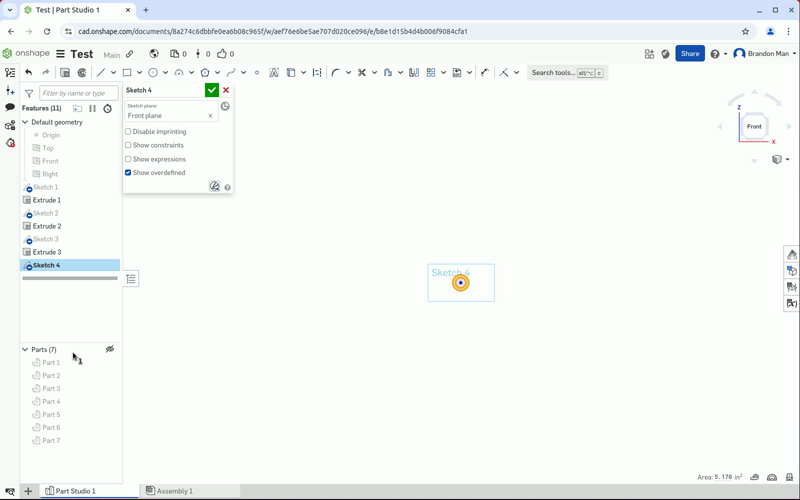
key(shift+y)
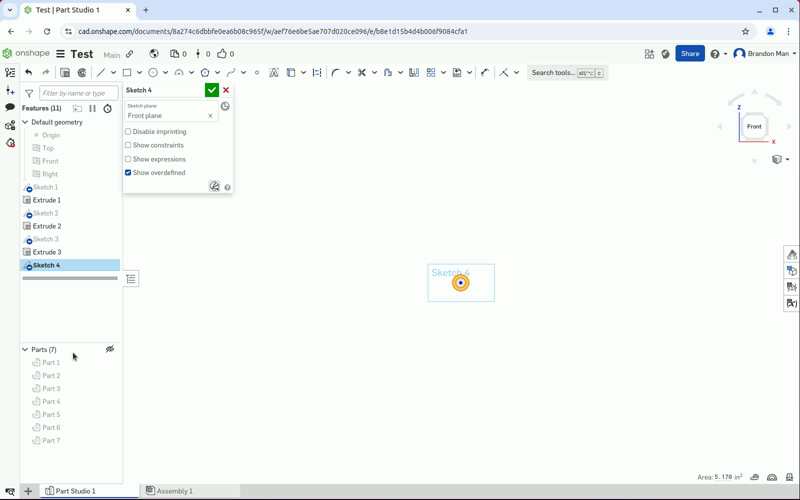
key(shift+e)
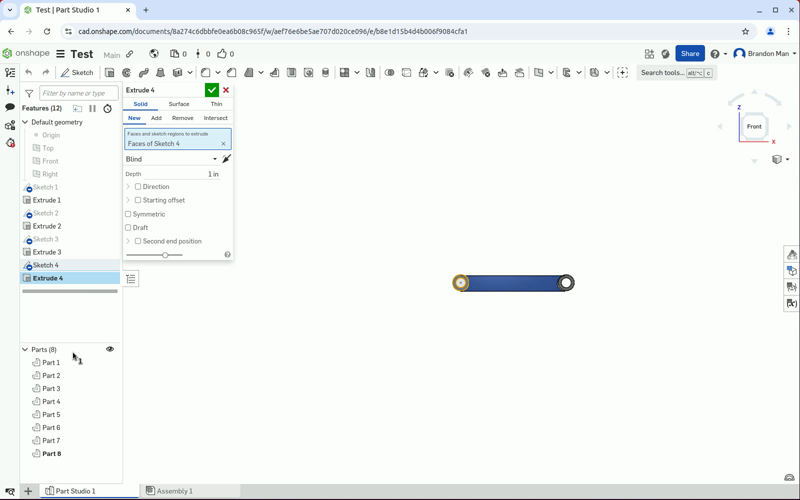
mouse_move(143, 106)
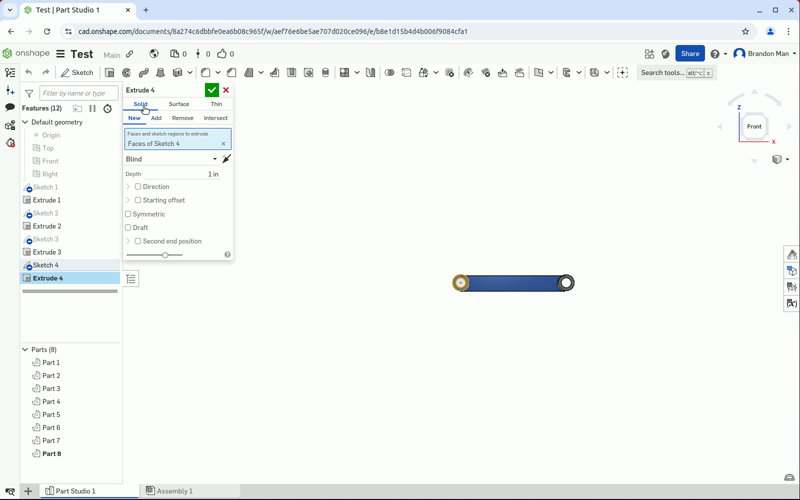
click(143, 106)
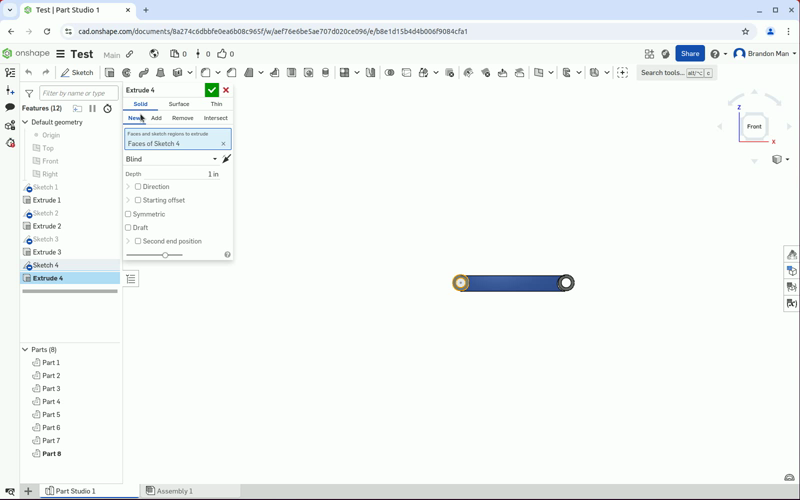
mouse_move(137, 120)
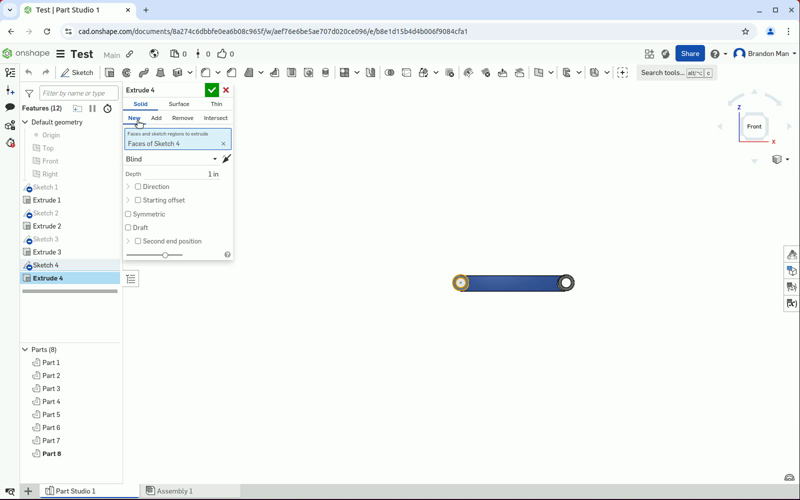
click(137, 120)
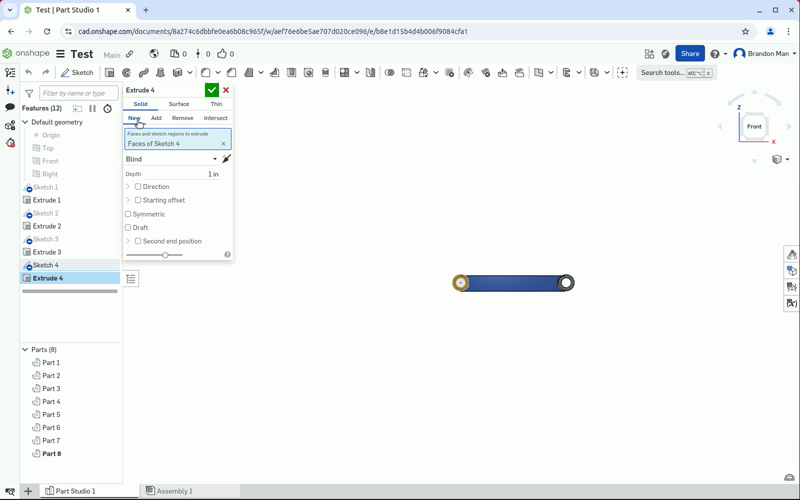
key(tab, 4)
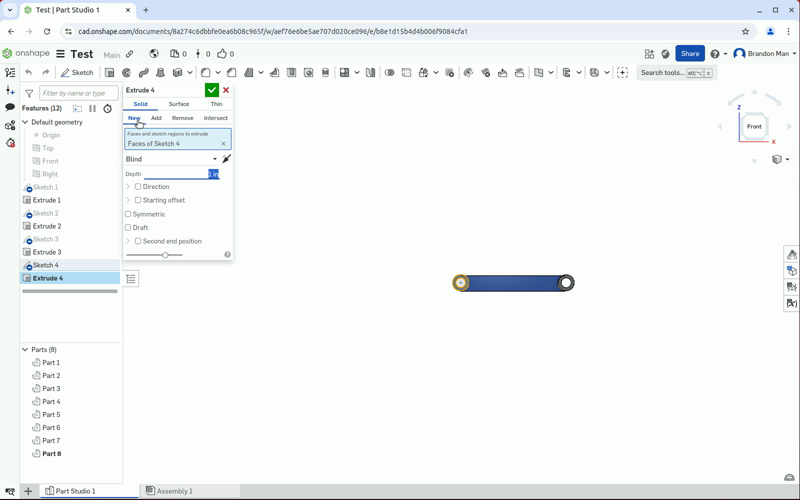
text(1.926)
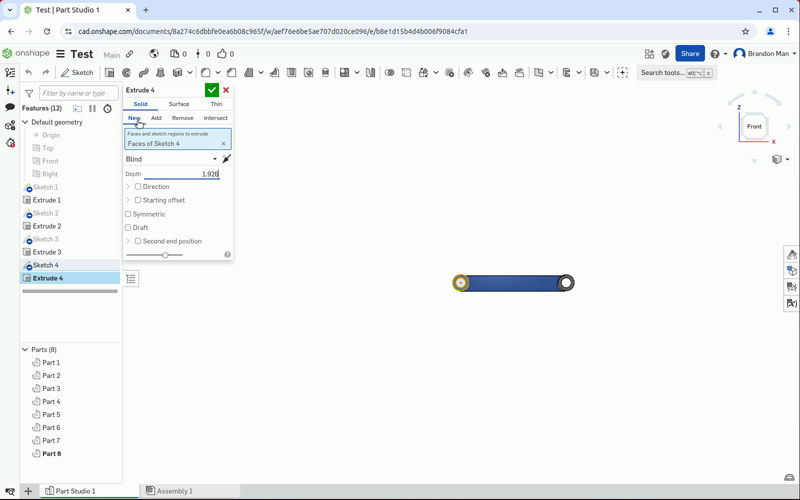
key(enter)
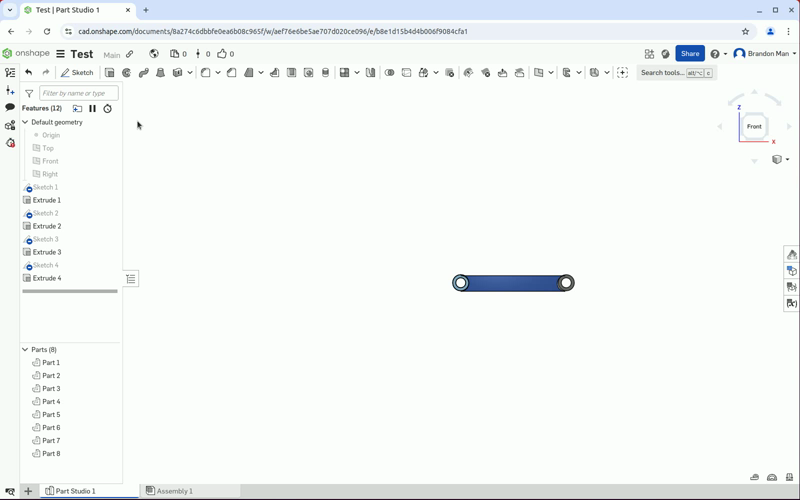
key(shift+h)
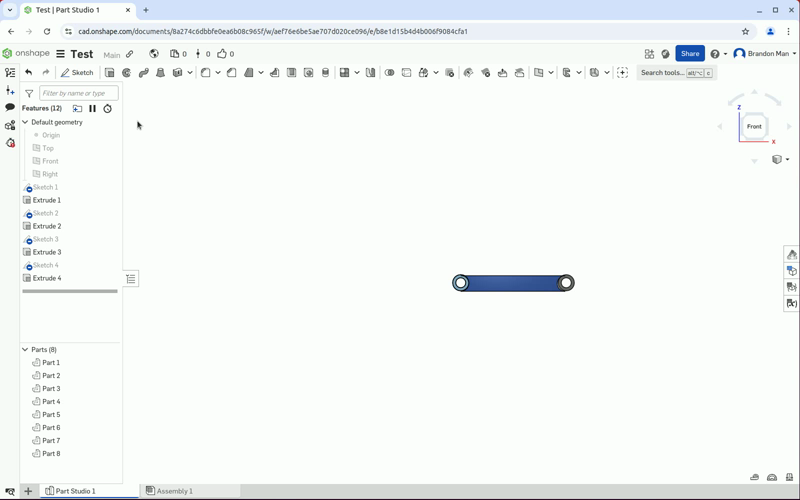
key(shift+h)
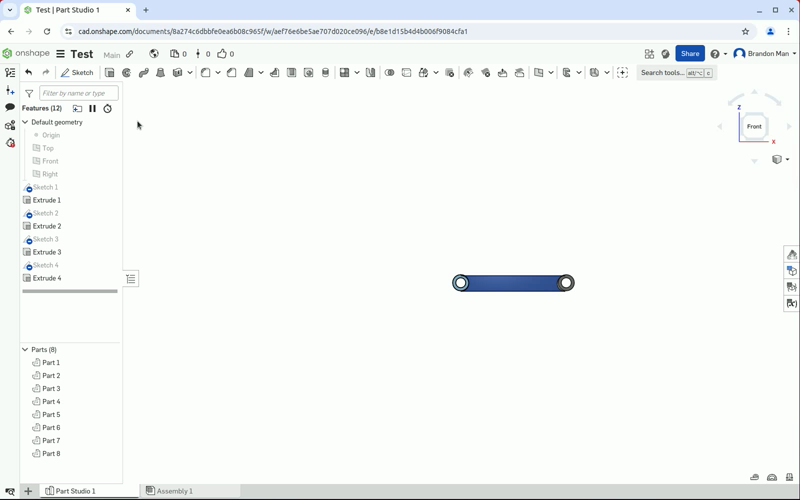
mouse_move(73, 189)
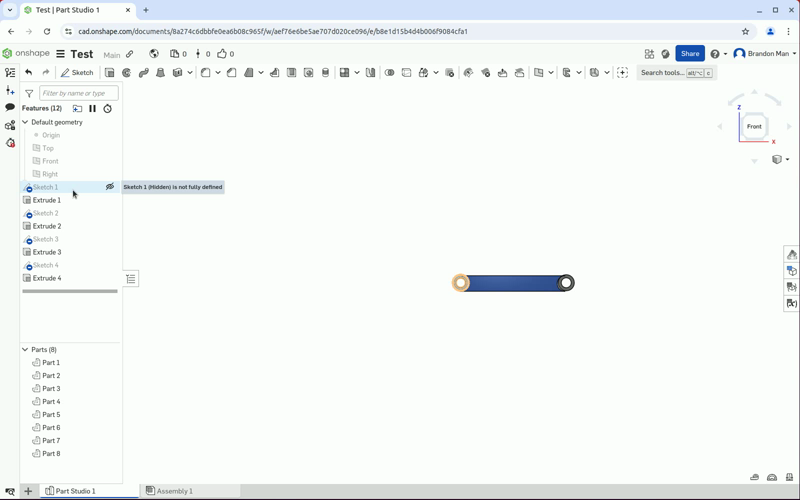
click(73, 189)
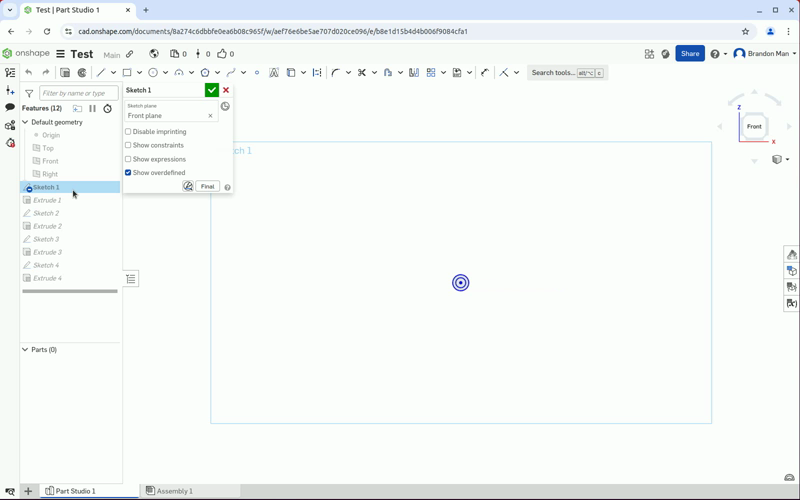
mouse_move(229, 92)
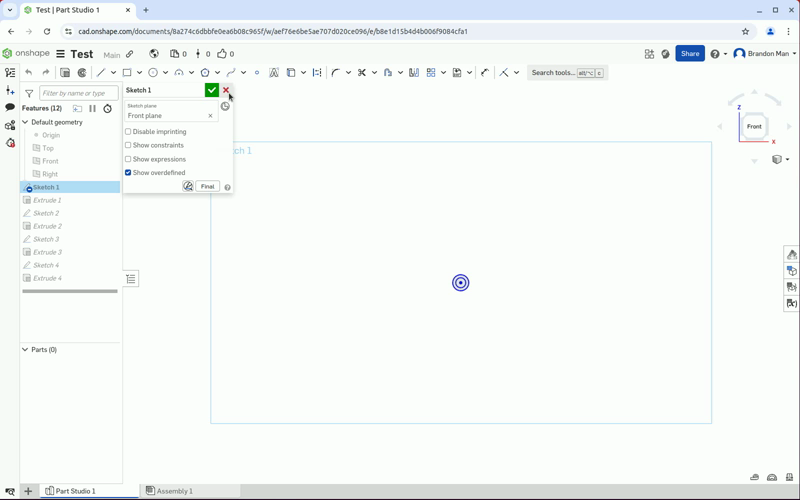
click(229, 92)
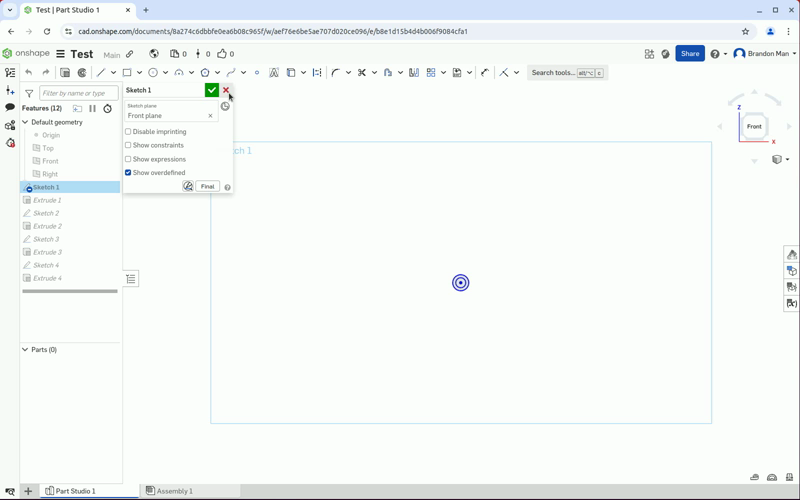
key(shift+s)
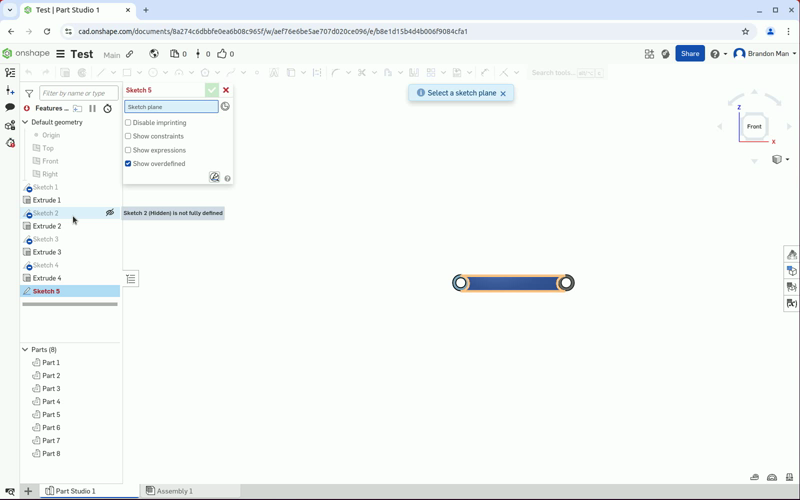
scroll(3)
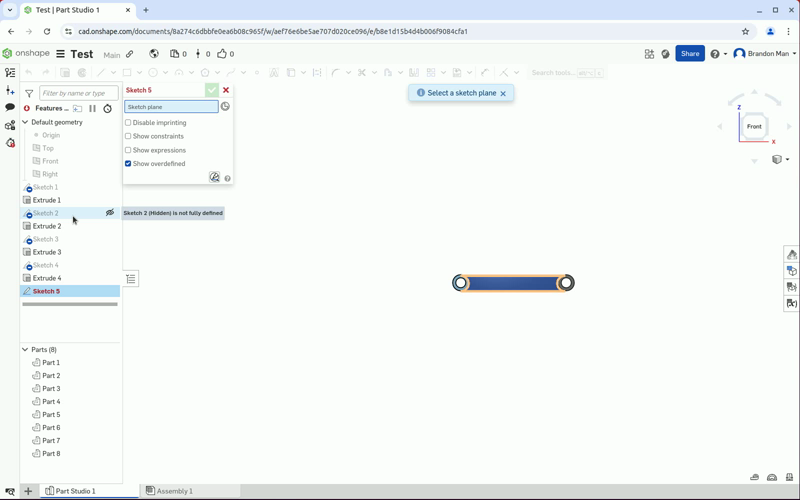
mouse_move(73, 163)
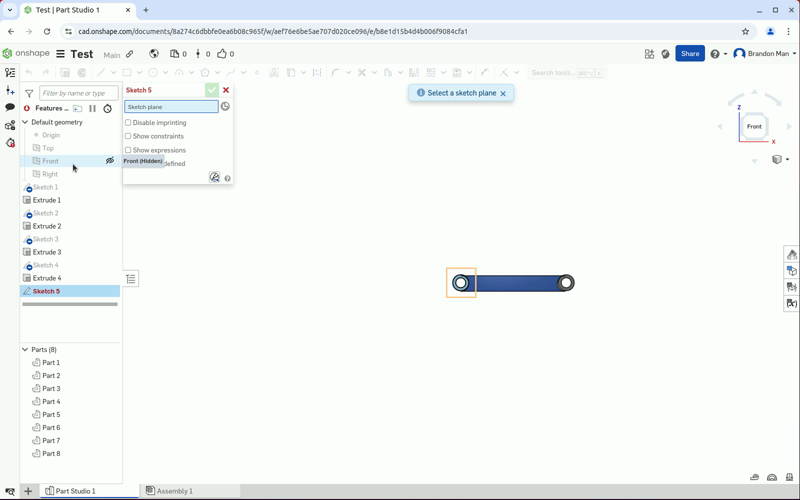
click(73, 163)
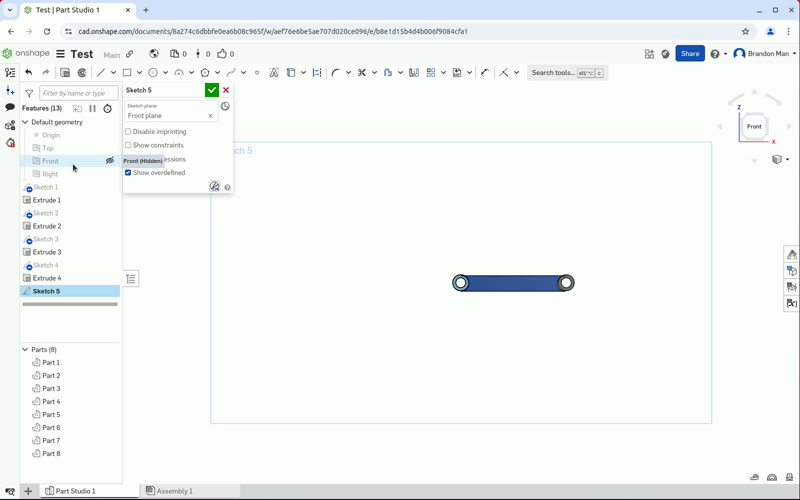
mouse_move(73, 352)
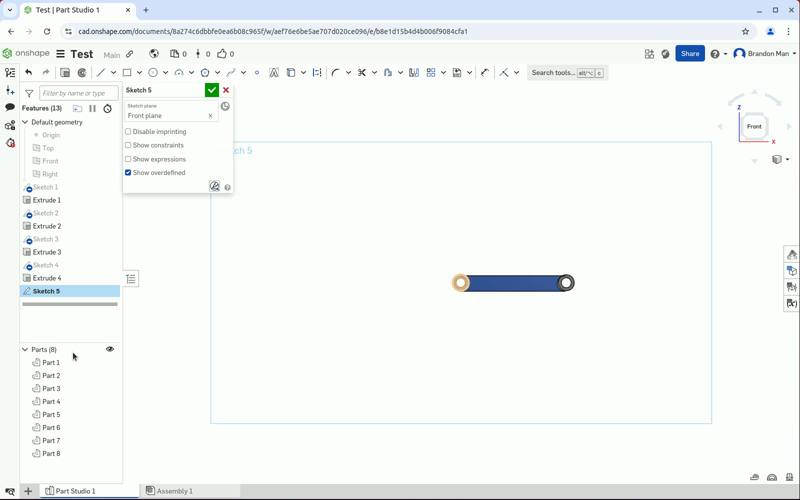
key(y)
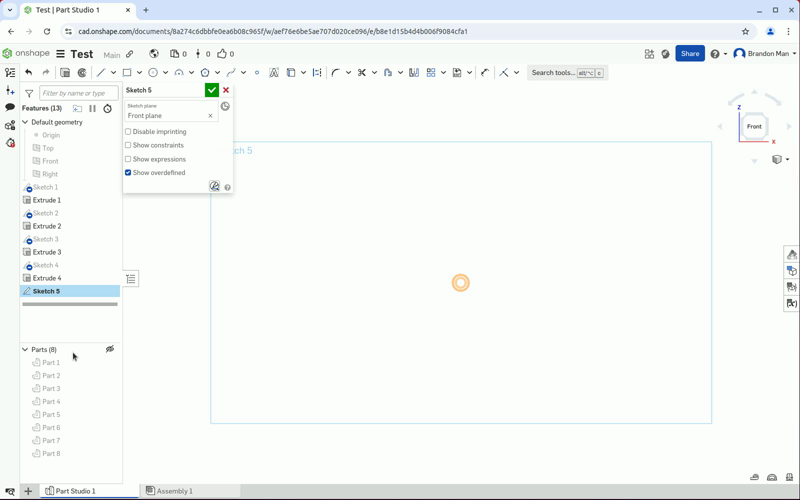
key(c)
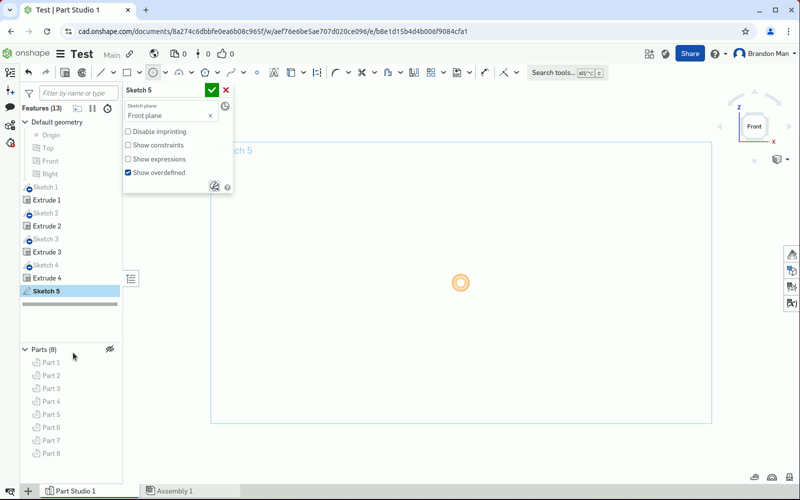
key_down(shift)
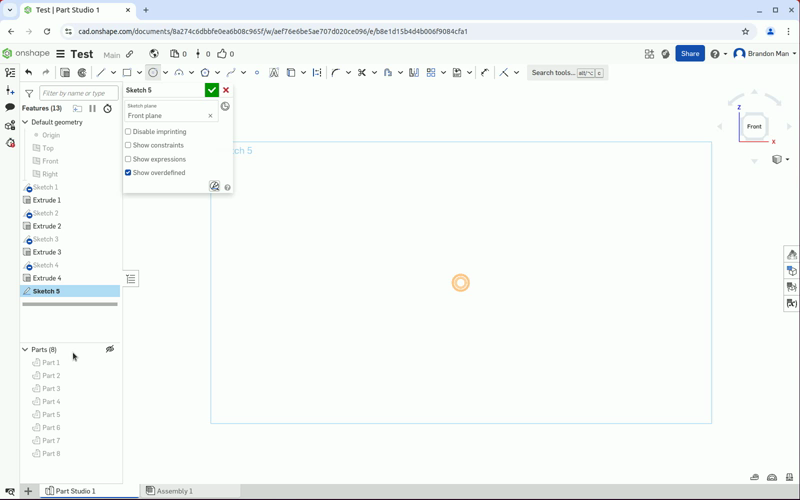
mouse_move(566, 282)
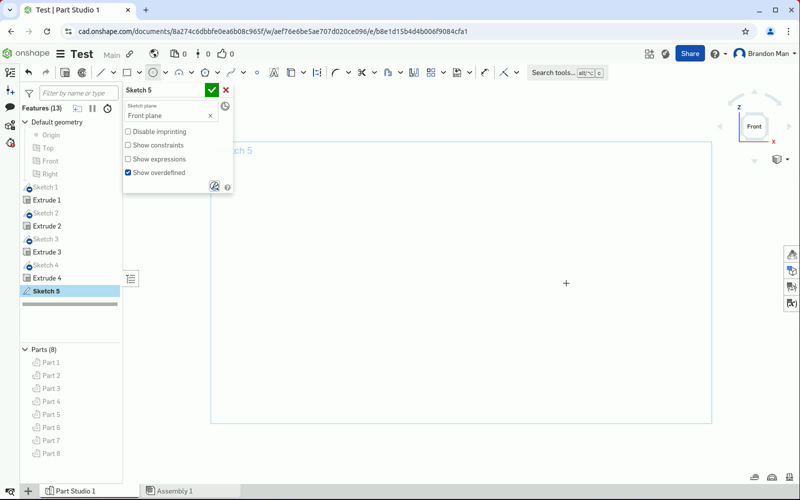
click(566, 282)
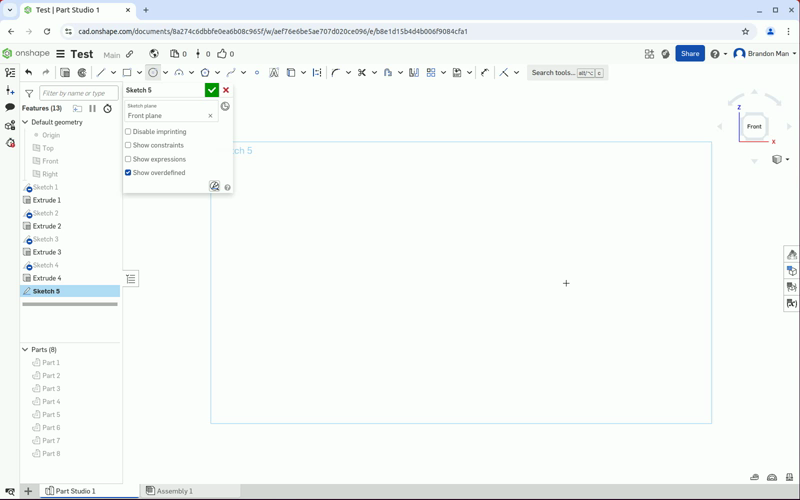
key_up(shift)
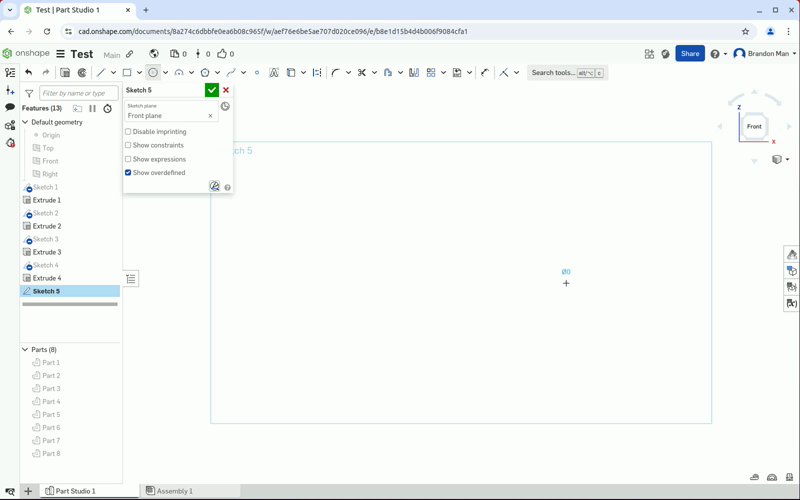
mouse_move(574, 282)
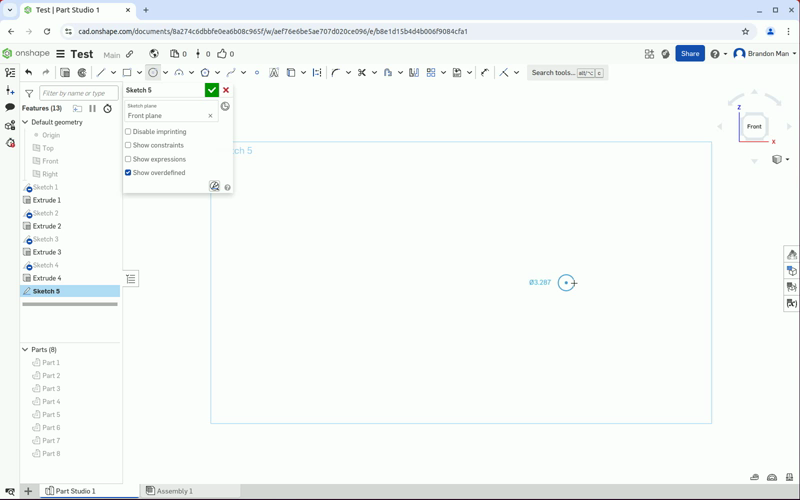
click(574, 282)
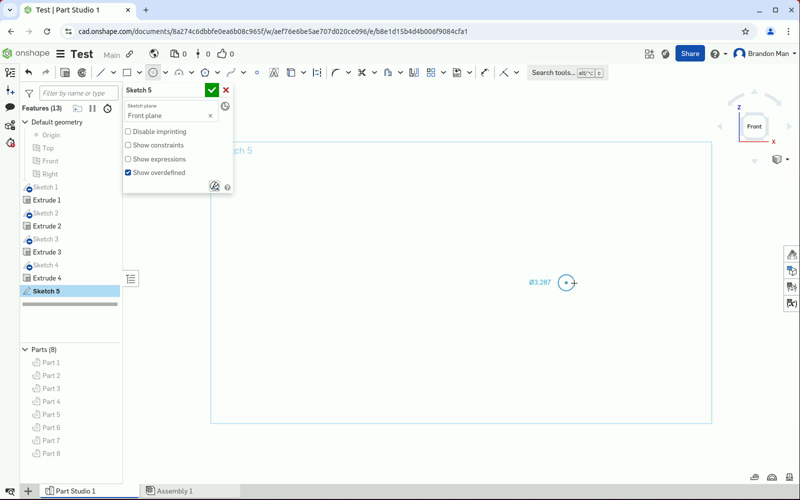
key(esc)
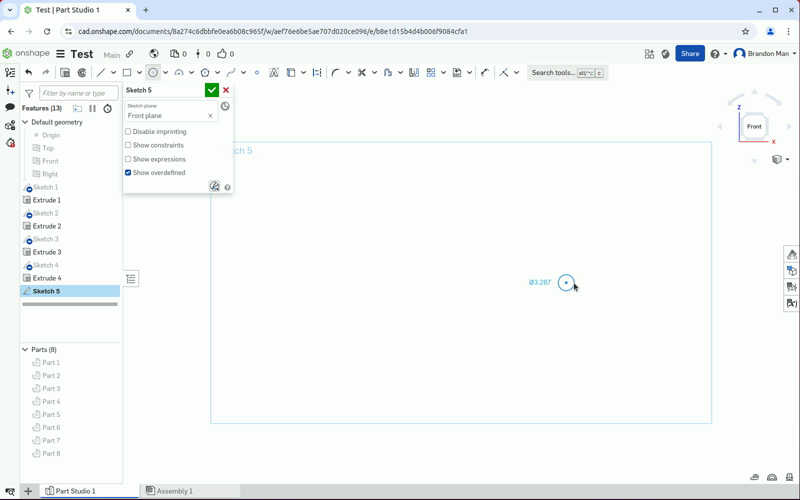
key(c)
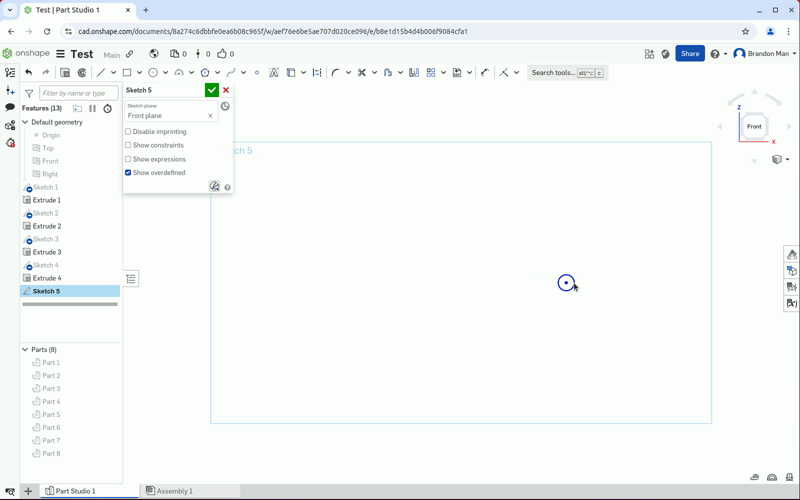
key_down(shift)
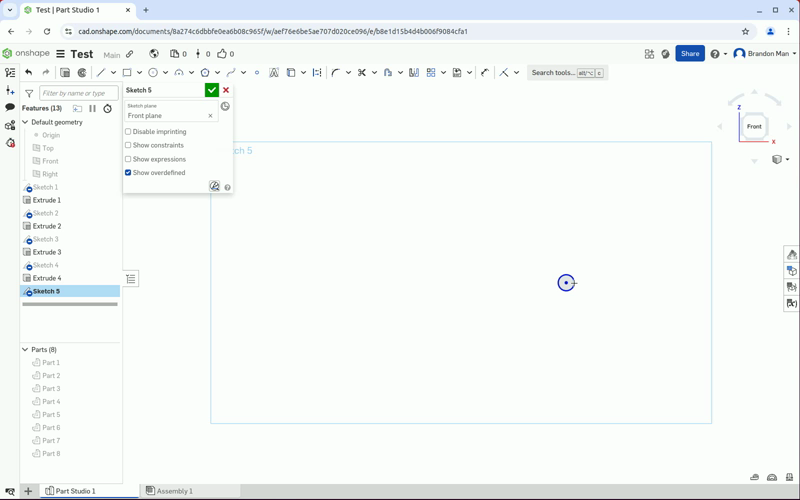
mouse_move(566, 282)
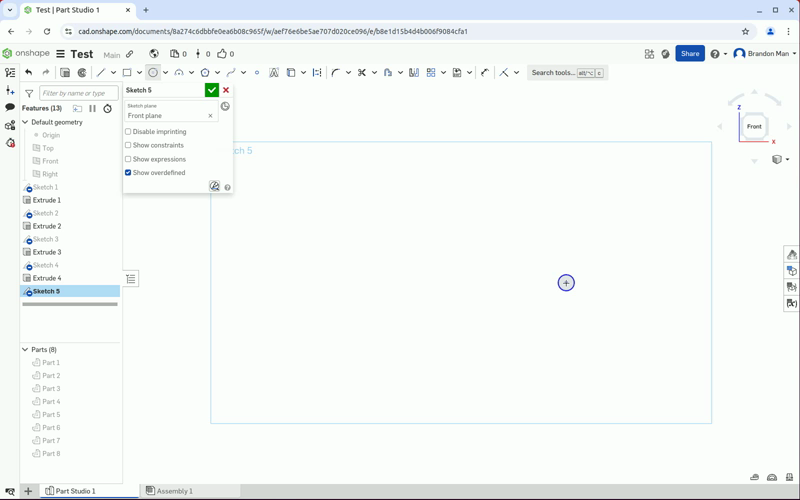
click(566, 282)
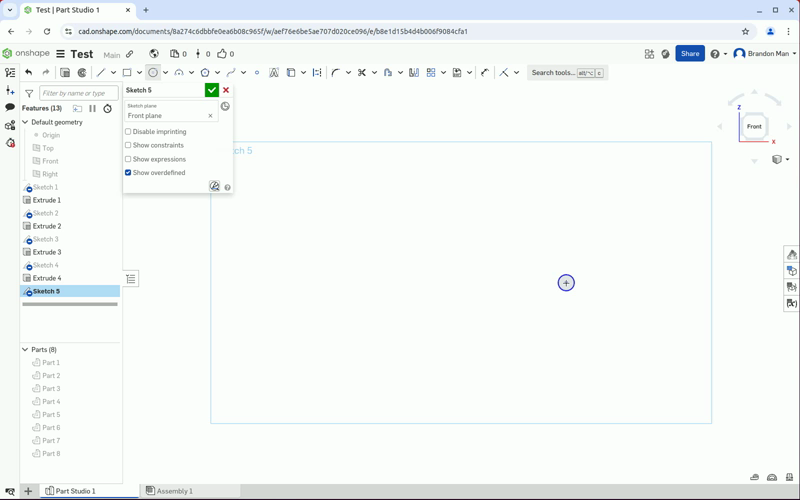
key_up(shift)
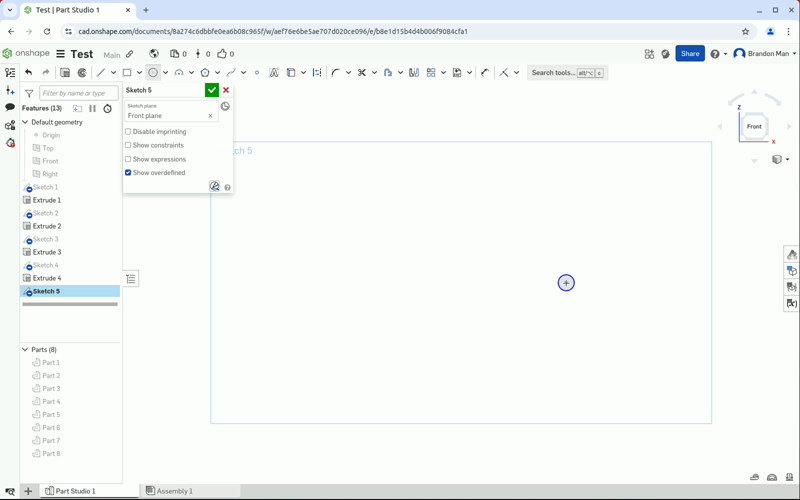
mouse_move(571, 282)
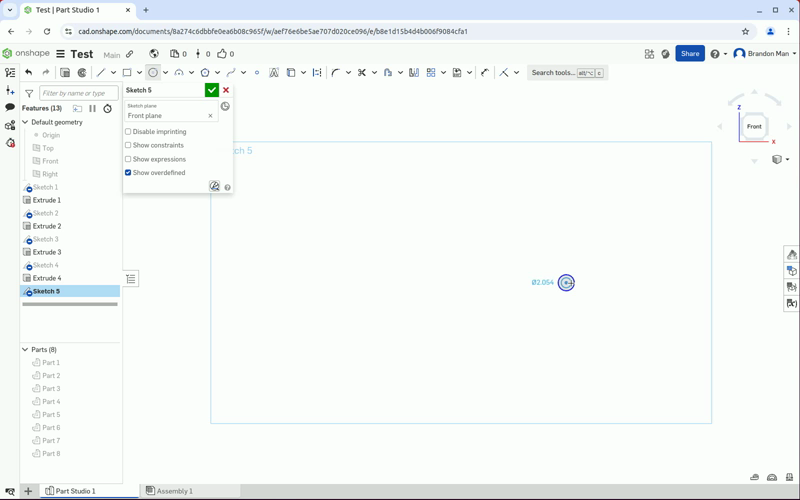
scroll(6)
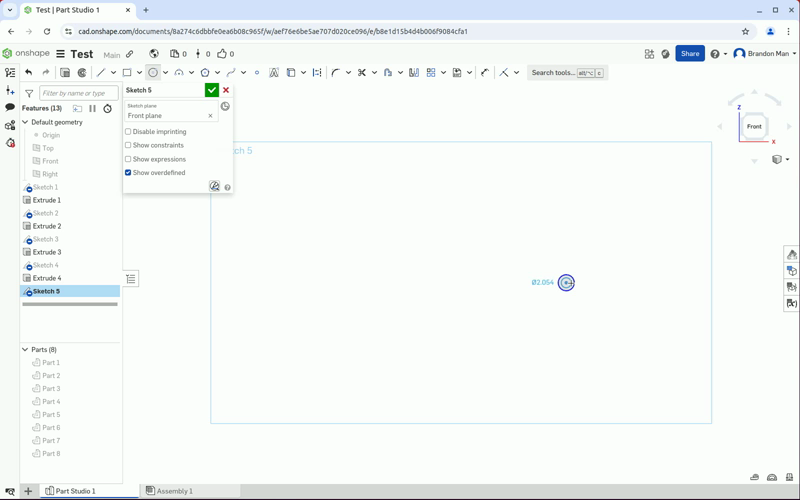
scroll(6)
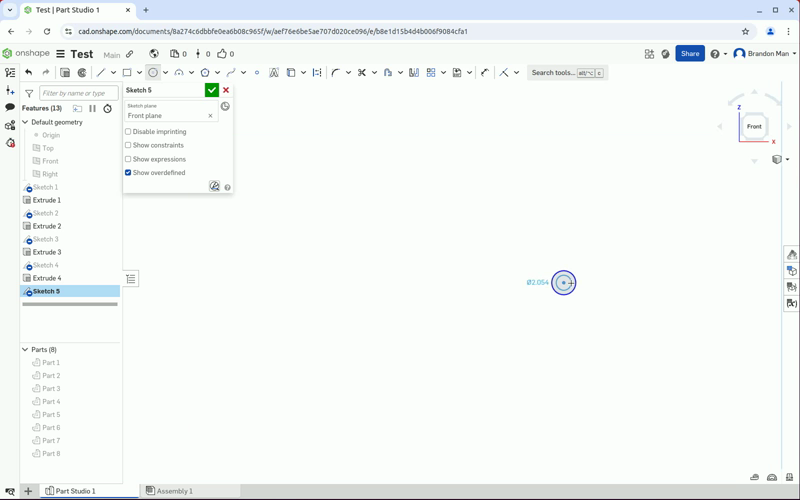
scroll(6)
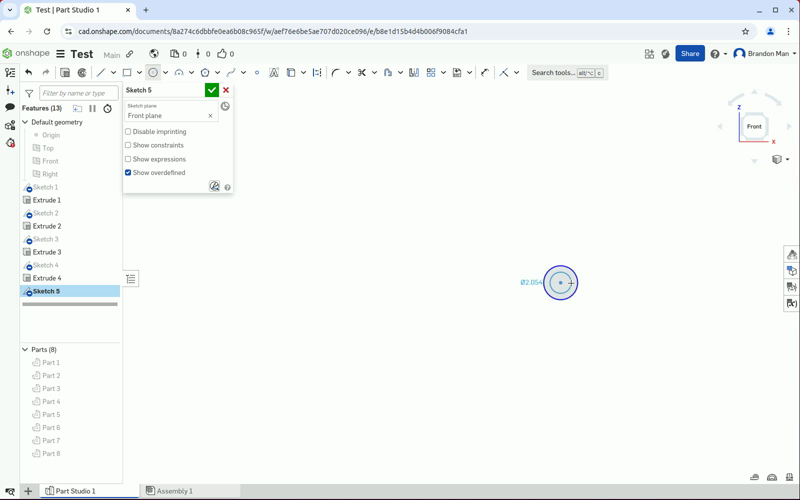
scroll(6)
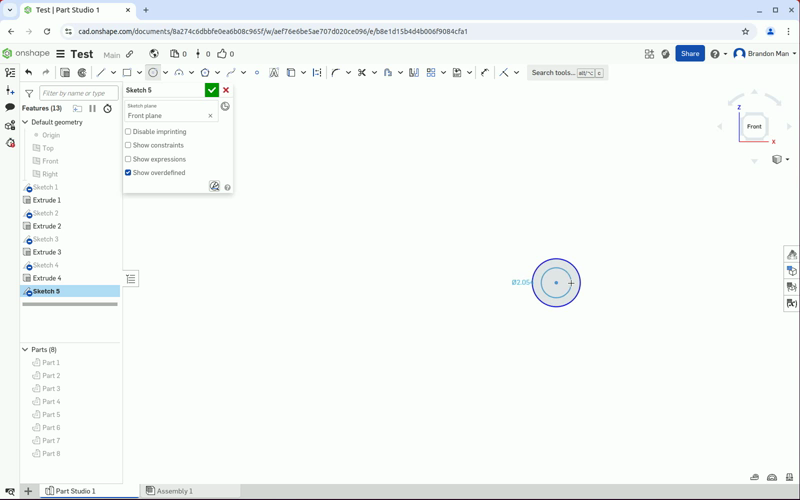
scroll(6)
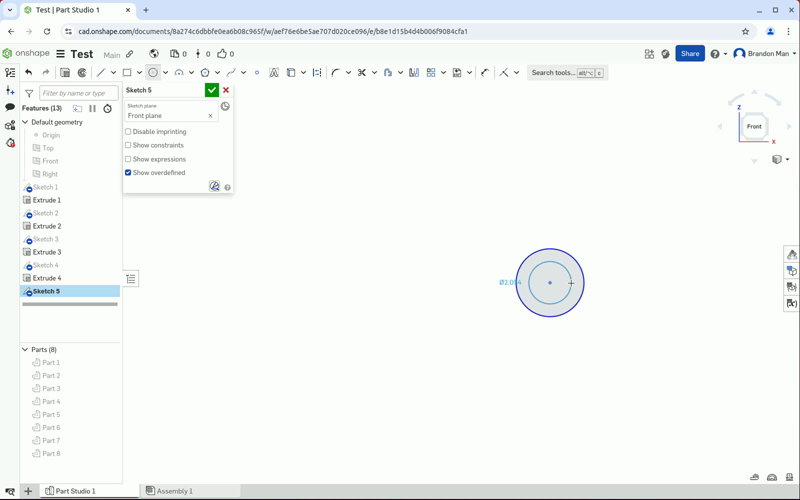
scroll(6)
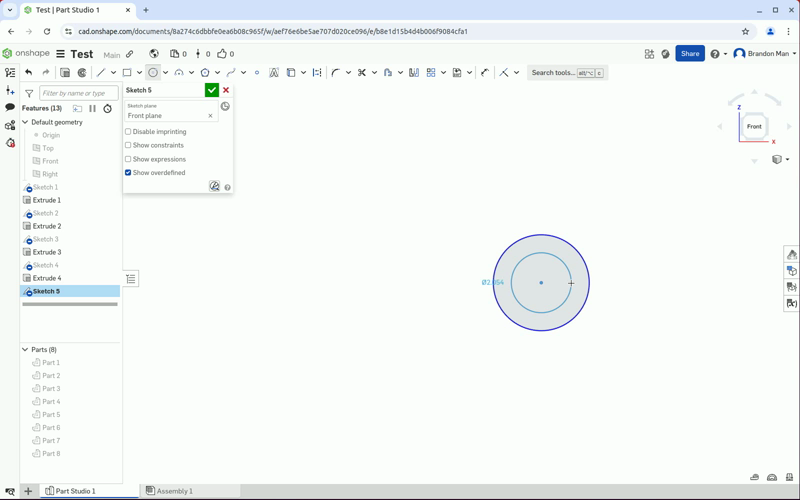
scroll(6)
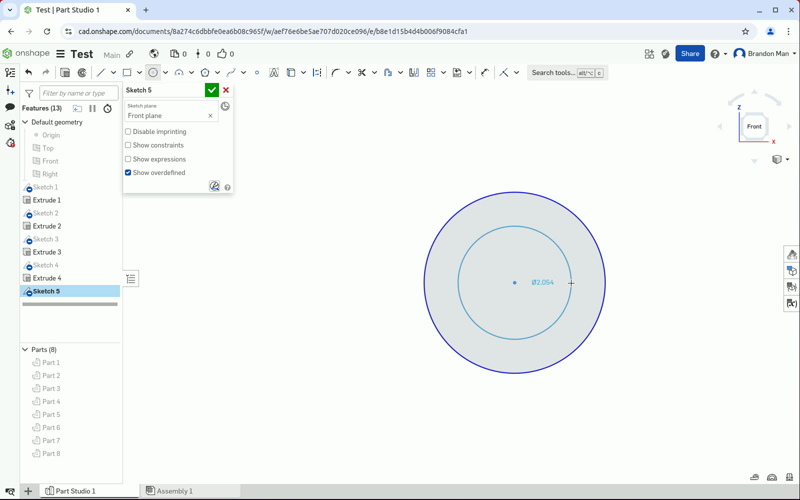
click(571, 282)
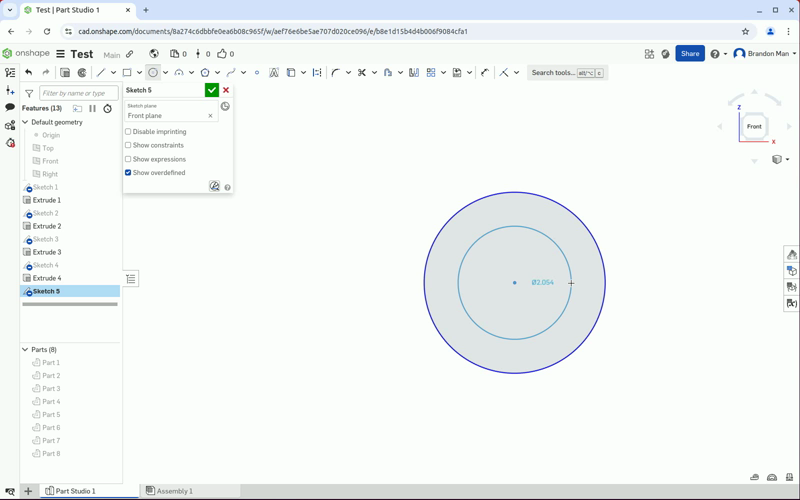
scroll(-6)
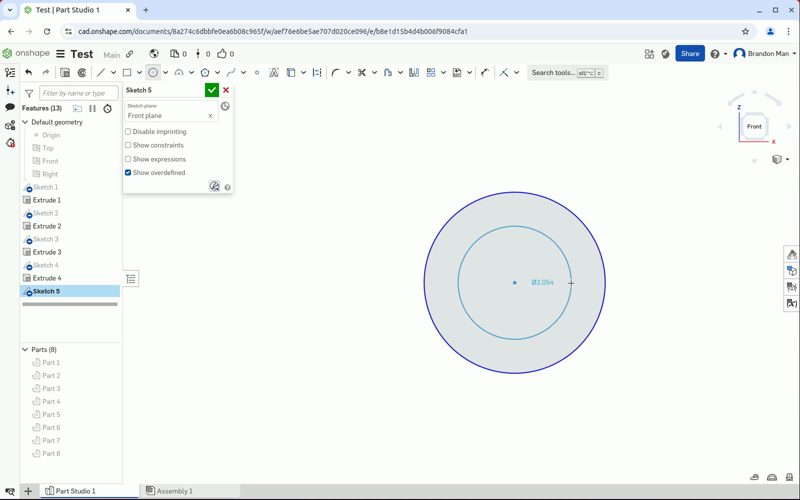
scroll(-6)
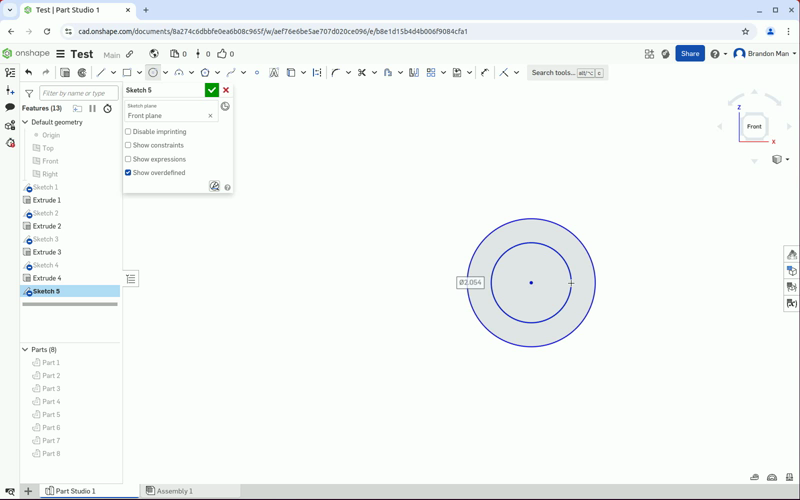
scroll(-6)
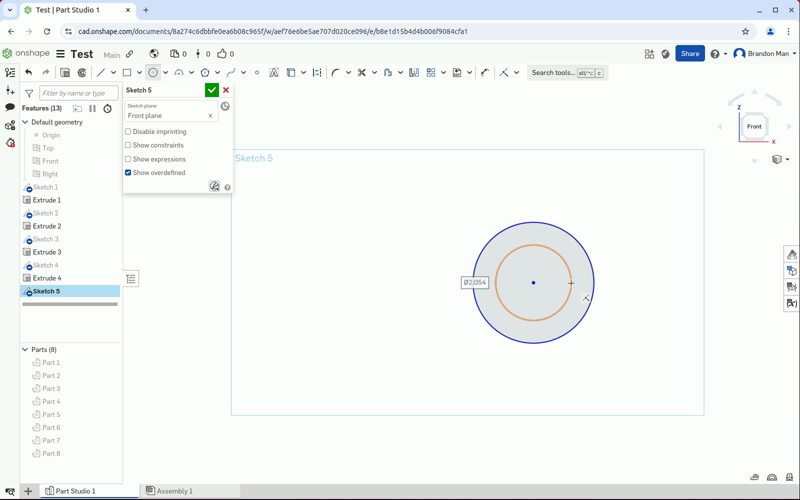
scroll(-6)
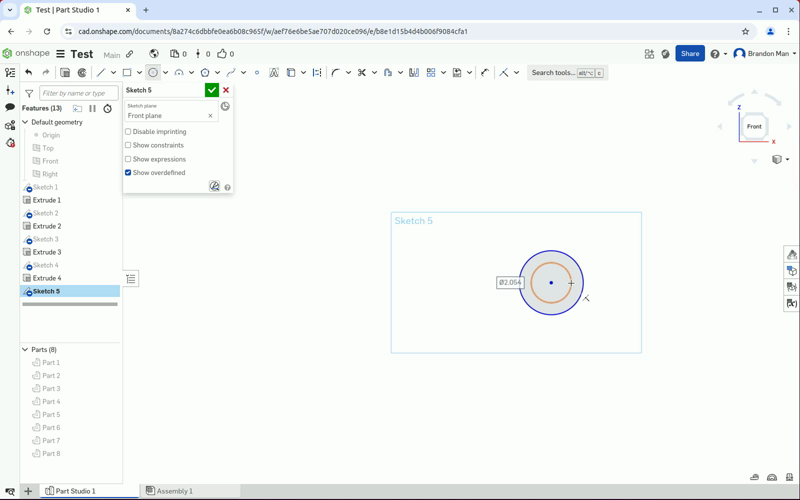
scroll(-6)
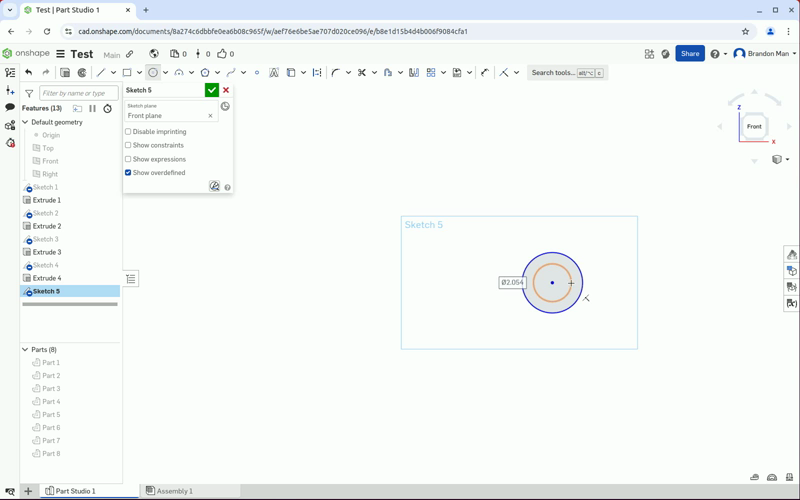
scroll(-6)
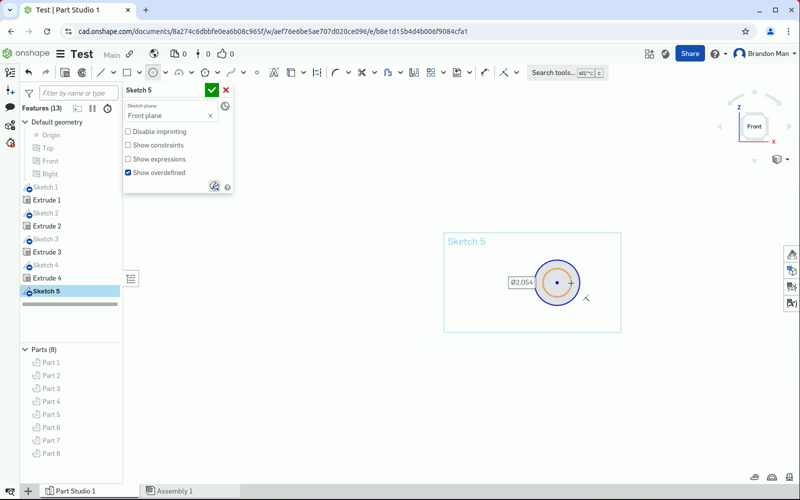
scroll(-6)
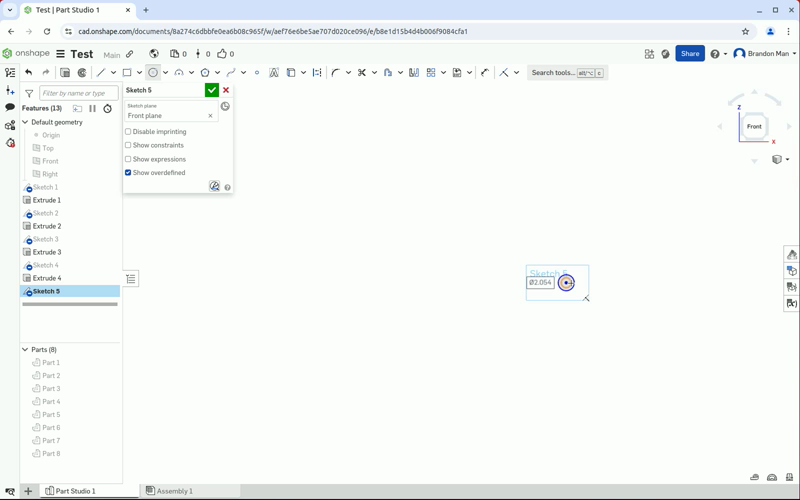
key(esc)
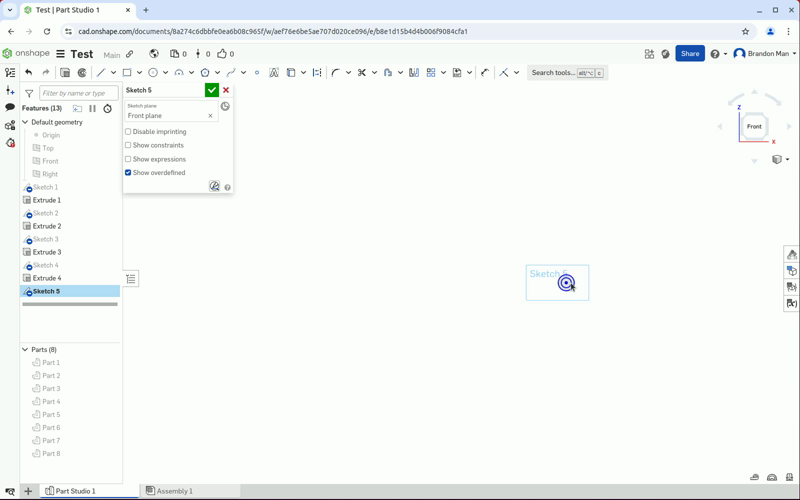
mouse_move(559, 281)
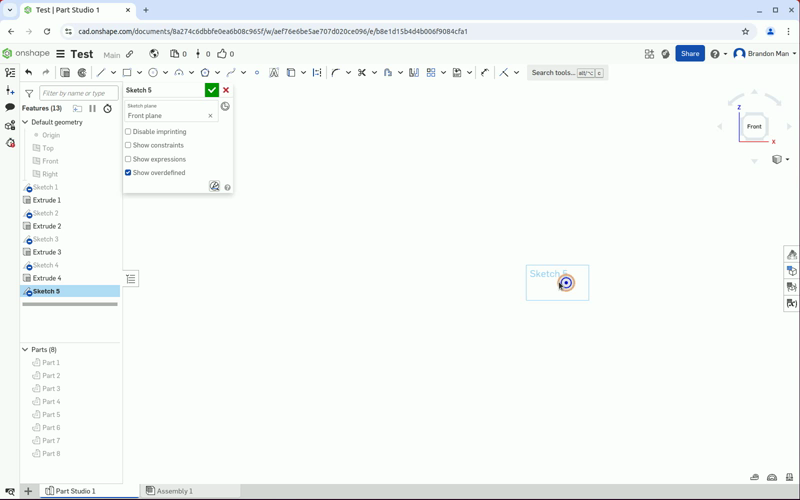
scroll(6)
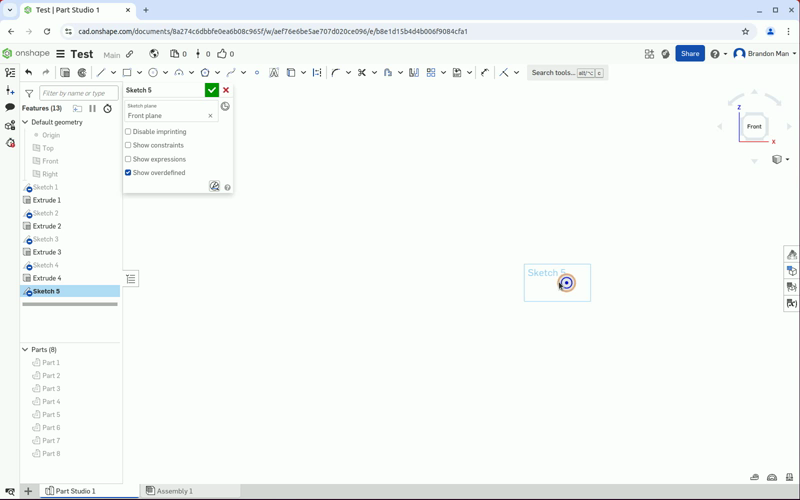
scroll(6)
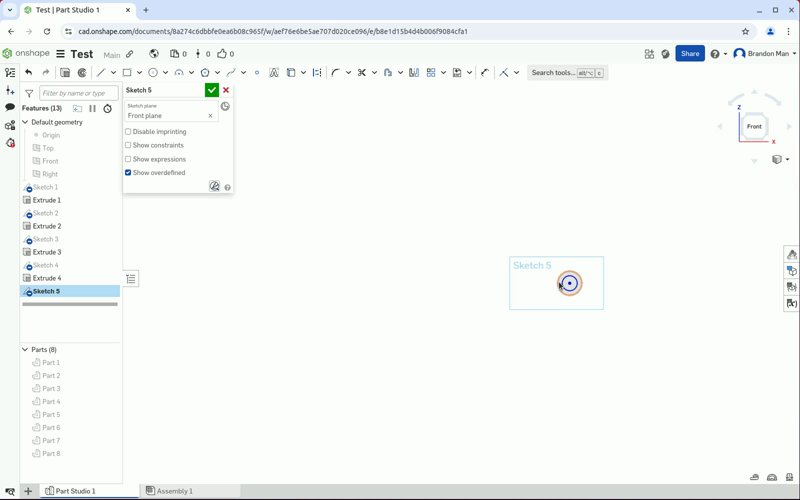
scroll(6)
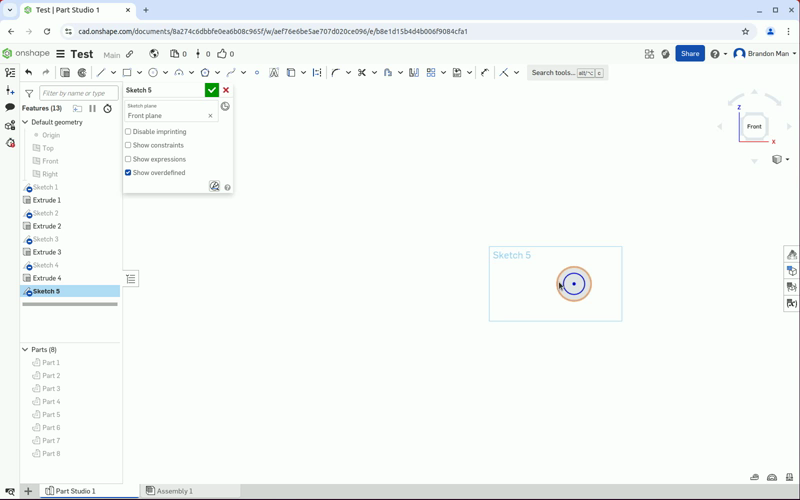
scroll(6)
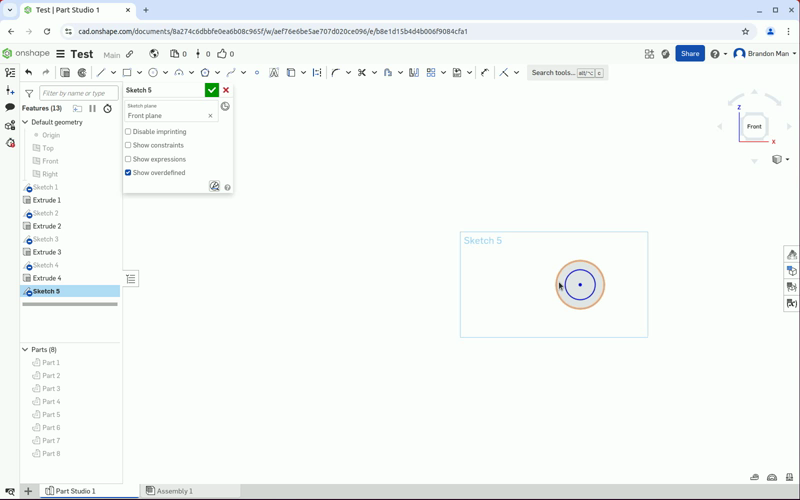
scroll(6)
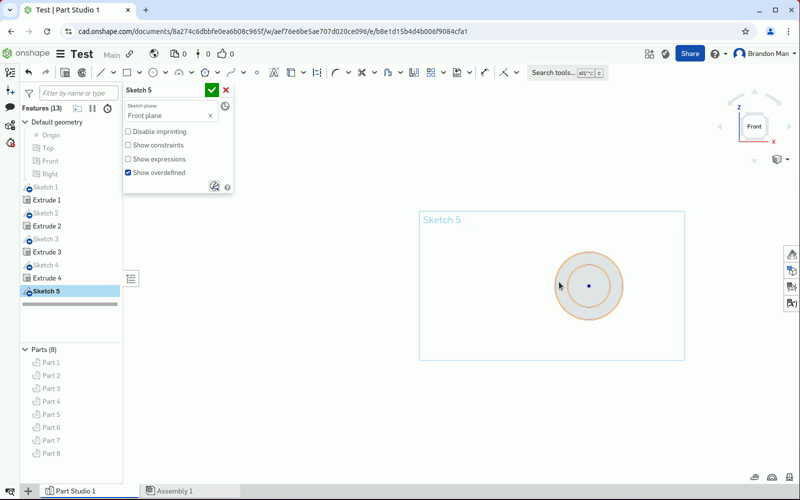
scroll(6)
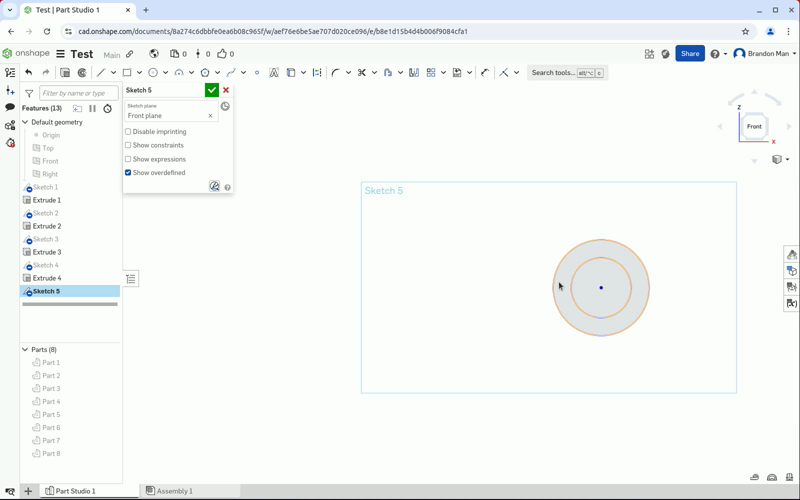
scroll(6)
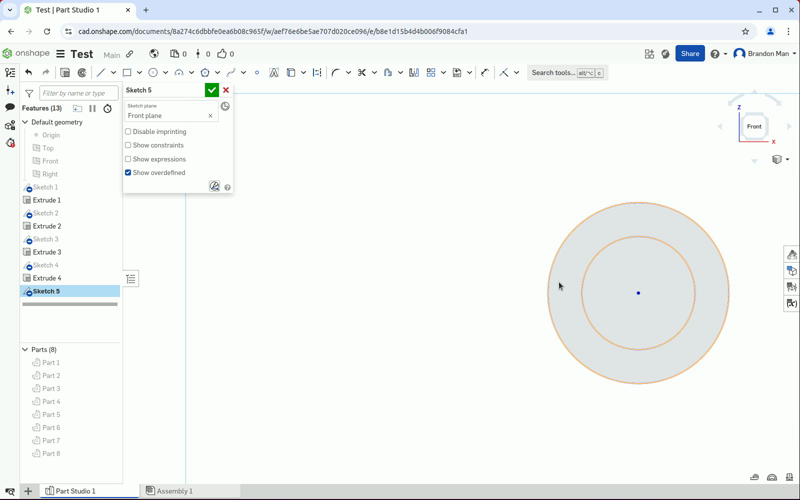
click(559, 281)
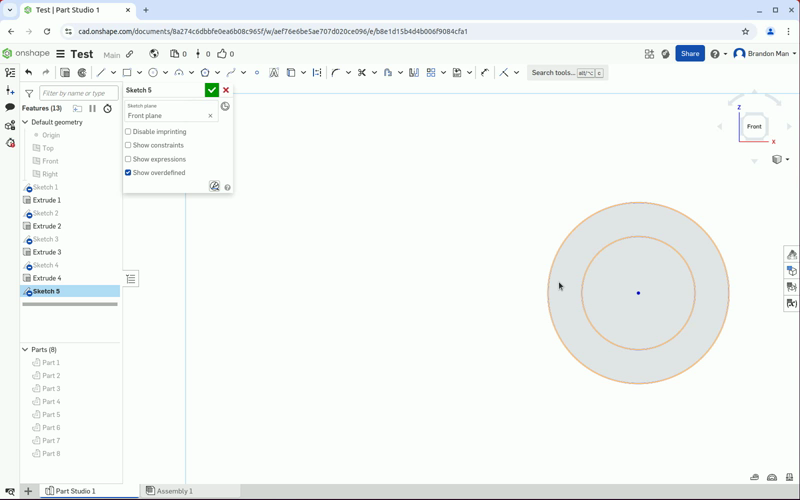
scroll(-6)
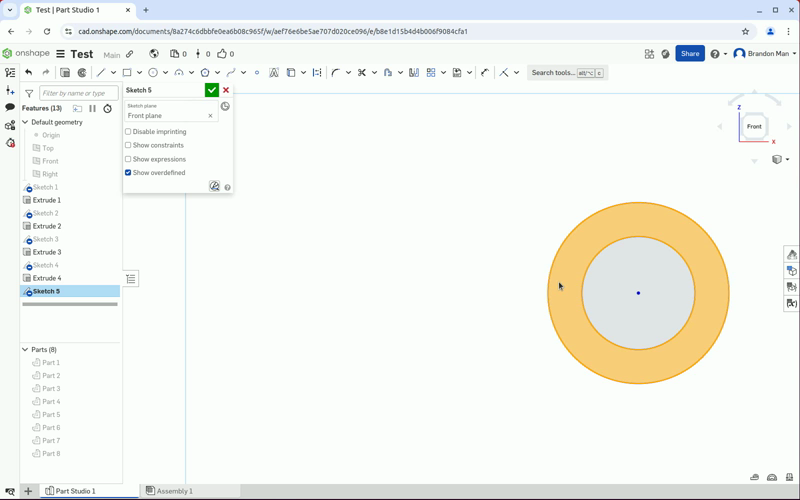
scroll(-6)
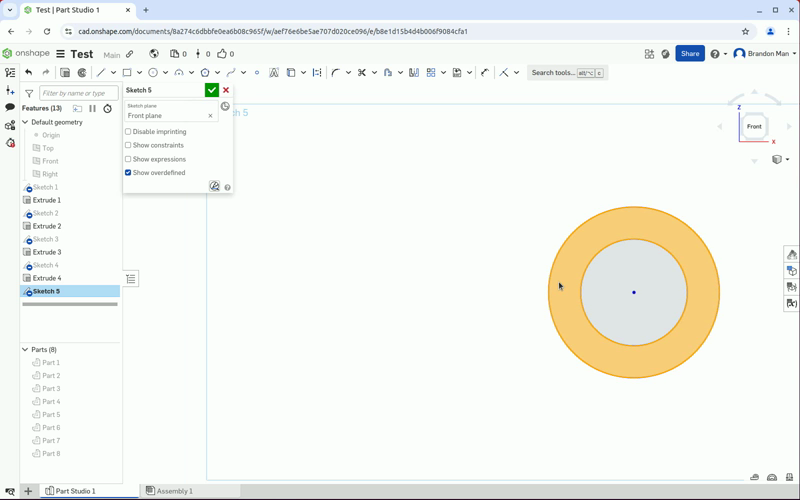
scroll(-6)
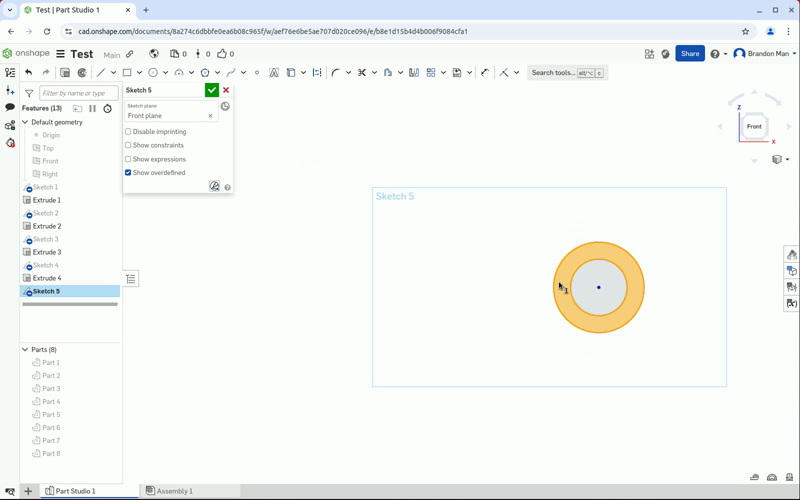
scroll(-6)
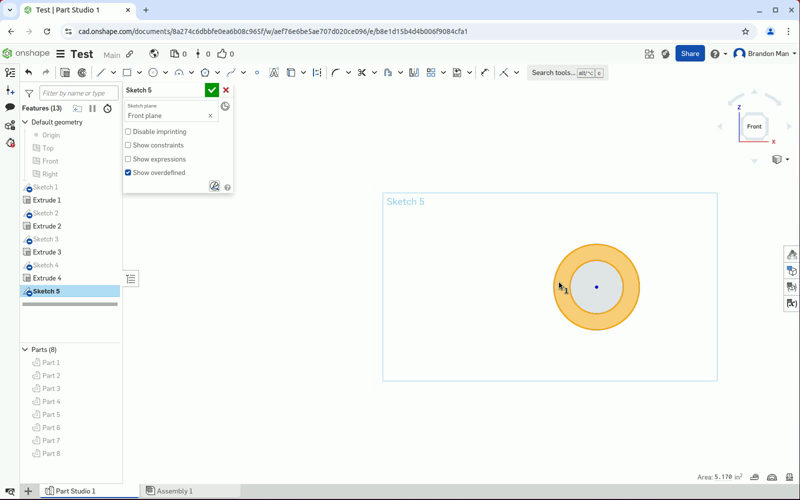
scroll(-6)
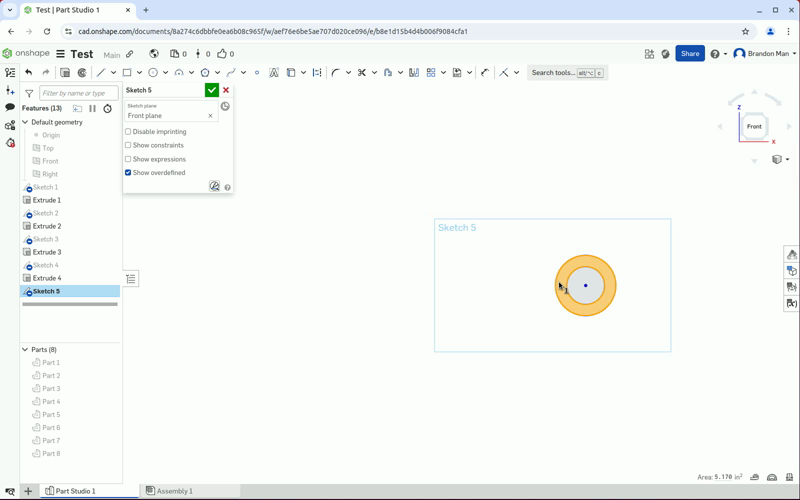
scroll(-6)
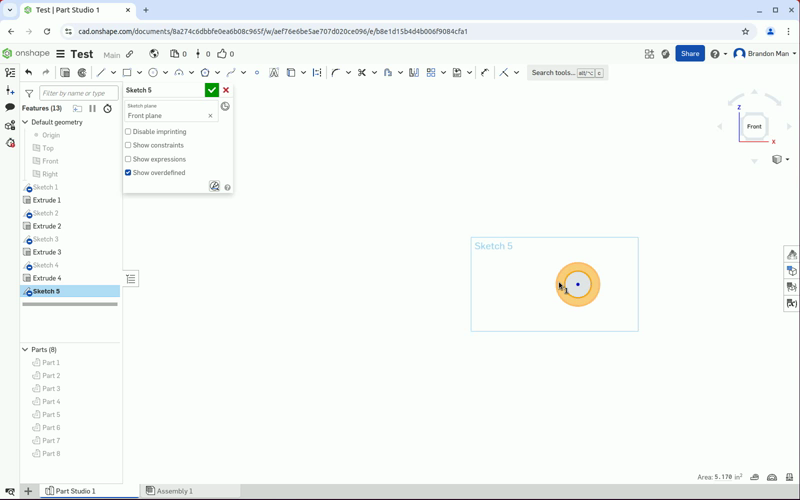
scroll(-6)
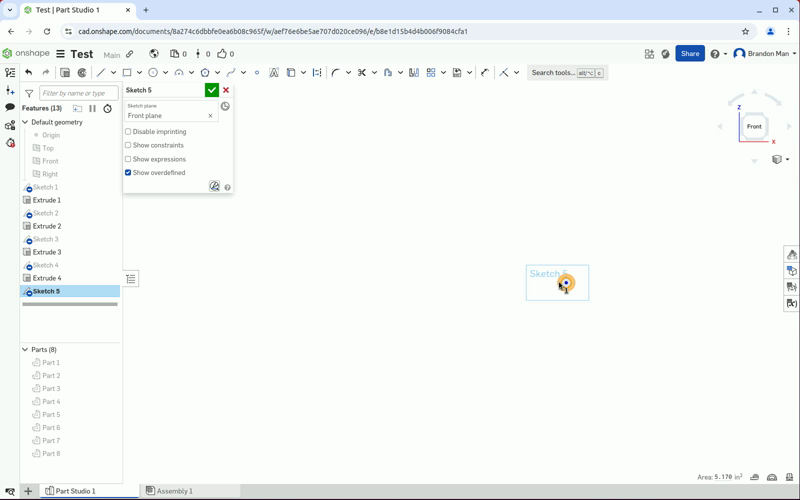
mouse_move(73, 352)
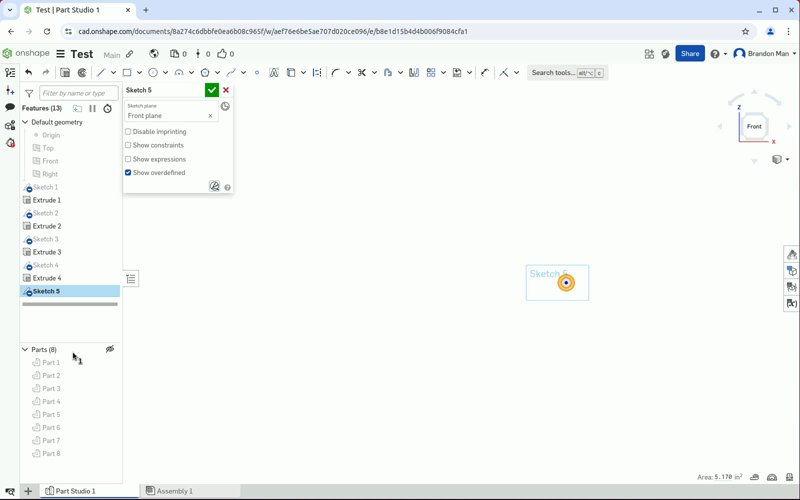
key(shift+y)
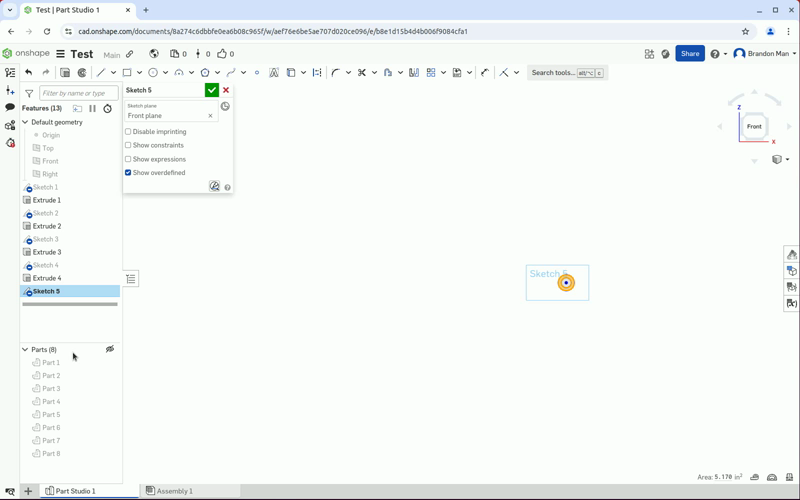
key(shift+e)
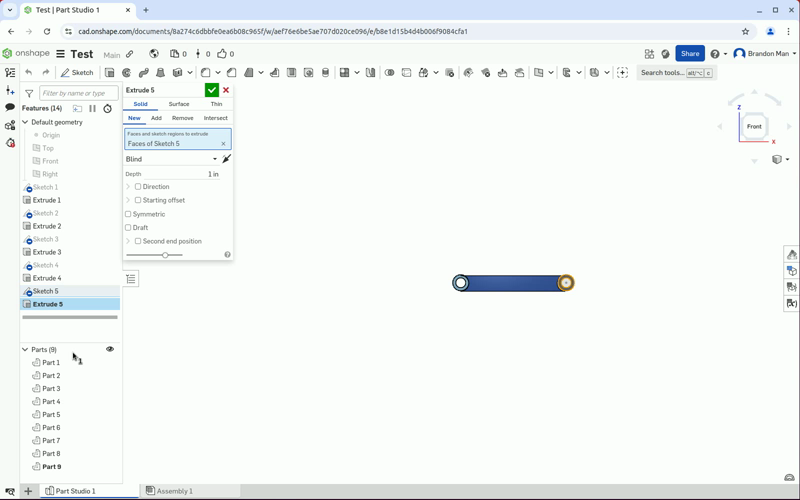
mouse_move(143, 106)
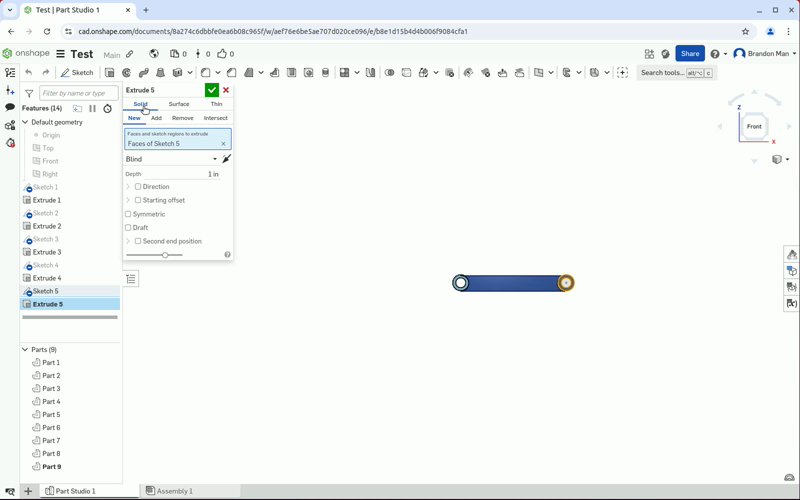
click(143, 106)
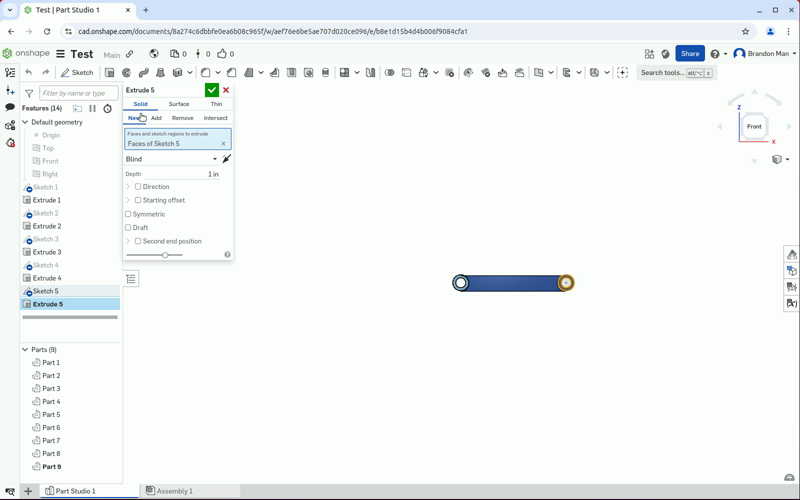
mouse_move(137, 120)
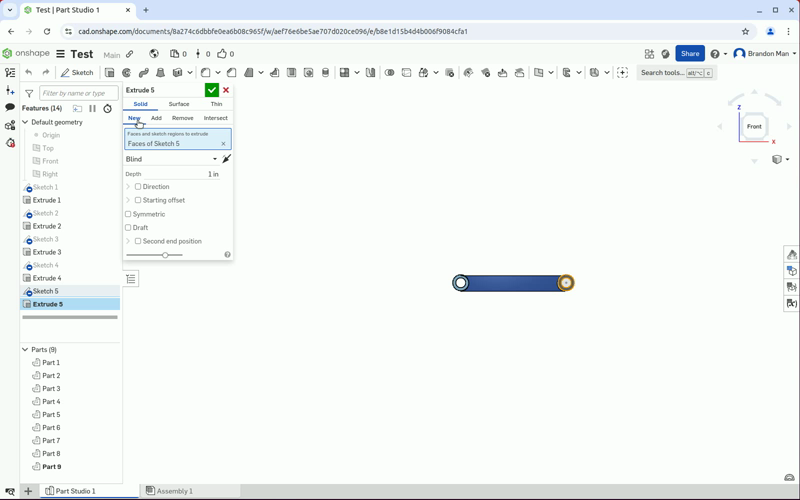
click(137, 120)
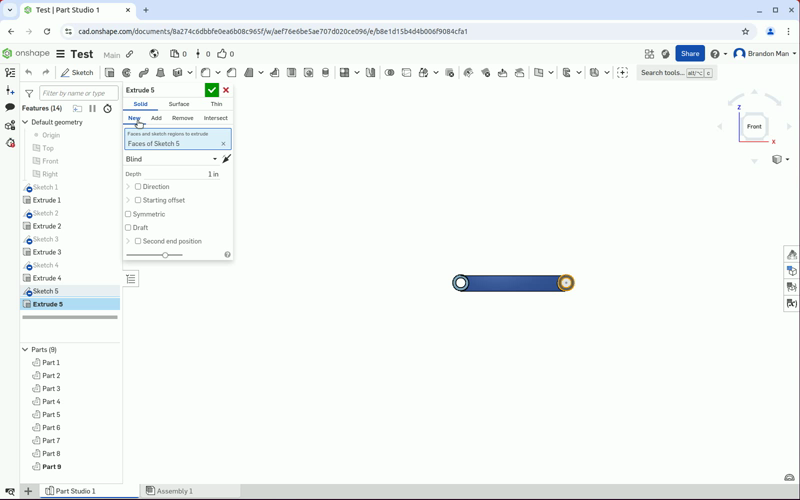
key(tab, 4)
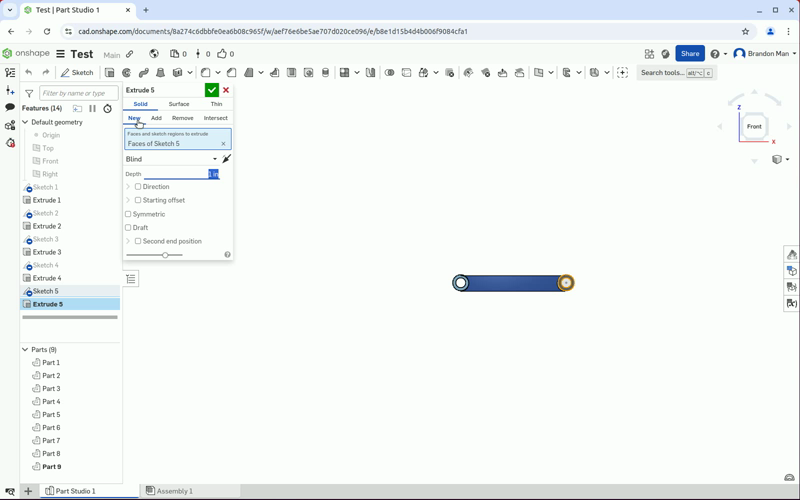
text(1.926)
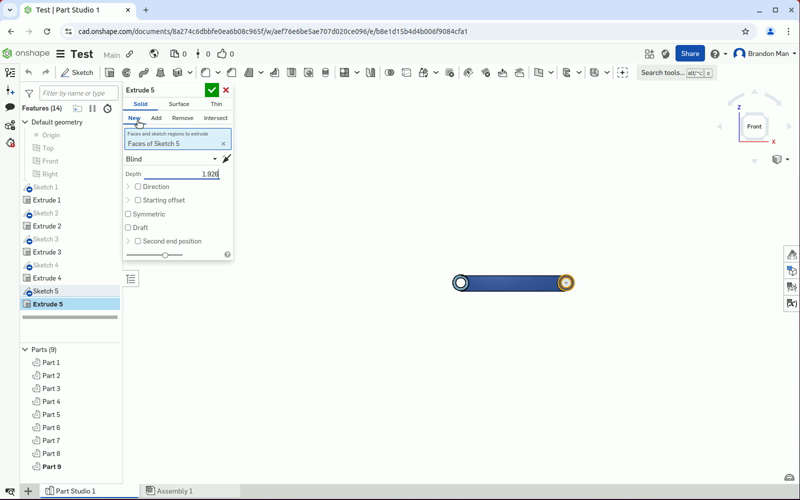
key(enter)
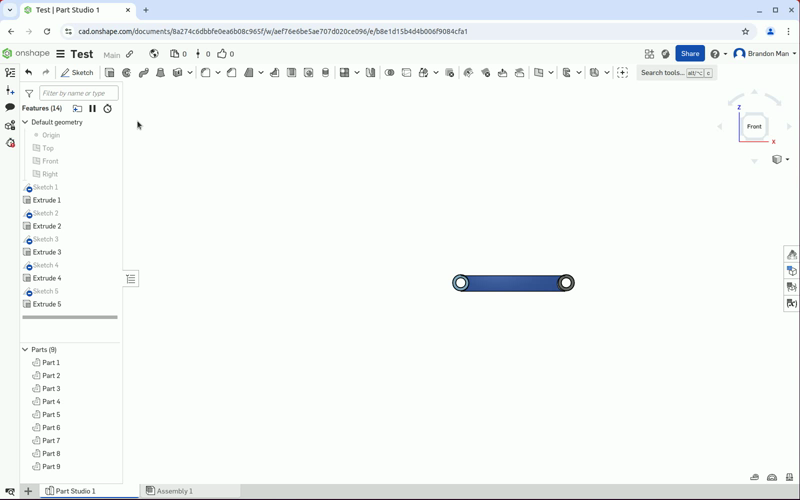
key(shift+h)
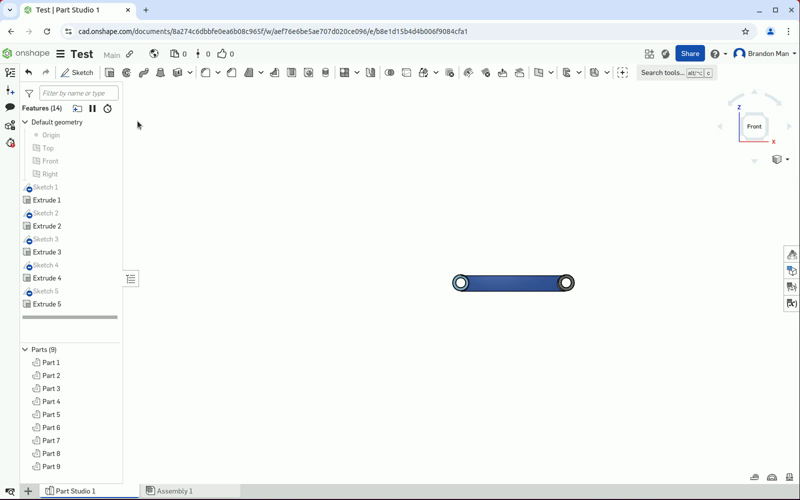
key(shift+h)
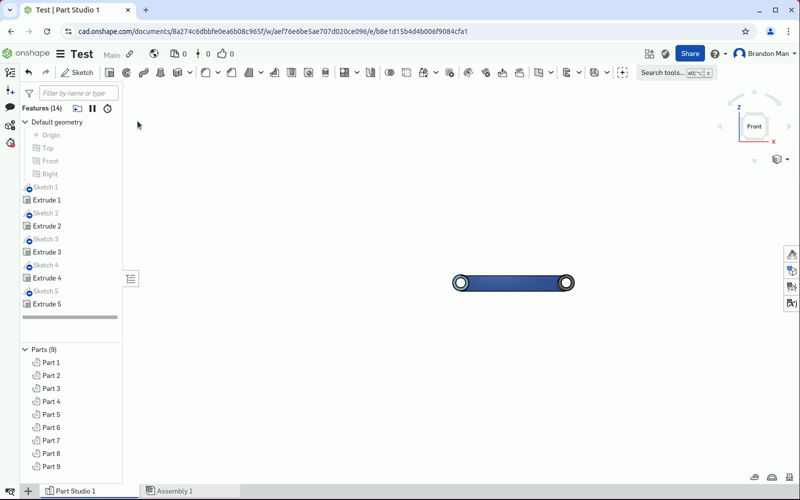
mouse_move(73, 189)
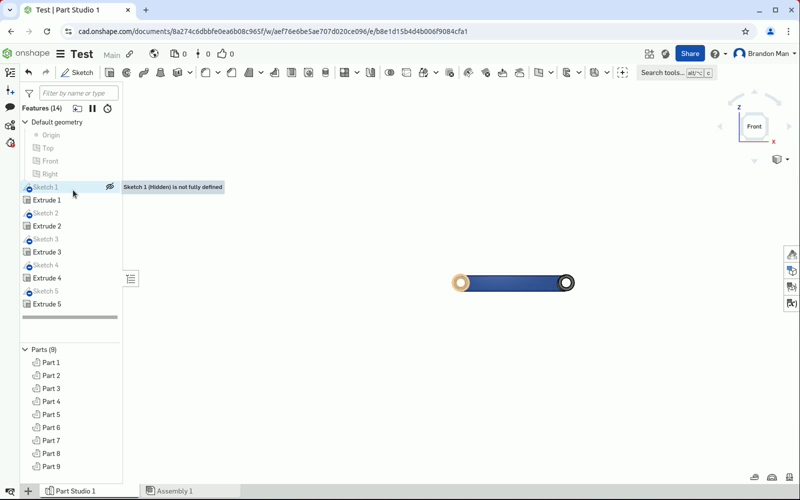
click(73, 189)
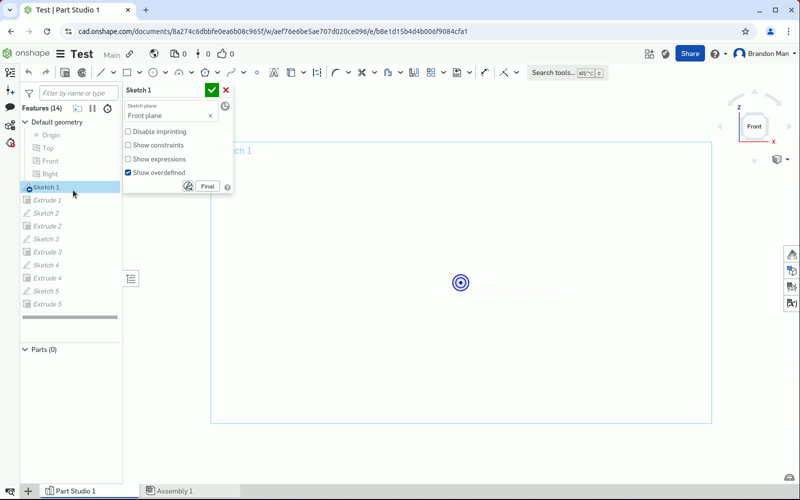
mouse_move(229, 92)
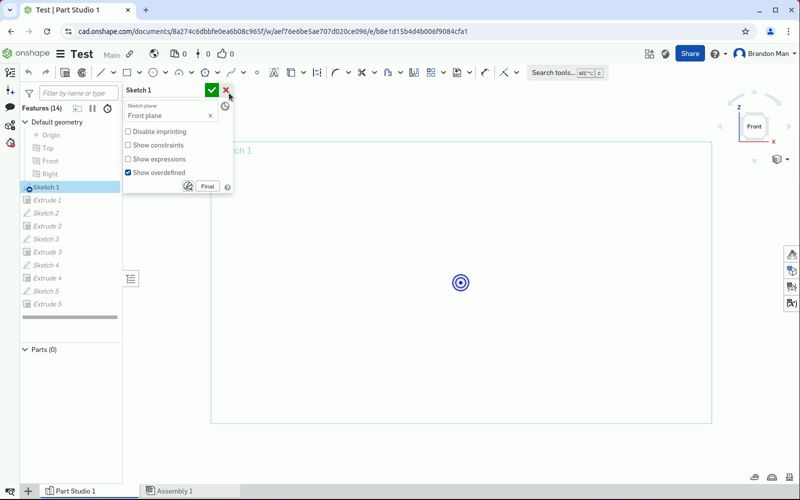
click(229, 92)
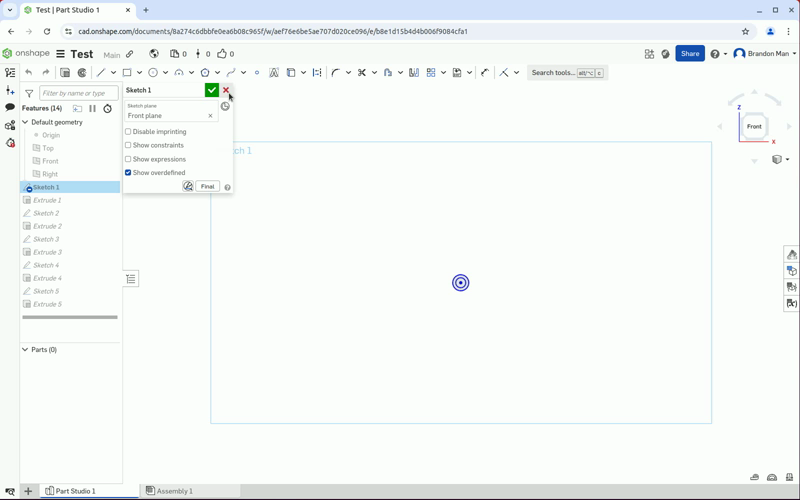
key(shift+s)
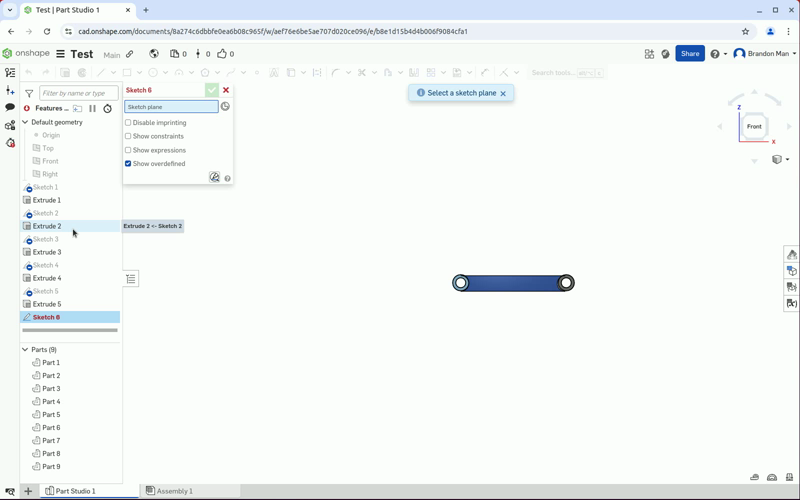
scroll(3)
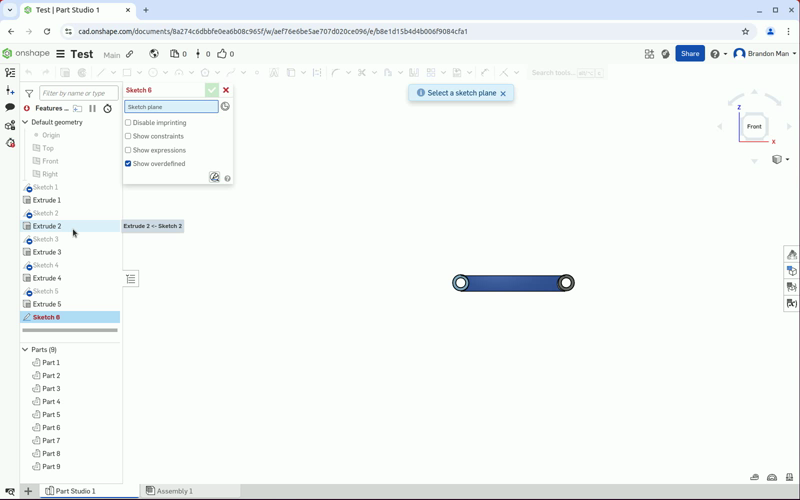
mouse_move(73, 163)
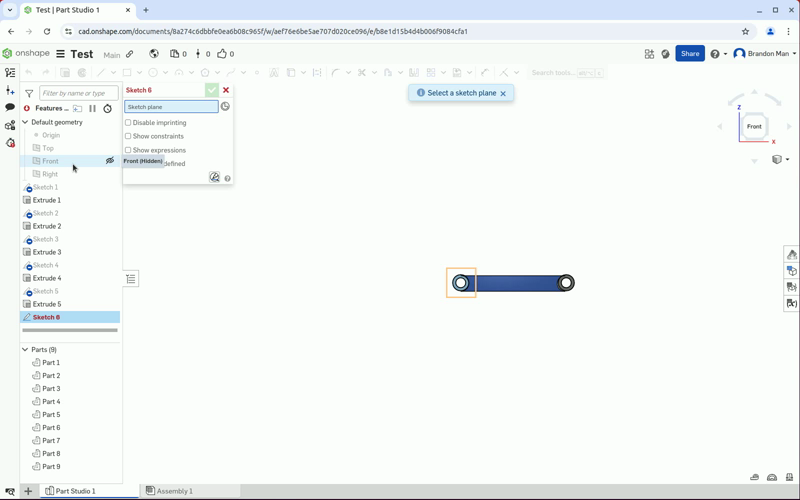
click(73, 163)
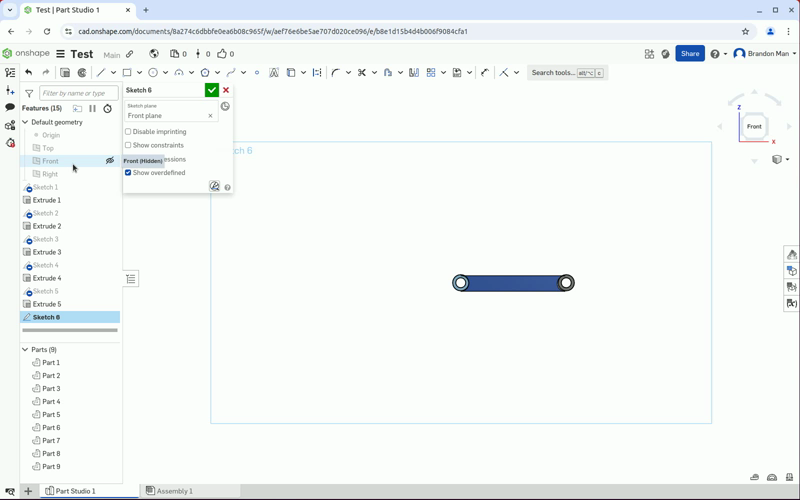
mouse_move(73, 352)
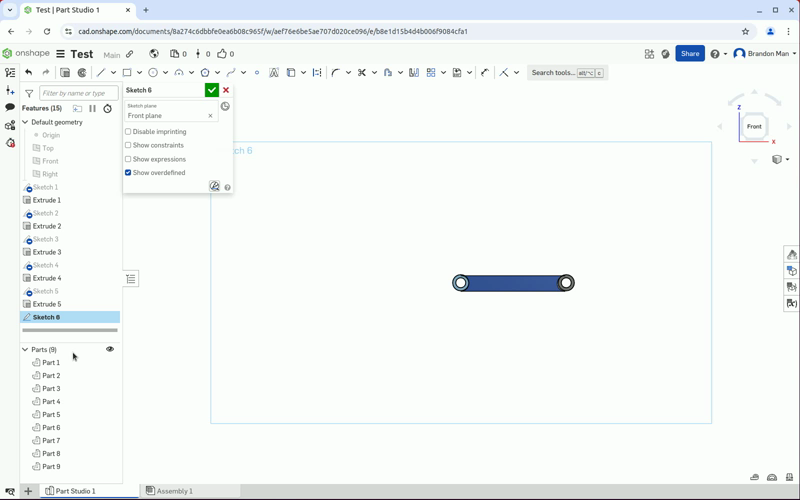
key(y)
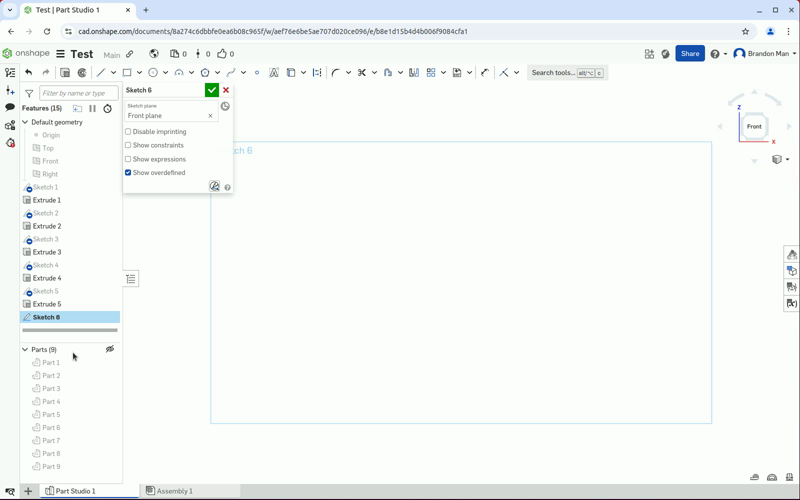
key(c)
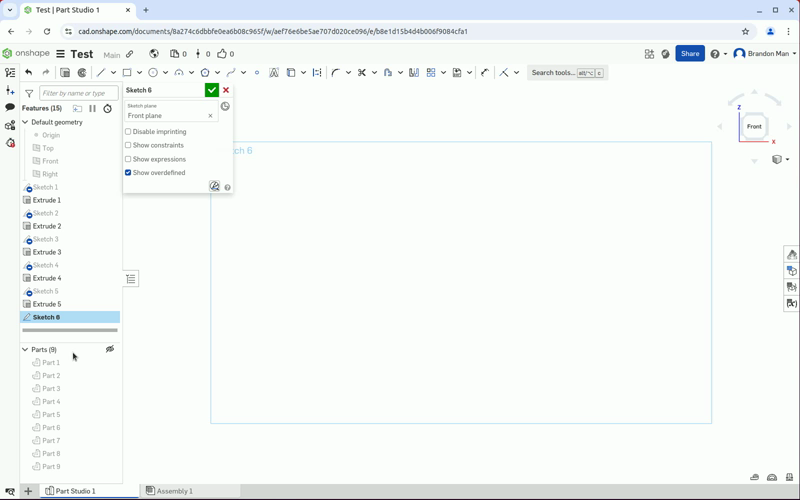
key_down(shift)
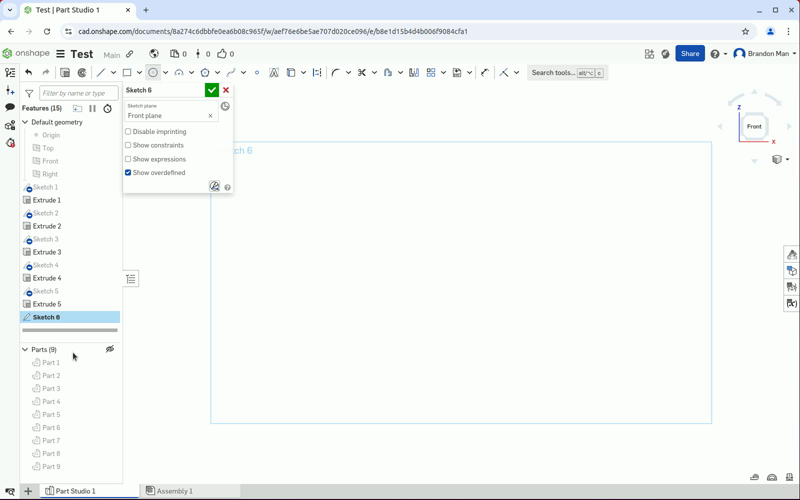
mouse_move(460, 282)
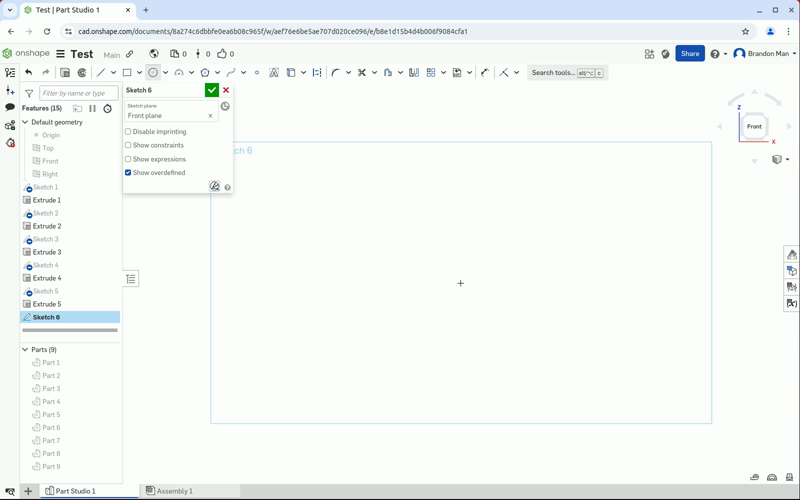
click(460, 282)
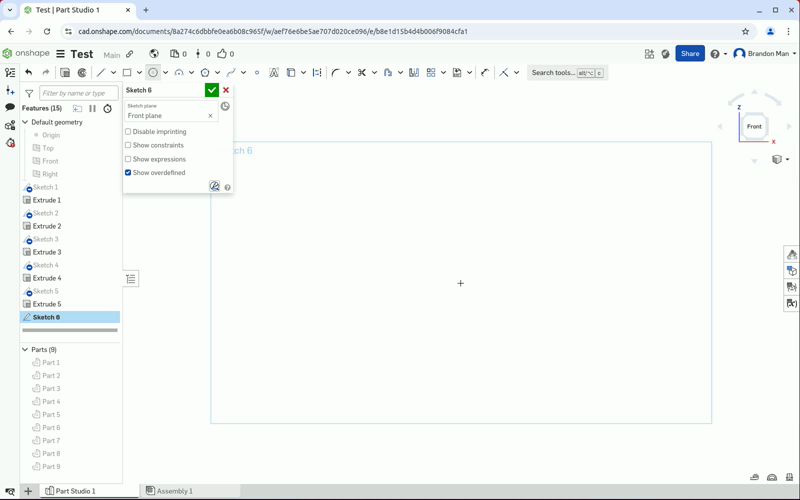
key_up(shift)
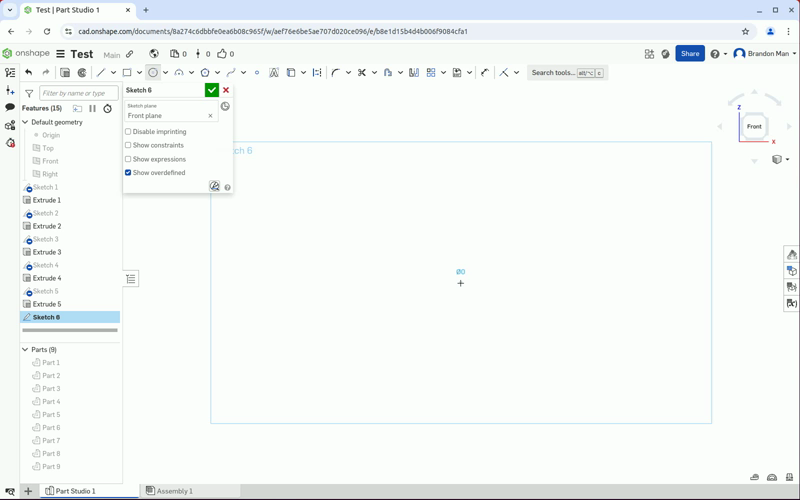
mouse_move(463, 282)
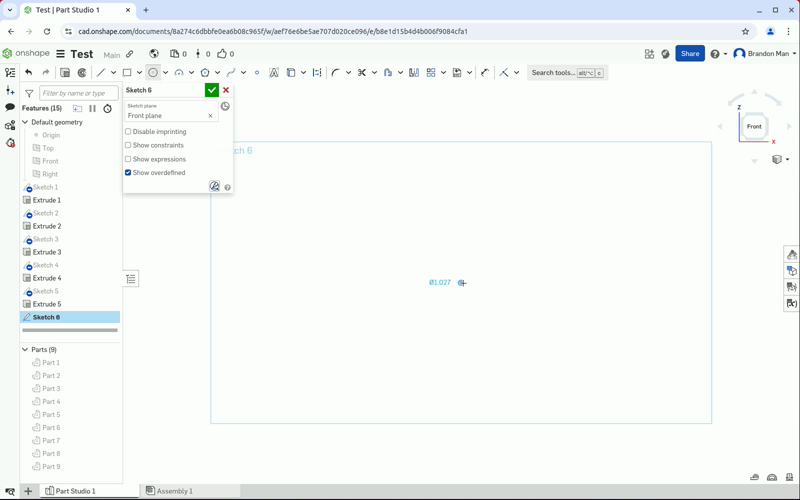
scroll(6)
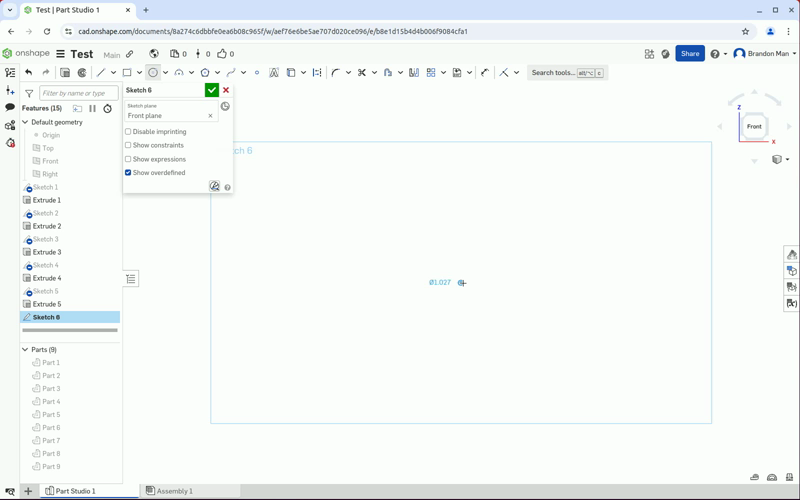
scroll(6)
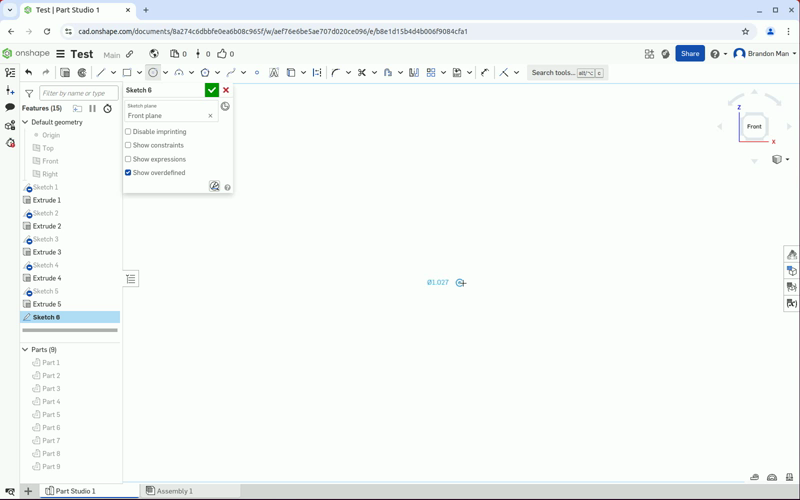
scroll(6)
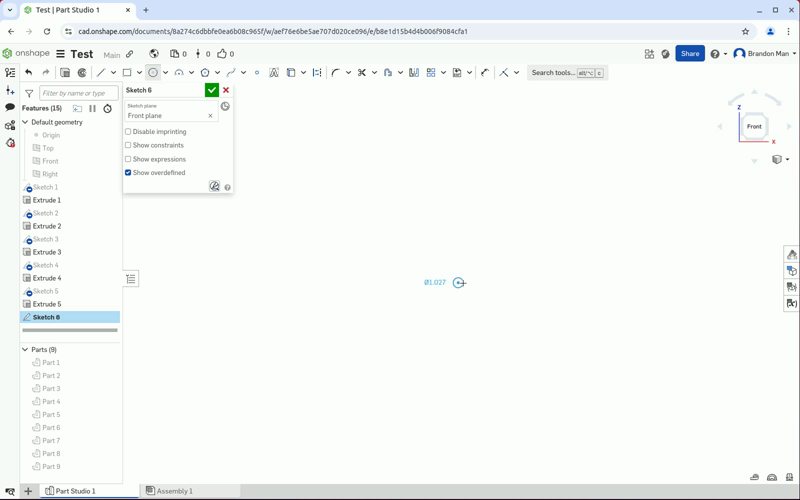
scroll(6)
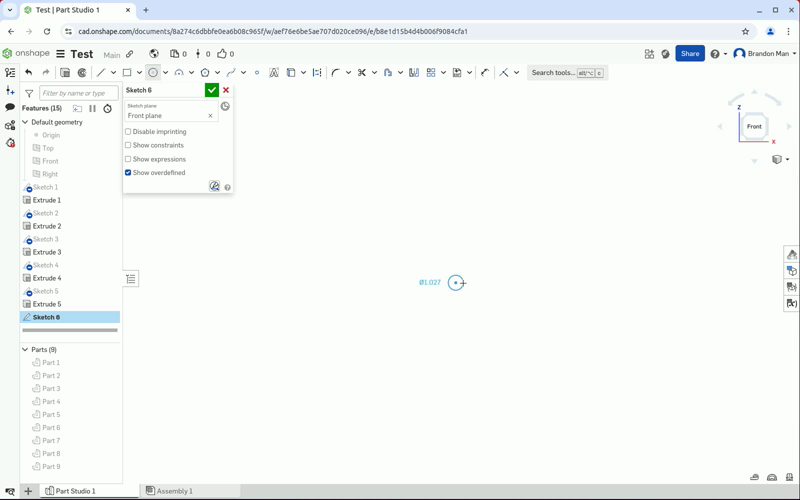
scroll(6)
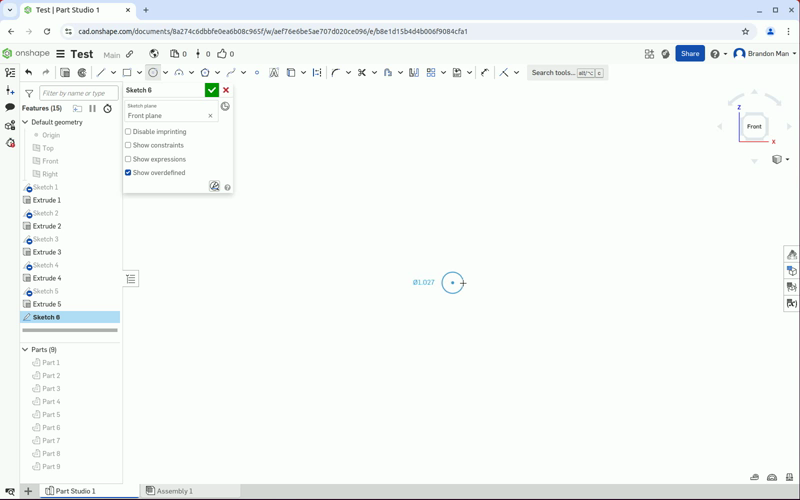
scroll(6)
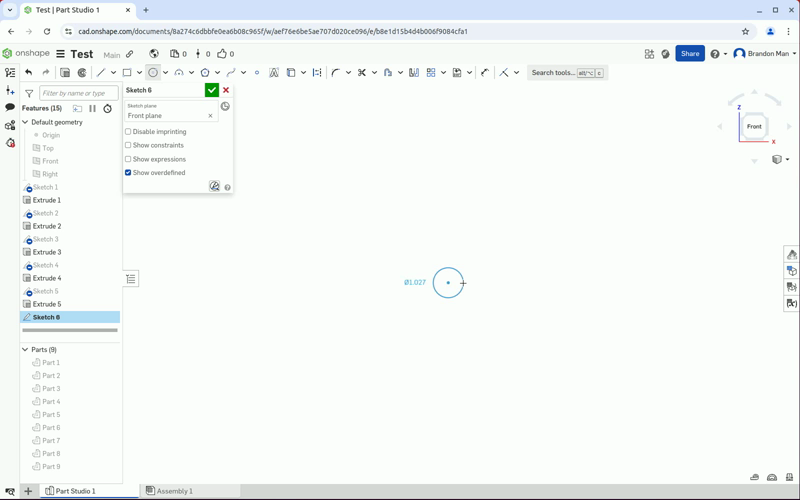
scroll(6)
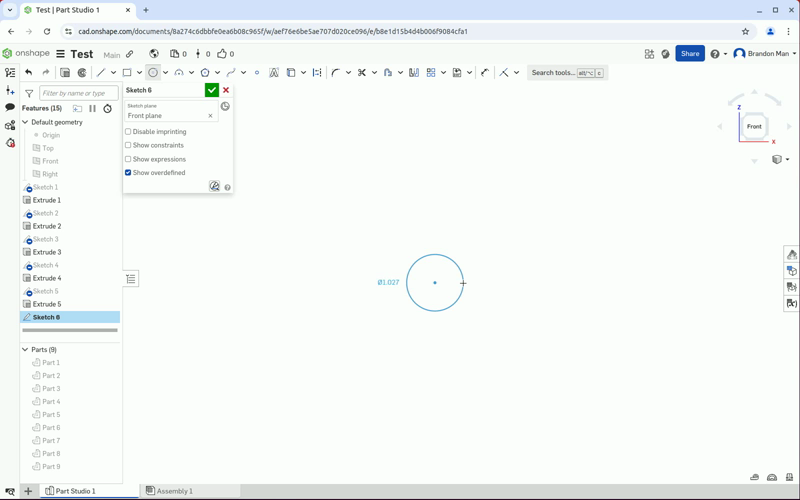
click(463, 282)
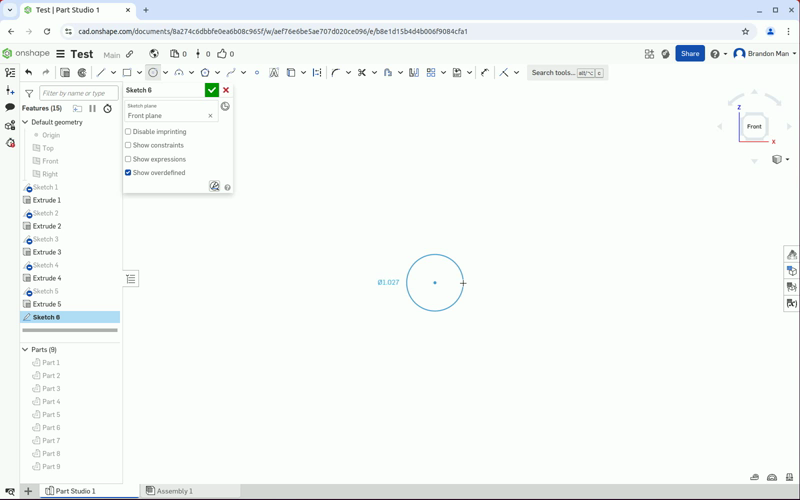
scroll(-6)
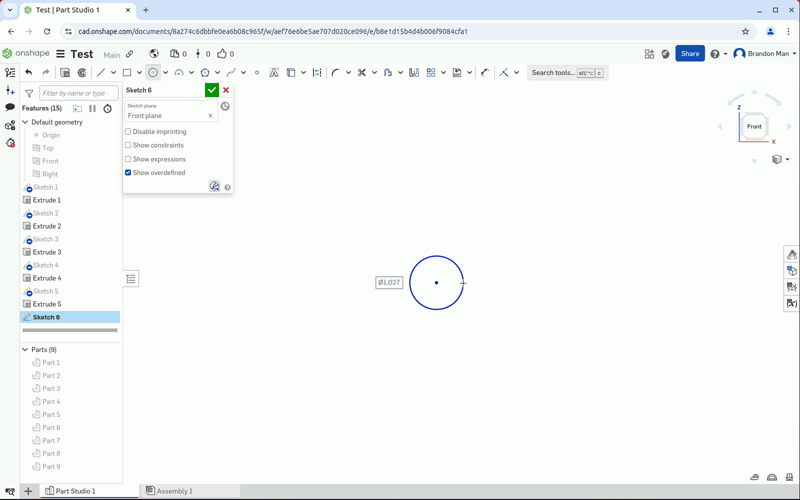
scroll(-6)
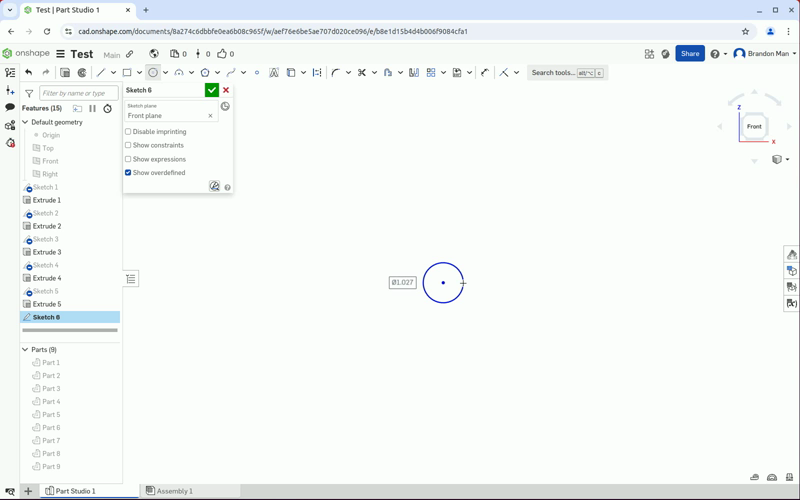
scroll(-6)
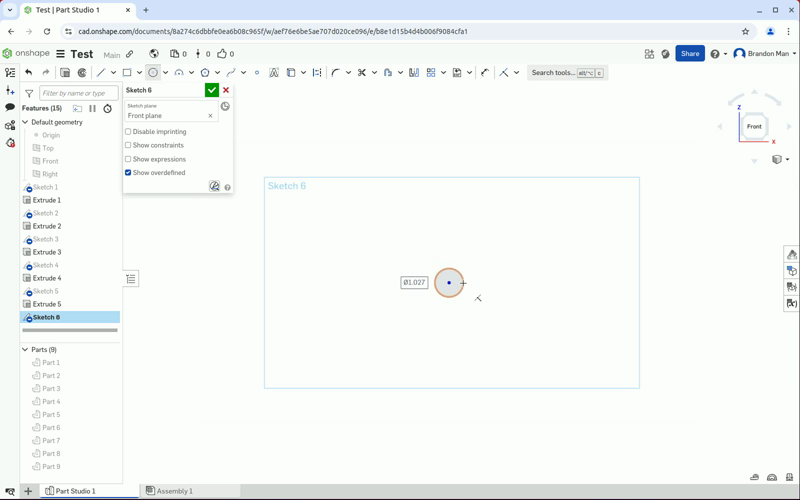
scroll(-6)
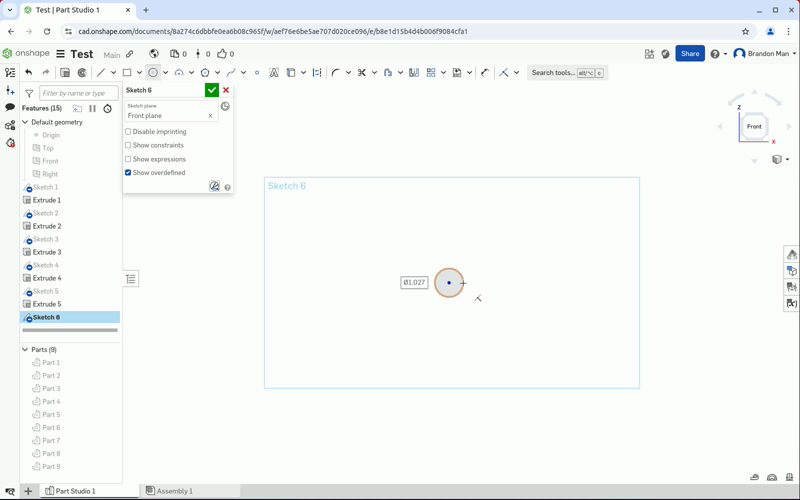
scroll(-6)
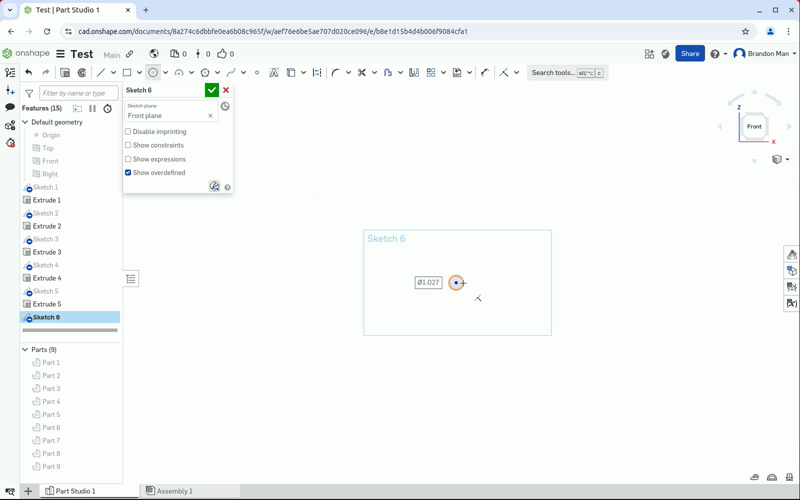
scroll(-6)
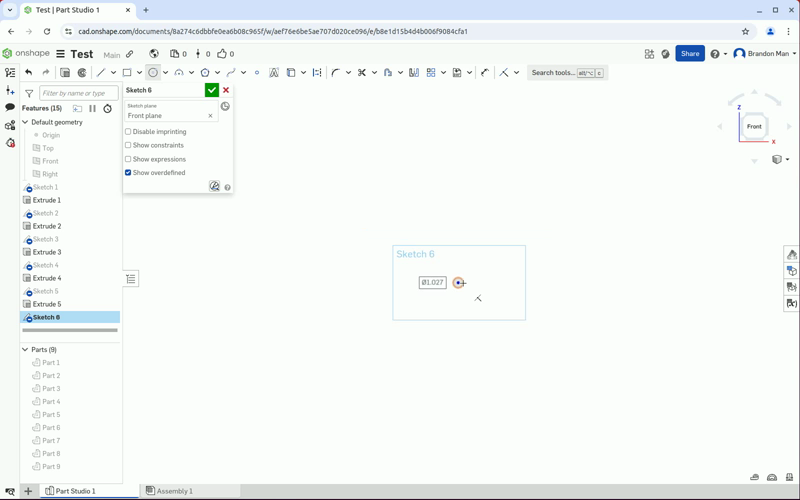
scroll(-6)
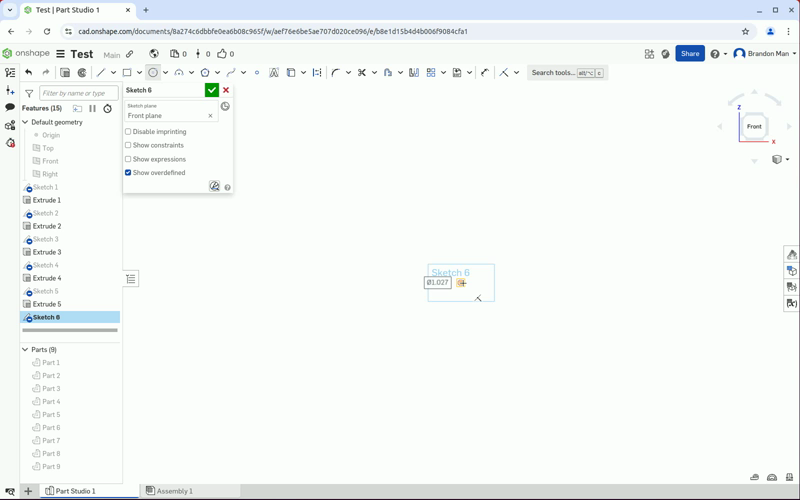
key(esc)
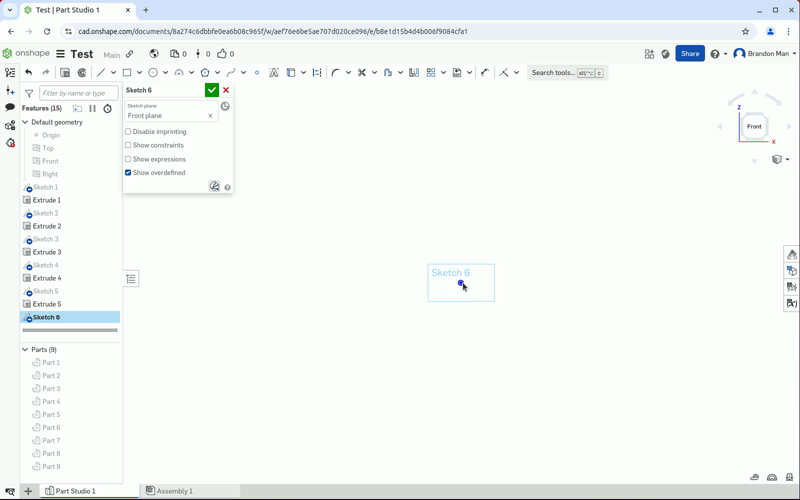
mouse_move(461, 282)
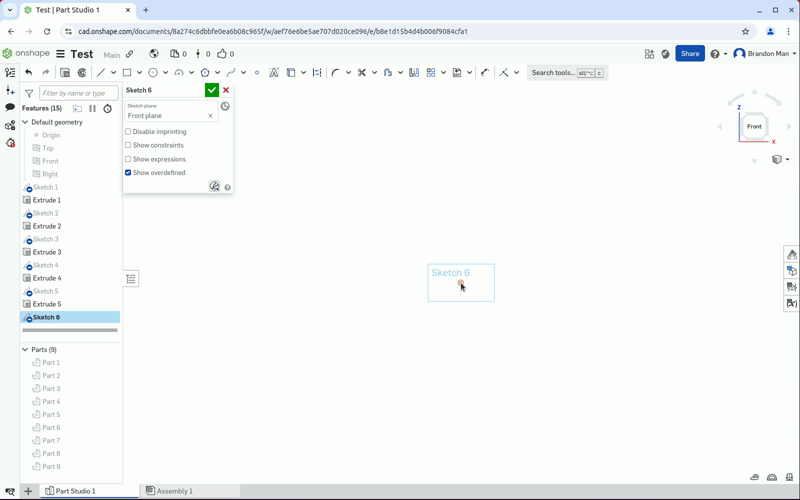
scroll(6)
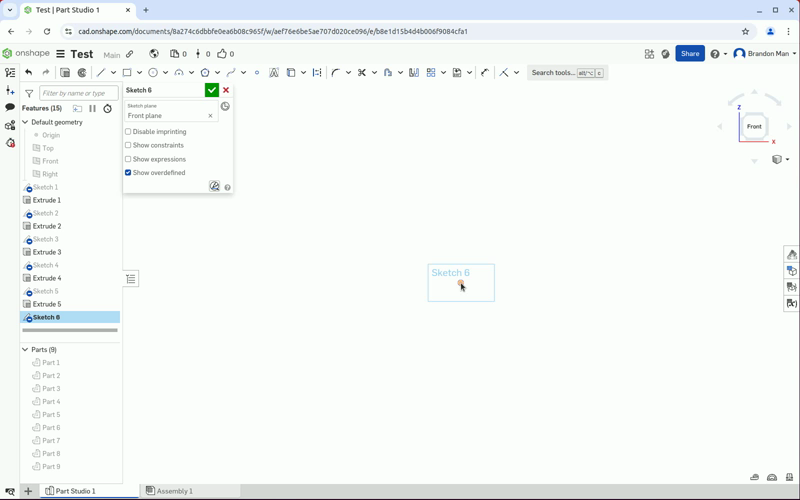
scroll(6)
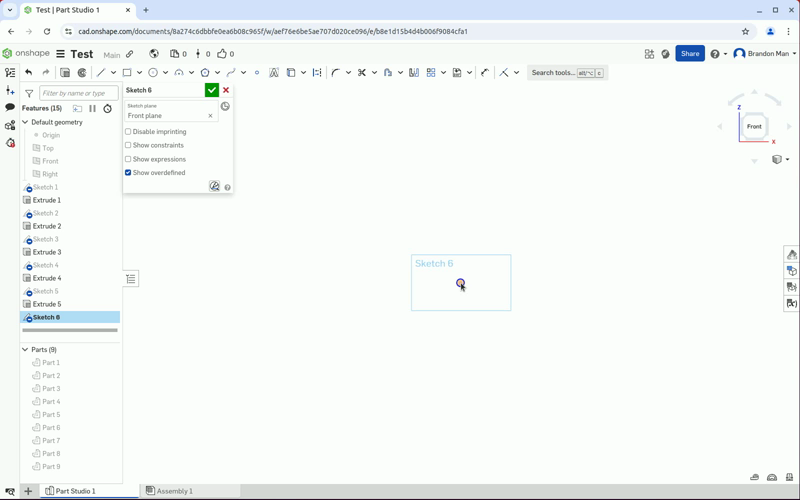
scroll(6)
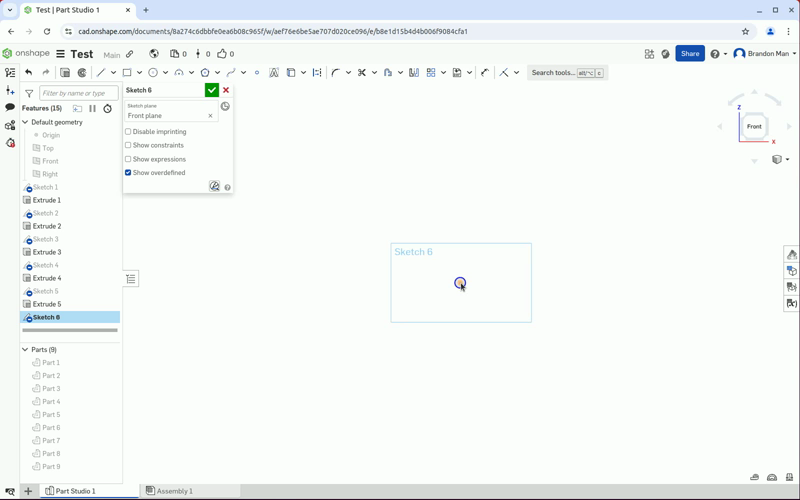
scroll(6)
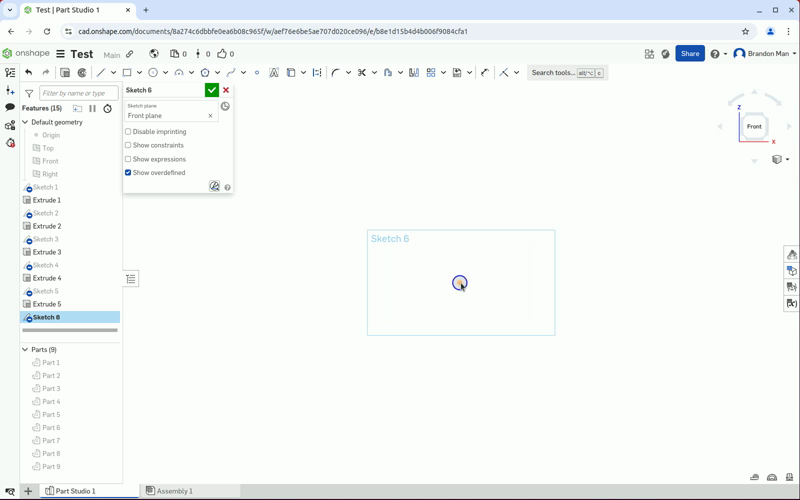
scroll(6)
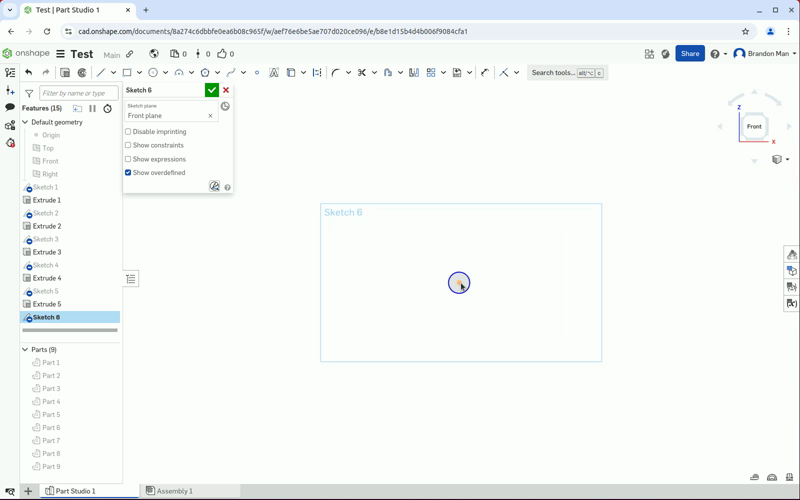
scroll(6)
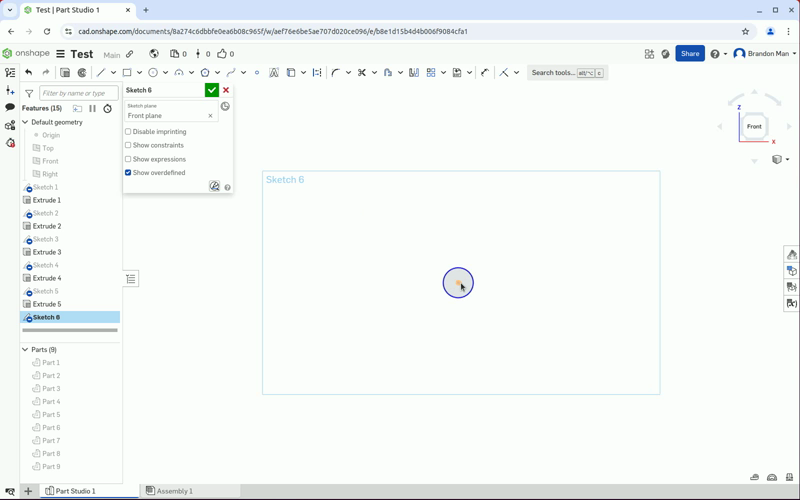
scroll(6)
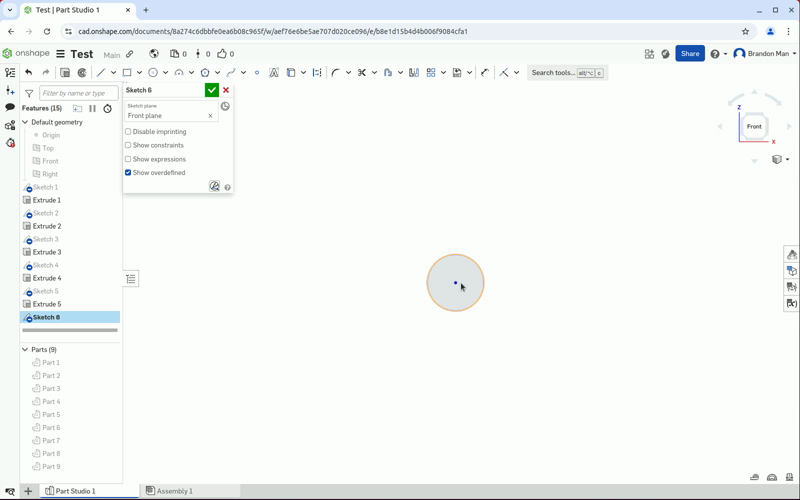
click(461, 282)
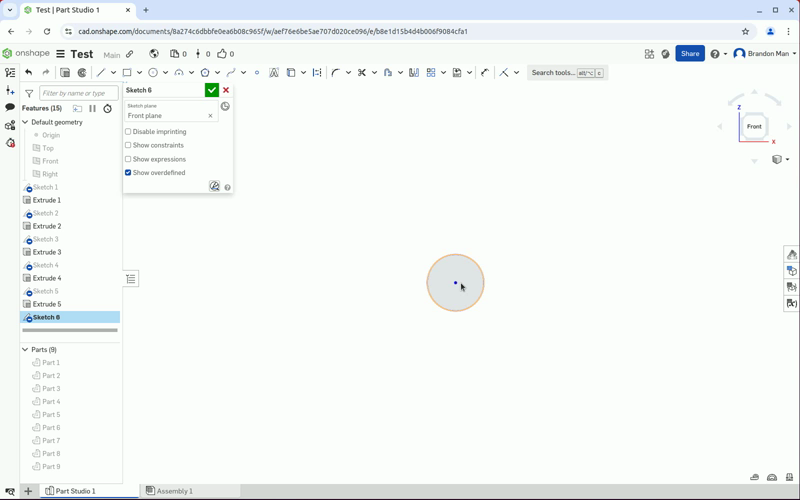
scroll(-6)
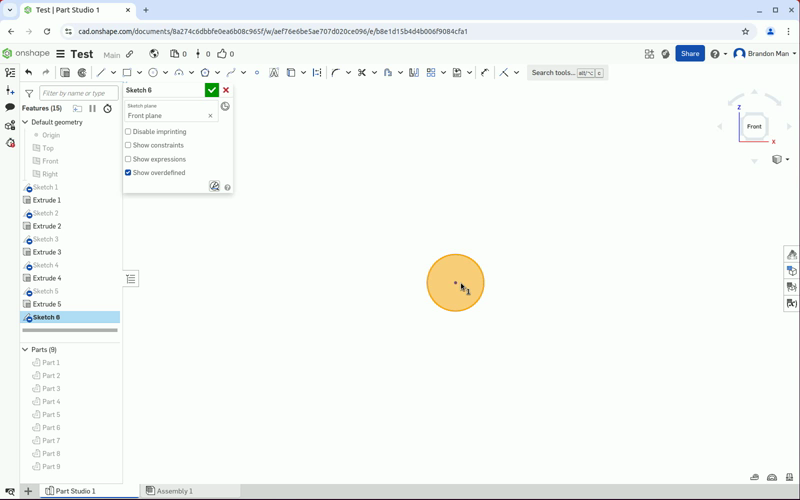
scroll(-6)
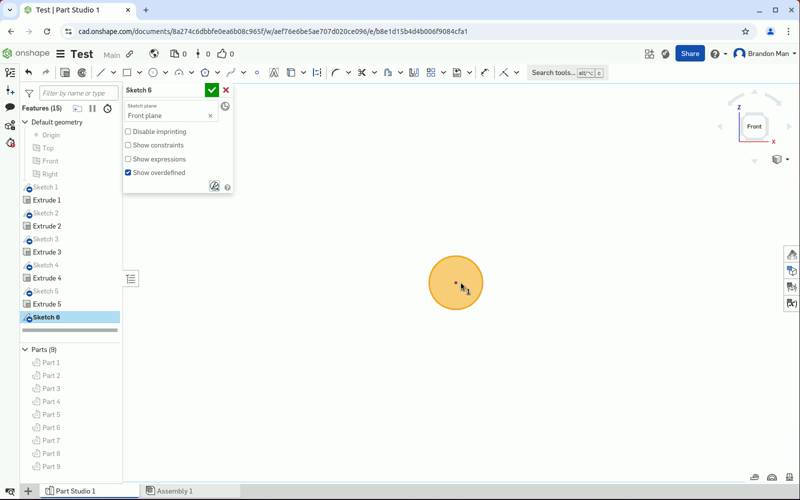
scroll(-6)
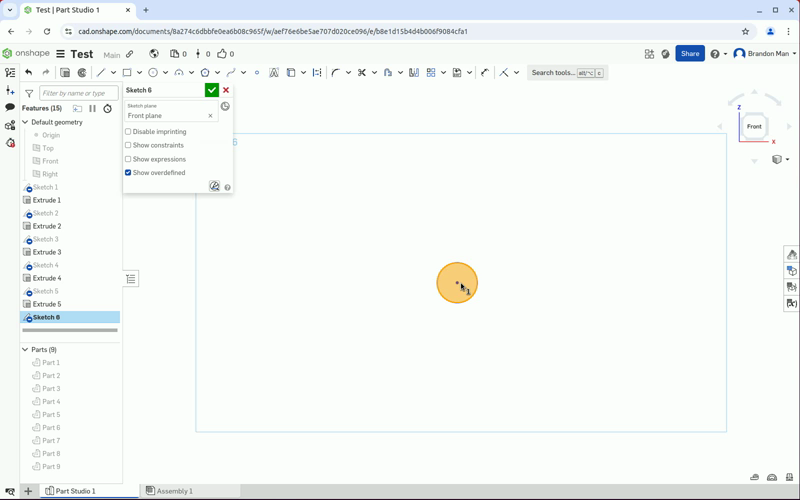
scroll(-6)
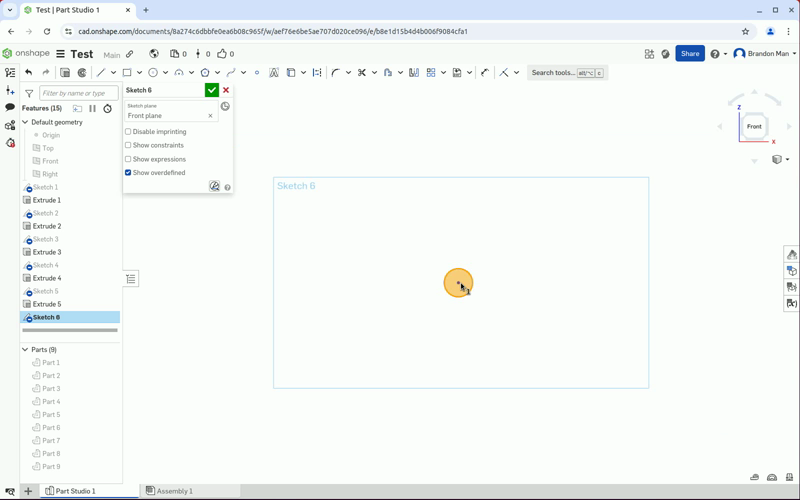
scroll(-6)
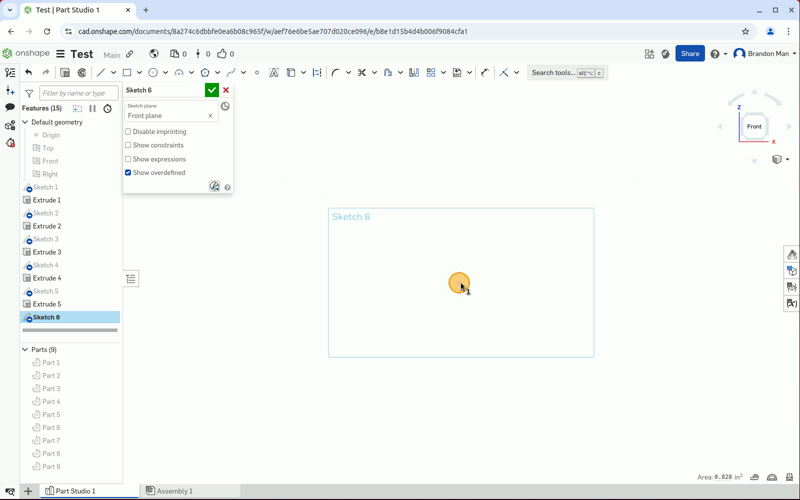
scroll(-6)
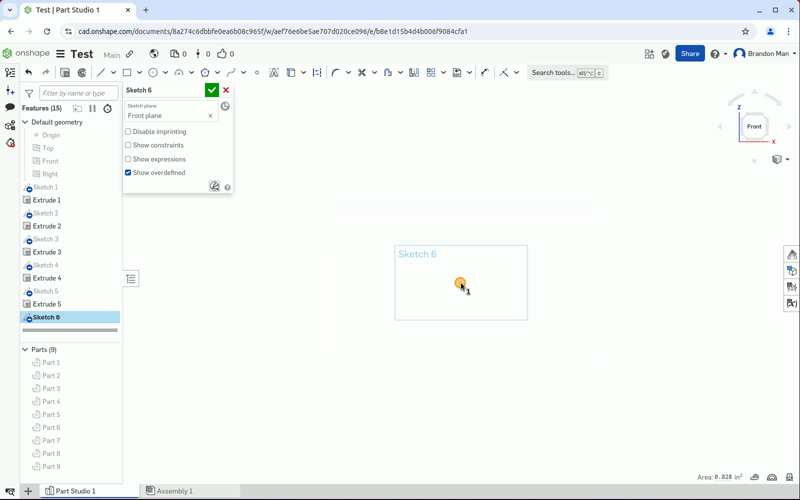
scroll(-6)
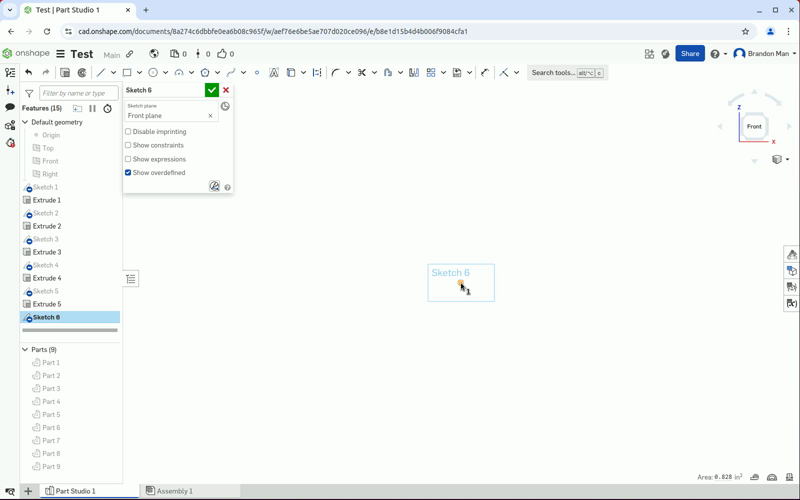
mouse_move(73, 352)
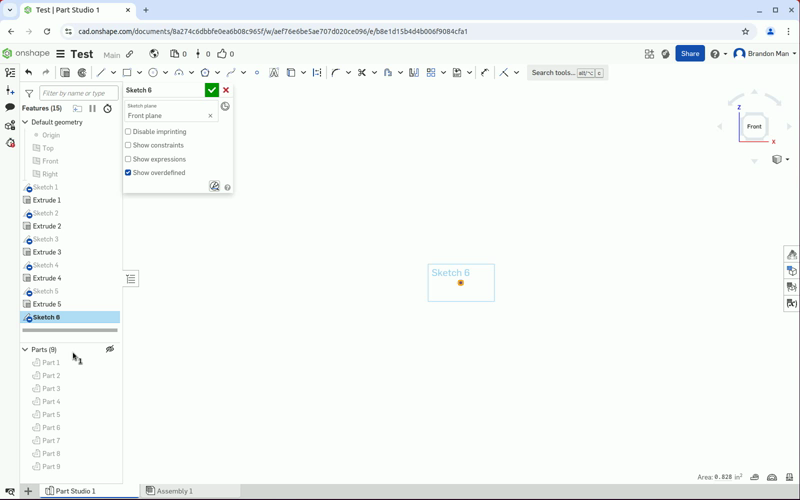
key(shift+y)
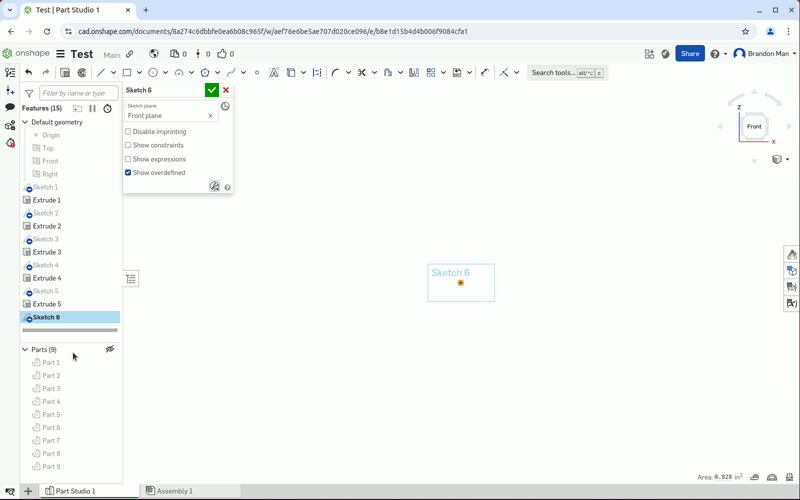
key(shift+e)
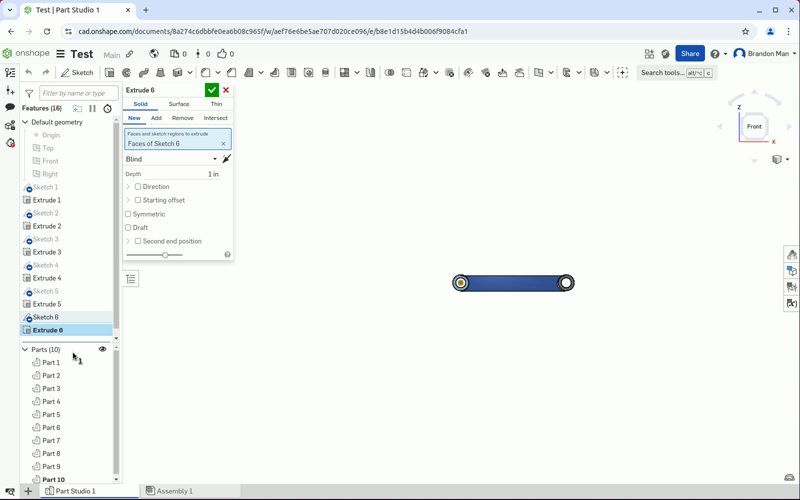
mouse_move(143, 106)
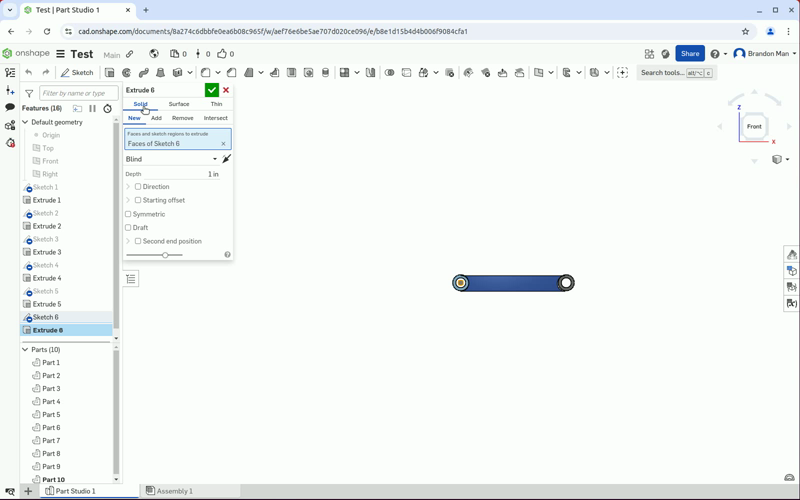
click(143, 106)
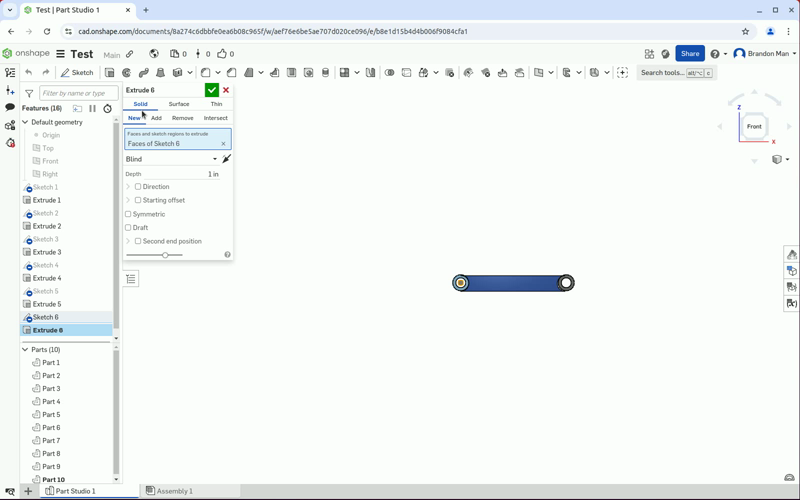
mouse_move(137, 120)
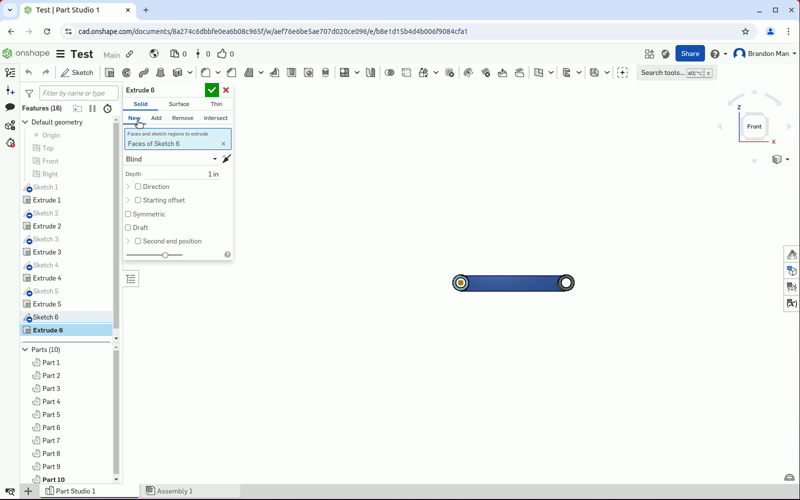
click(137, 120)
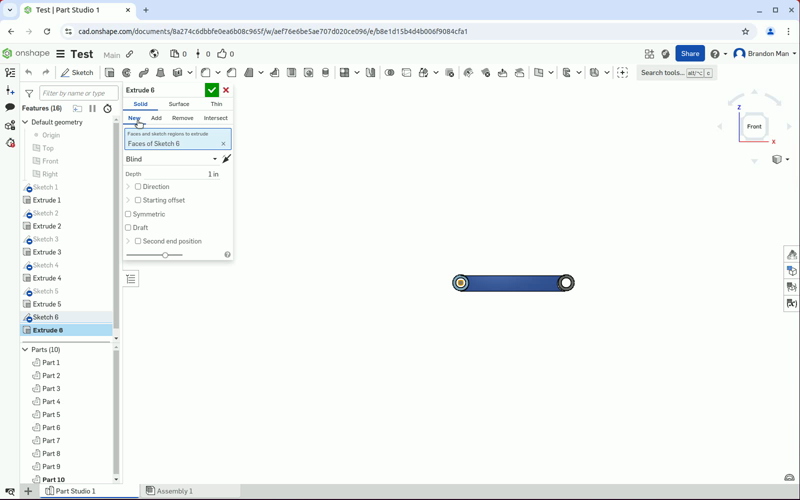
key(tab, 4)
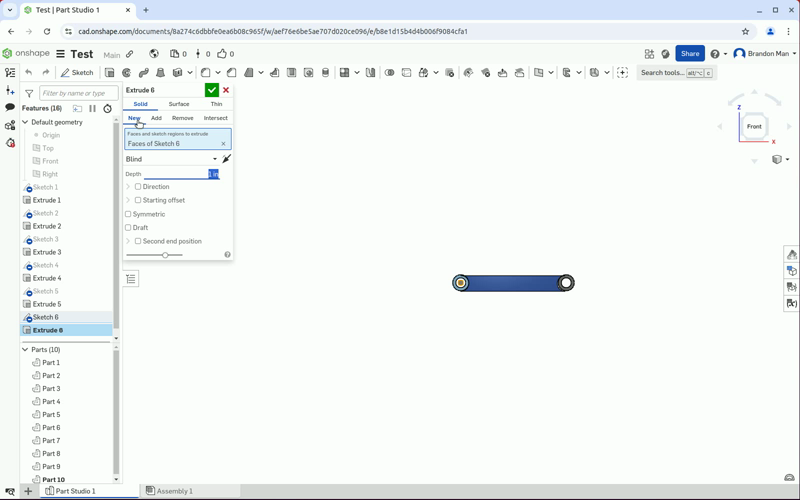
text(1.926)
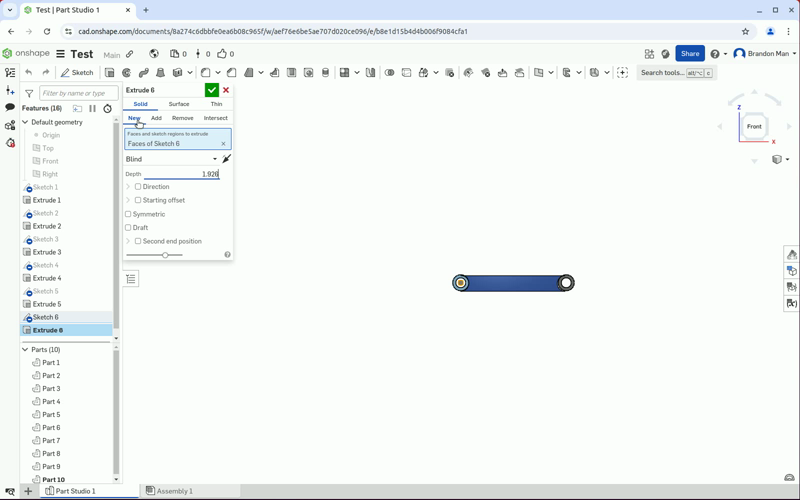
key(enter)
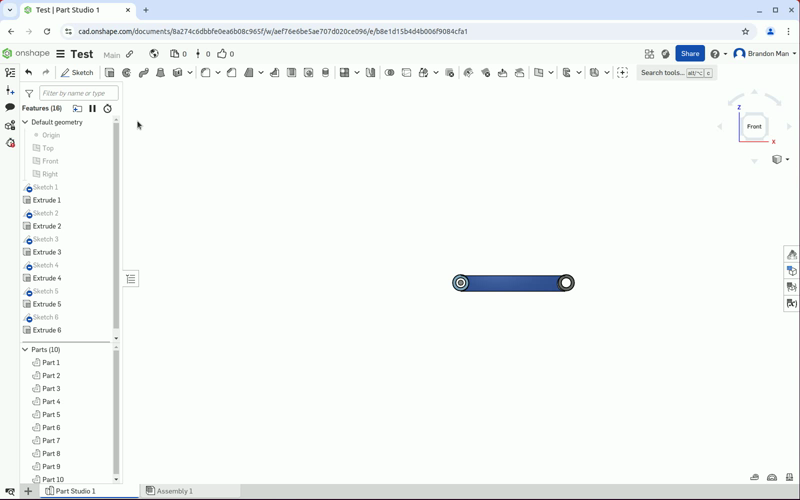
key(shift+h)
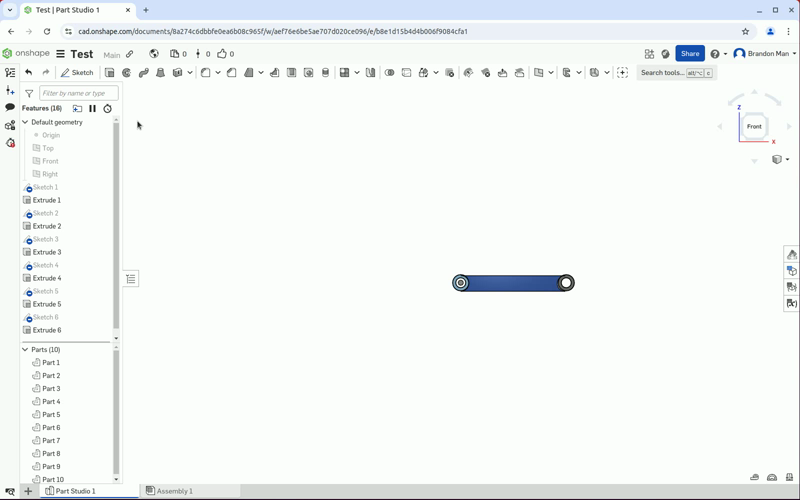
key(shift+h)
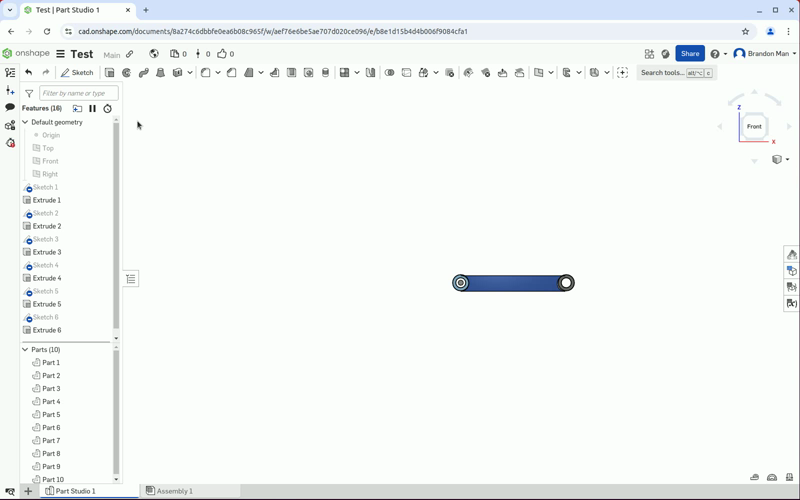
mouse_move(69, 189)
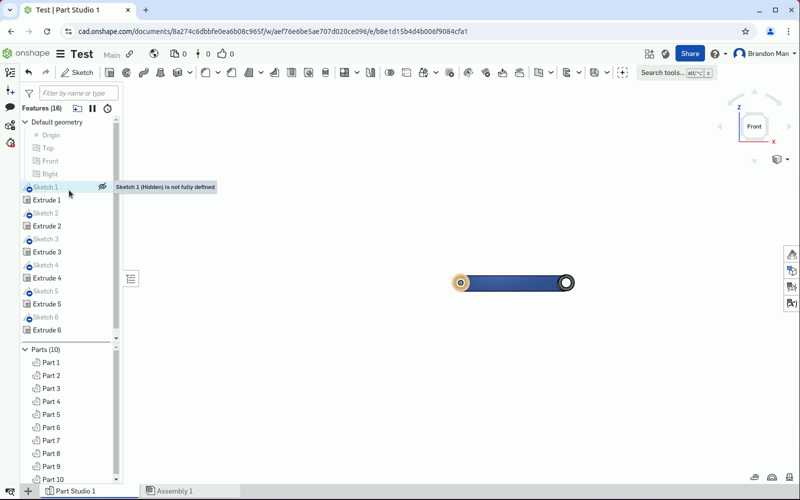
click(69, 189)
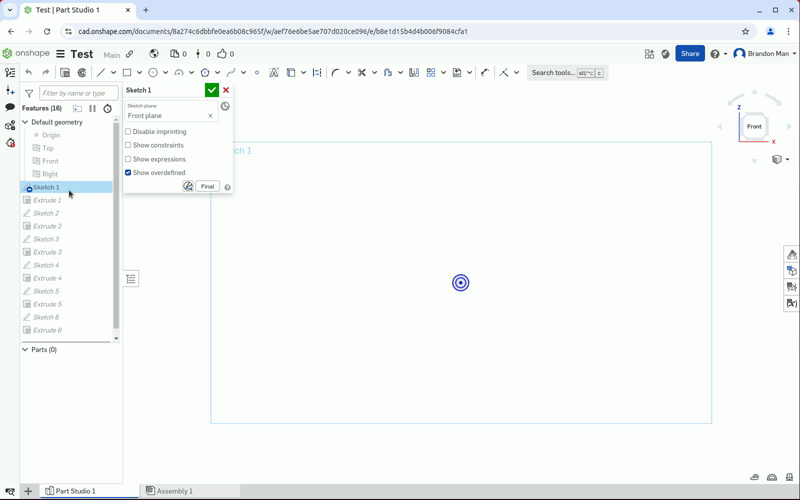
mouse_move(229, 92)
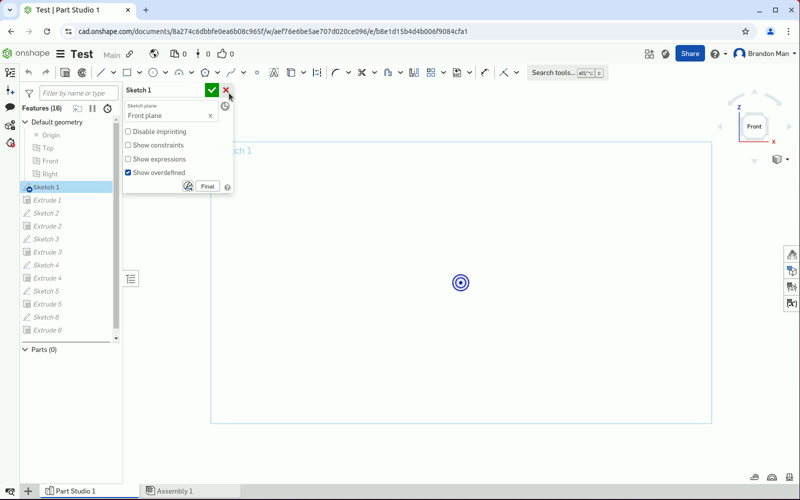
click(229, 92)
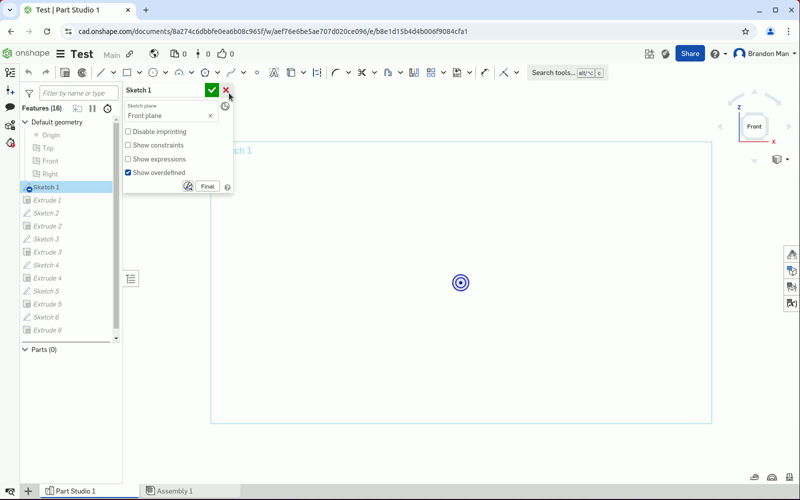
key(shift+s)
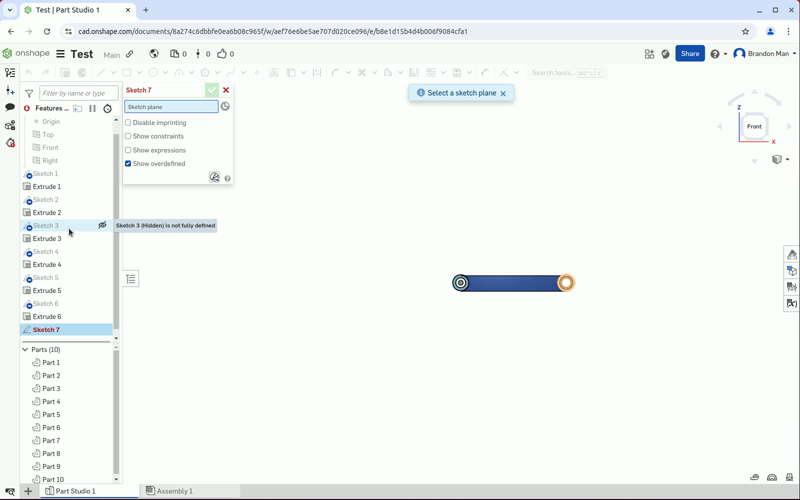
scroll(3)
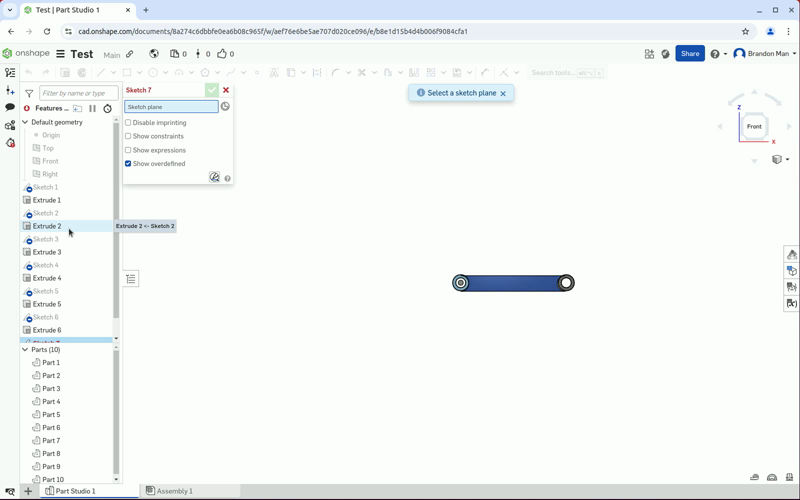
mouse_move(69, 163)
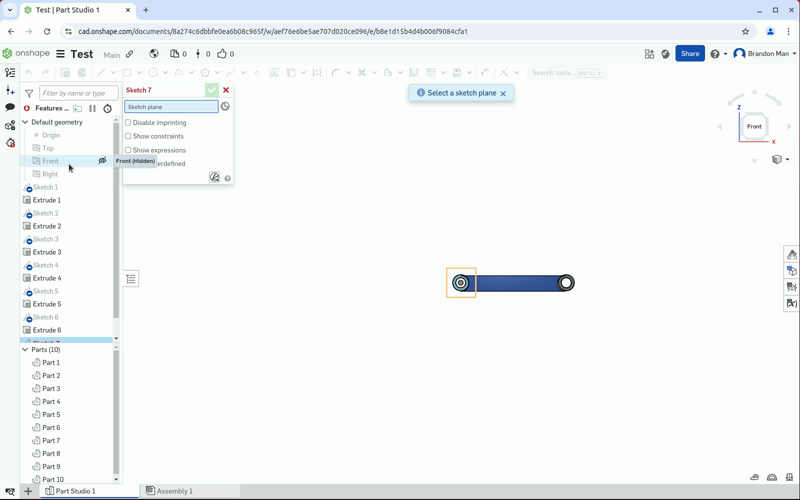
click(69, 163)
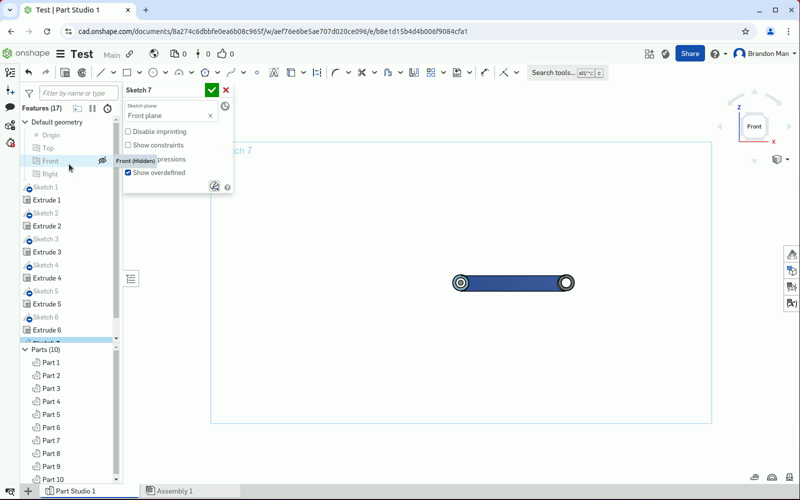
mouse_move(69, 352)
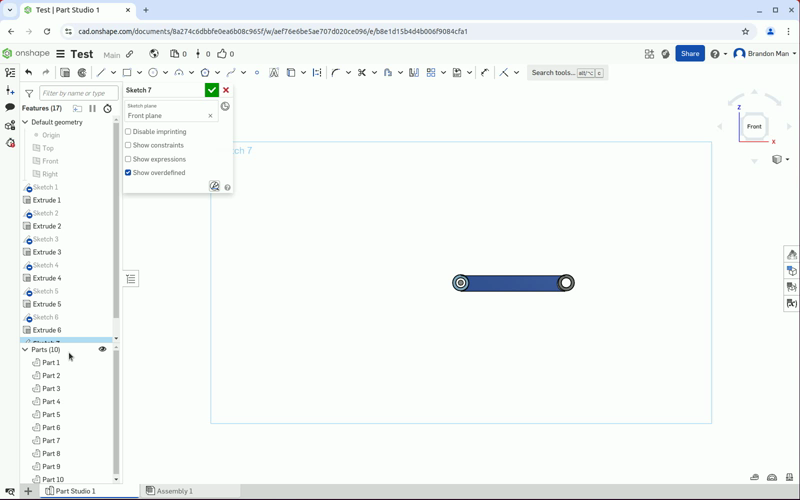
key(y)
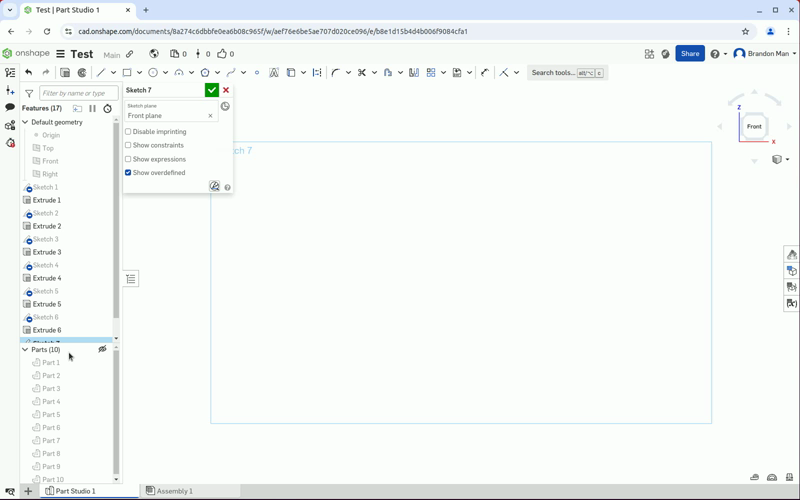
key(c)
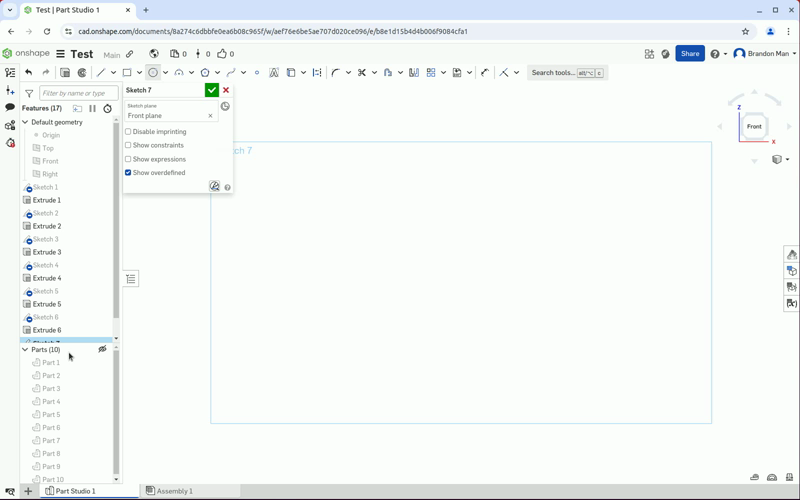
key_down(shift)
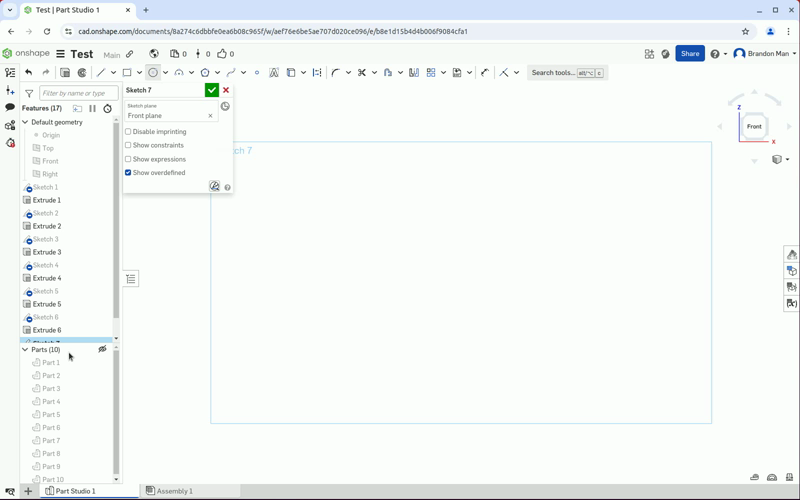
mouse_move(566, 282)
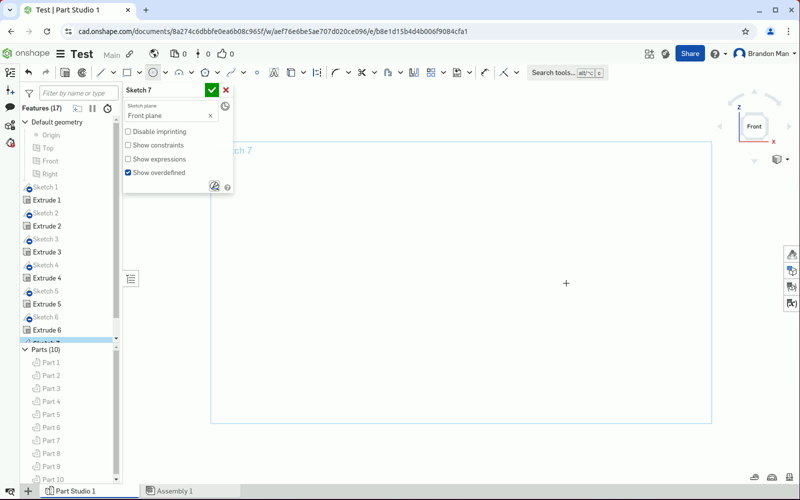
click(566, 282)
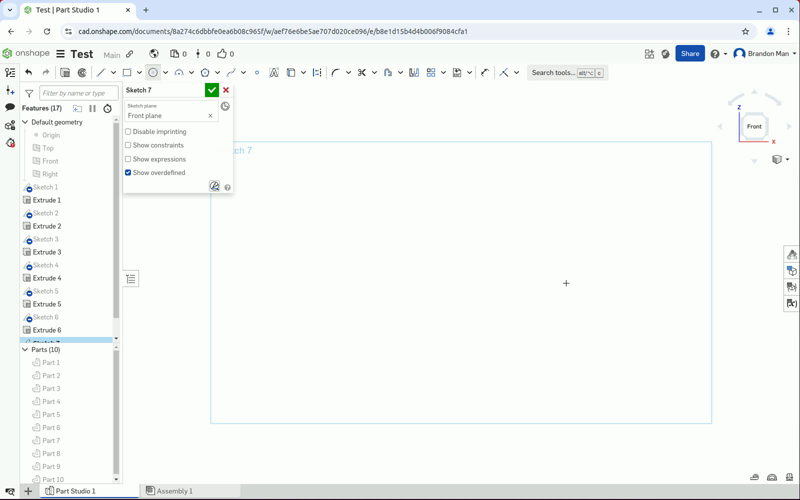
key_up(shift)
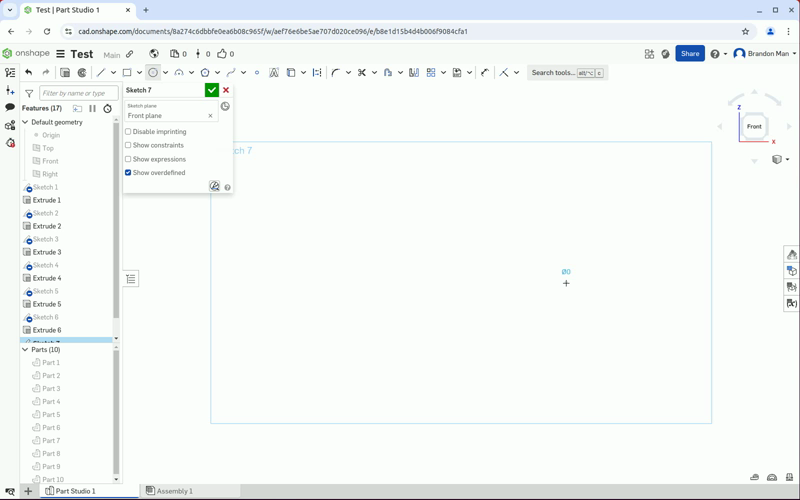
mouse_move(568, 282)
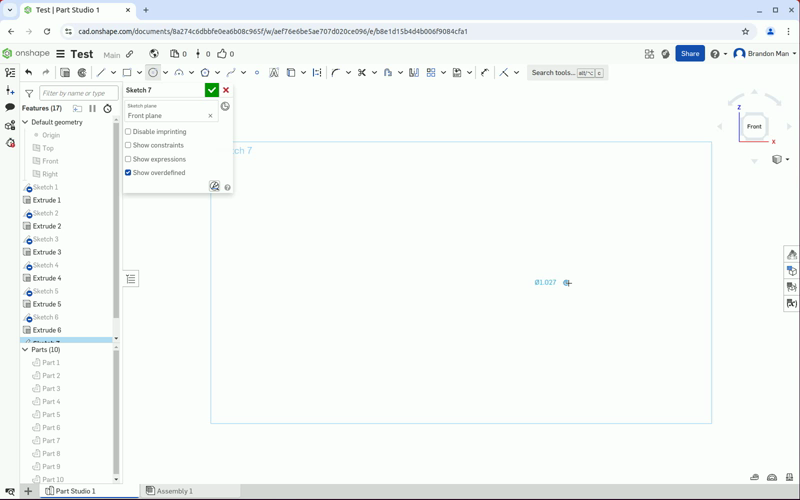
scroll(6)
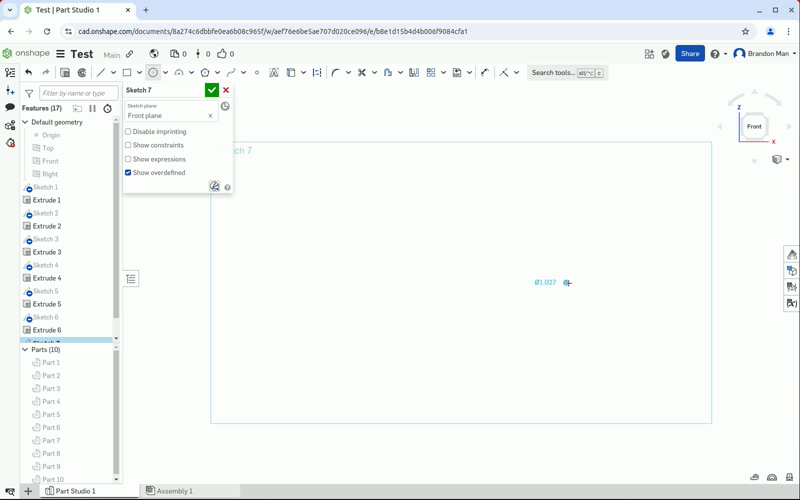
scroll(6)
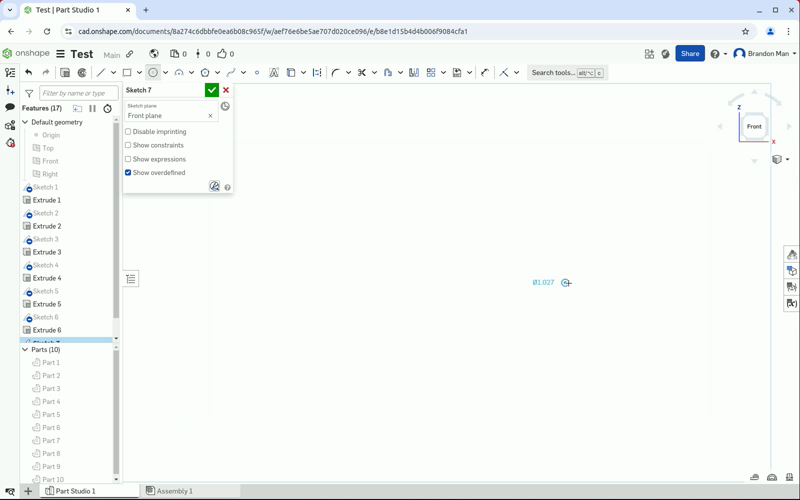
scroll(6)
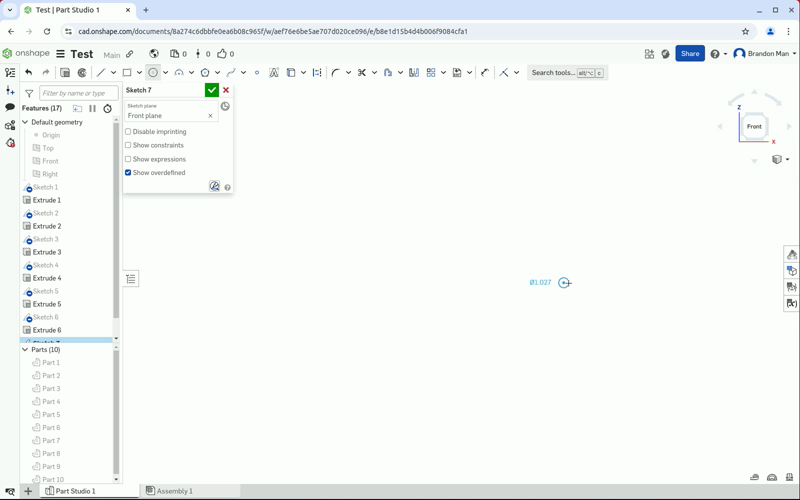
scroll(6)
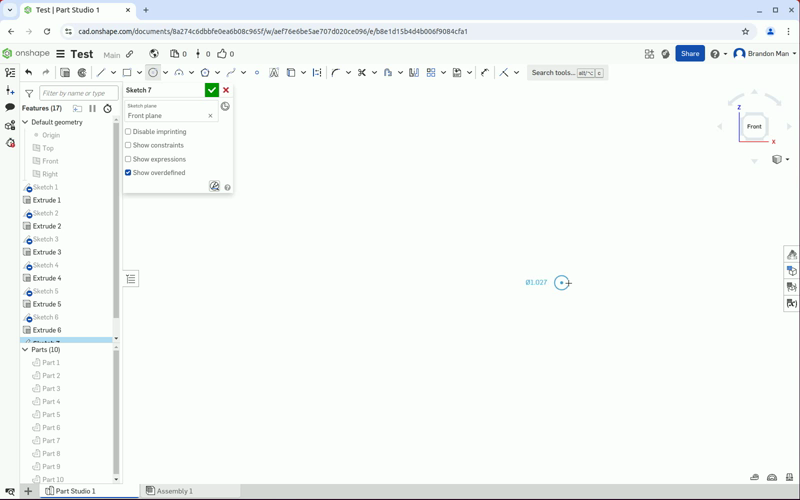
scroll(6)
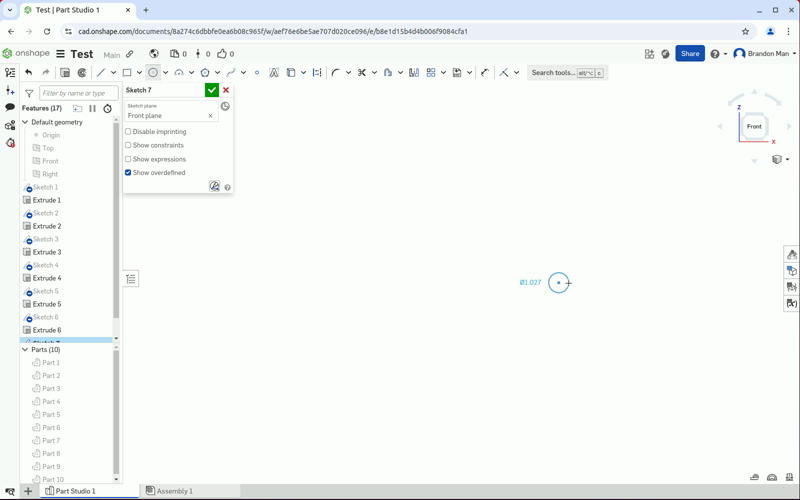
scroll(6)
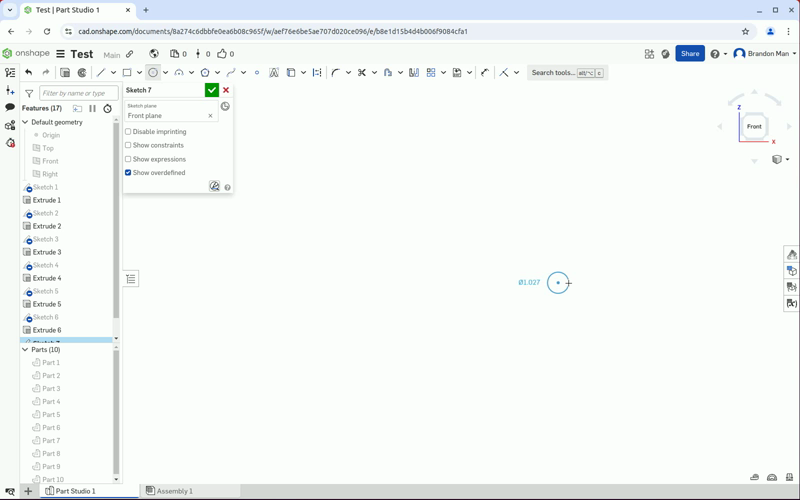
scroll(6)
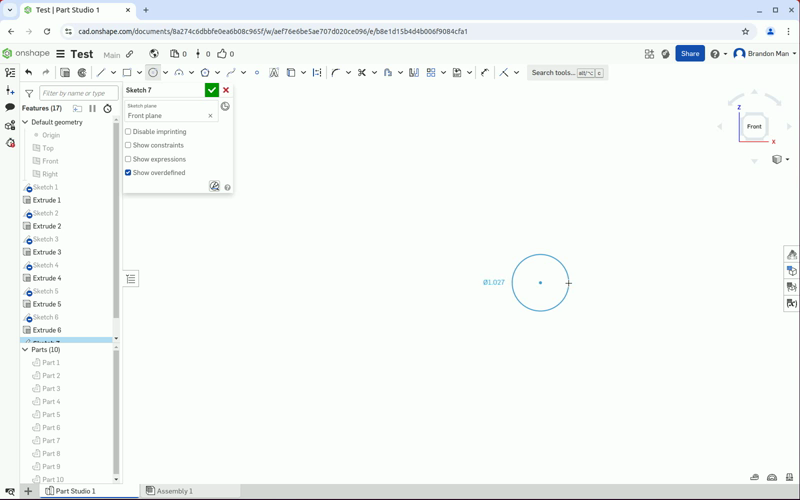
click(568, 282)
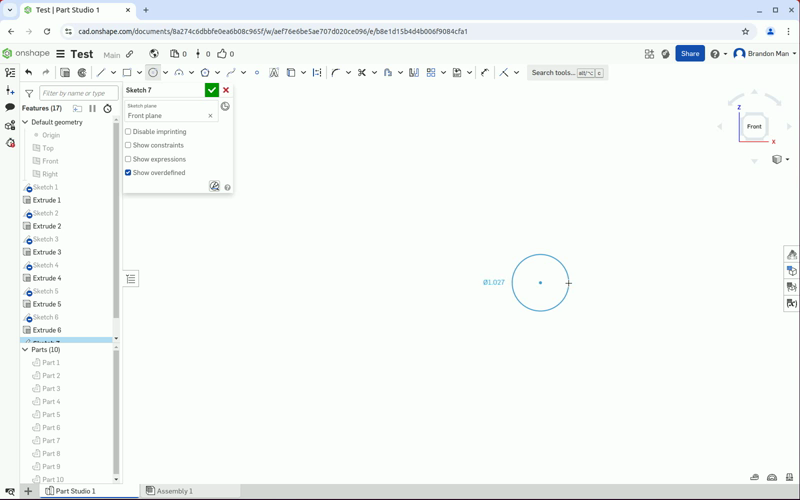
scroll(-6)
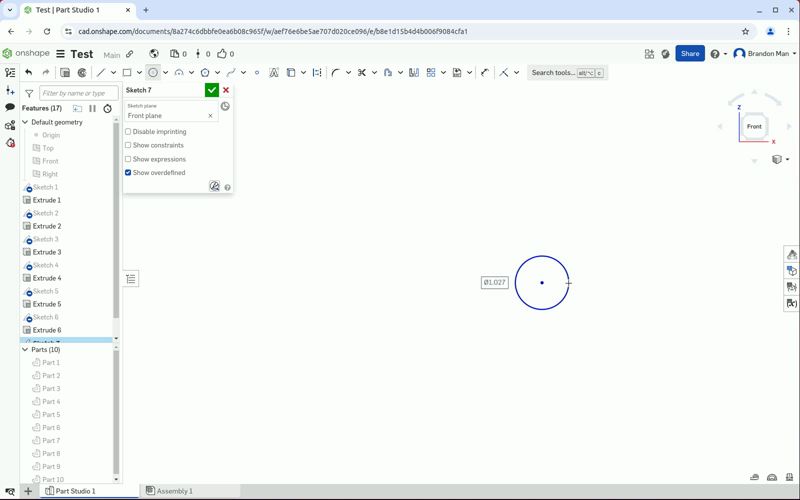
scroll(-6)
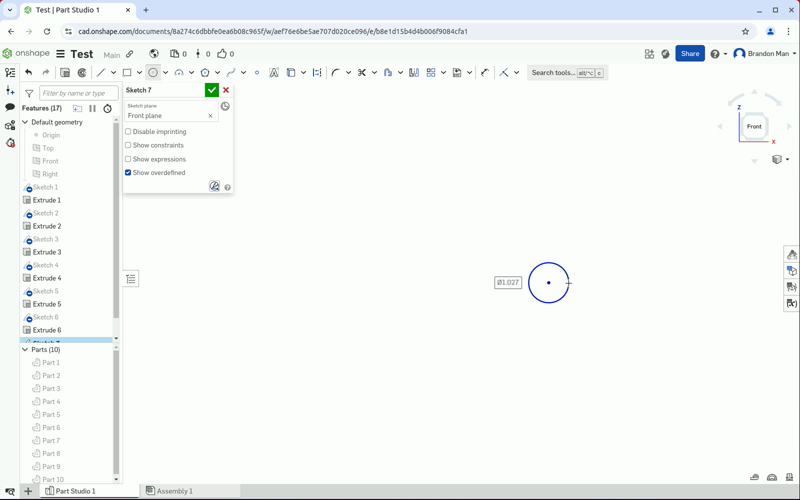
scroll(-6)
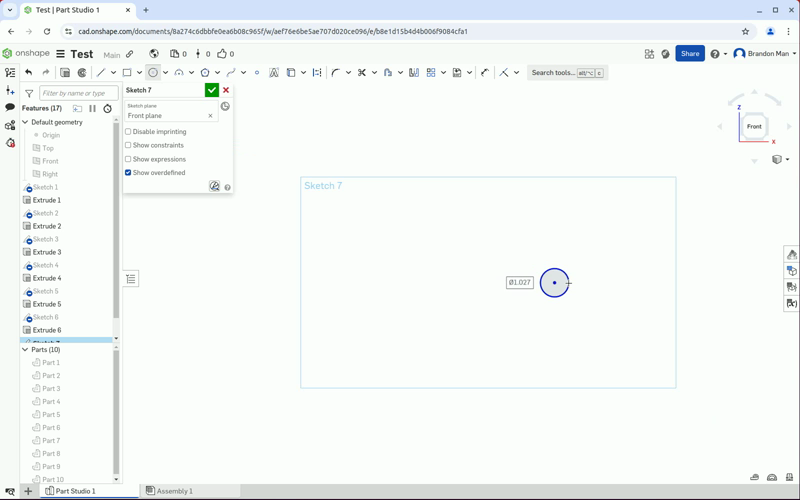
scroll(-6)
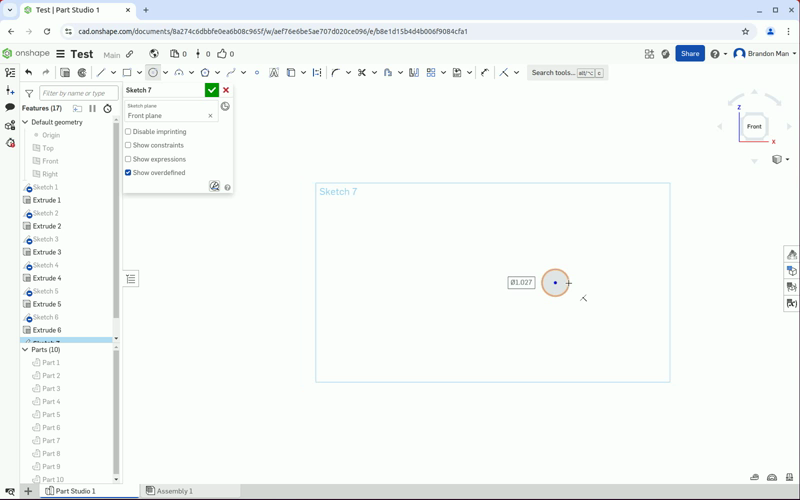
scroll(-6)
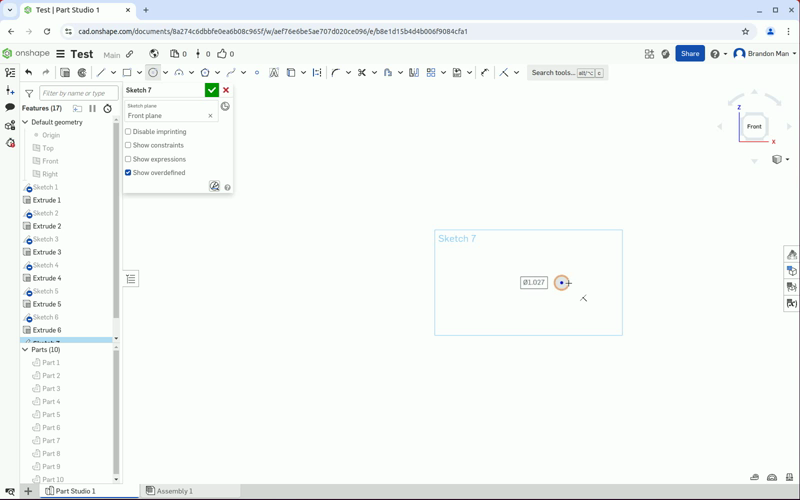
scroll(-6)
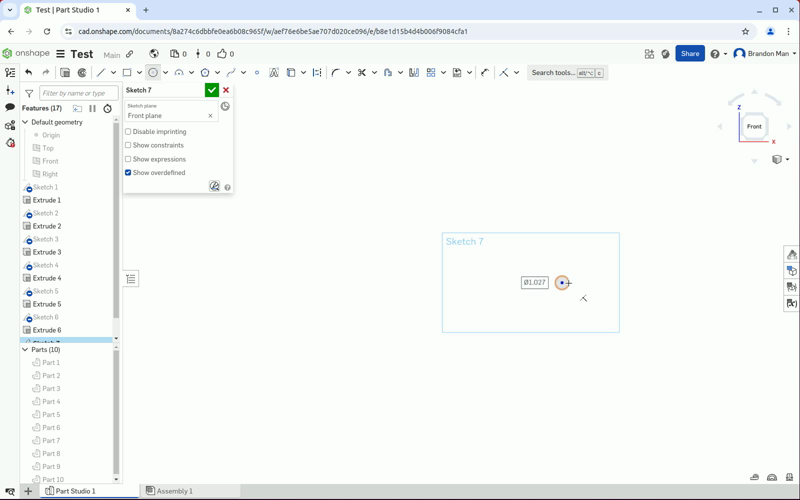
scroll(-6)
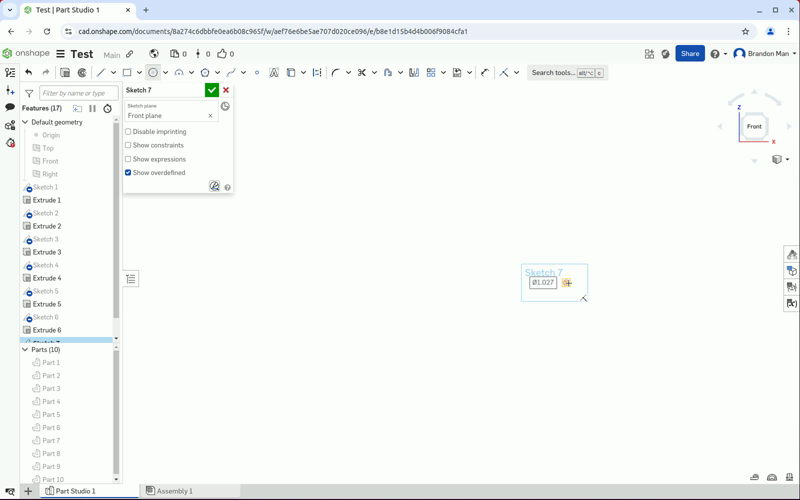
key(esc)
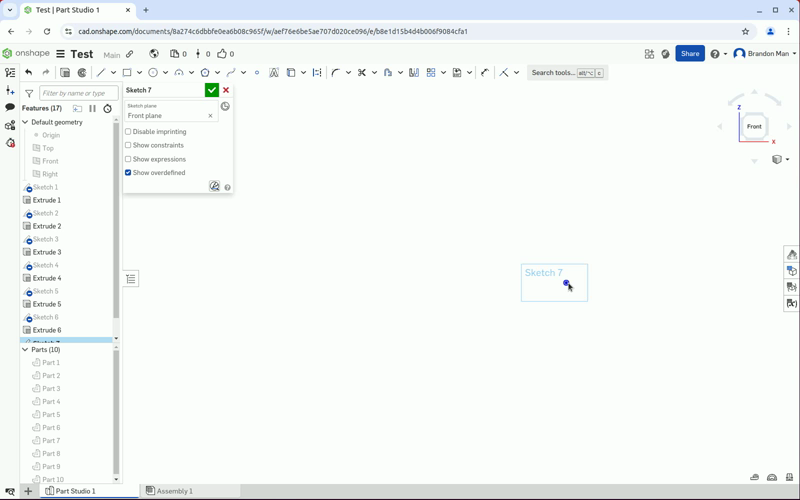
mouse_move(564, 282)
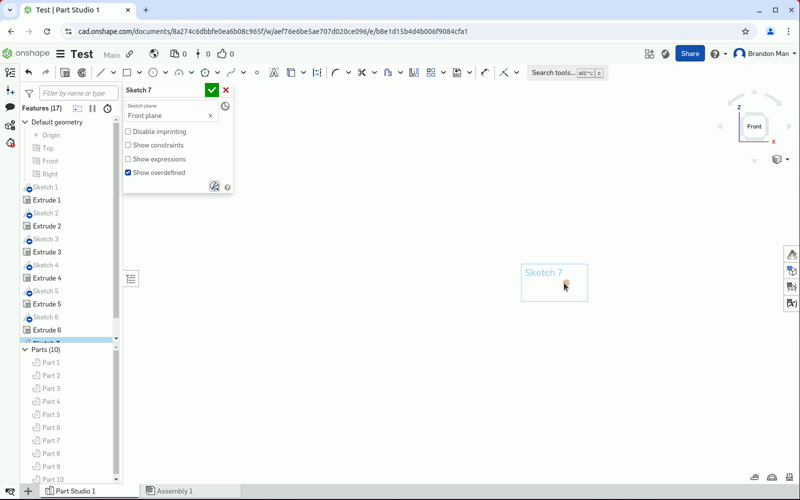
scroll(6)
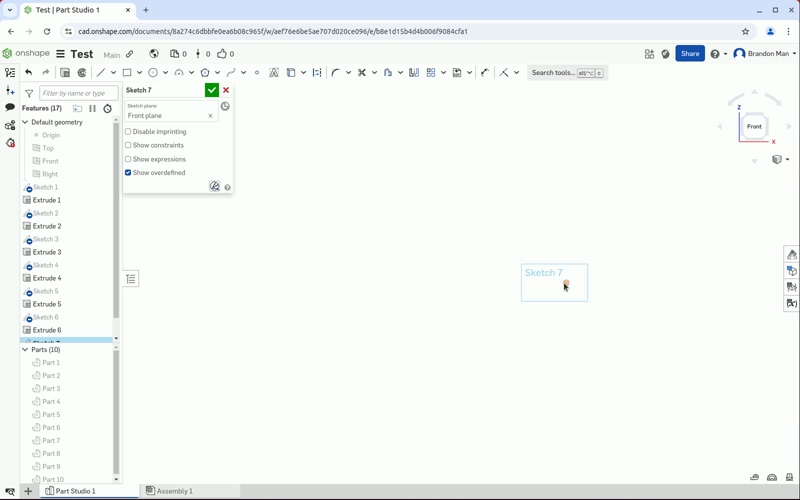
scroll(6)
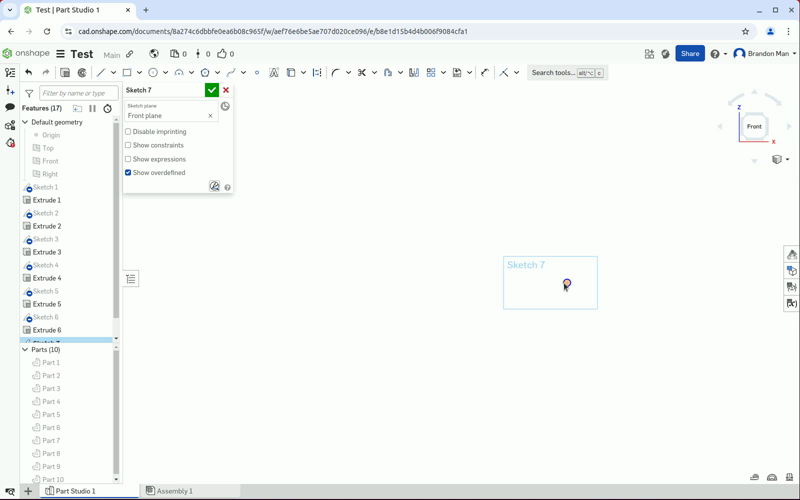
scroll(6)
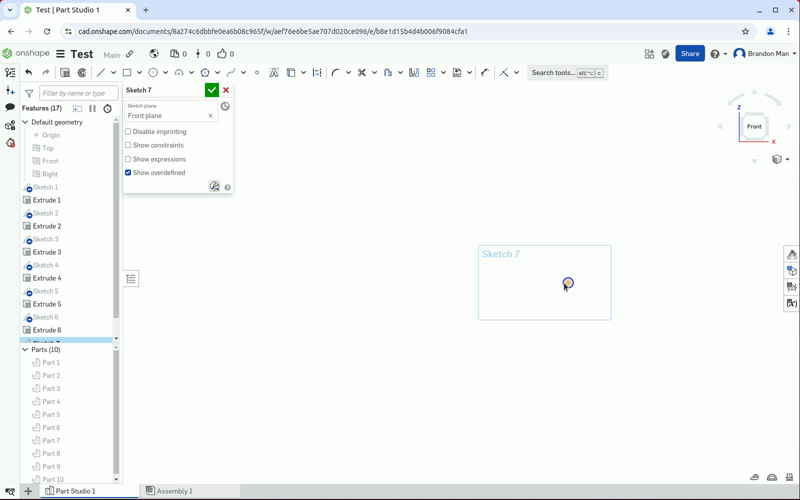
scroll(6)
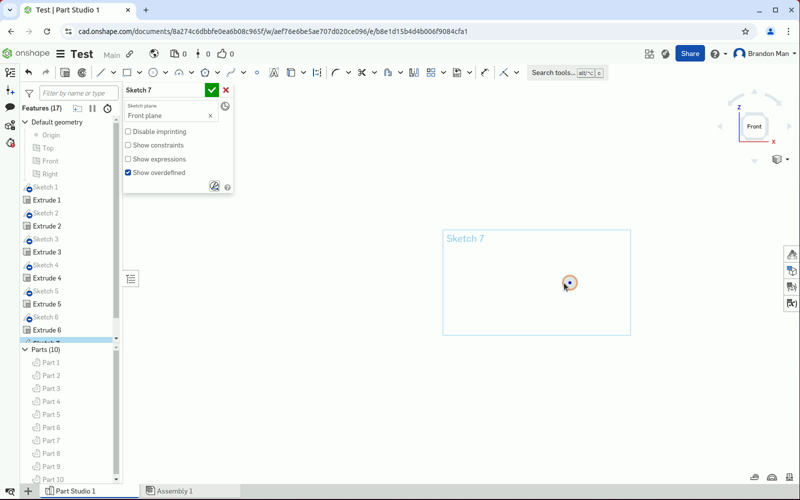
scroll(6)
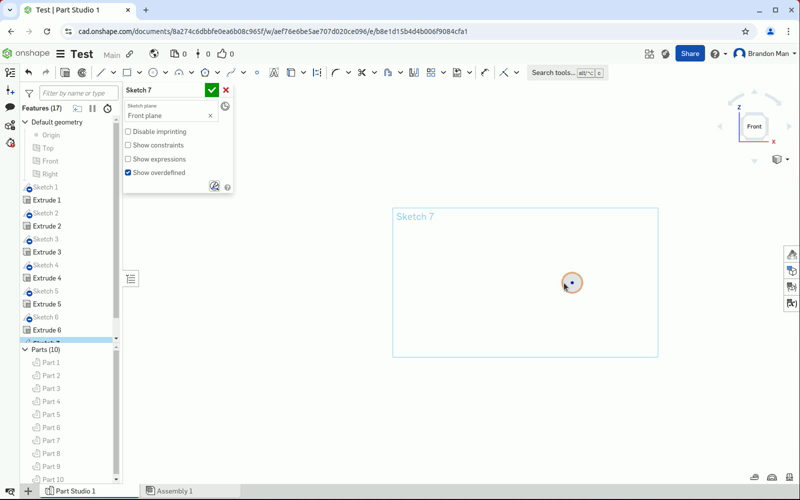
scroll(6)
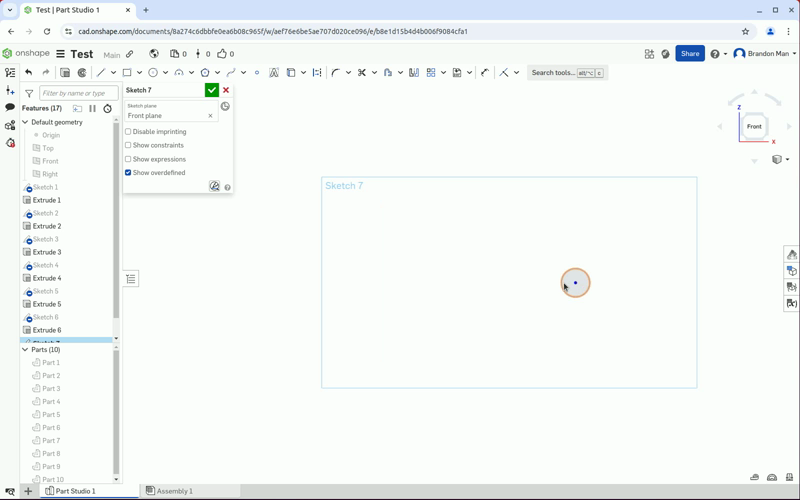
scroll(6)
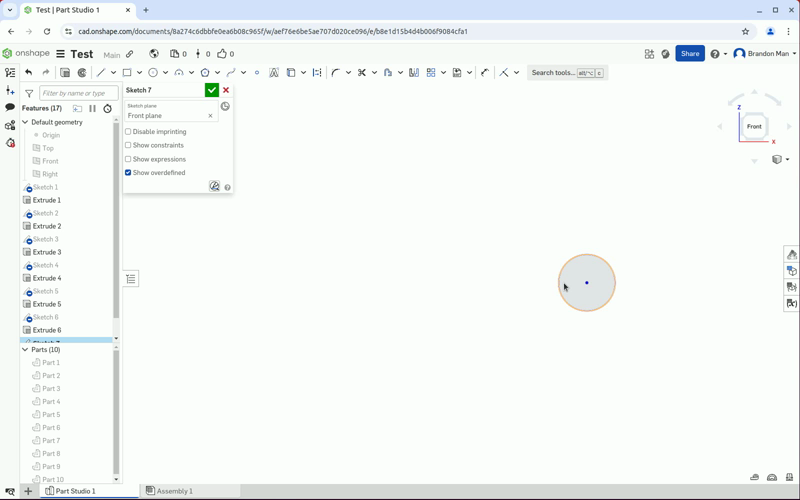
click(564, 282)
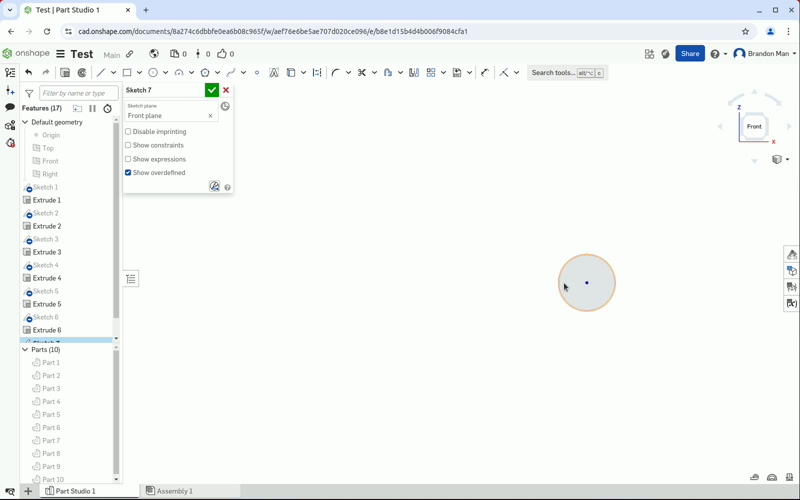
scroll(-6)
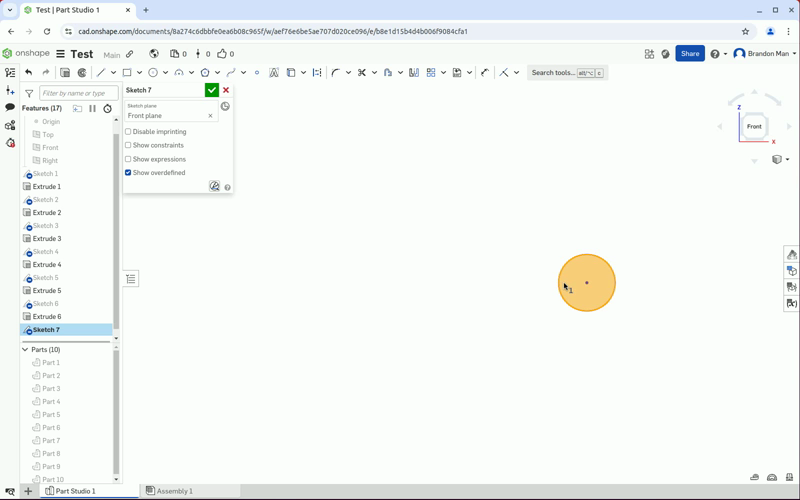
scroll(-6)
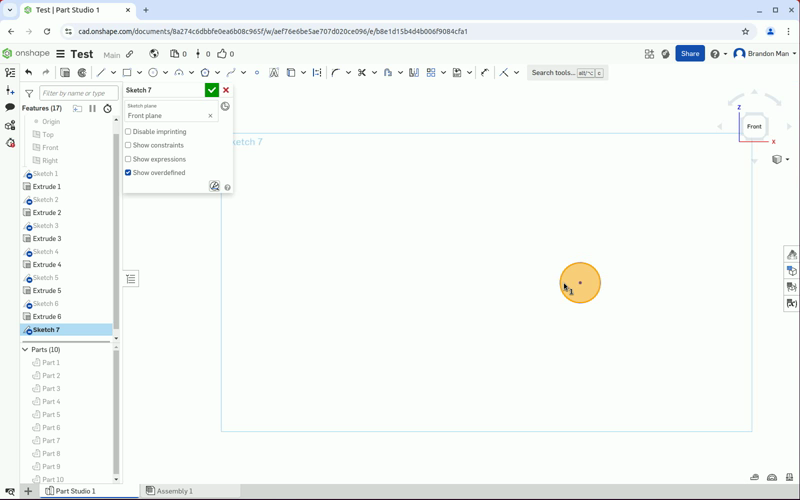
scroll(-6)
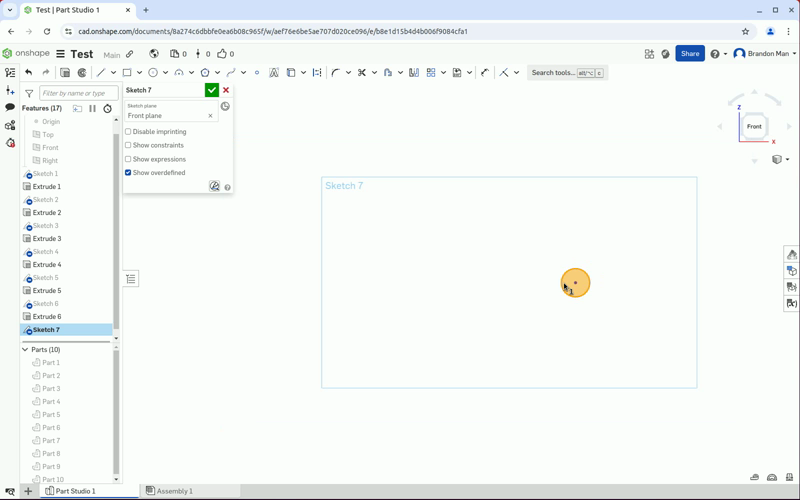
scroll(-6)
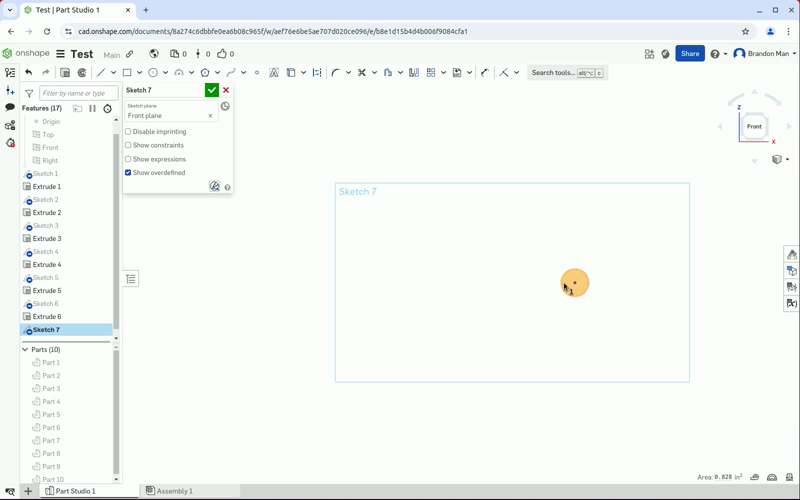
scroll(-6)
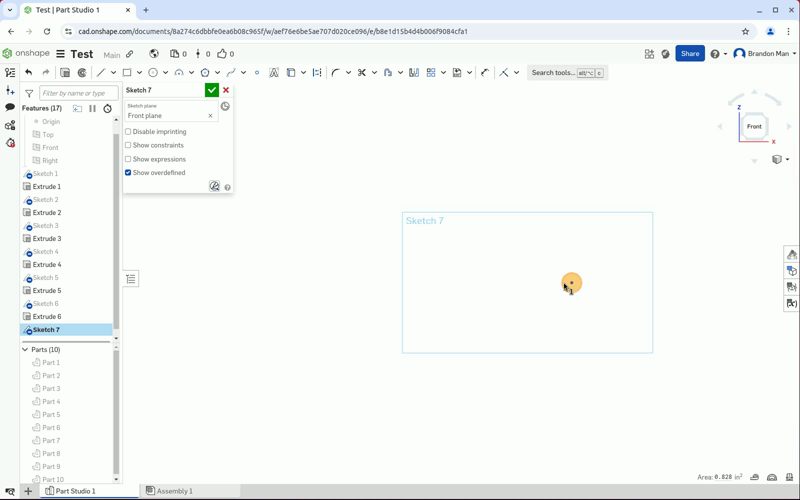
scroll(-6)
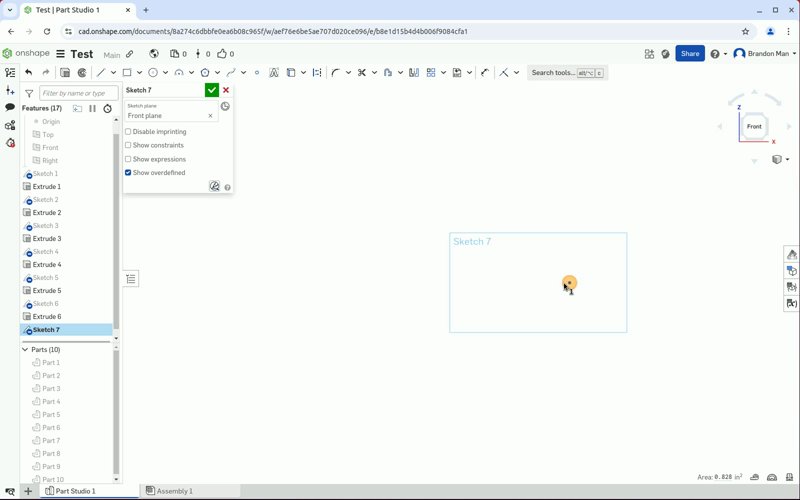
scroll(-6)
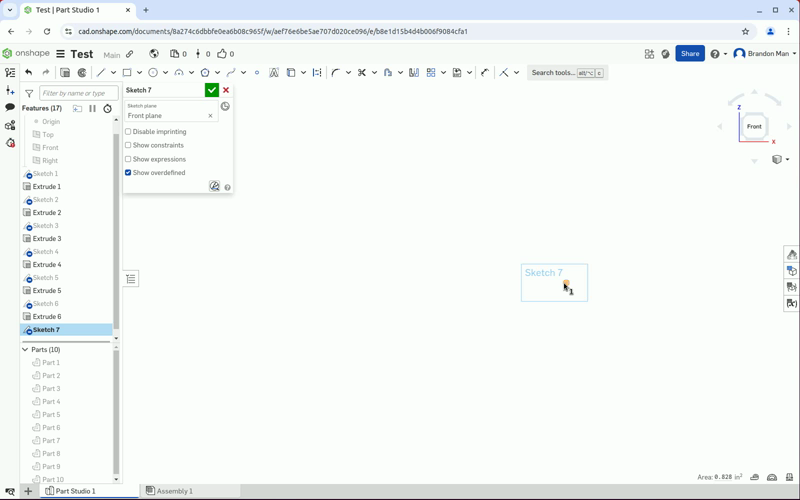
mouse_move(69, 352)
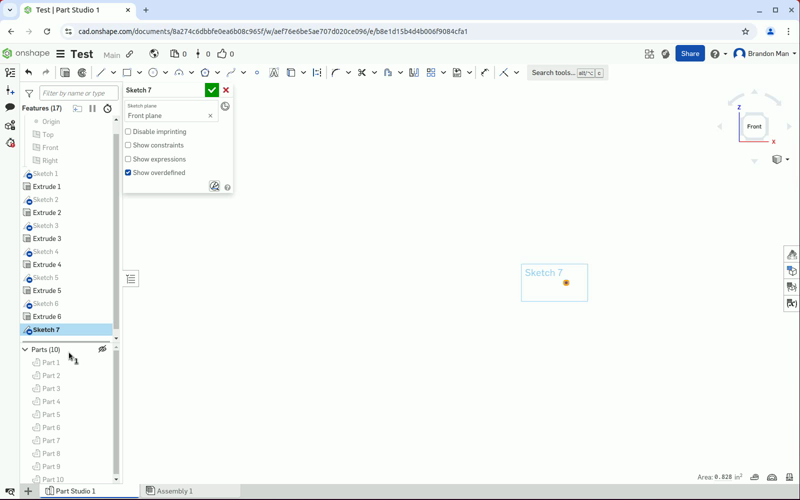
key(shift+y)
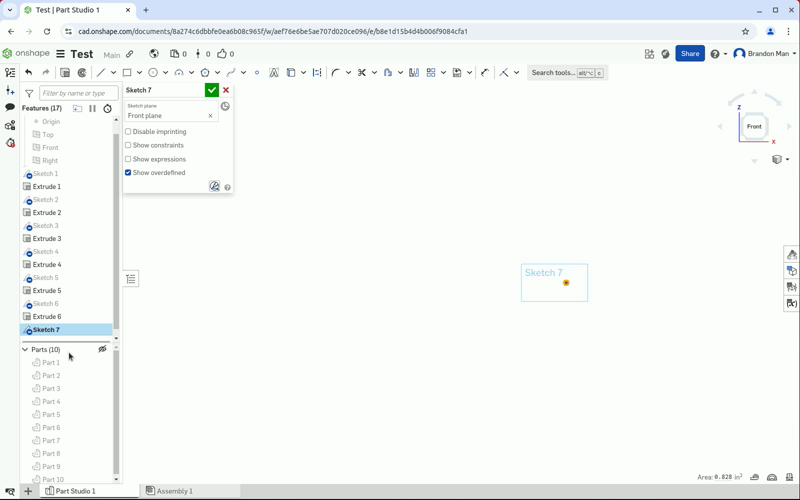
key(shift+e)
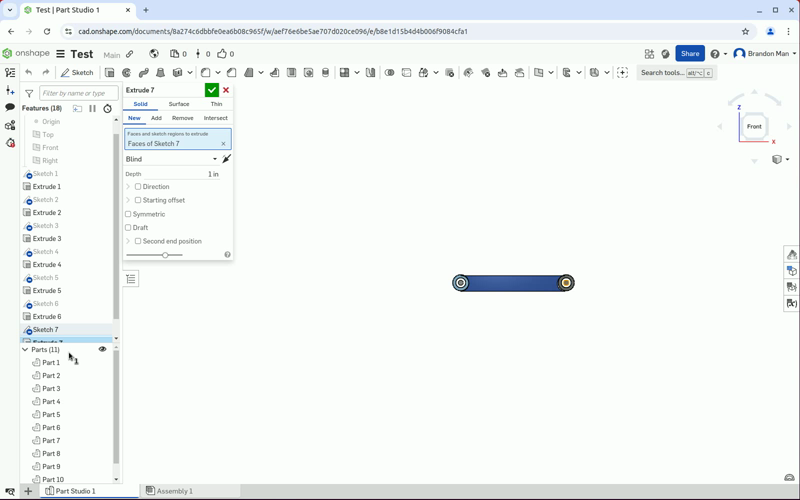
mouse_move(143, 106)
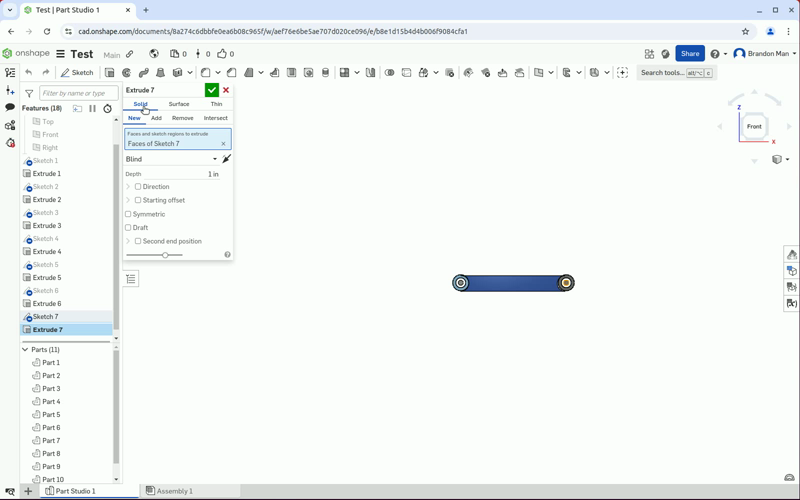
click(143, 106)
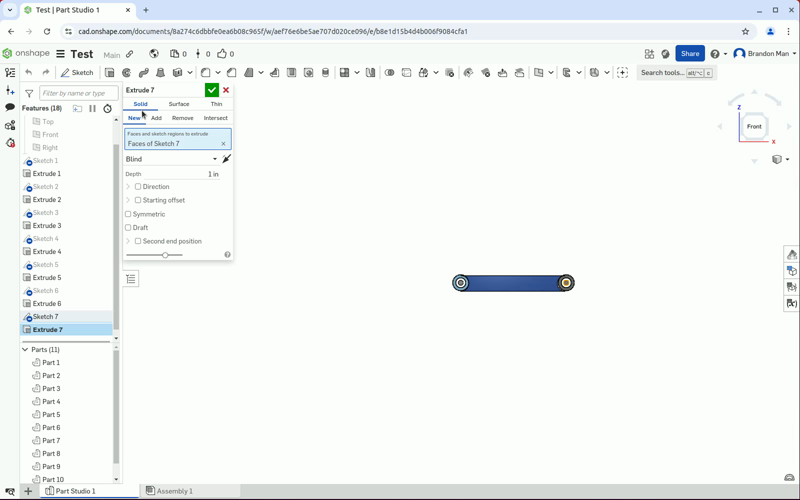
mouse_move(137, 120)
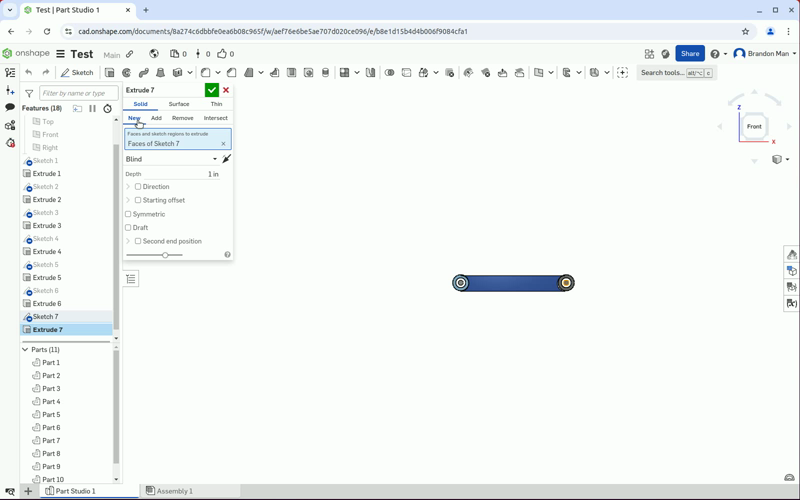
click(137, 120)
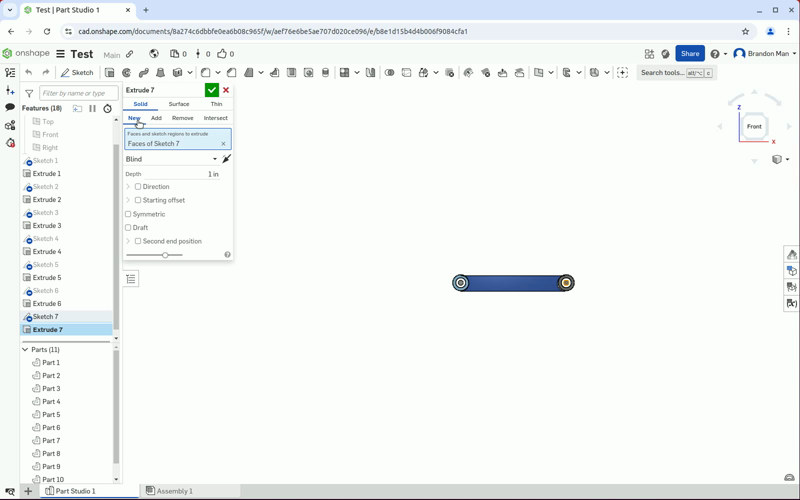
key(tab, 4)
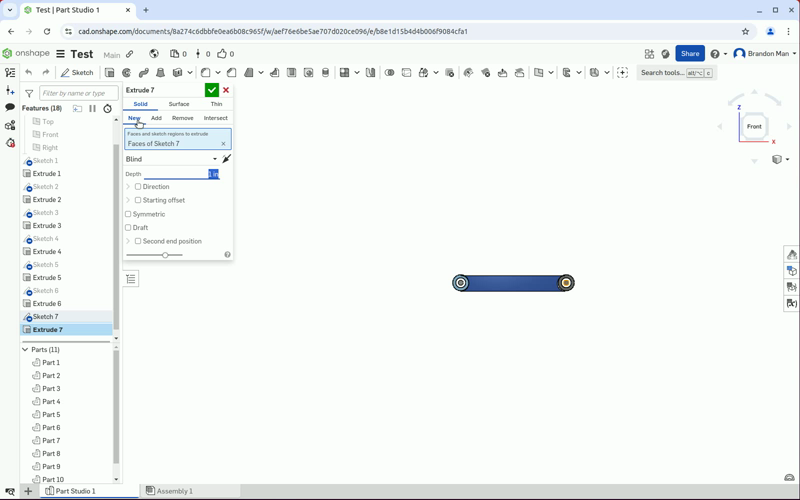
text(1.926)
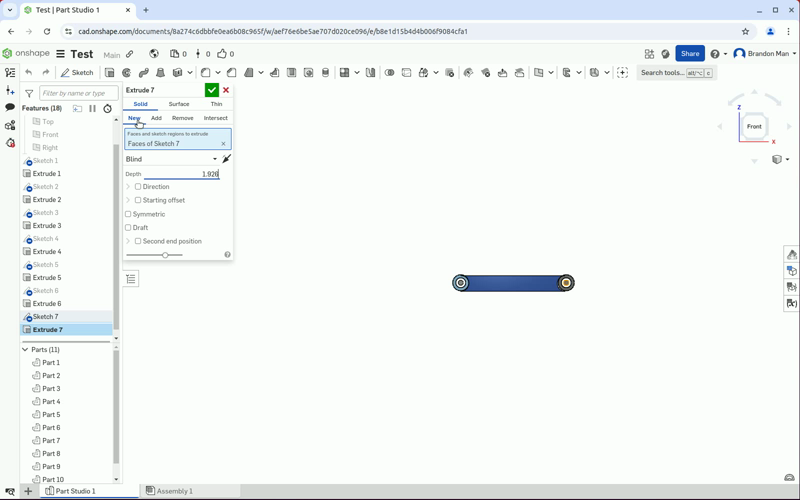
key(enter)
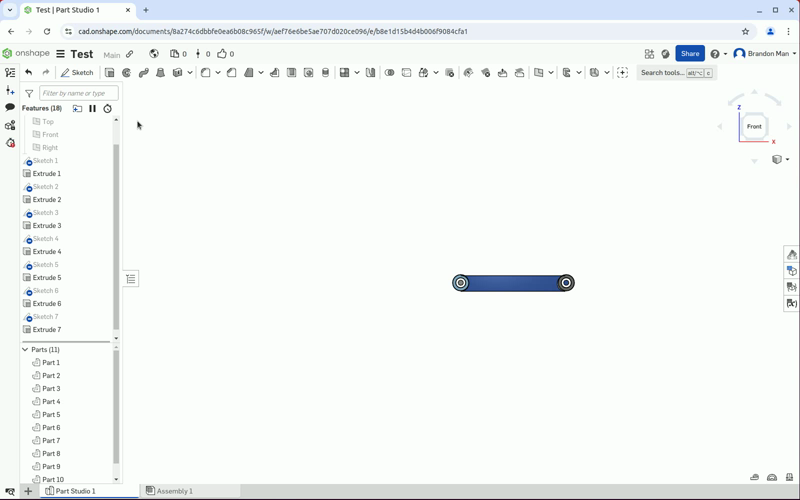
key(shift+h)
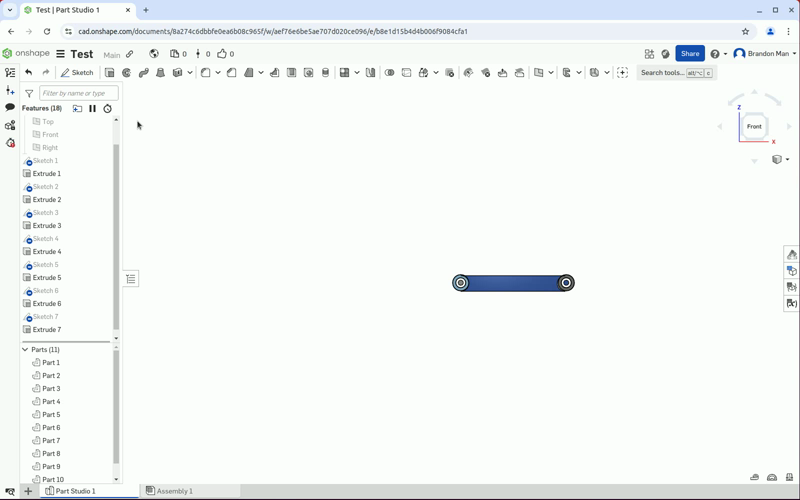
key(shift+h)
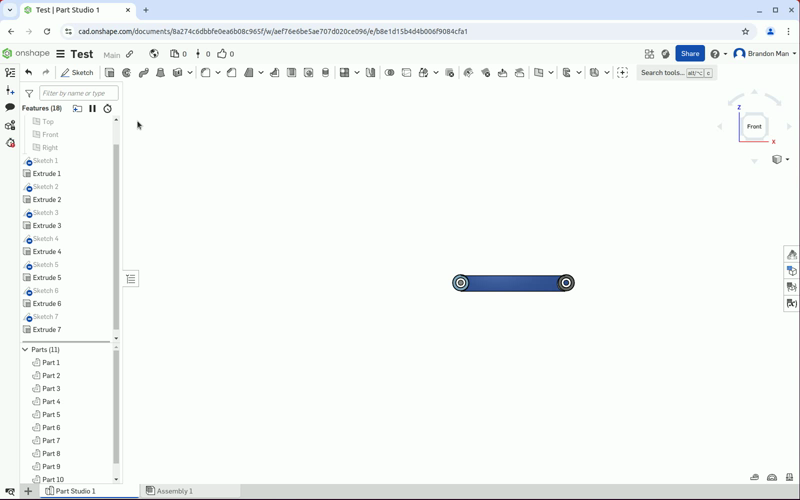
key(shift+7)
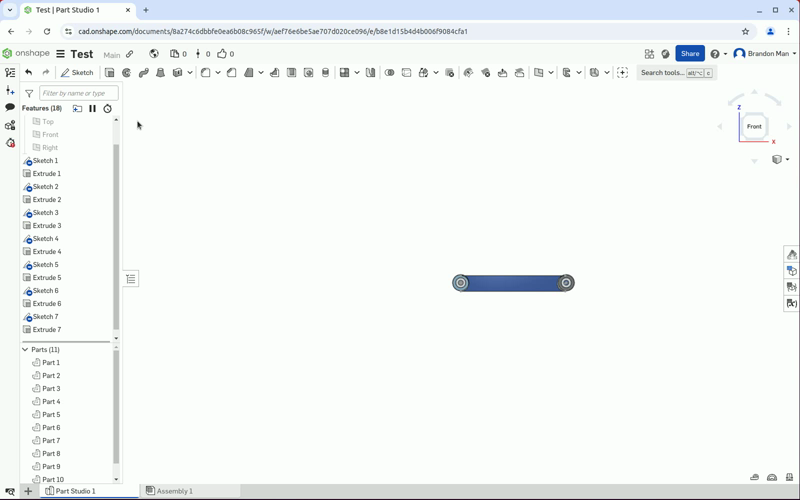
key(left, 2)
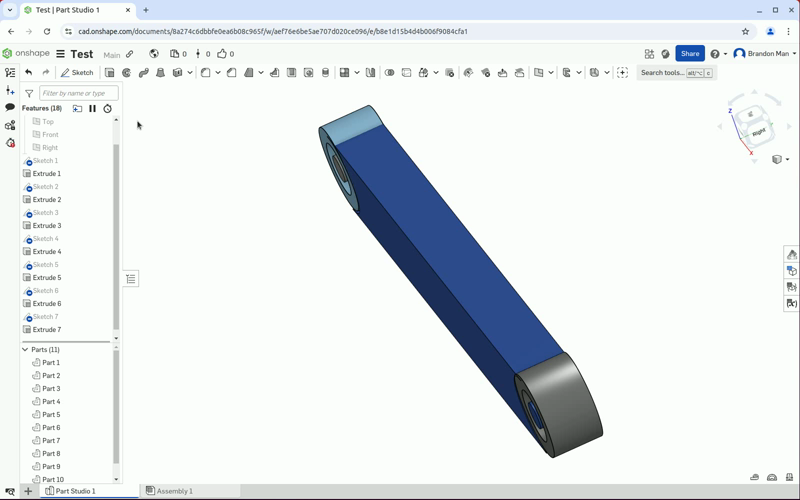
key(down, 2)
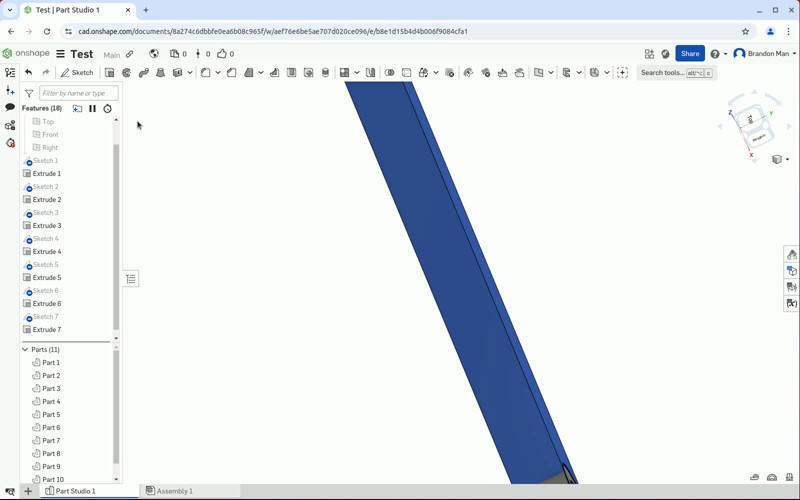
key(up, 2)
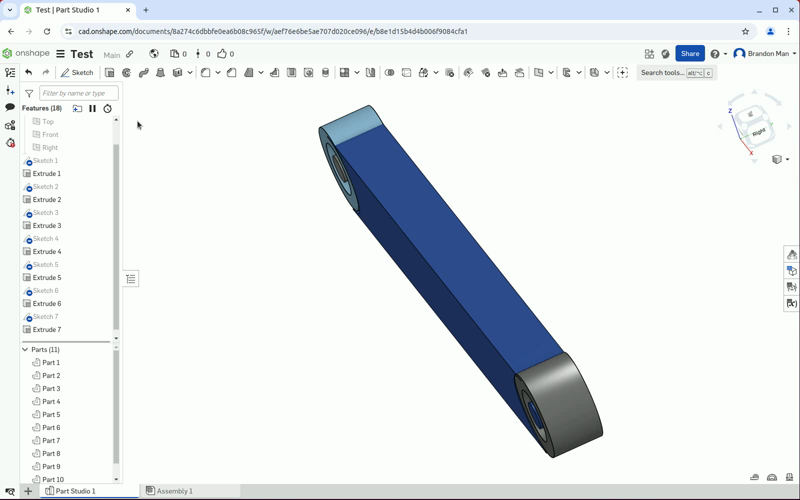
key(right, 2)
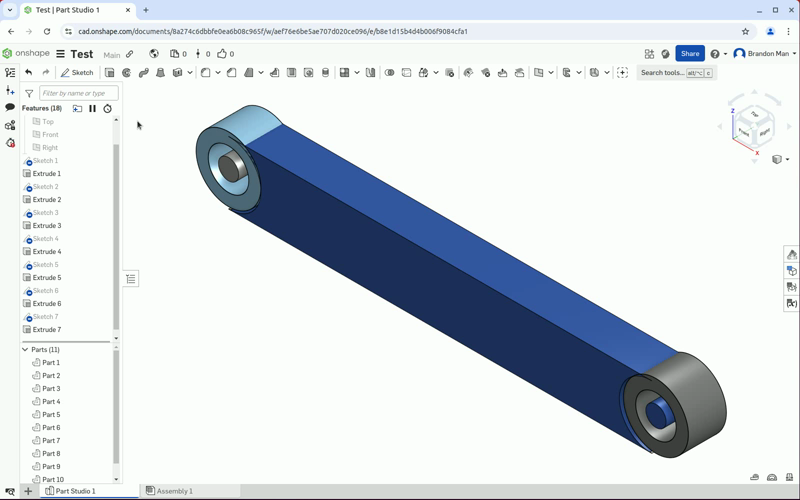
mouse_move(69, 163)
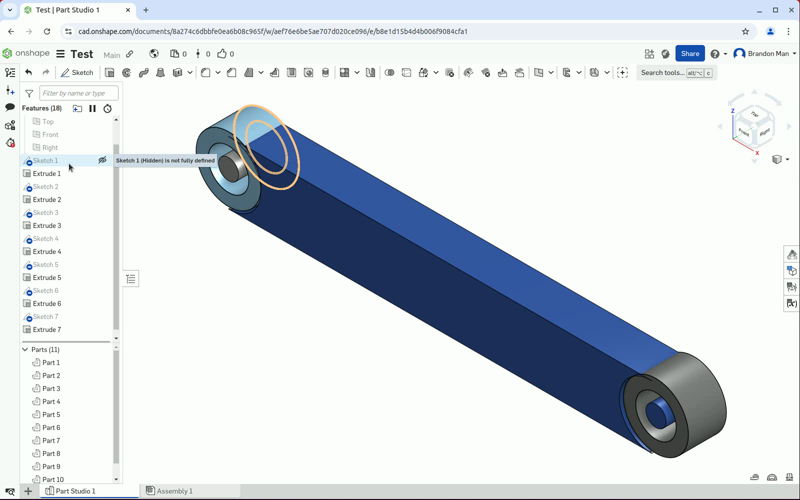
click(69, 163)